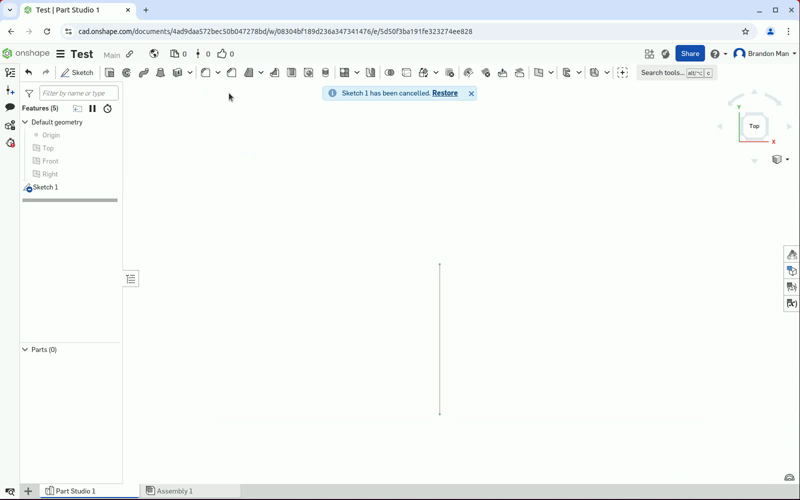
key(shift+h)
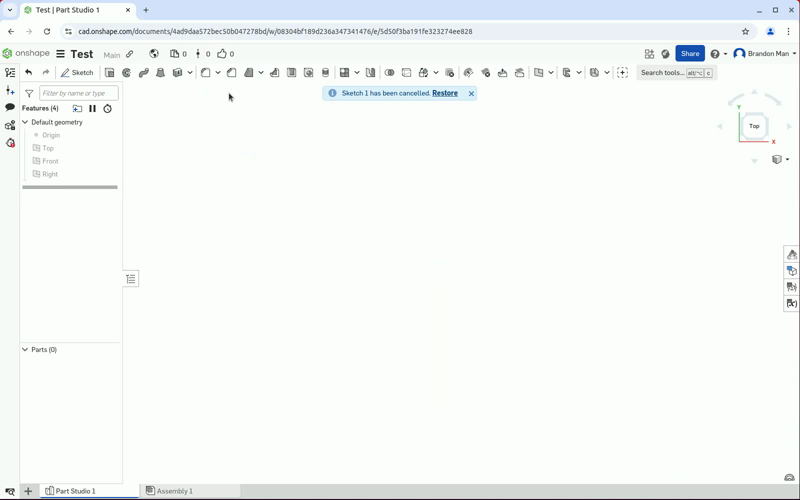
key(shift+s)
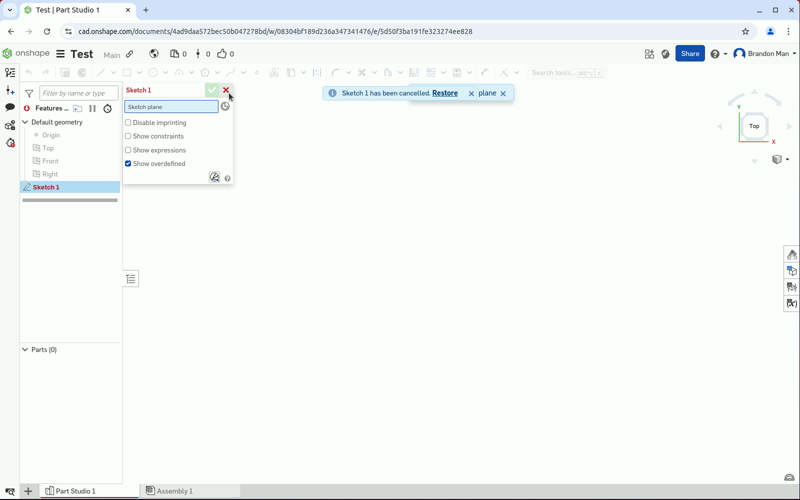
mouse_move(73, 150)
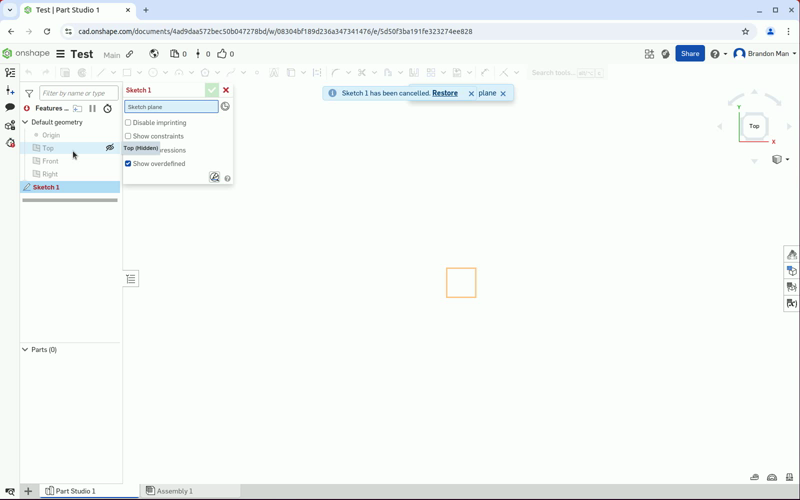
click(73, 150)
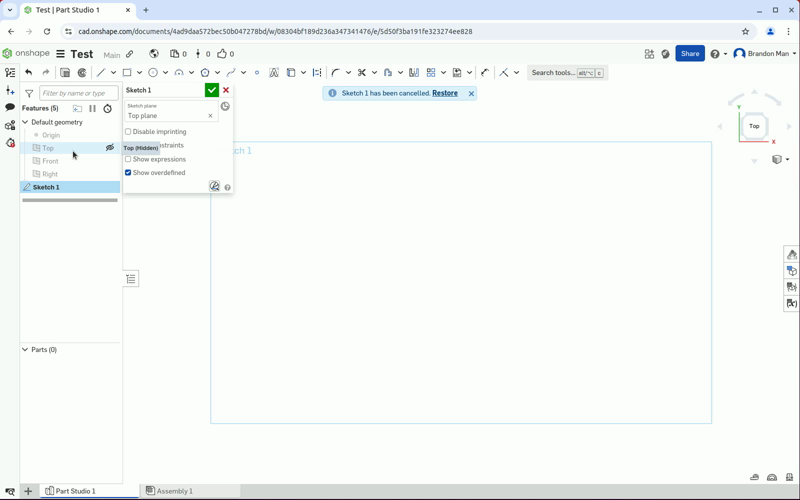
mouse_move(73, 352)
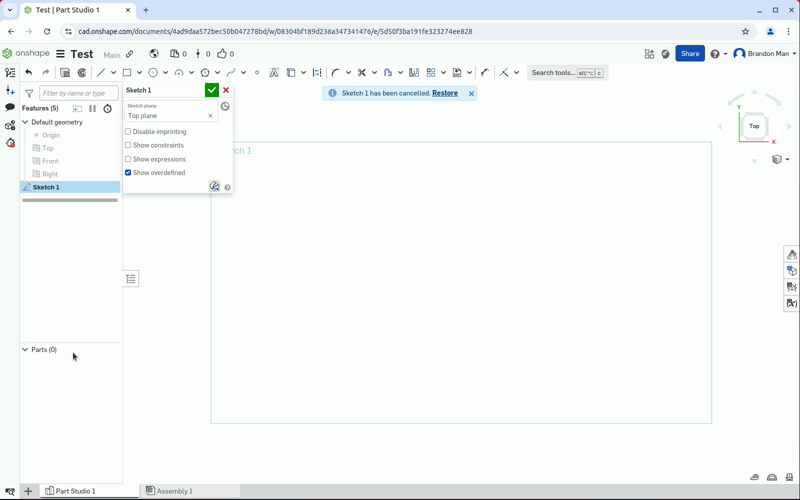
key(y)
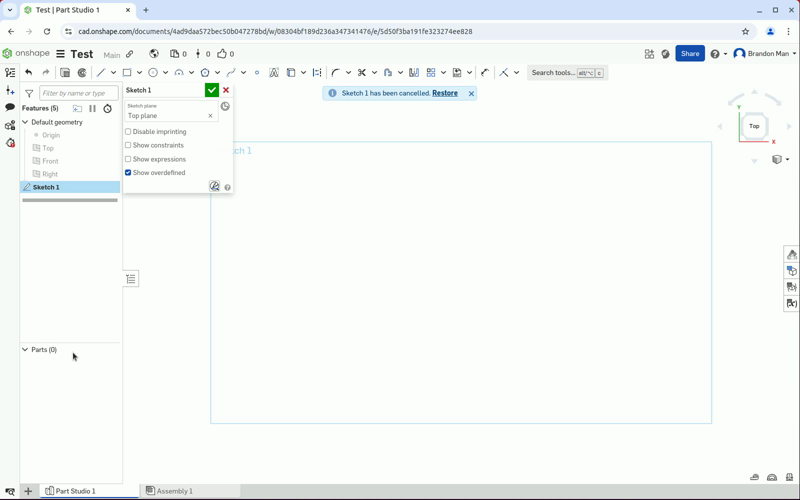
key(l)
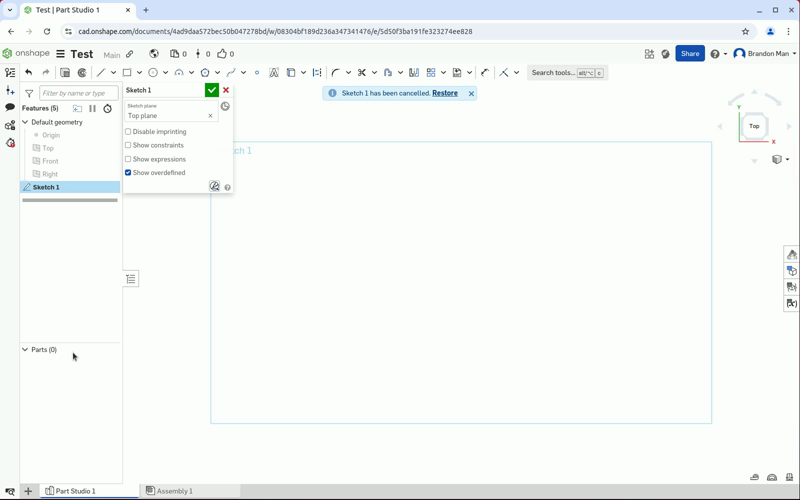
key_down(shift)
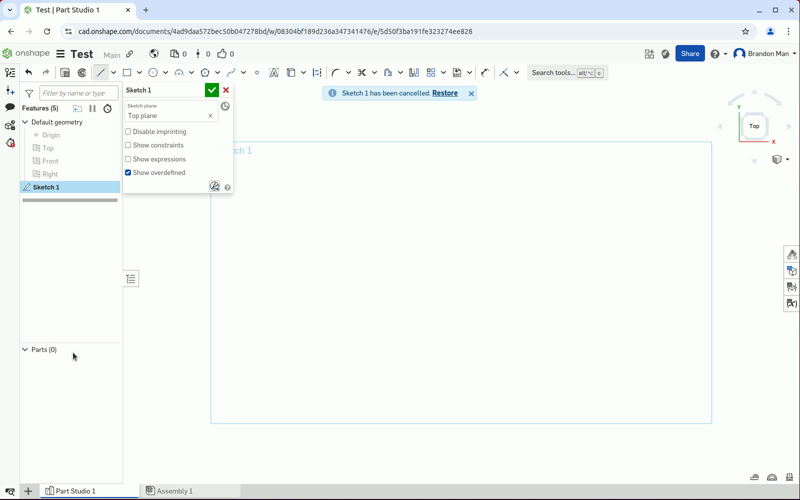
mouse_move(451, 294)
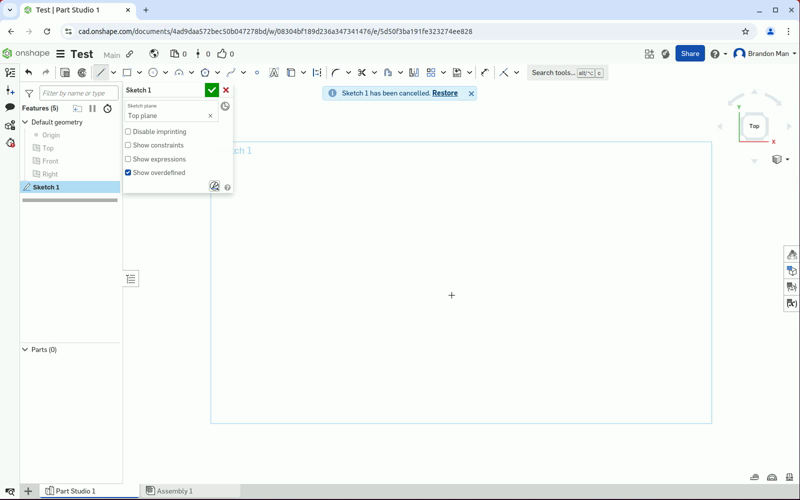
click(451, 294)
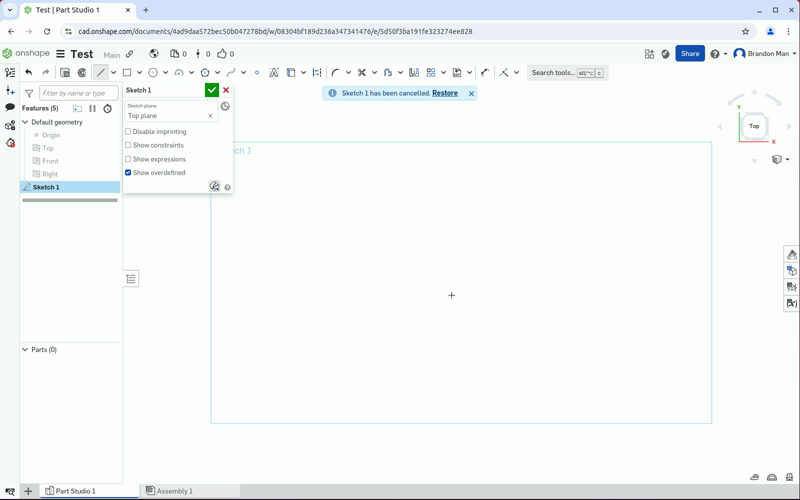
key_up(shift)
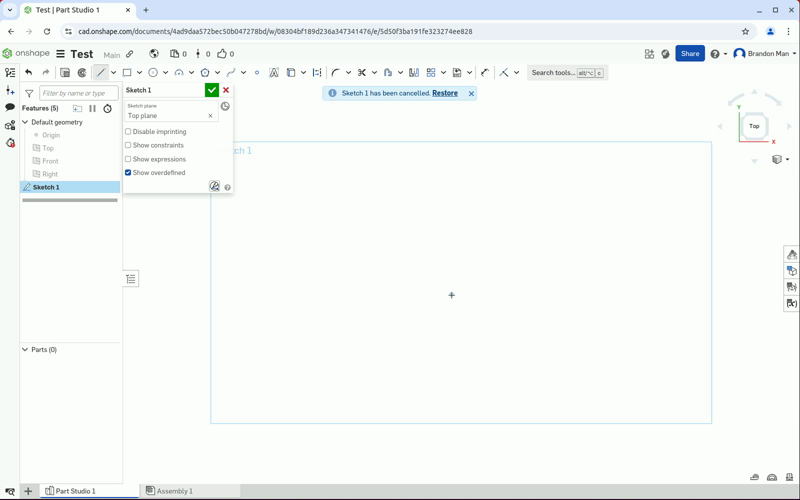
key_down(shift)
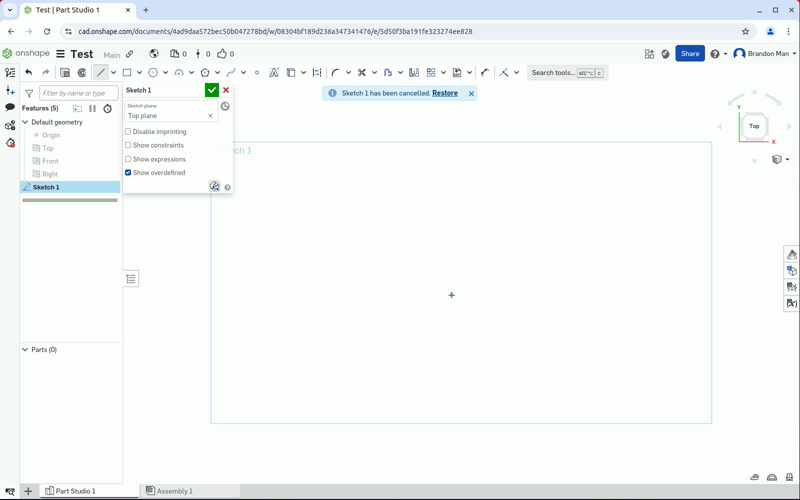
mouse_move(573, 294)
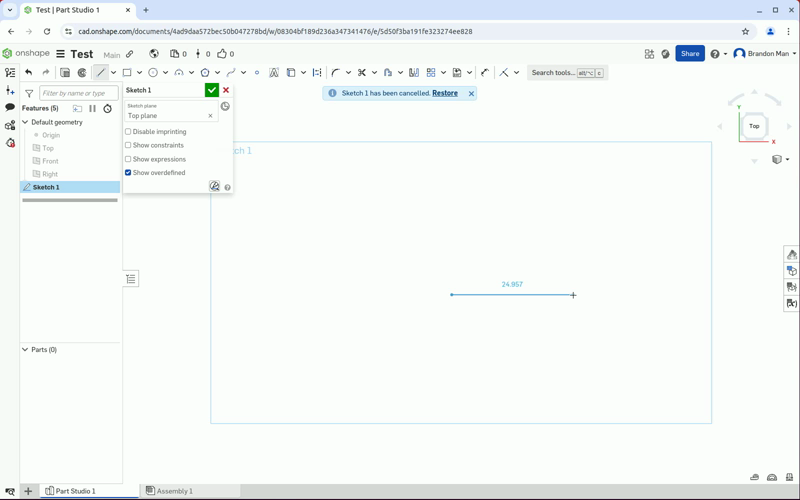
click(573, 294)
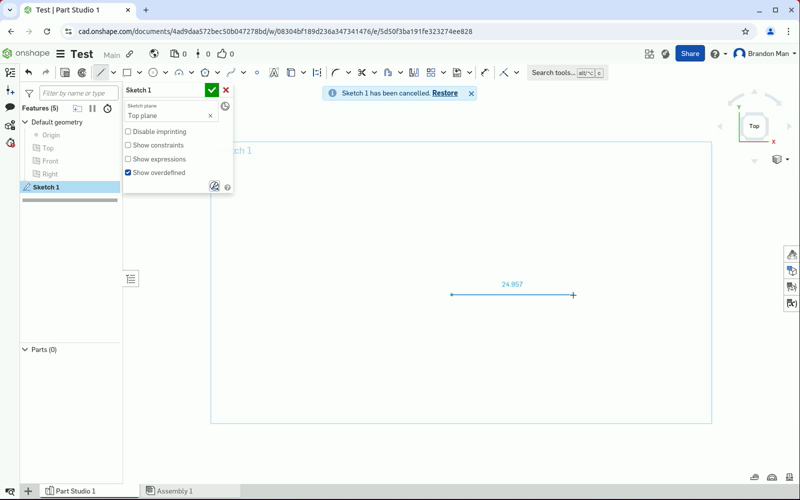
key_up(shift)
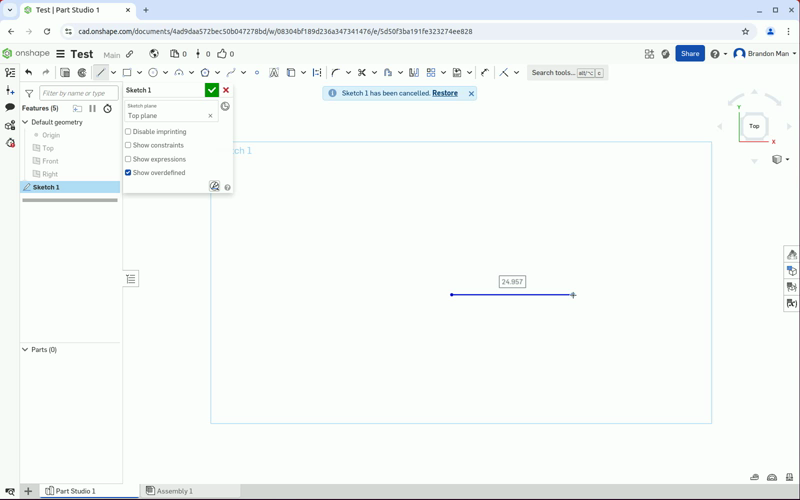
key_down(shift)
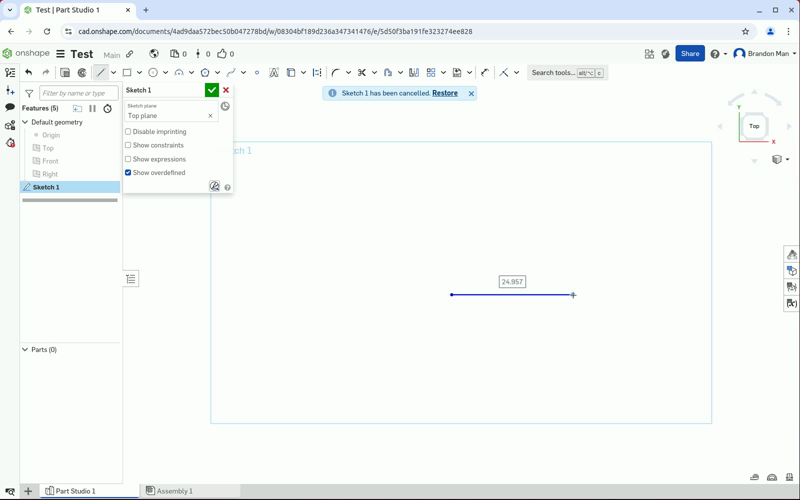
mouse_move(589, 294)
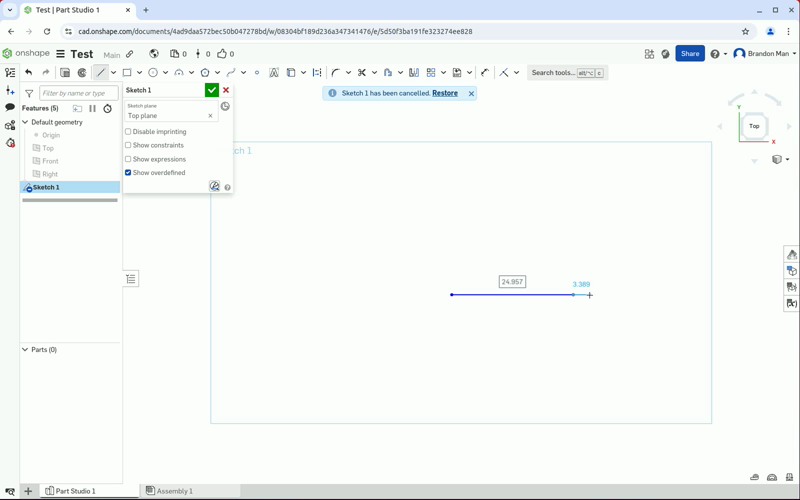
mouse_move(573, 240)
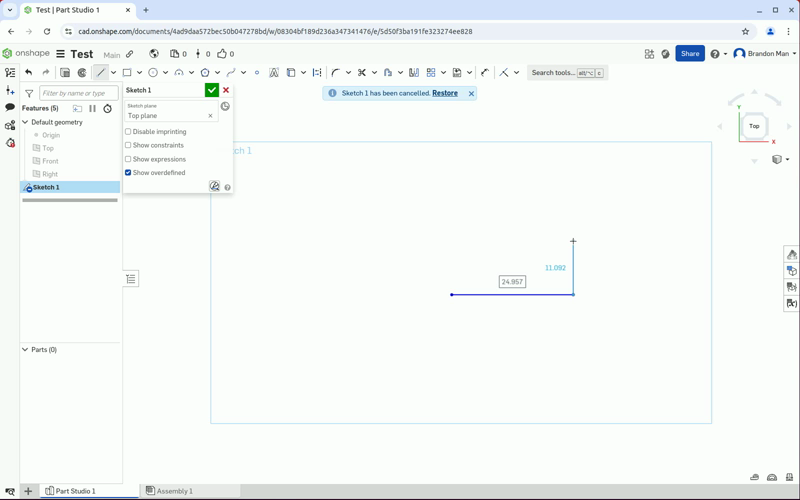
click(573, 240)
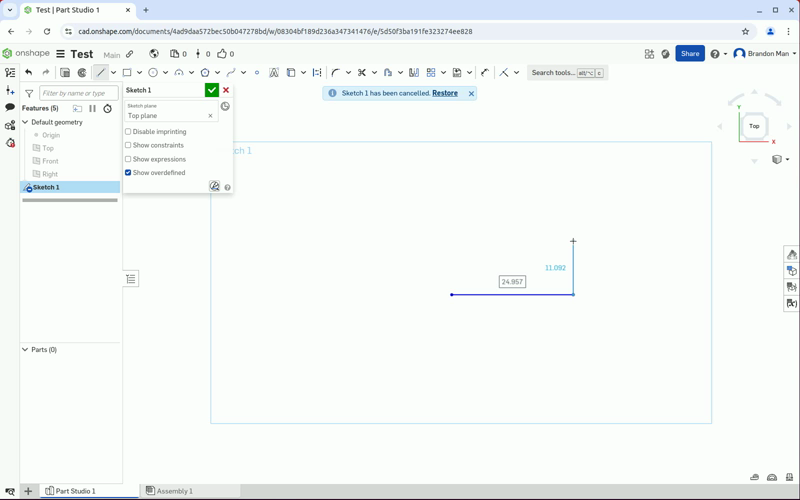
key_up(shift)
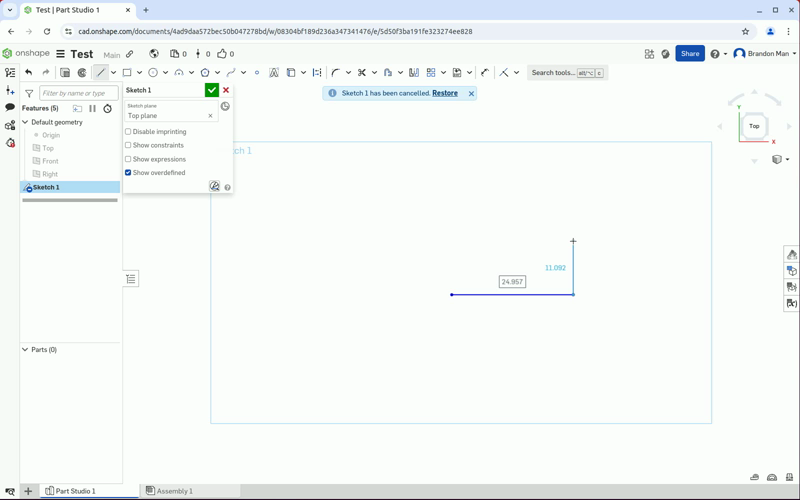
key_down(shift)
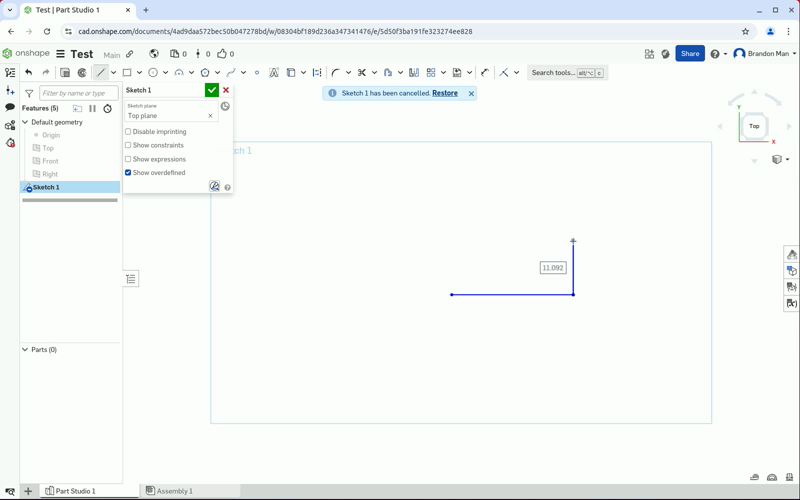
mouse_move(451, 240)
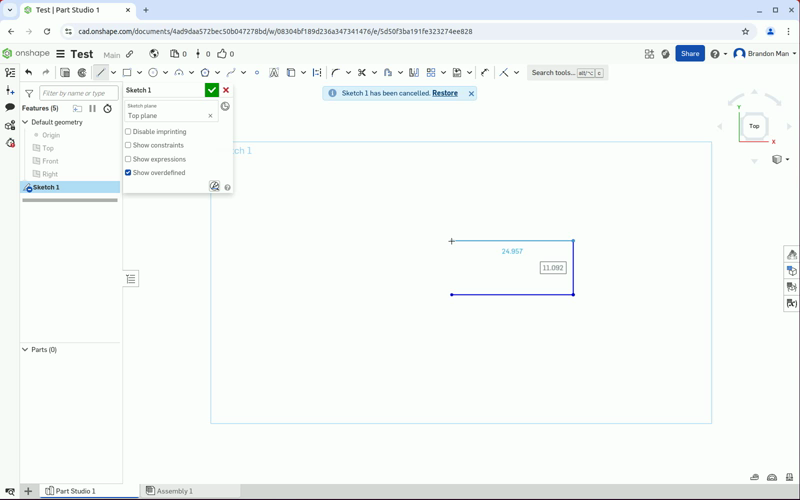
click(451, 240)
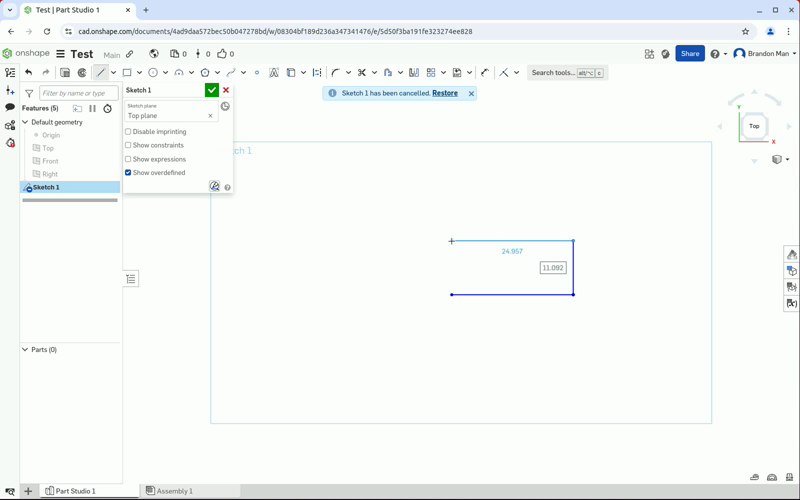
key_up(shift)
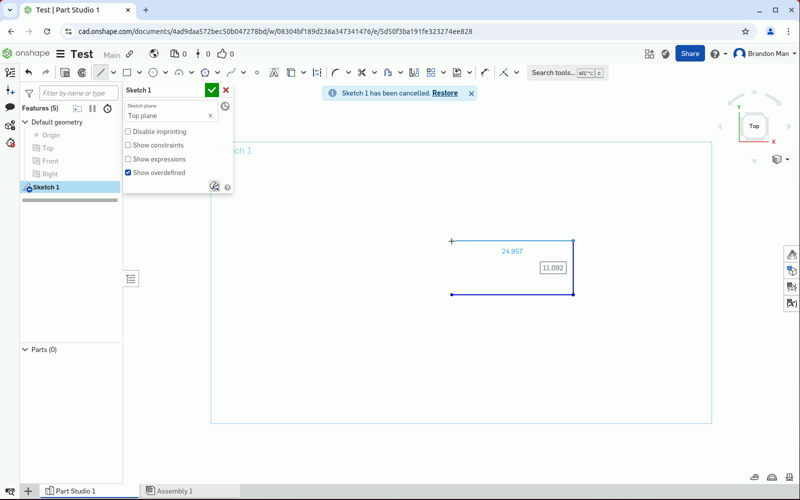
mouse_move(481, 240)
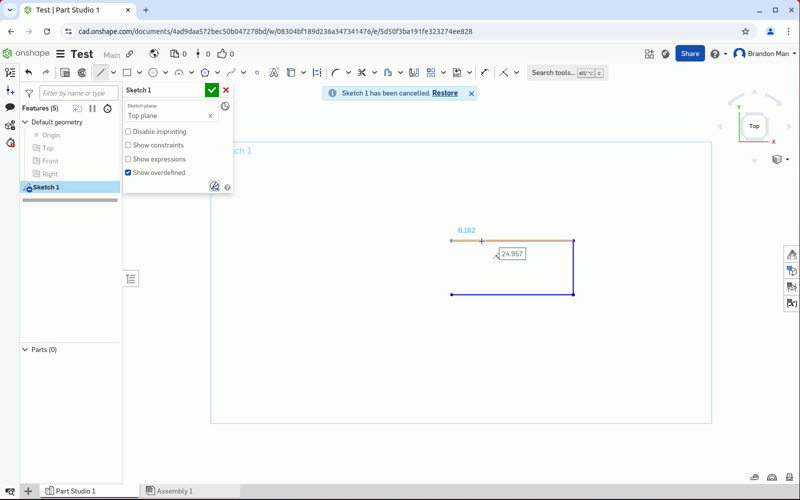
key_down(shift)
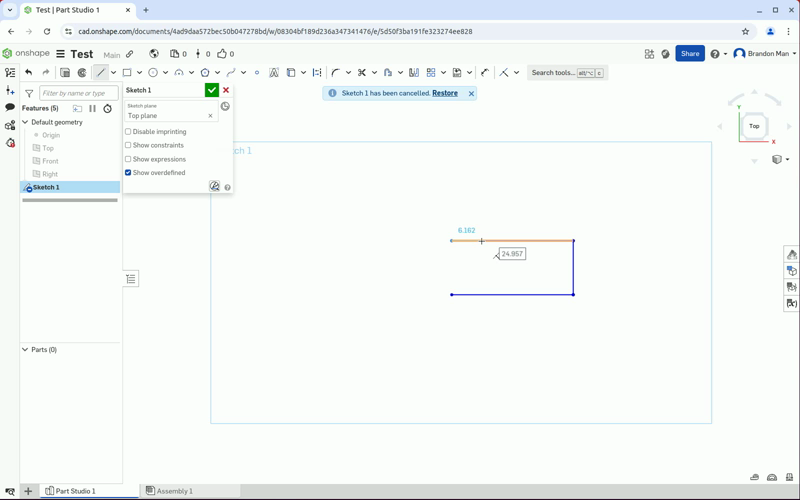
mouse_move(451, 294)
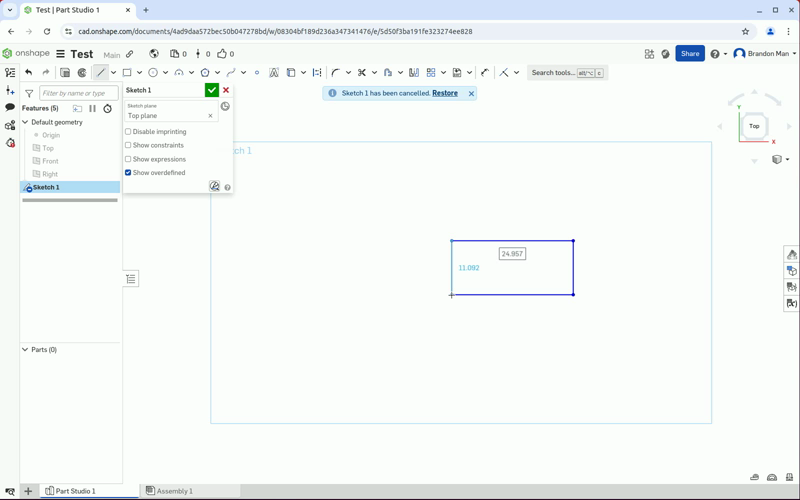
key_up(shift)
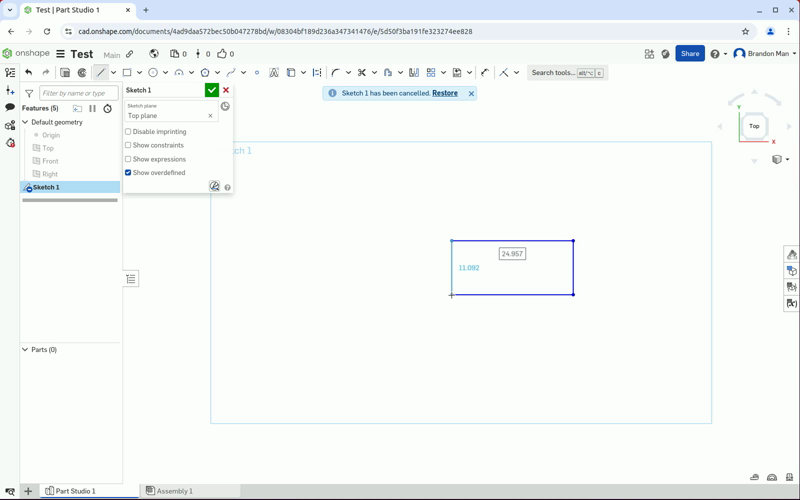
click(451, 294)
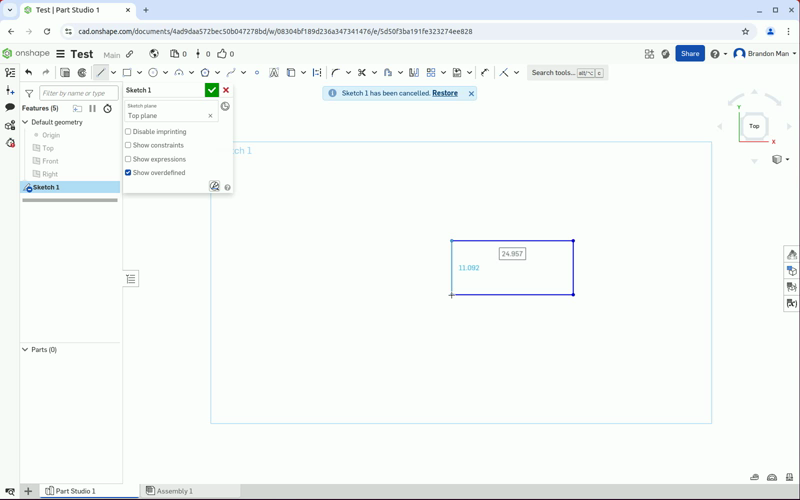
key(esc)
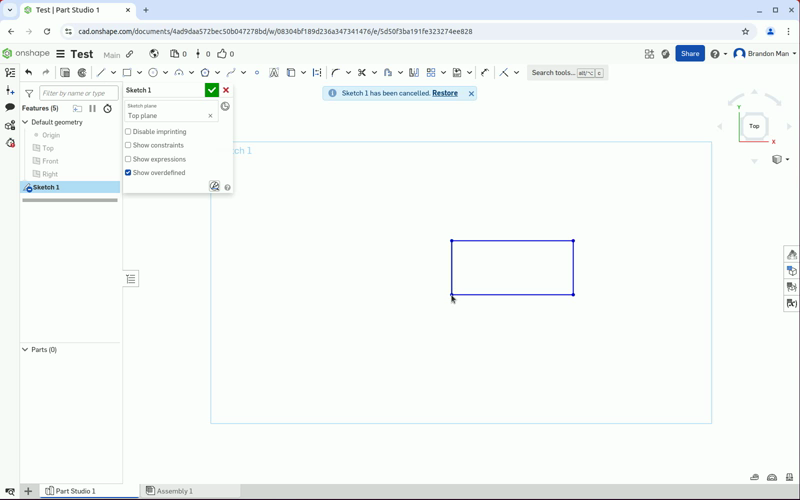
mouse_move(530, 252)
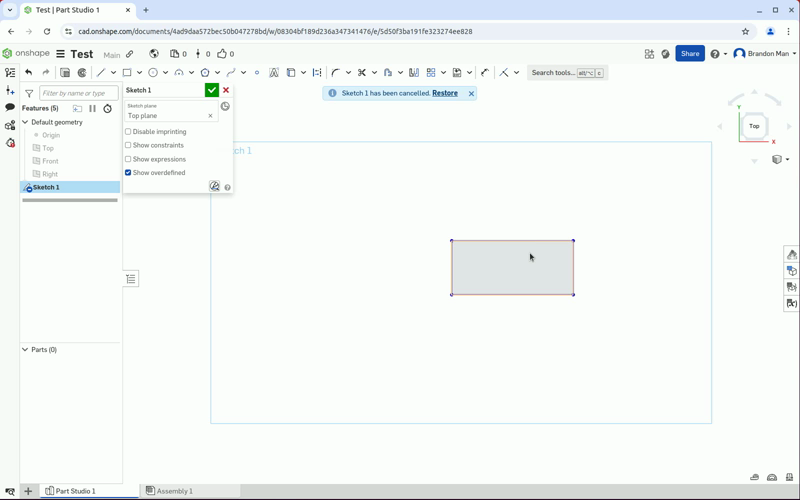
click(530, 252)
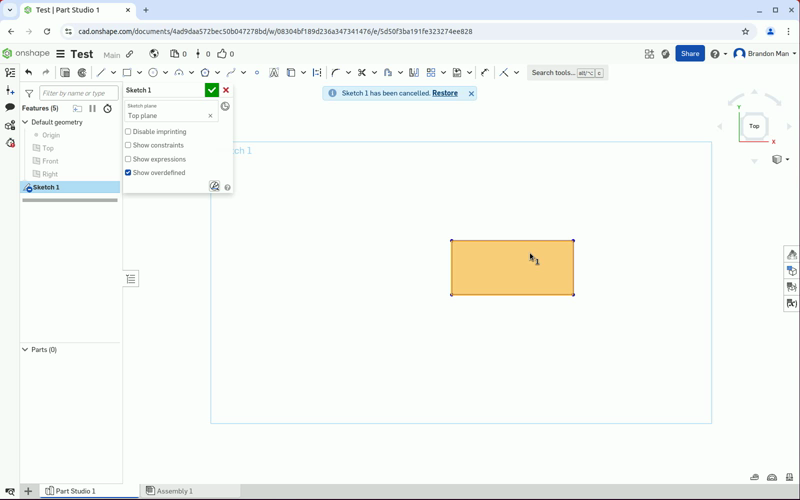
mouse_move(73, 352)
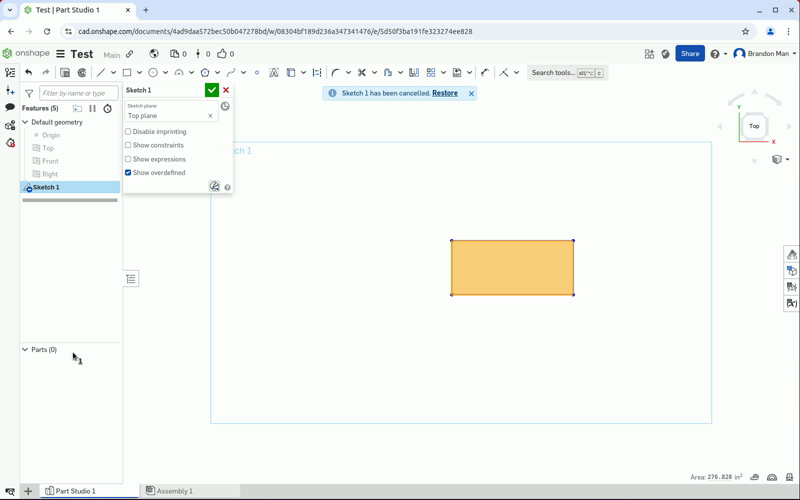
key(shift+y)
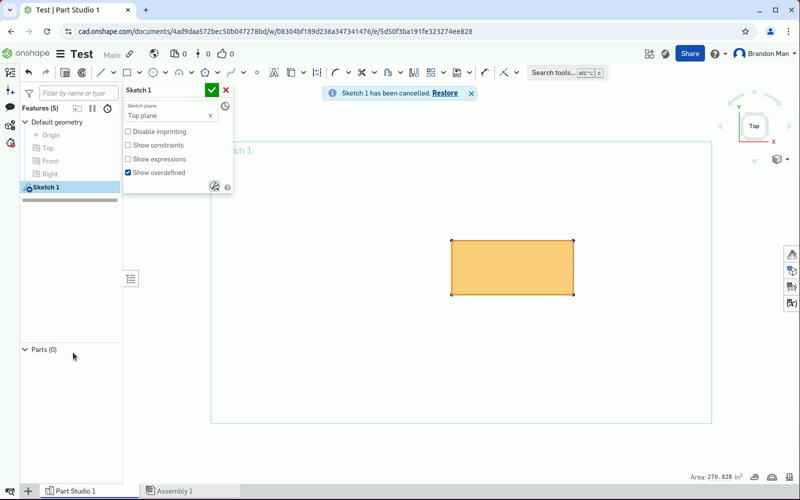
key(shift+e)
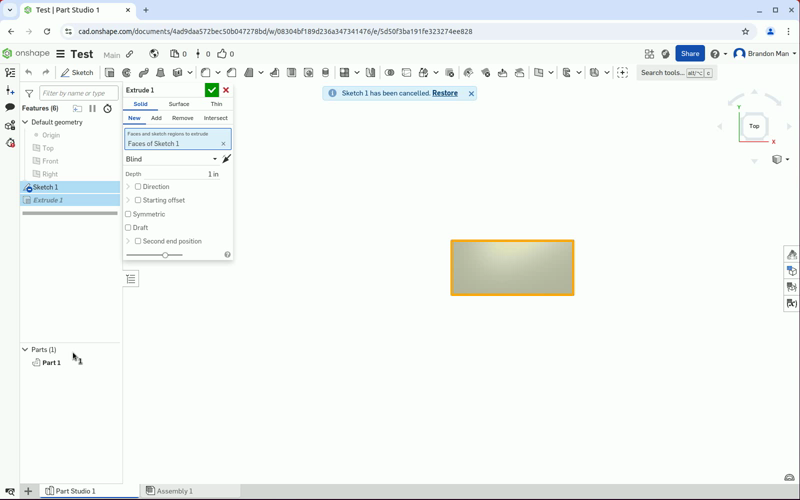
mouse_move(143, 106)
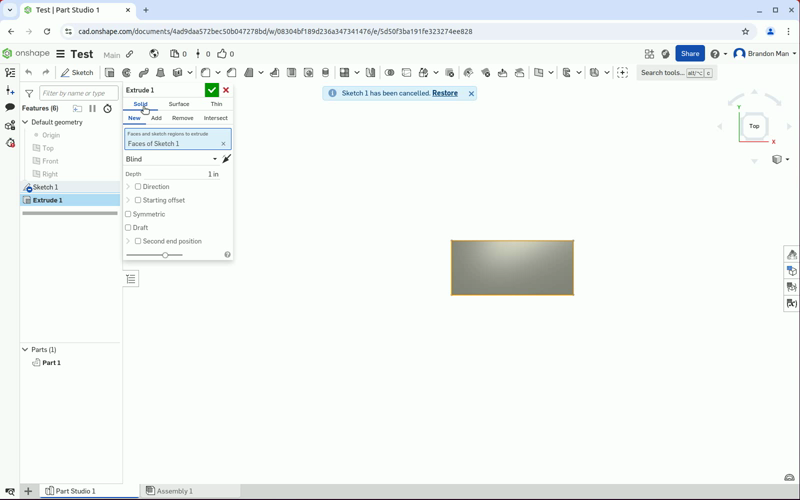
click(143, 106)
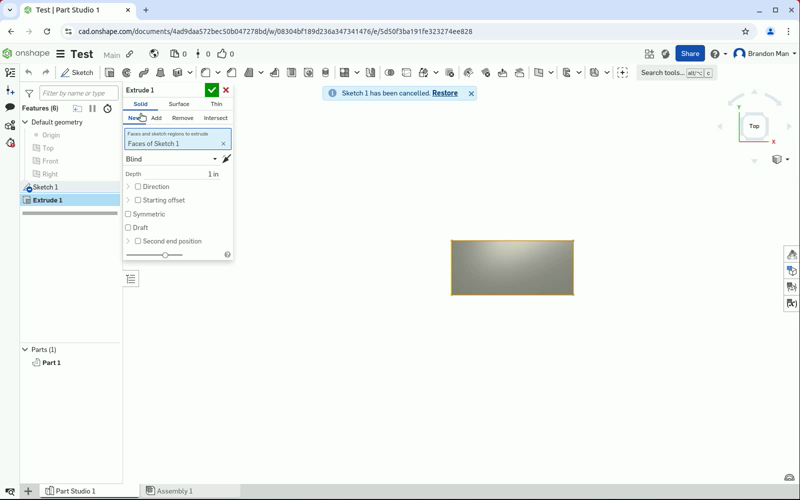
mouse_move(137, 120)
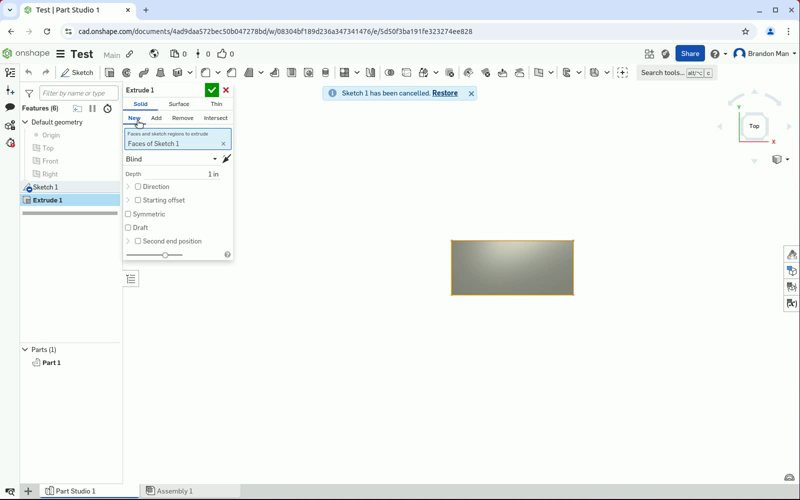
click(137, 120)
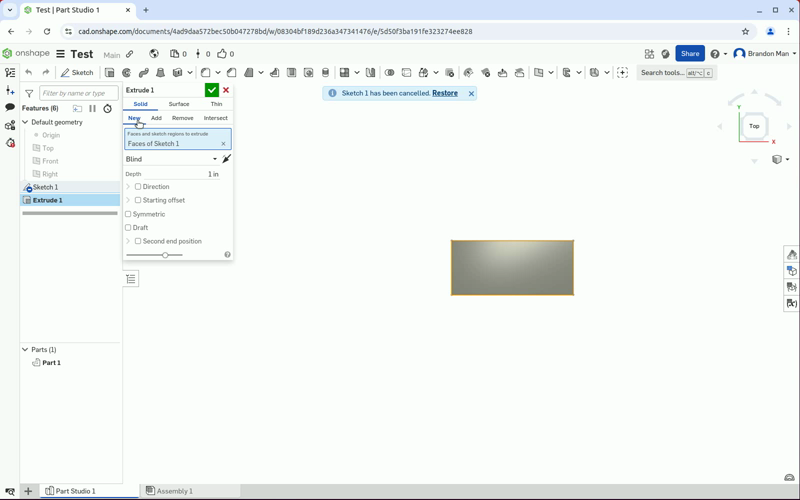
key(tab, 4)
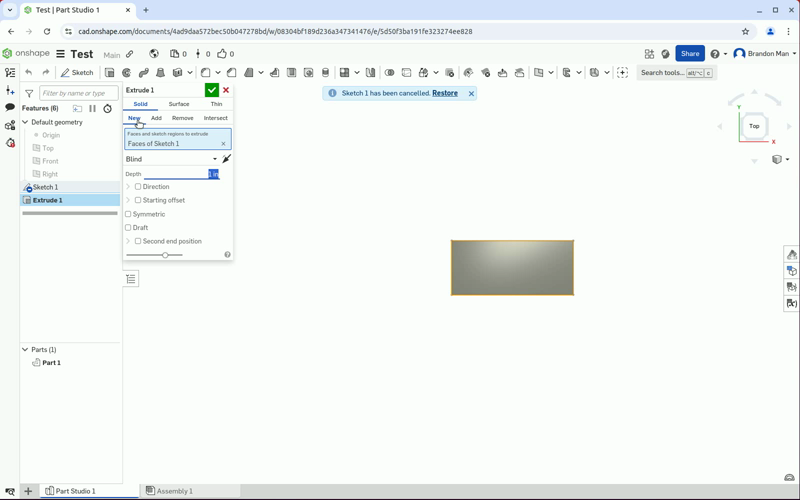
text(0.722)
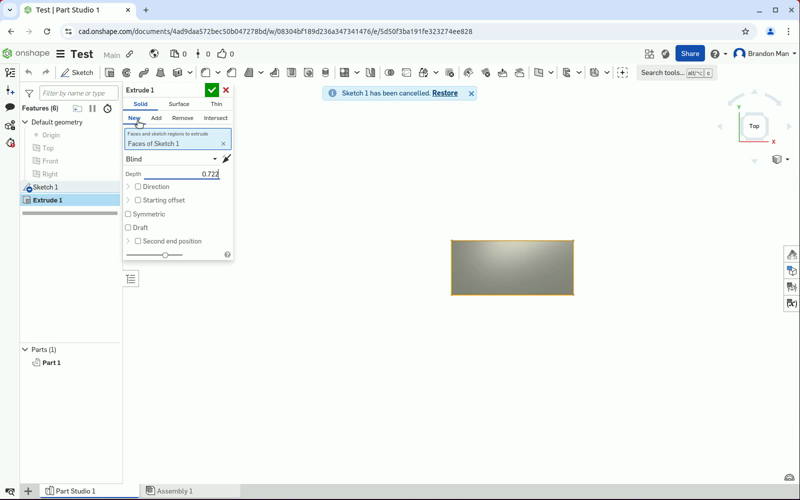
key(enter)
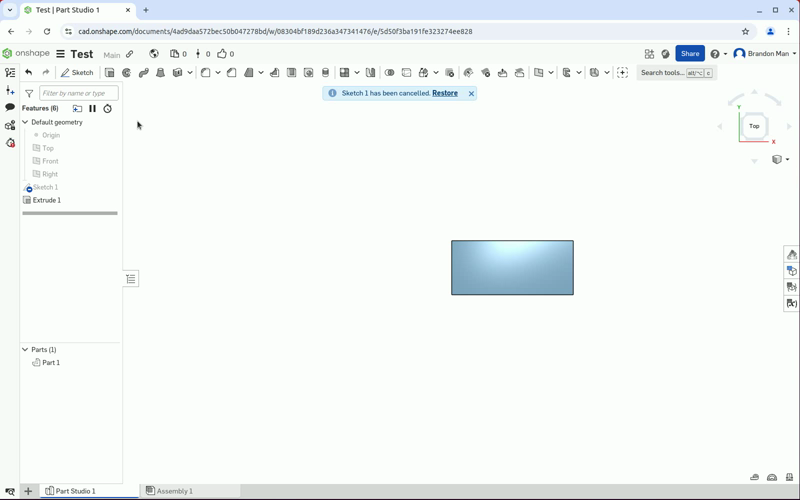
key(shift+h)
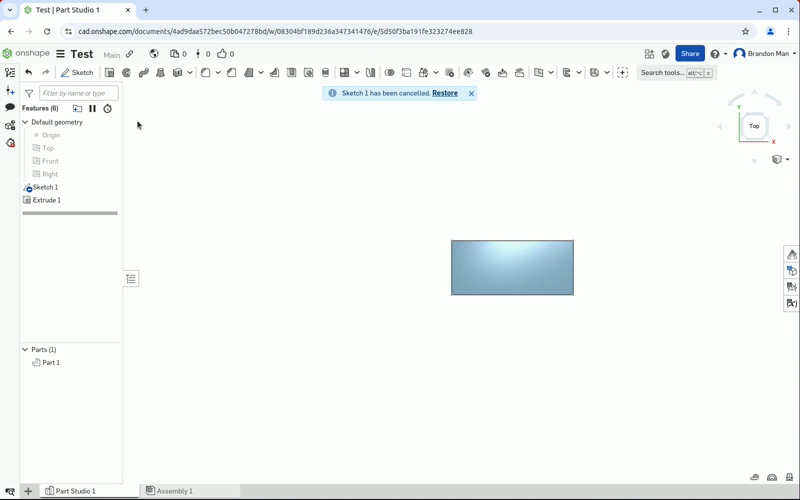
key(shift+h)
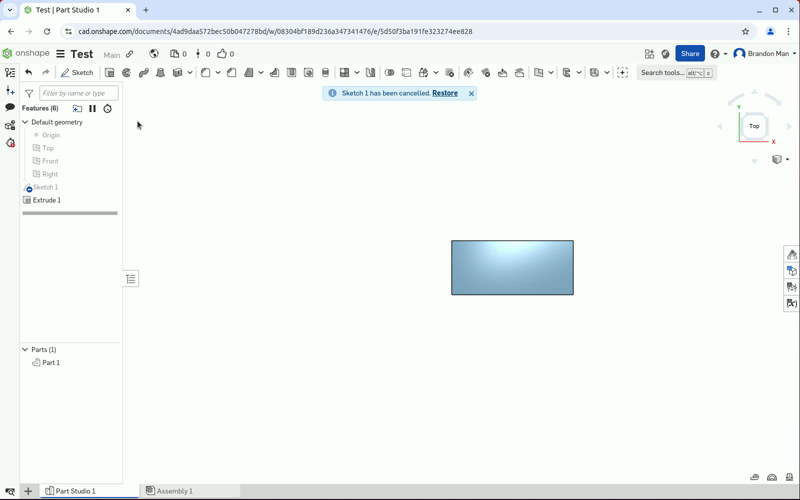
mouse_move(73, 189)
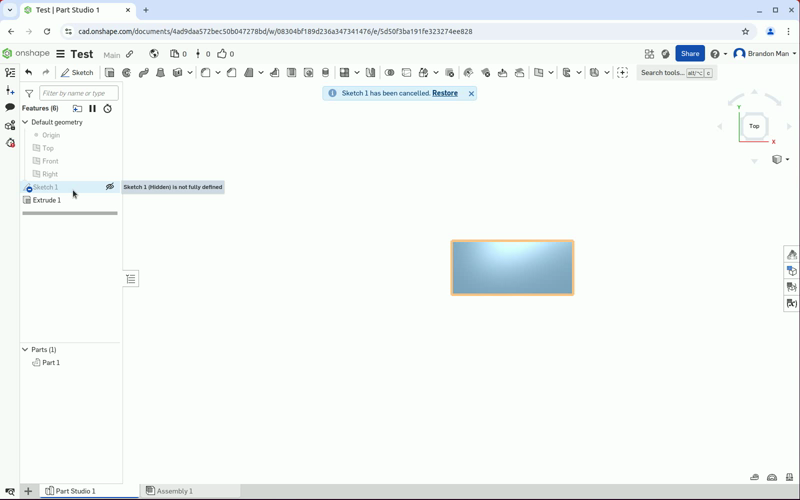
click(73, 189)
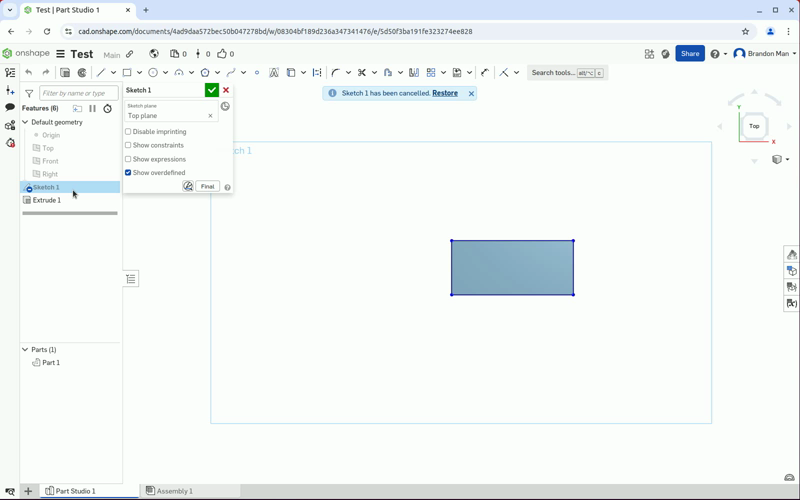
mouse_move(229, 92)
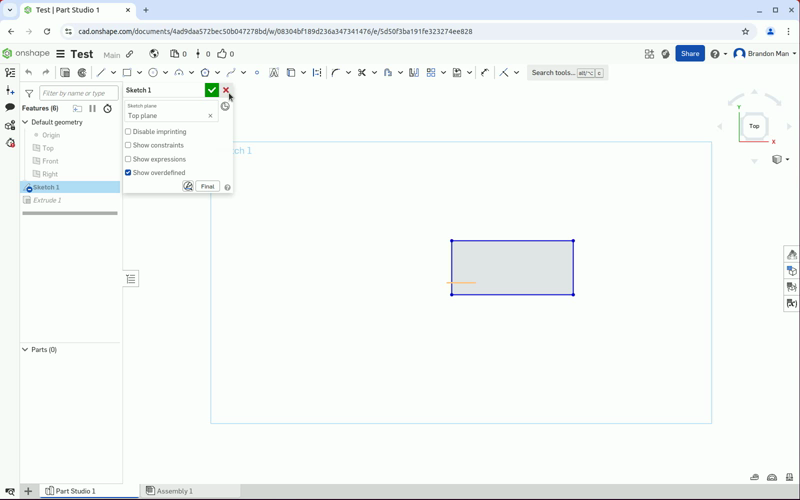
click(229, 92)
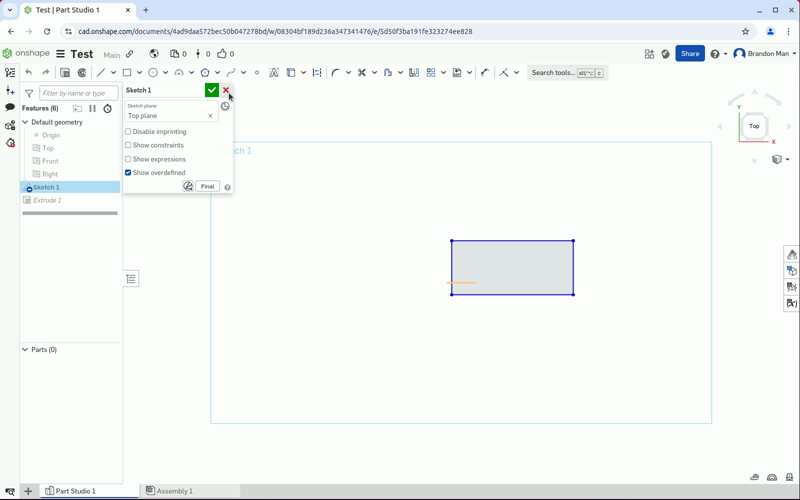
key(shift+s)
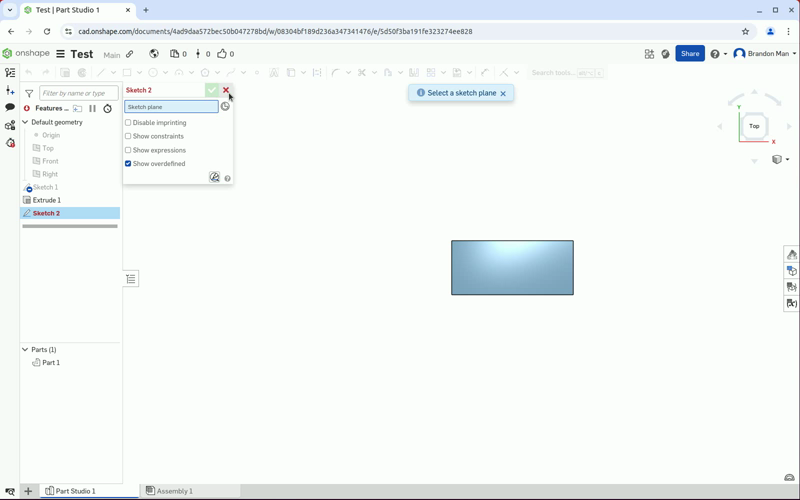
mouse_move(73, 150)
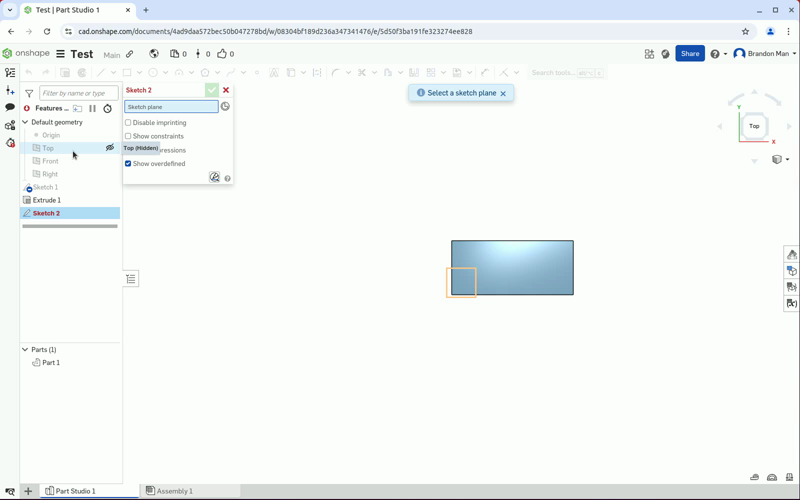
click(73, 150)
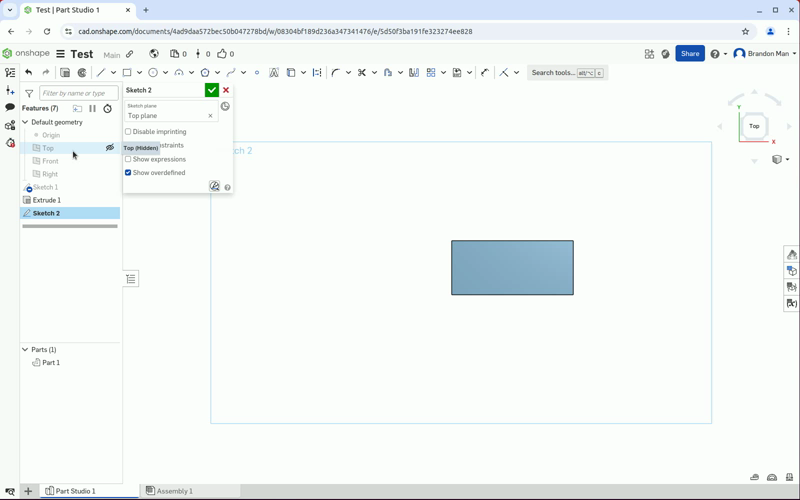
mouse_move(73, 352)
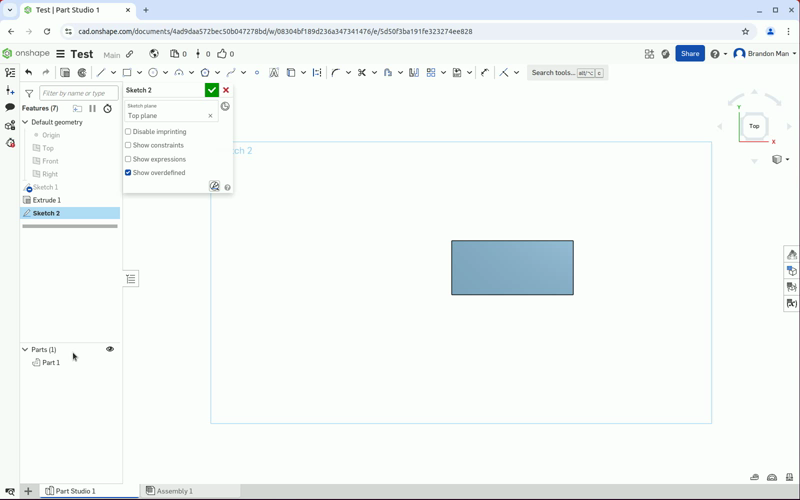
key(y)
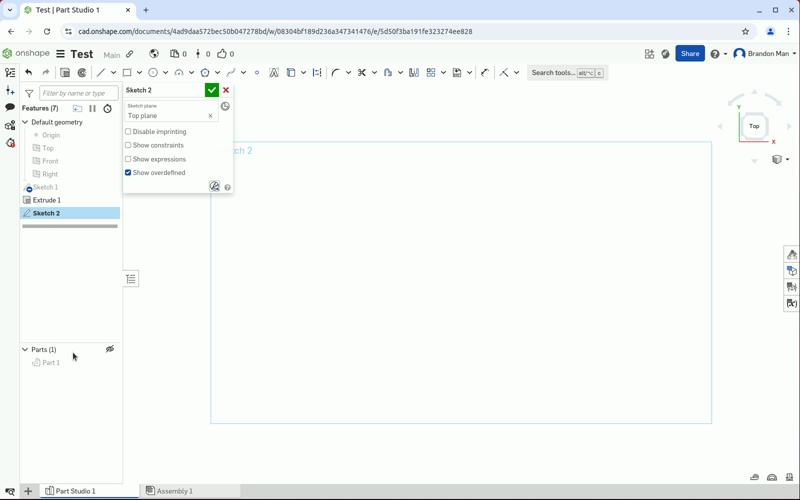
key(a)
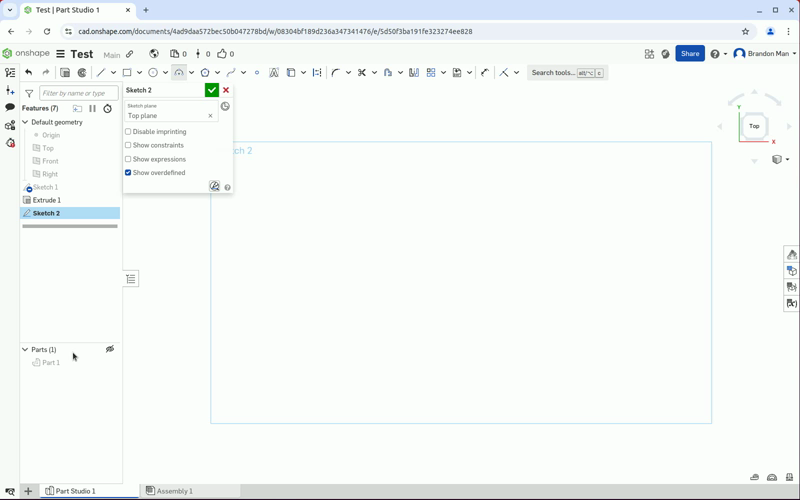
key_down(shift)
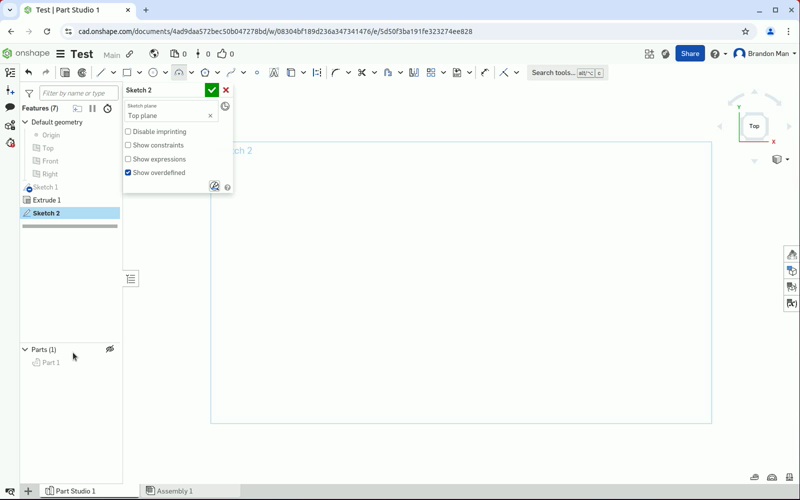
mouse_move(451, 294)
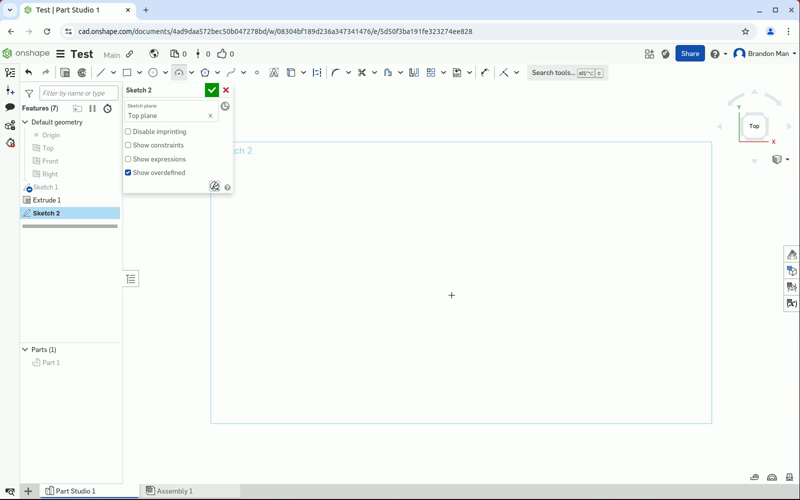
click(451, 294)
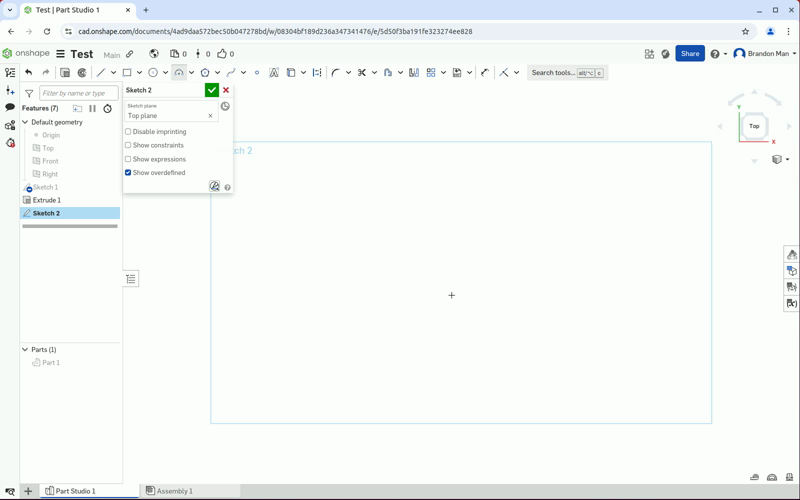
key_up(shift)
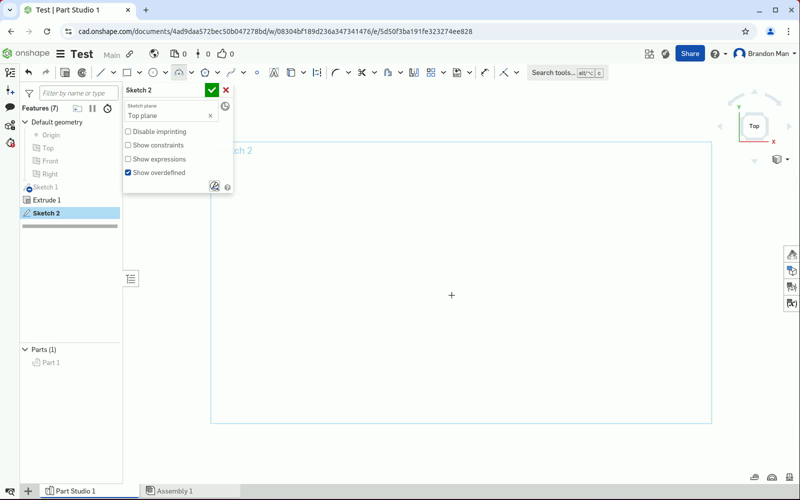
key_down(shift)
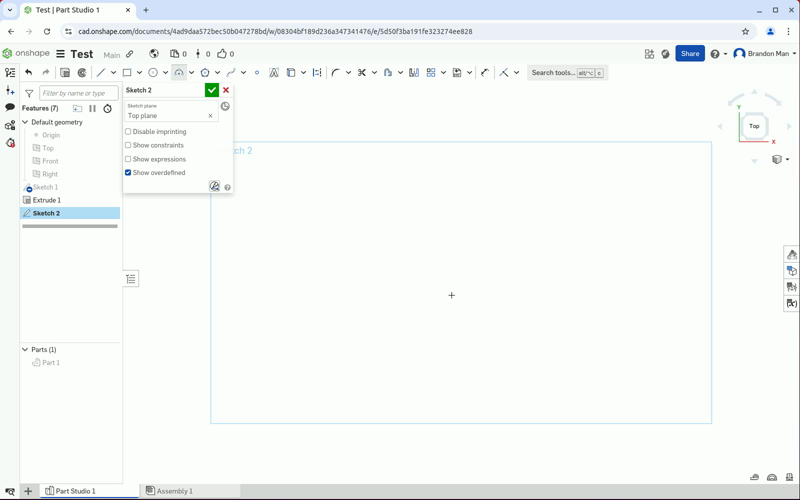
mouse_move(451, 240)
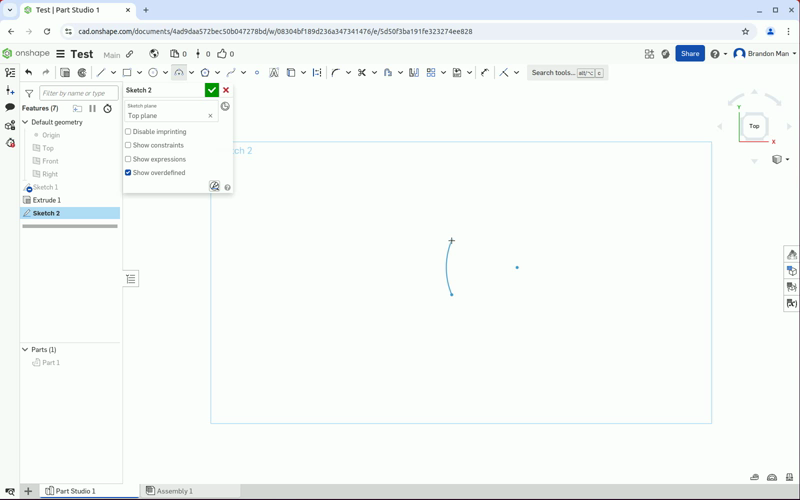
click(451, 240)
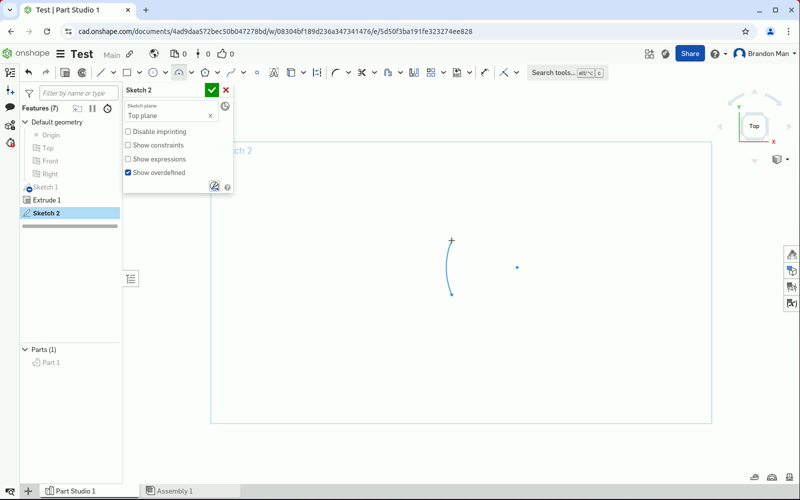
mouse_move(478, 267)
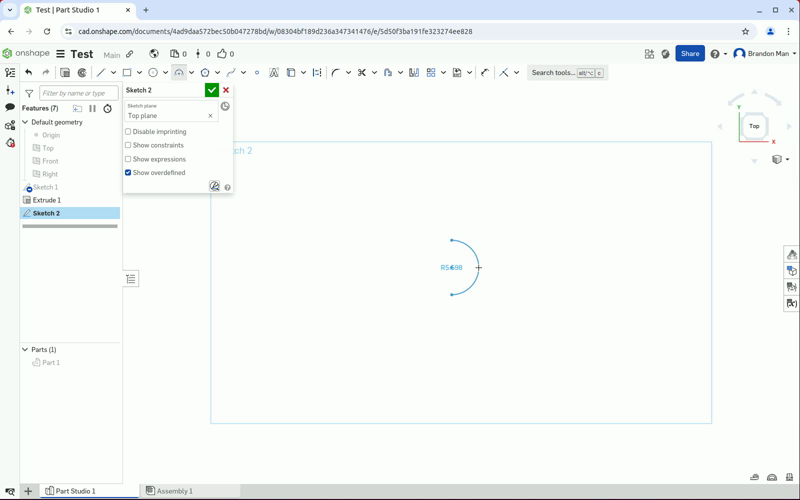
click(478, 267)
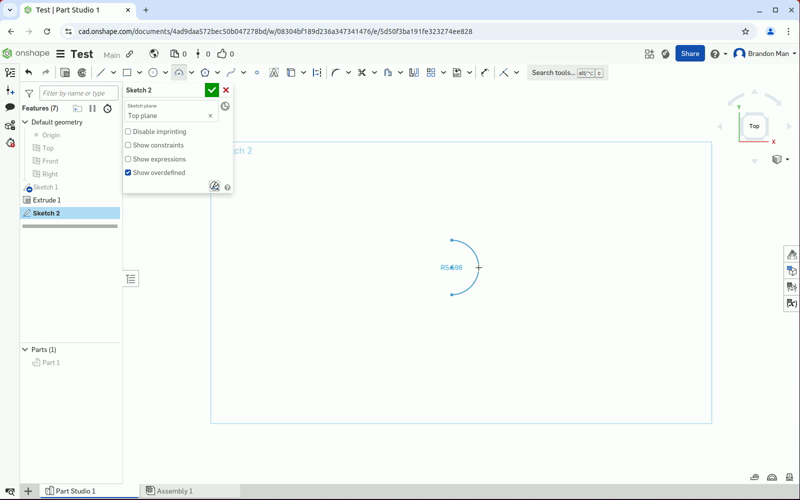
key_up(shift)
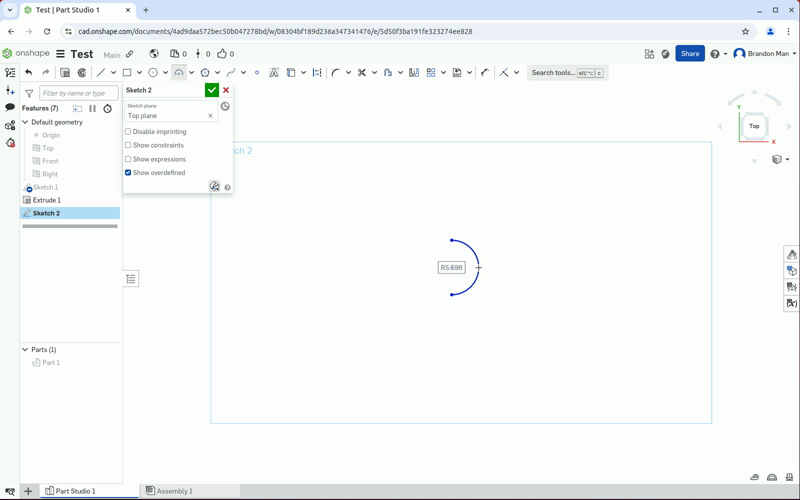
key(esc)
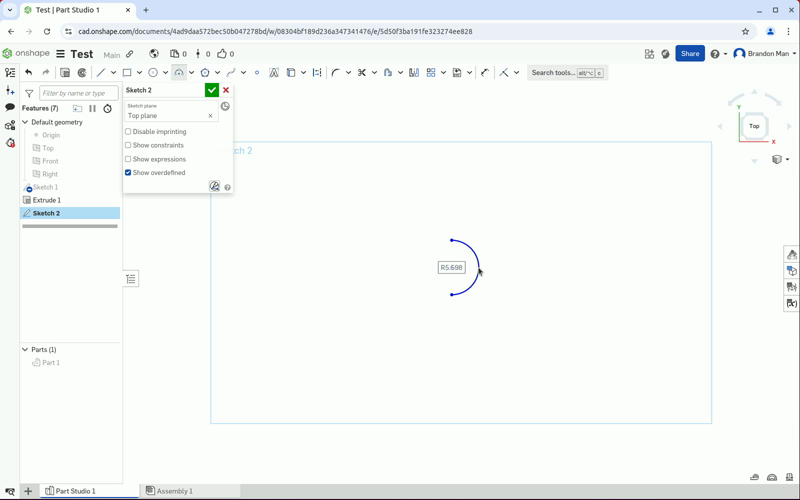
key(l)
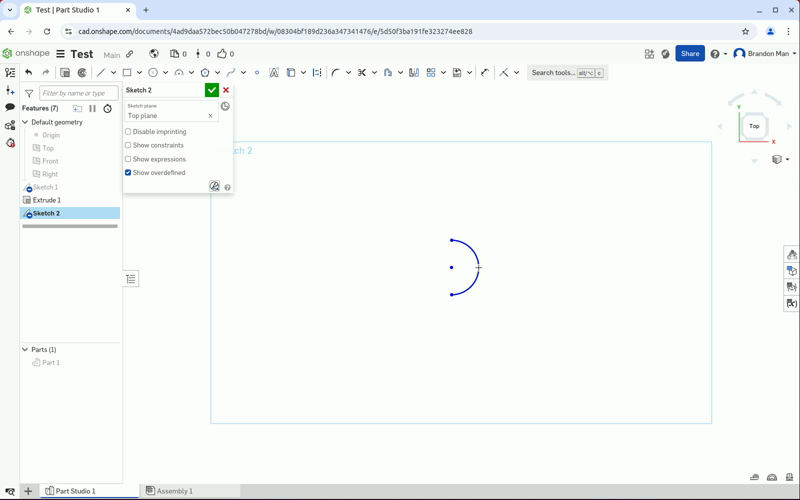
mouse_move(451, 240)
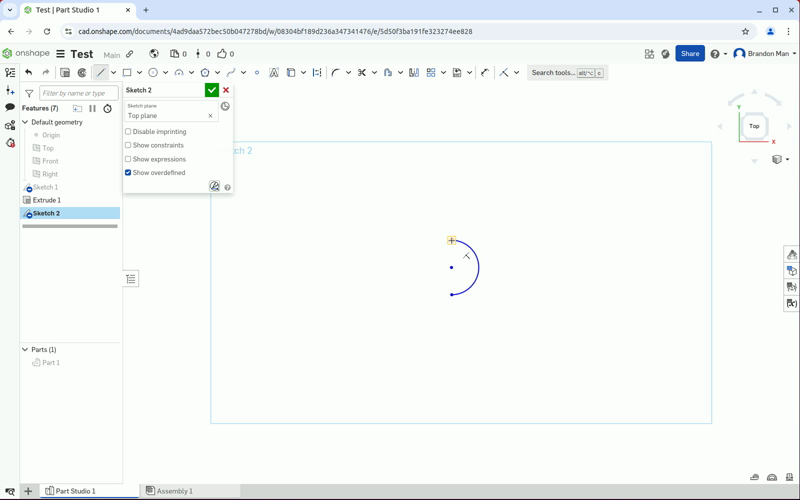
click(451, 240)
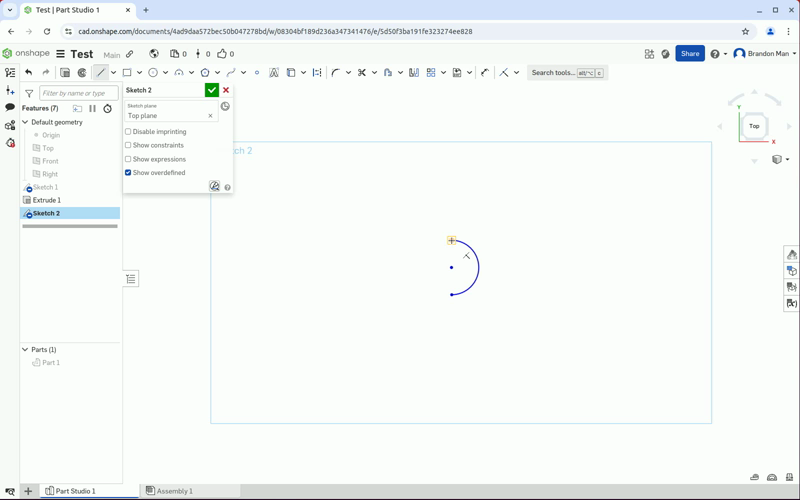
mouse_move(481, 240)
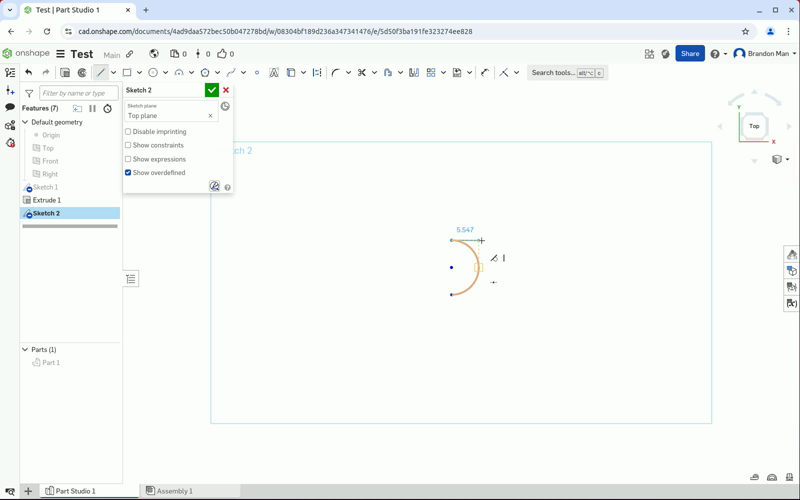
key_down(shift)
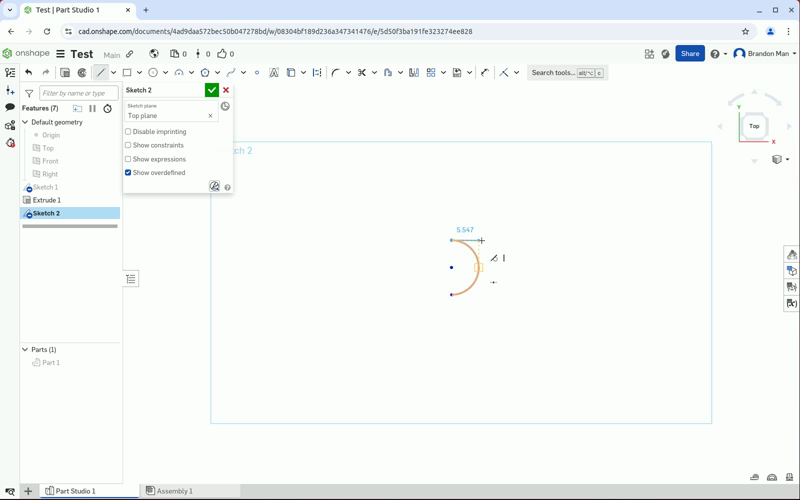
mouse_move(451, 294)
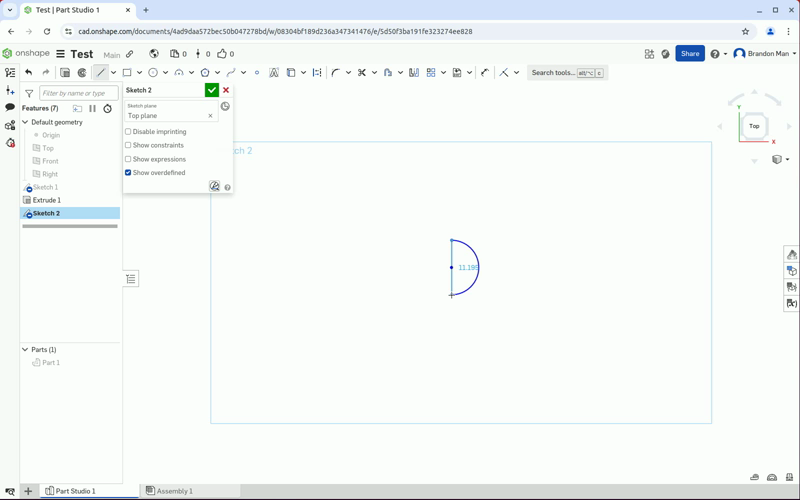
key_up(shift)
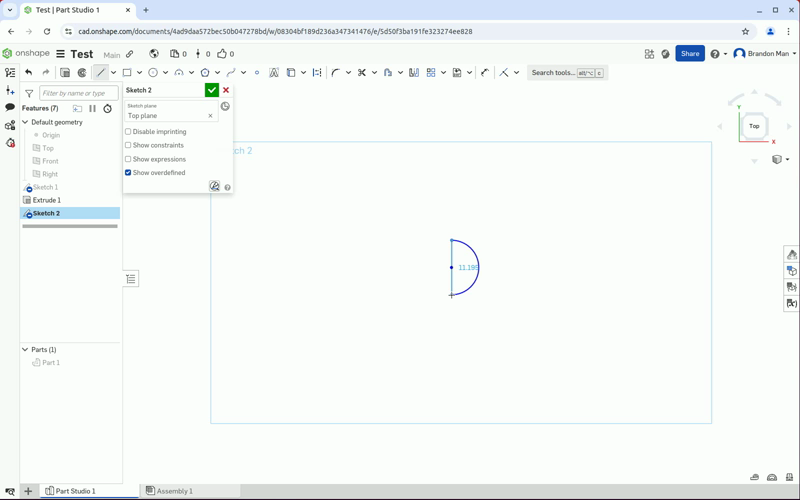
click(451, 294)
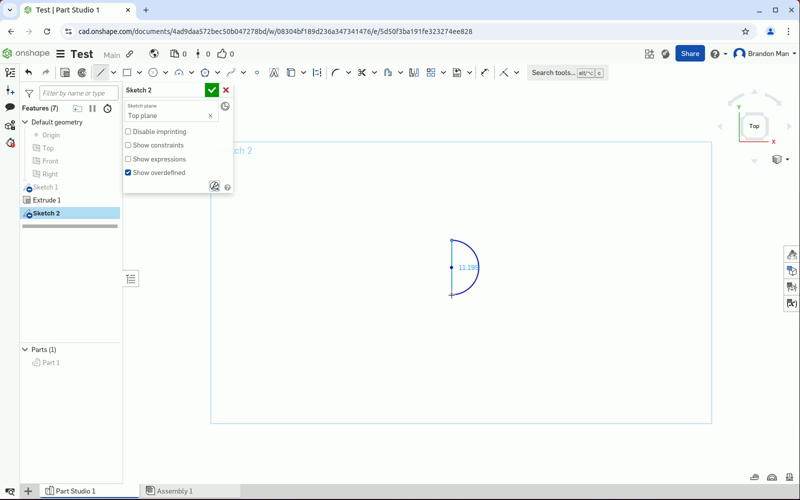
key(esc)
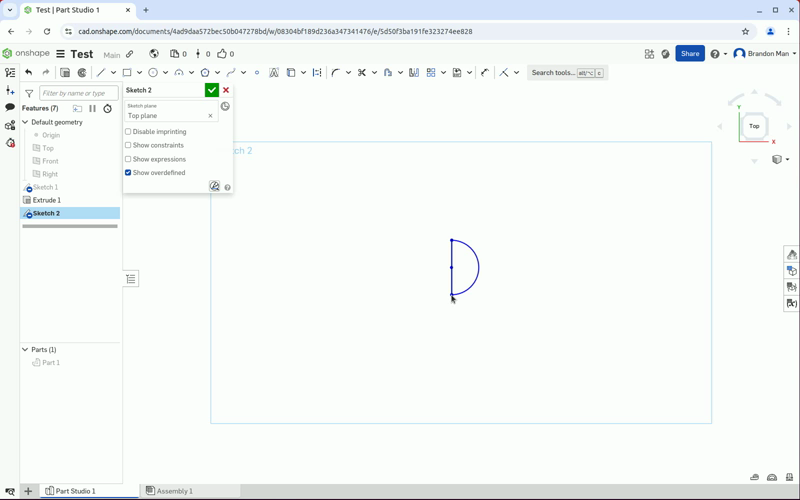
mouse_move(454, 293)
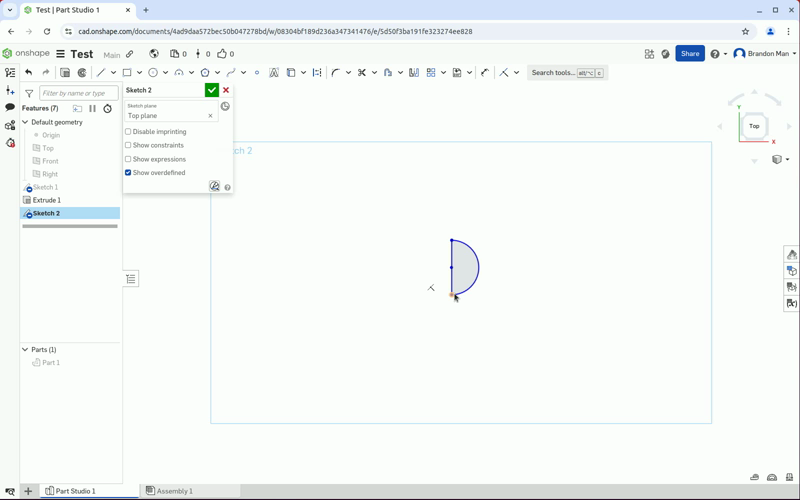
scroll(6)
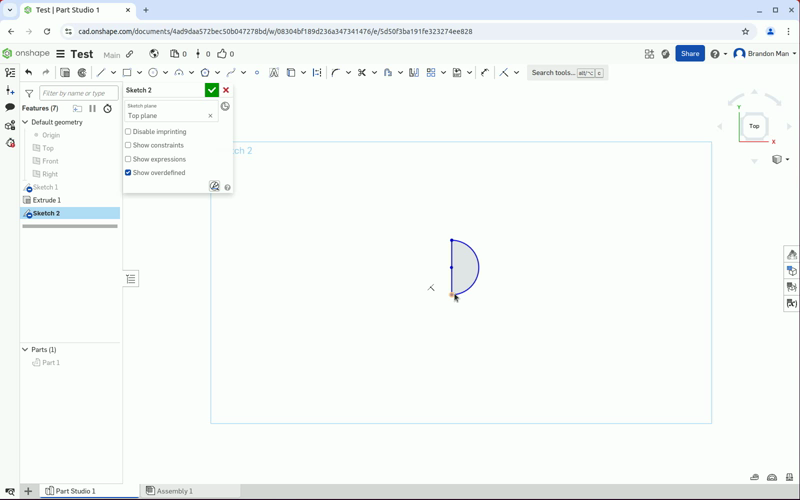
scroll(6)
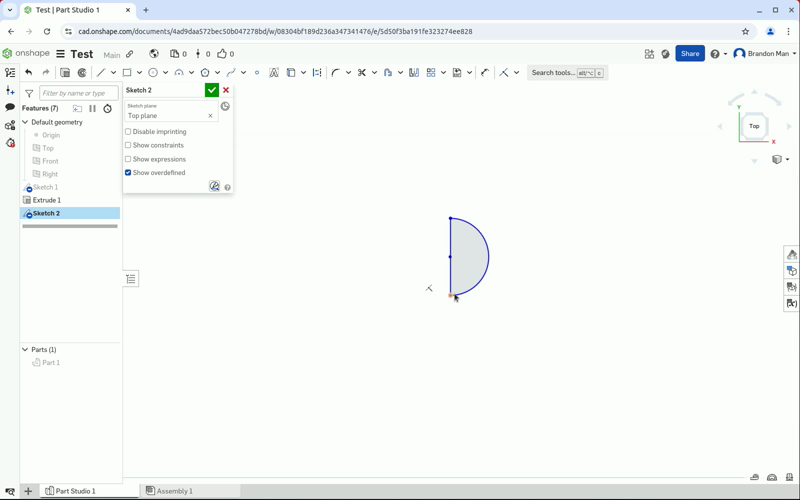
scroll(6)
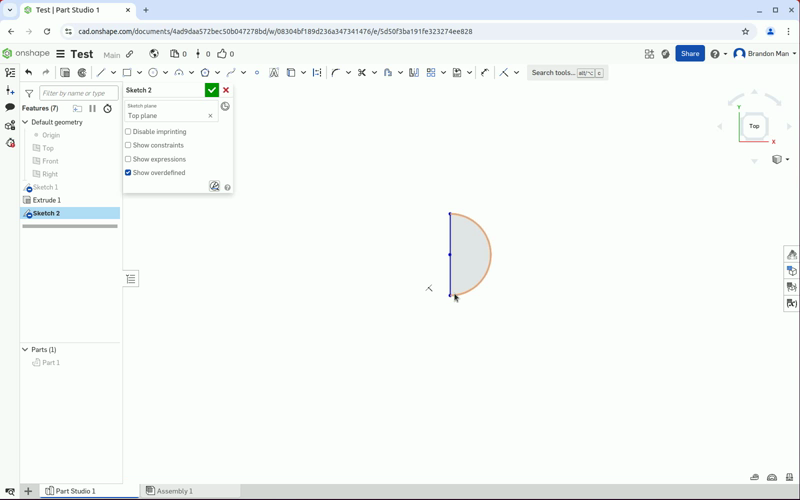
scroll(6)
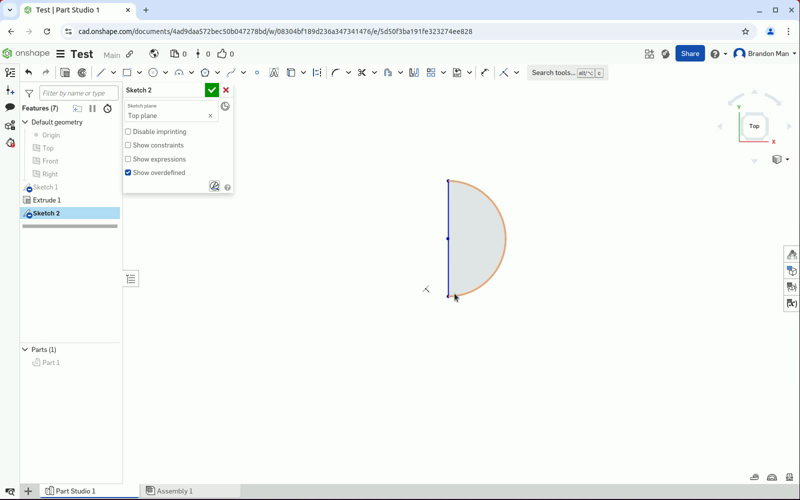
scroll(6)
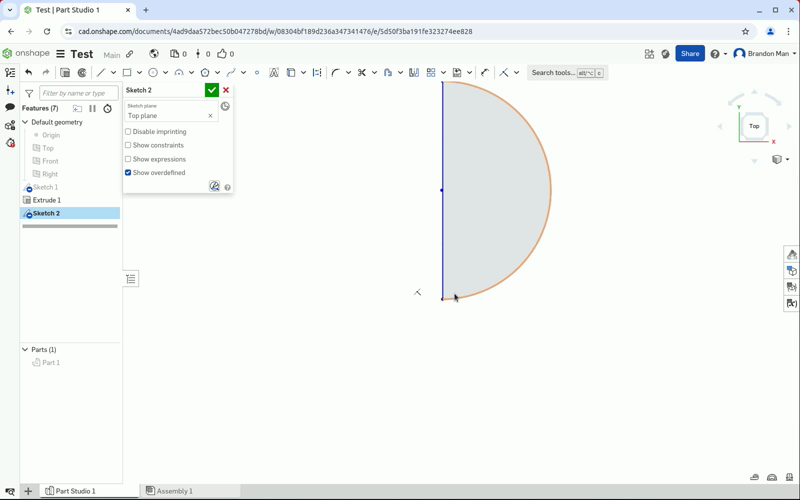
scroll(6)
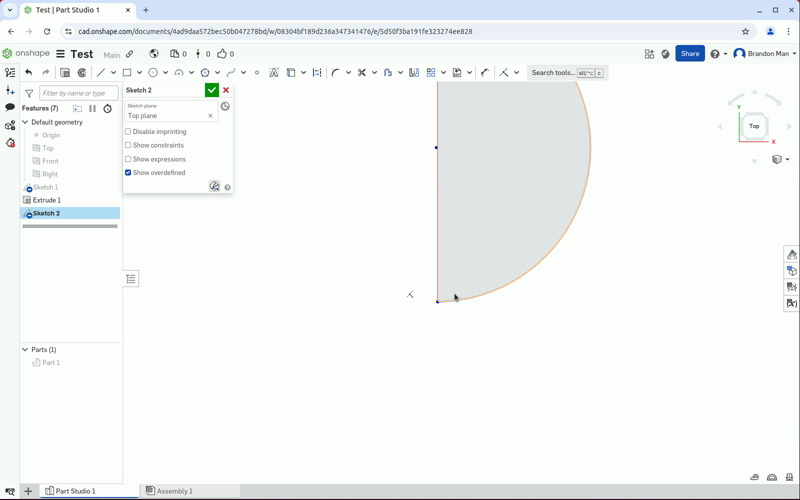
scroll(6)
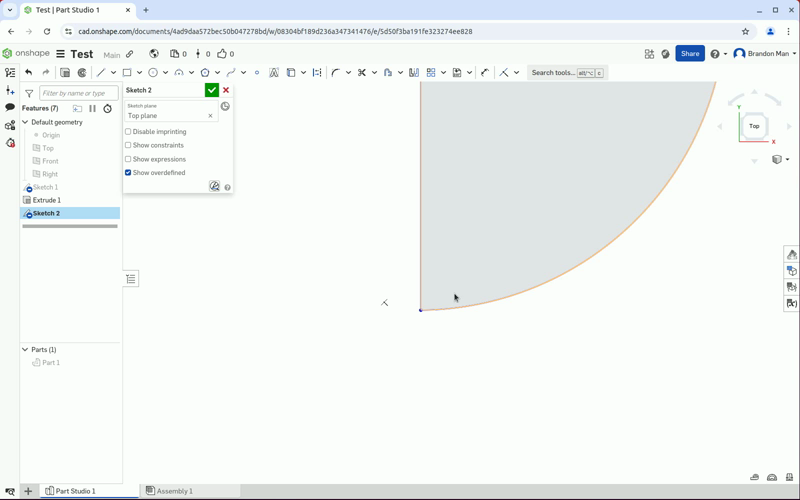
click(454, 293)
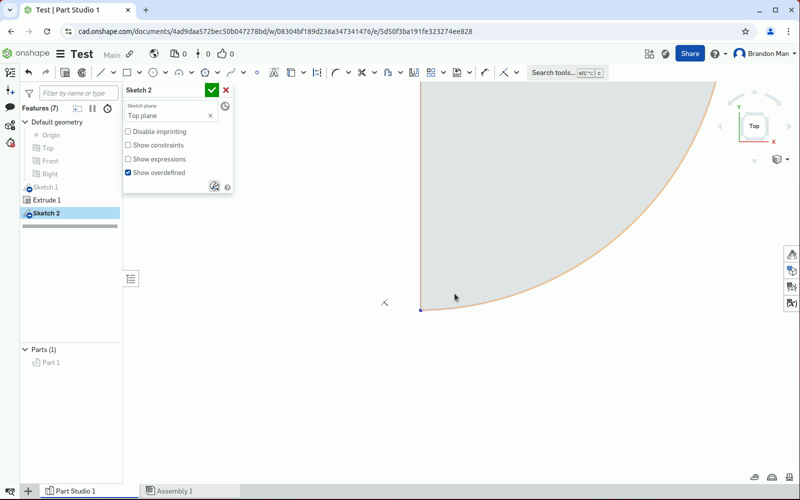
scroll(-6)
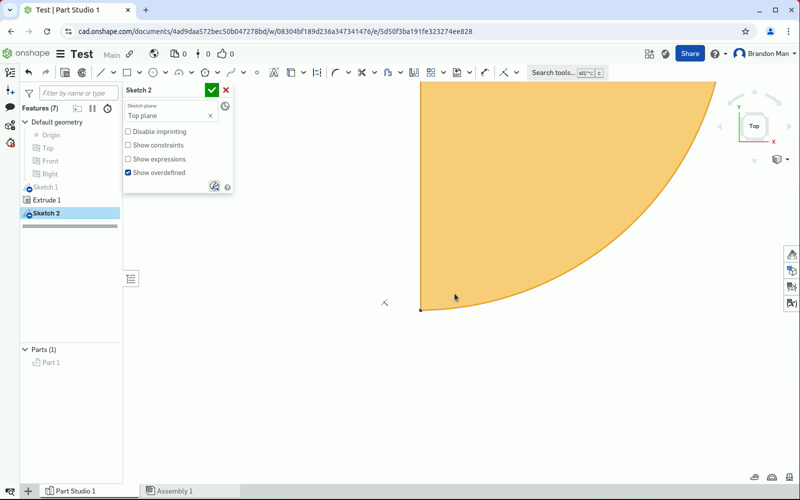
scroll(-6)
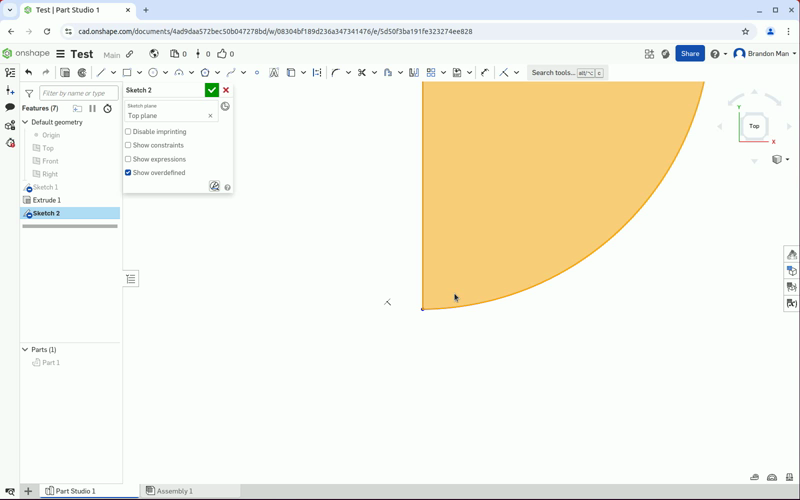
scroll(-6)
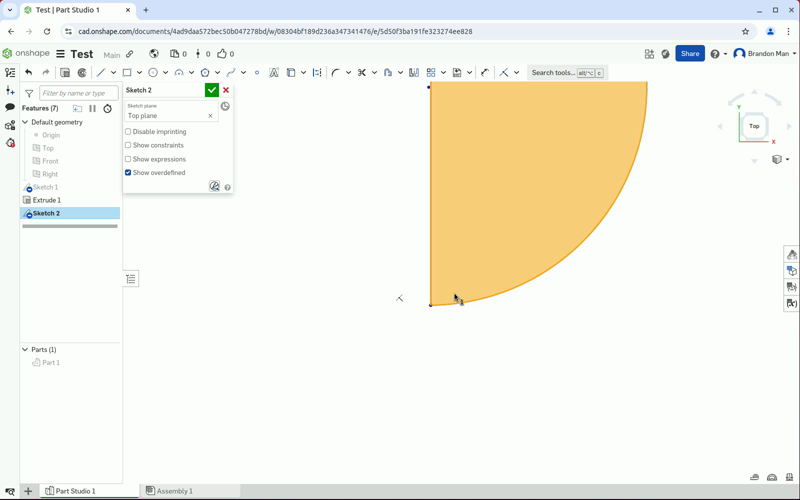
scroll(-6)
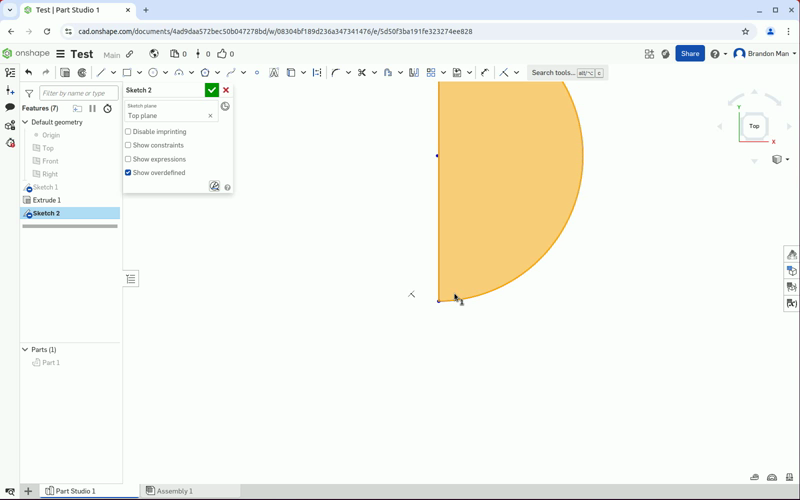
scroll(-6)
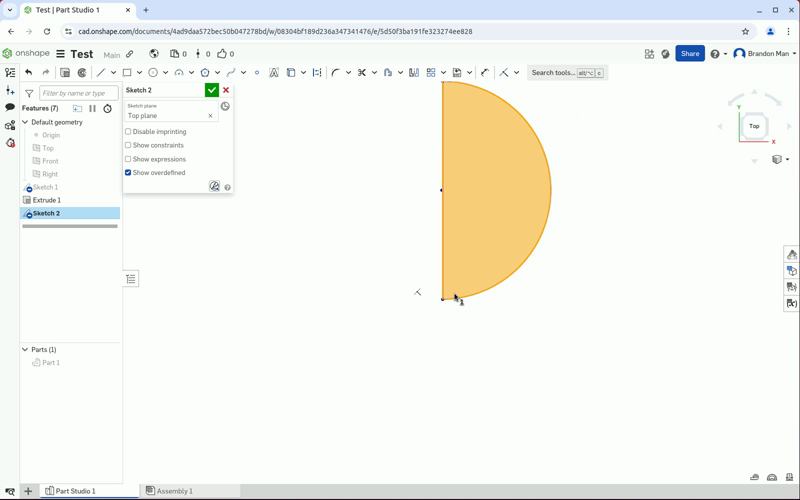
scroll(-6)
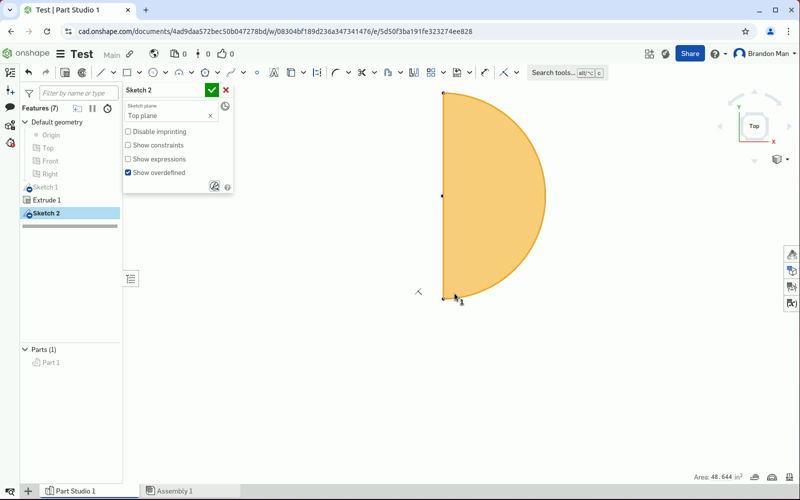
scroll(-6)
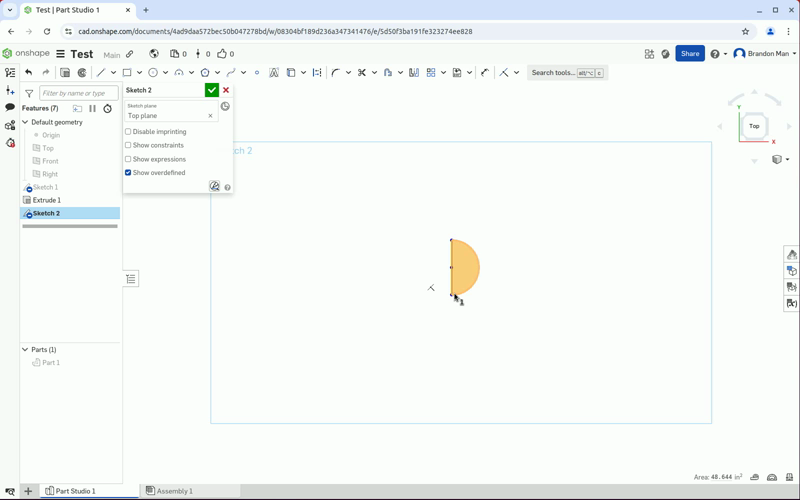
mouse_move(73, 352)
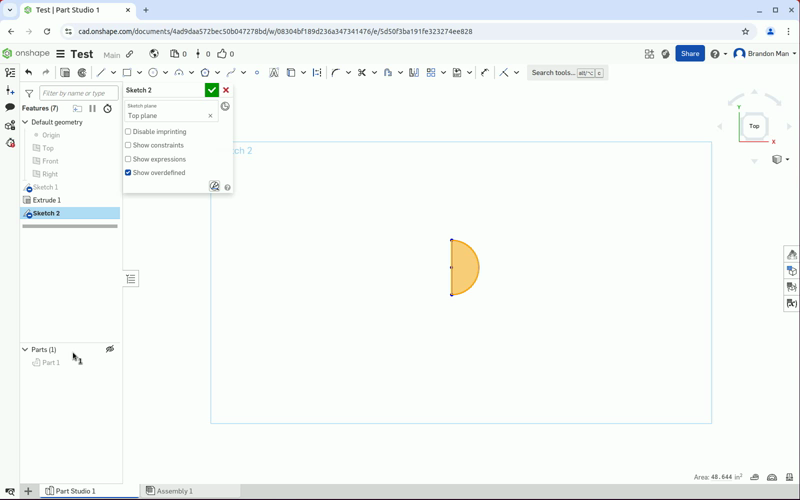
key(shift+y)
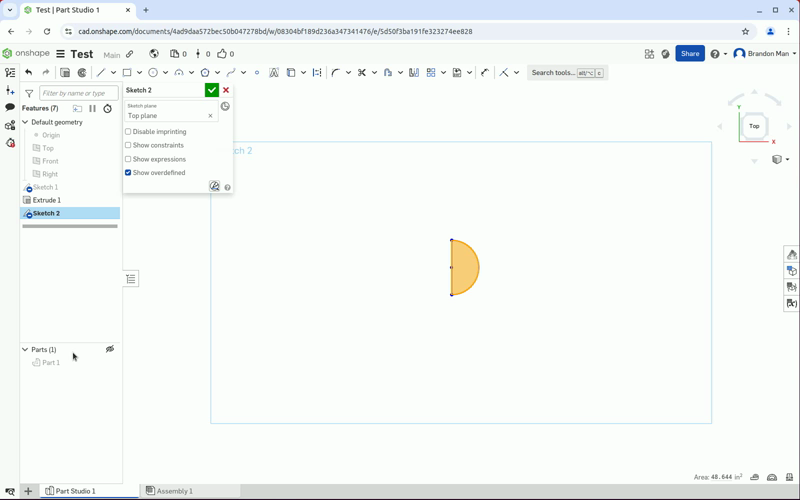
key(shift+e)
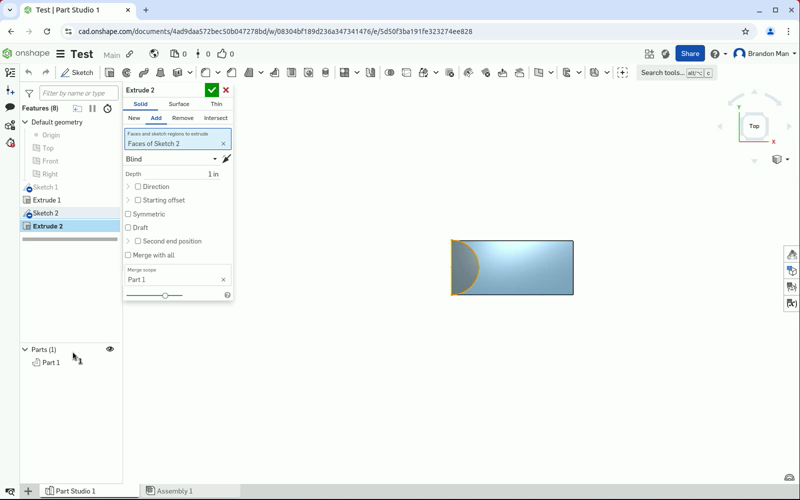
mouse_move(143, 106)
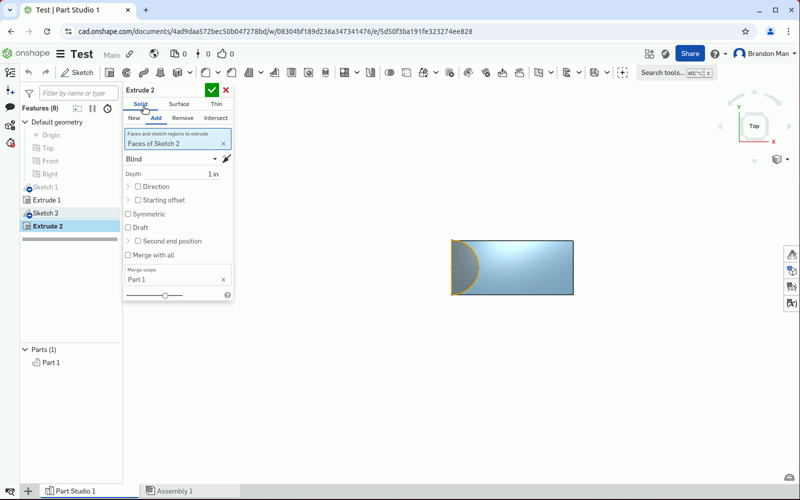
click(143, 106)
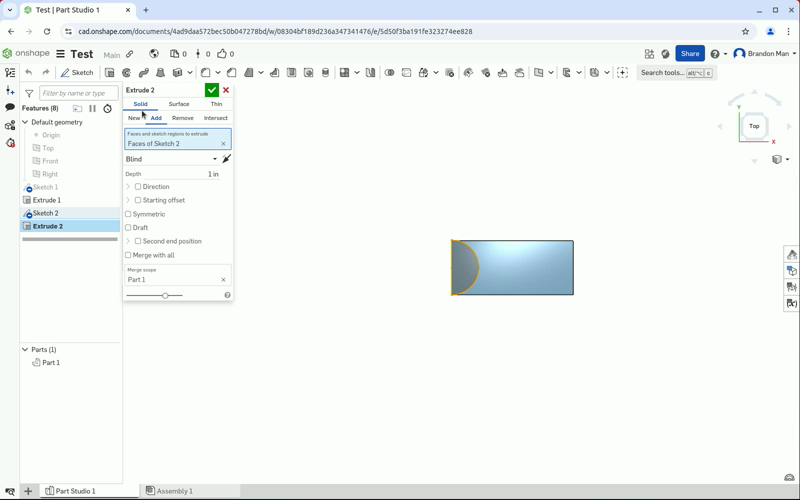
mouse_move(137, 120)
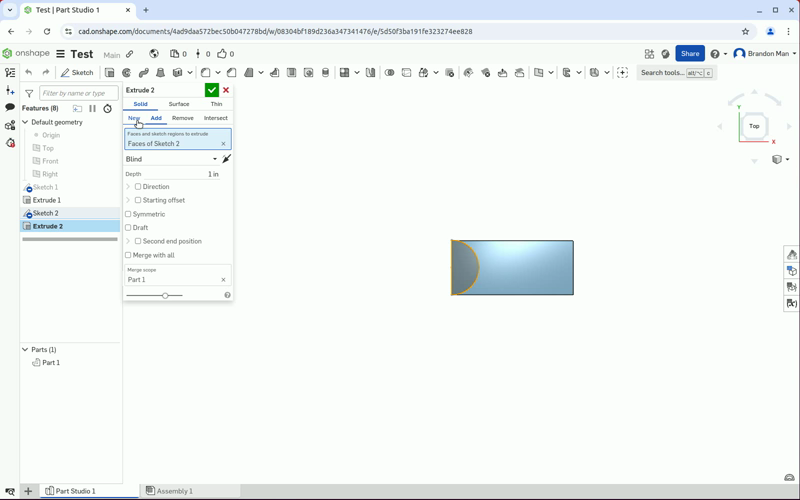
click(137, 120)
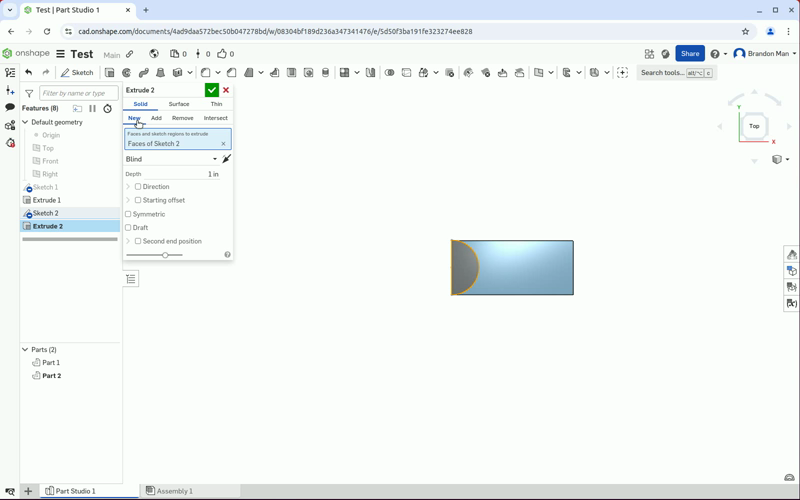
key(tab, 4)
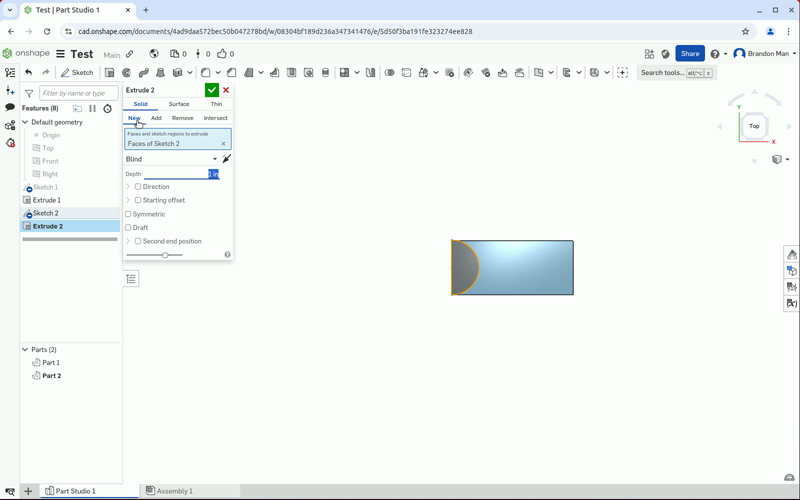
text(0.722)
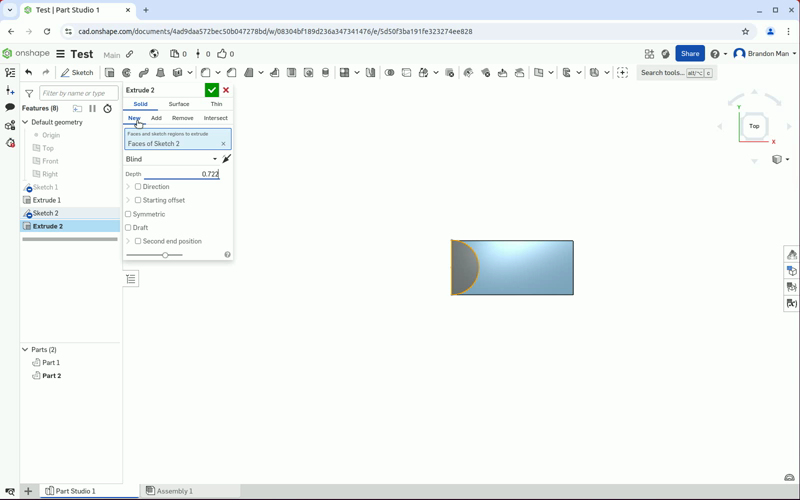
key(enter)
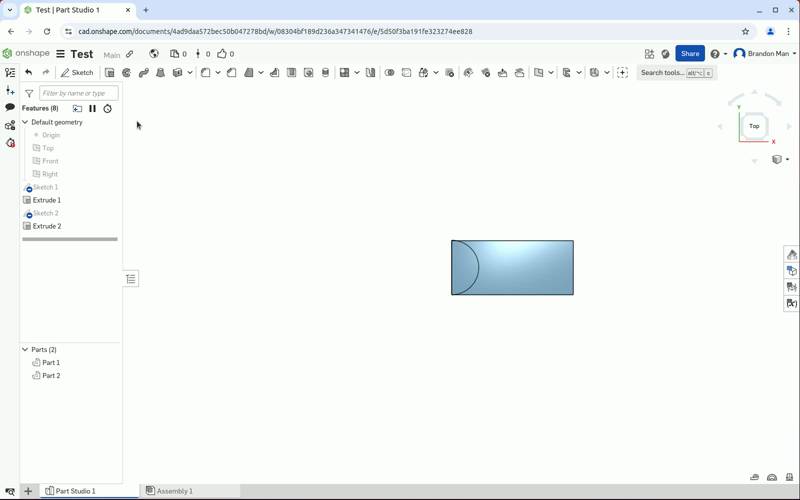
key(shift+h)
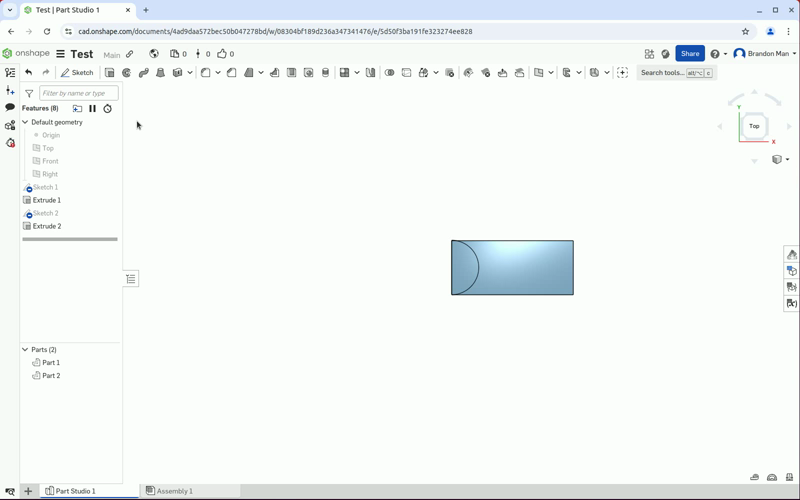
key(shift+h)
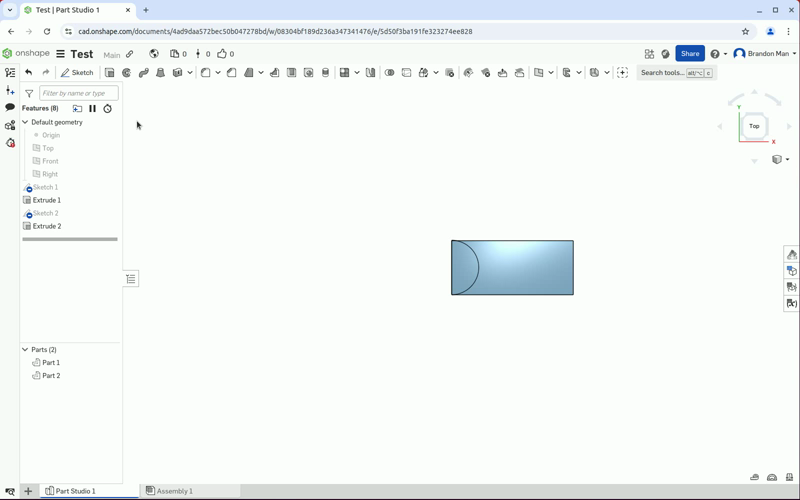
mouse_move(73, 189)
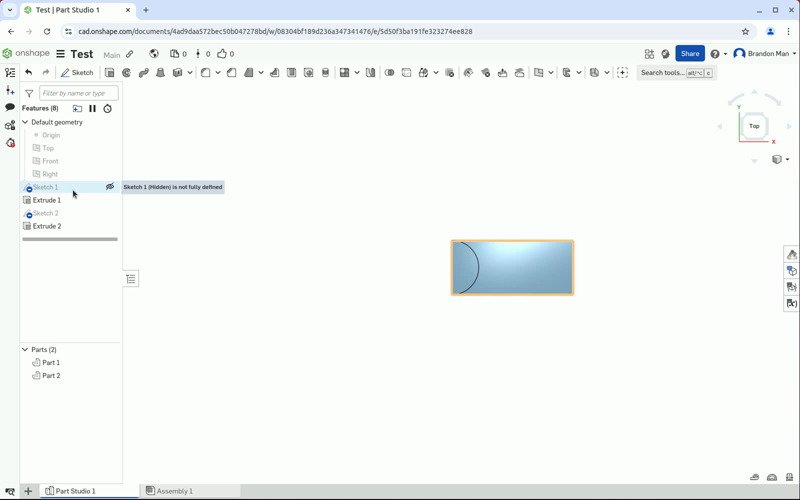
click(73, 189)
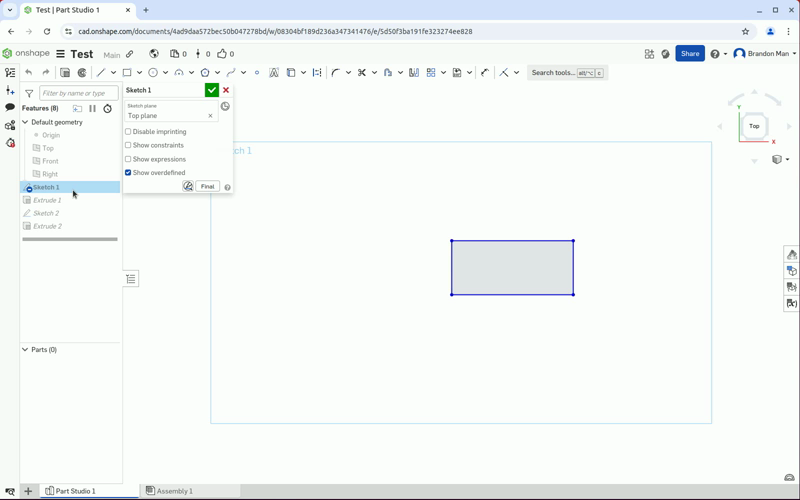
mouse_move(229, 92)
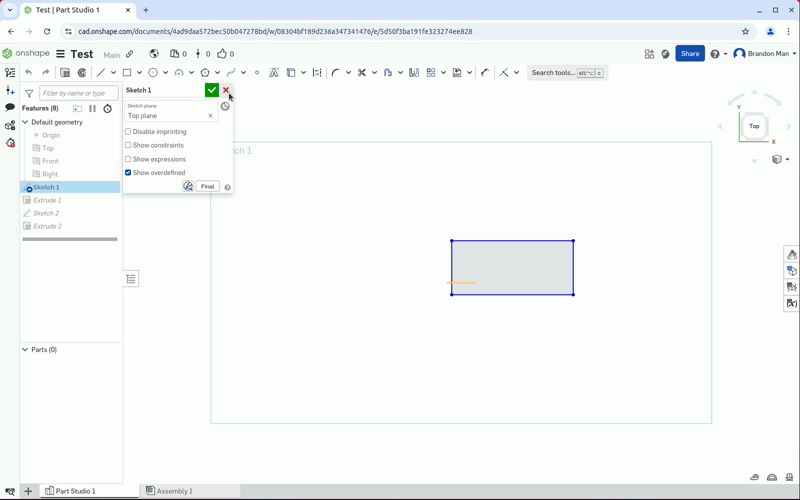
click(229, 92)
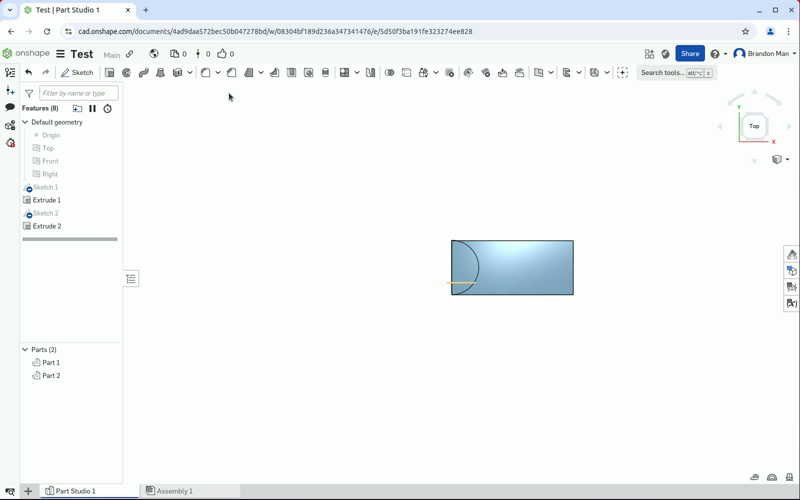
mouse_move(541, 75)
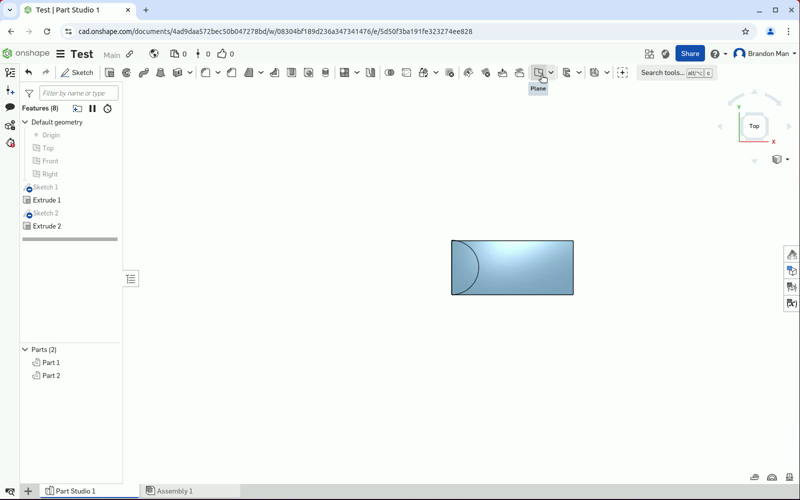
click(541, 75)
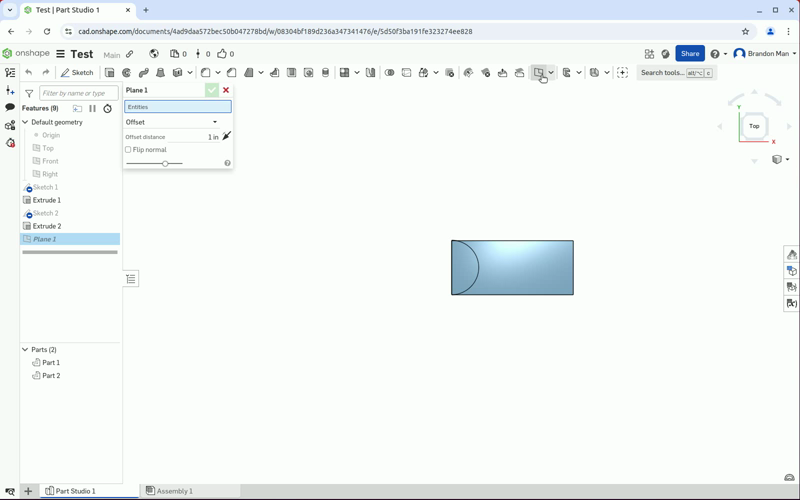
mouse_move(73, 150)
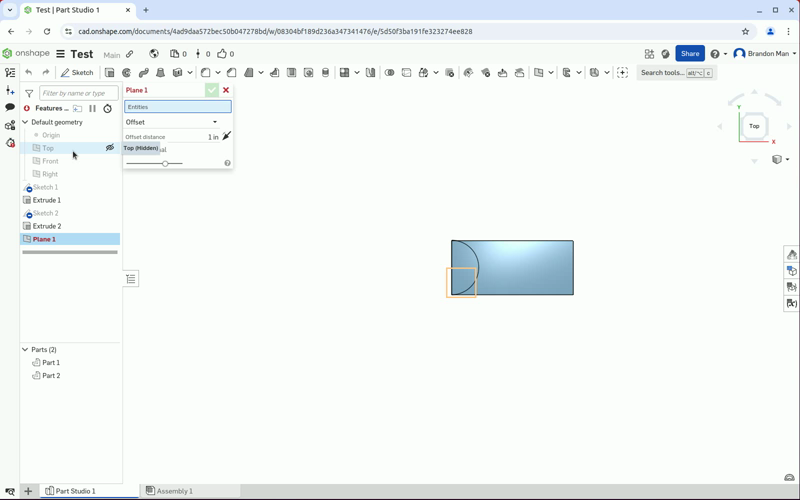
click(73, 150)
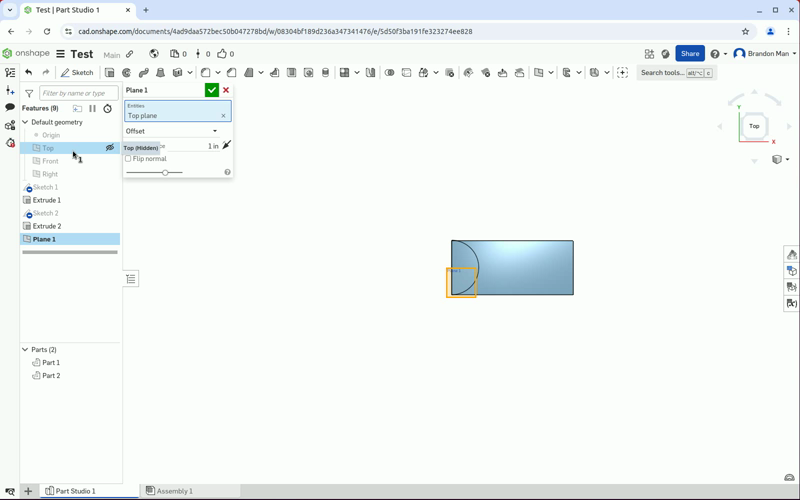
key(tab, 2)
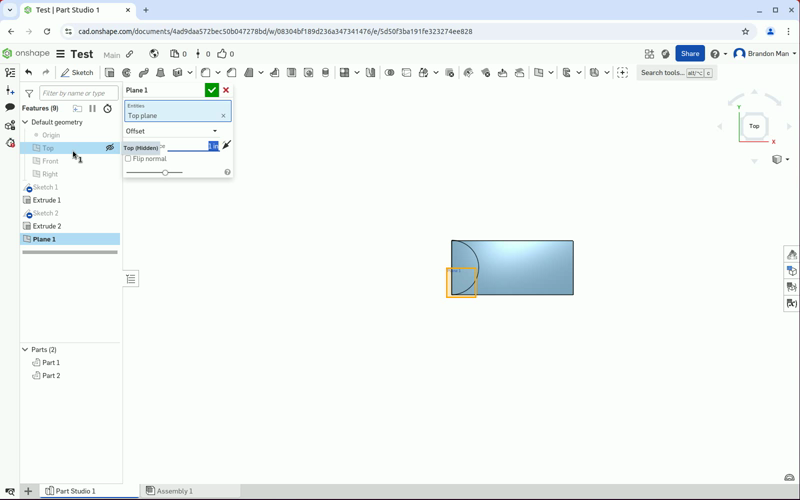
text(0.709)
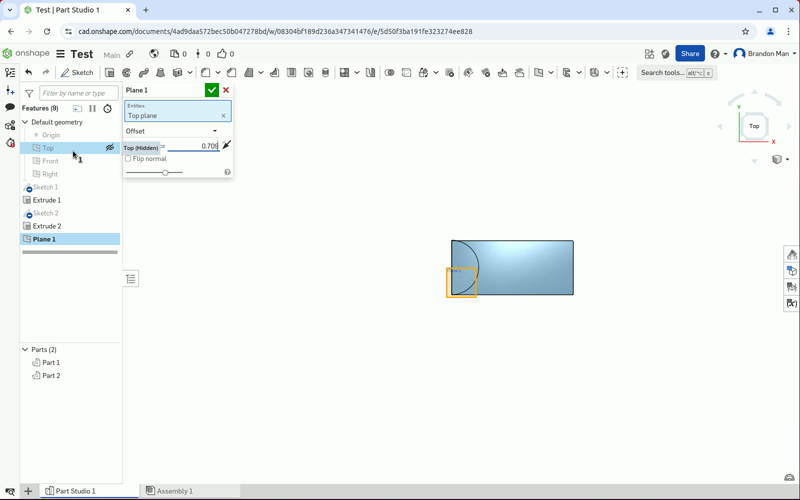
key(enter, 2)
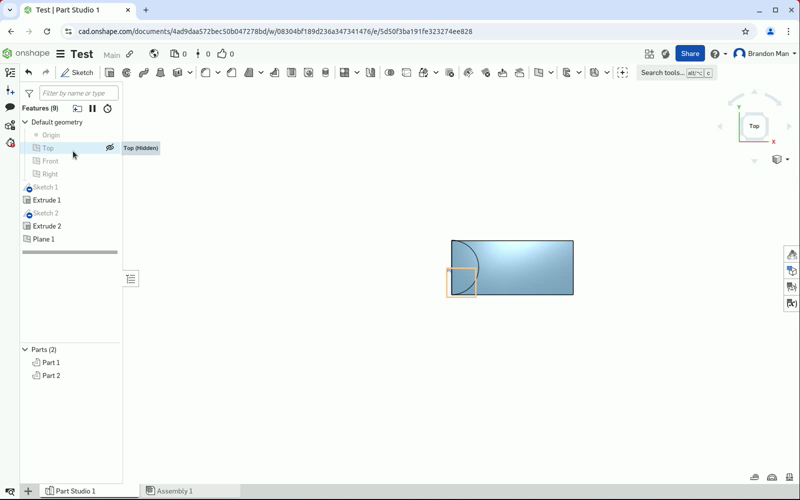
key(shift+s)
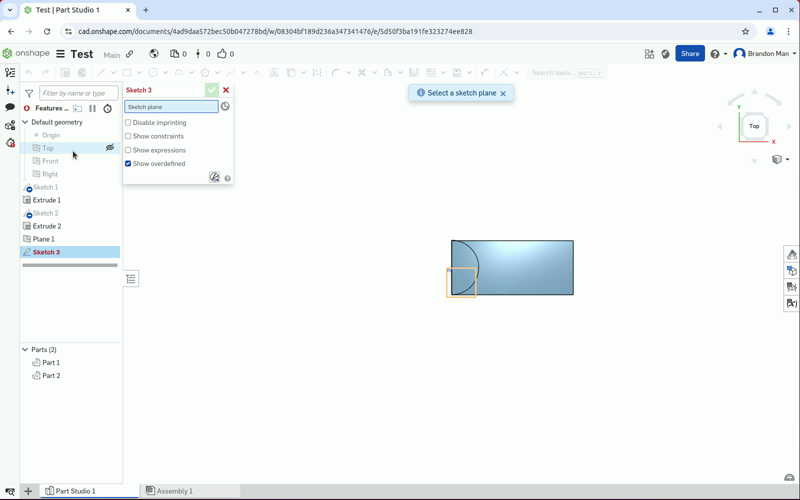
mouse_move(73, 241)
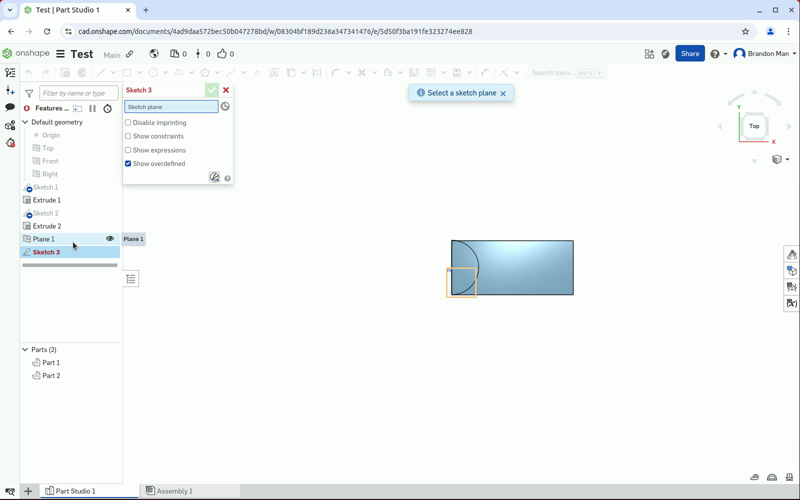
click(73, 241)
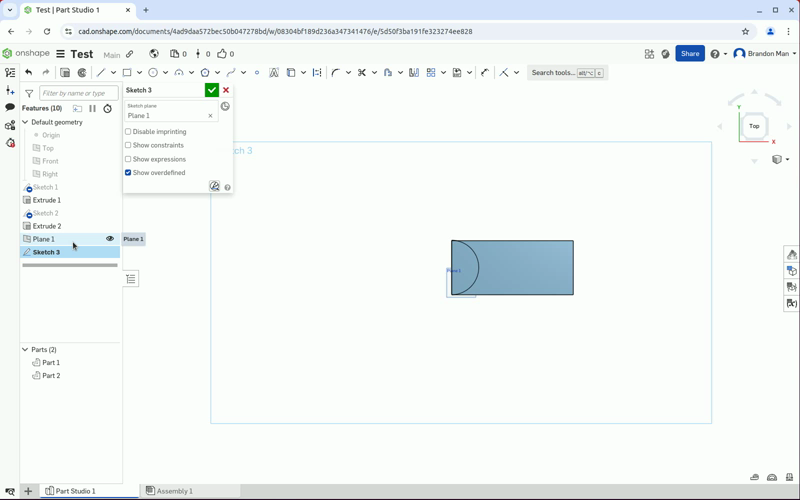
mouse_move(73, 352)
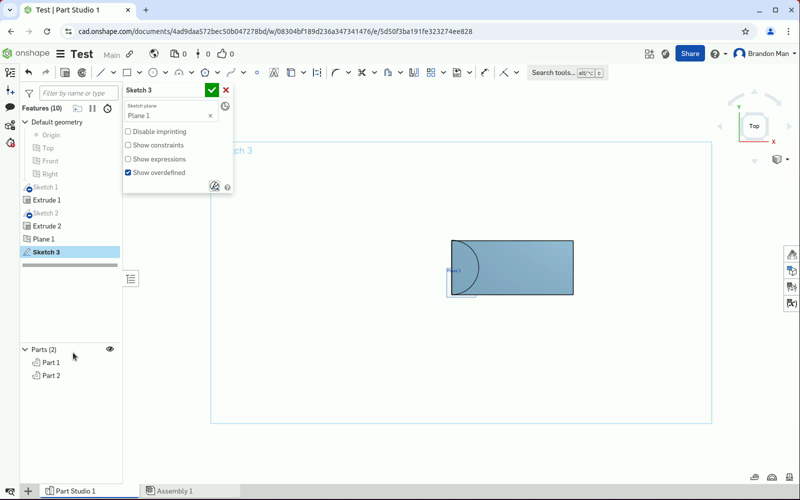
key(y)
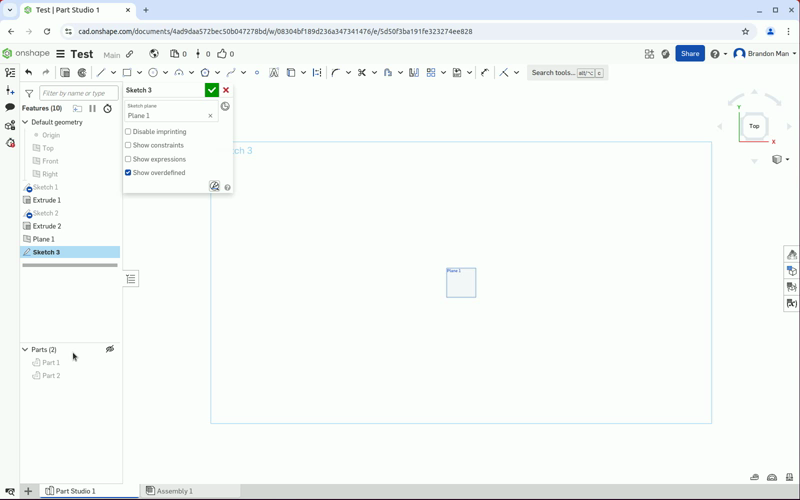
key(a)
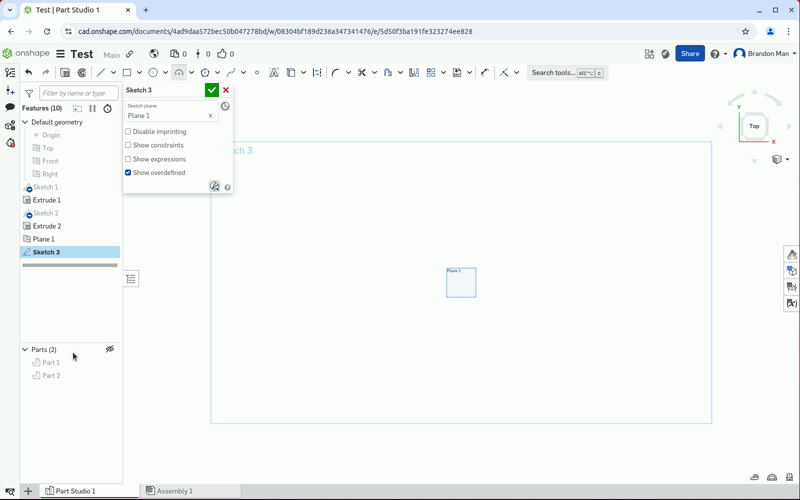
key_down(shift)
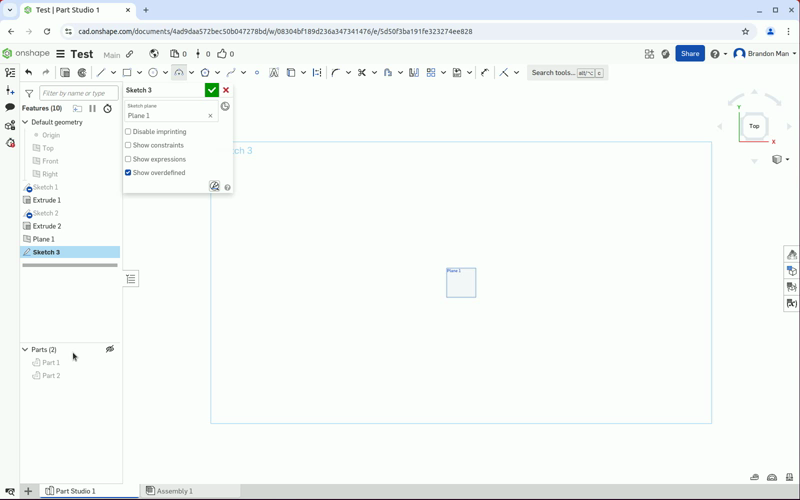
mouse_move(463, 294)
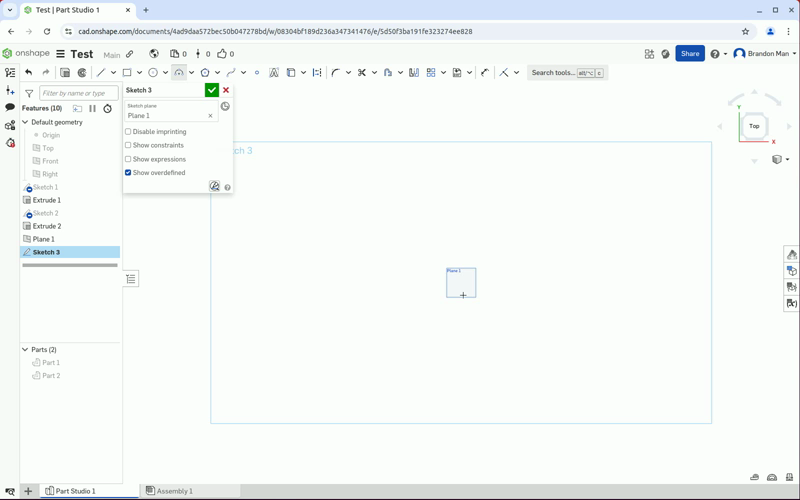
click(463, 294)
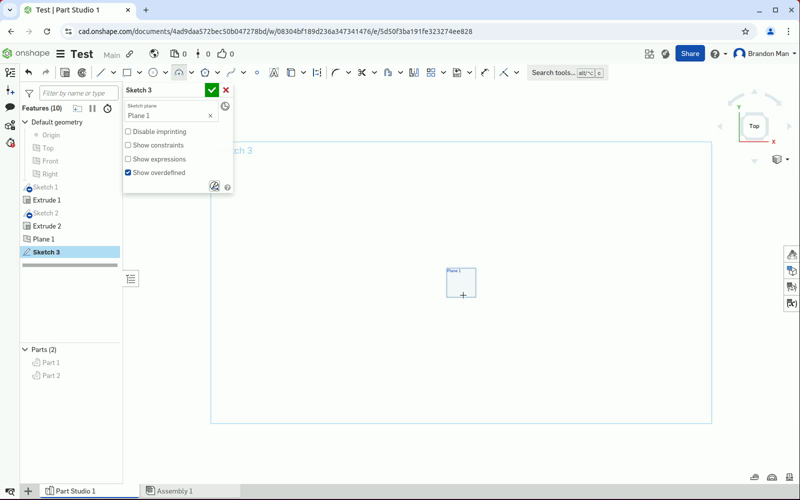
key_up(shift)
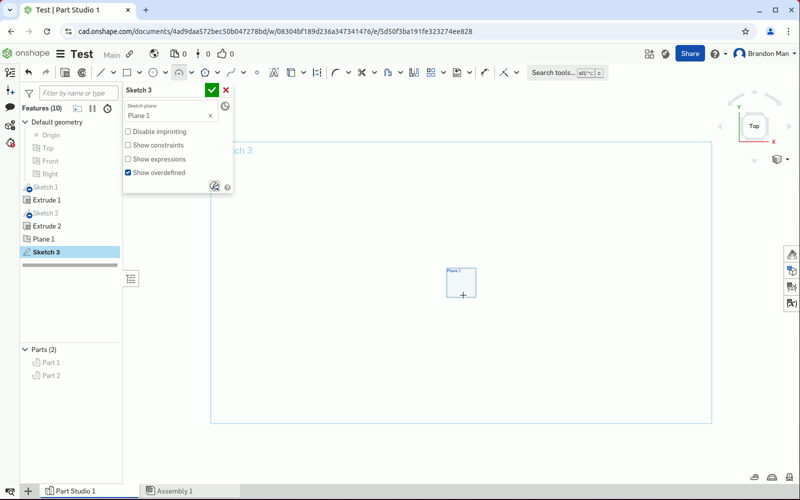
key_down(shift)
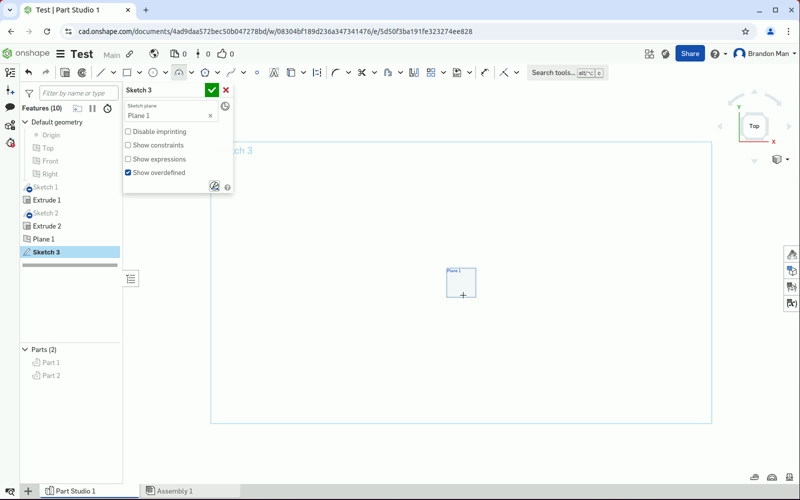
mouse_move(480, 294)
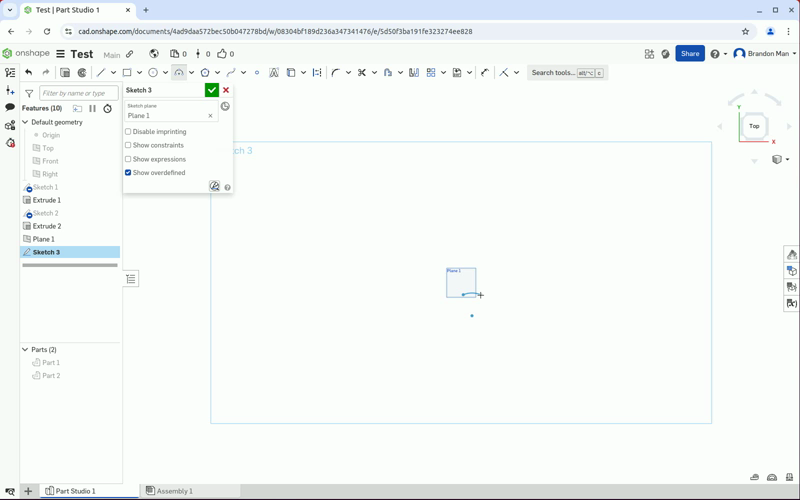
click(480, 294)
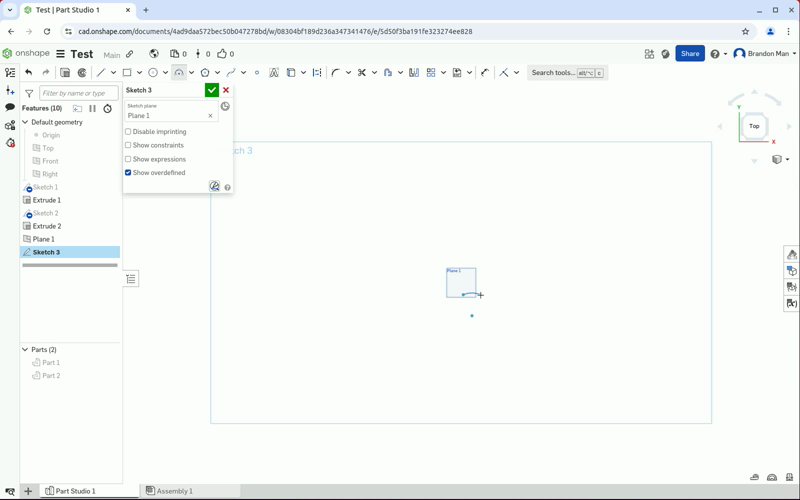
mouse_move(471, 303)
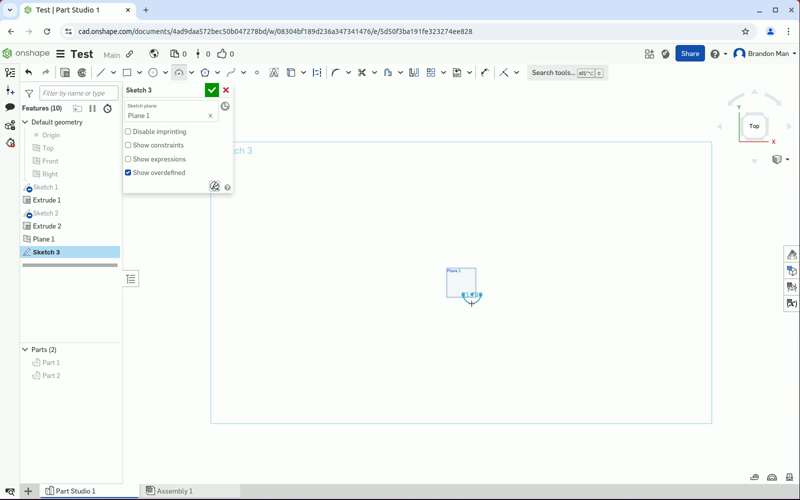
click(471, 303)
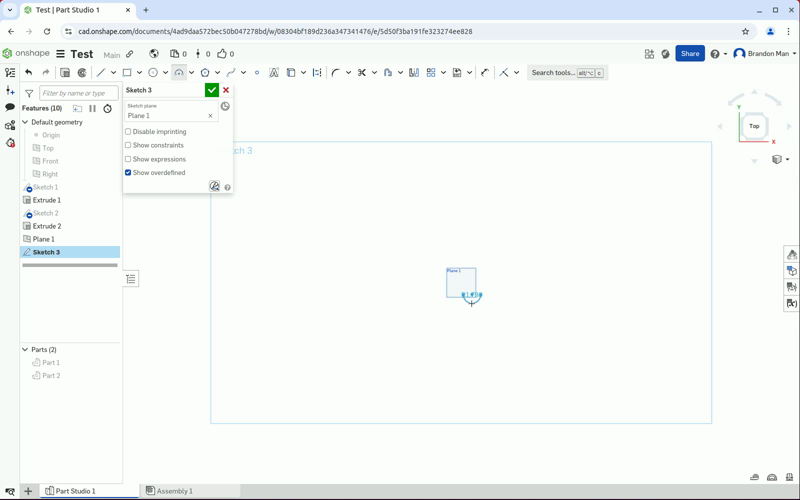
key_up(shift)
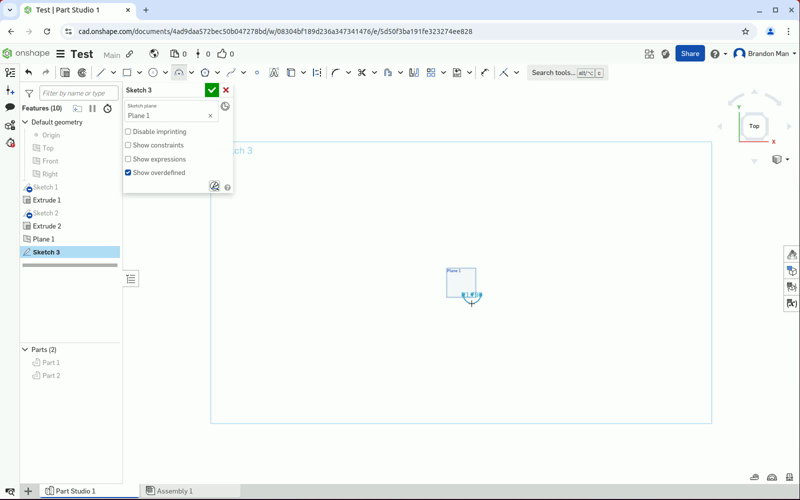
key(esc)
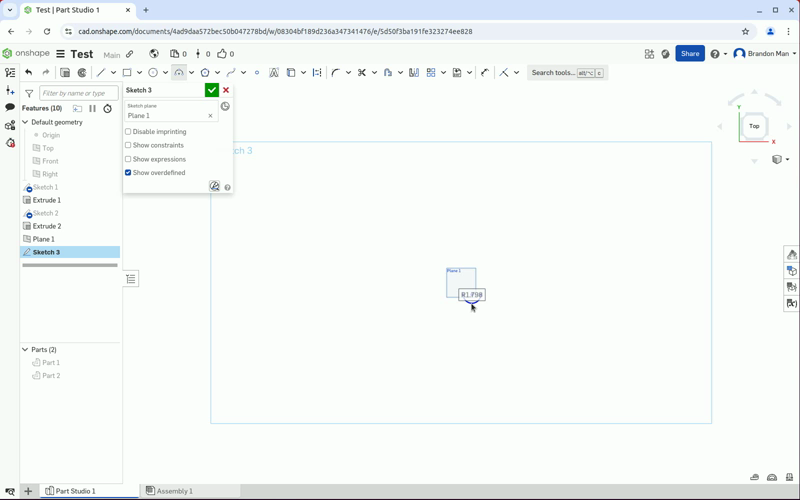
key(l)
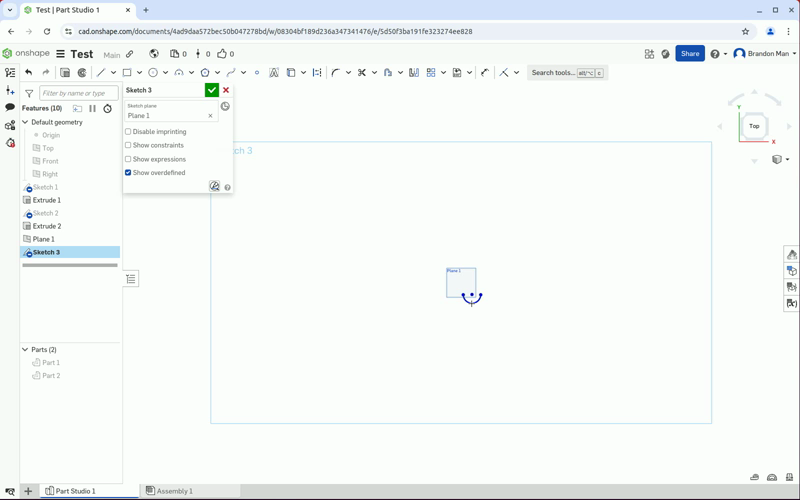
mouse_move(480, 294)
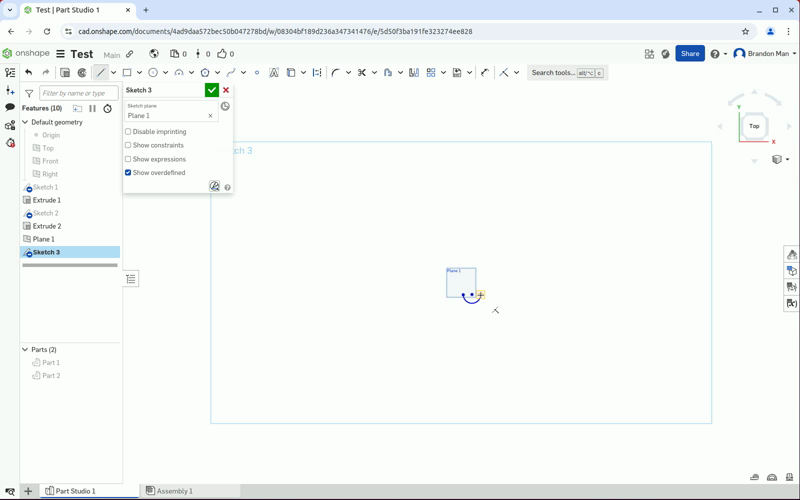
click(480, 294)
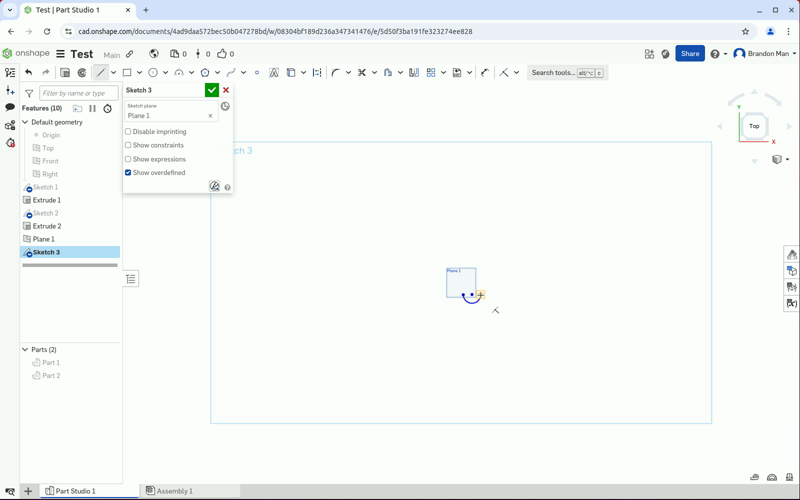
mouse_move(510, 294)
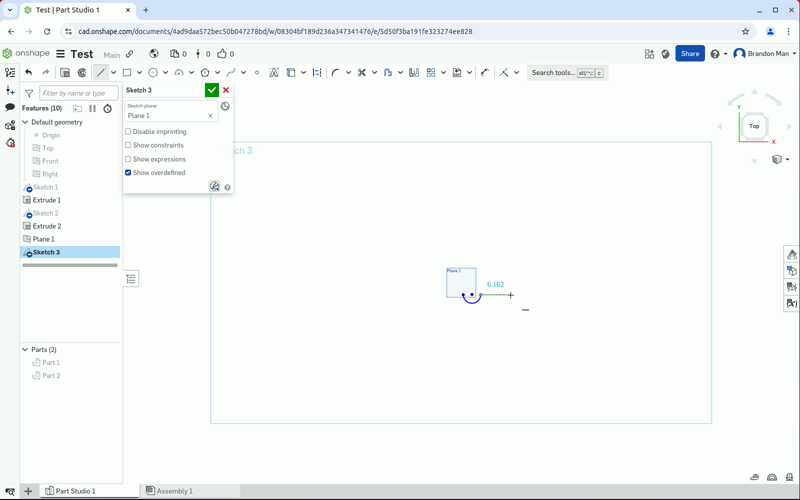
key_down(shift)
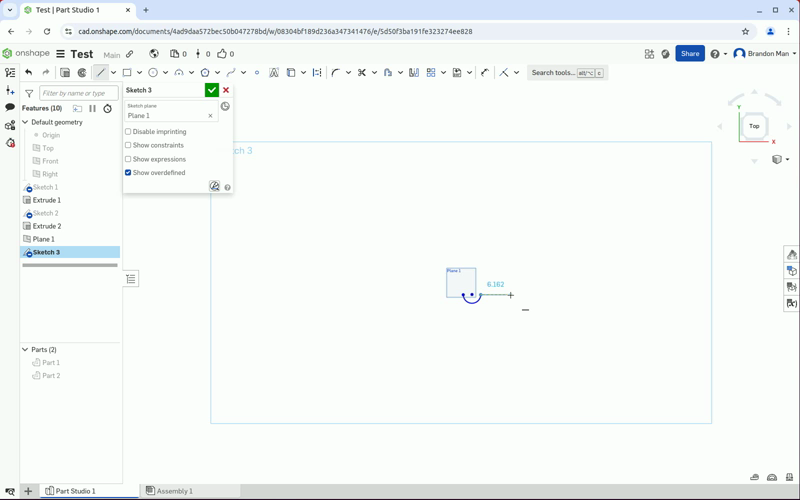
mouse_move(463, 294)
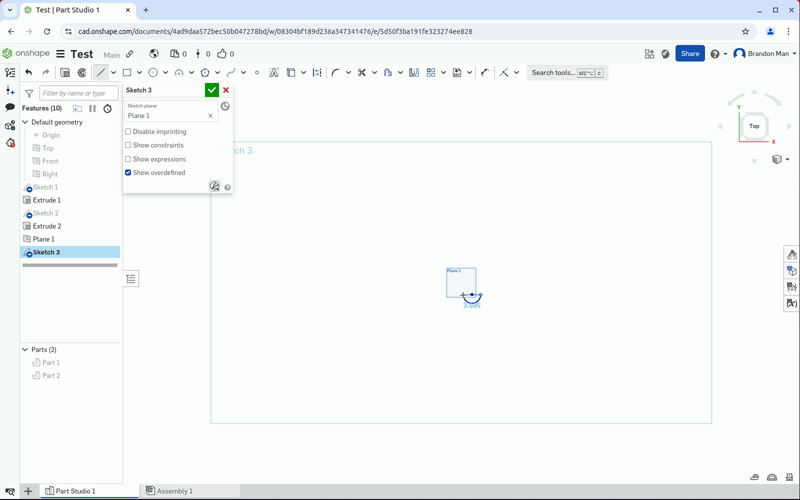
key_up(shift)
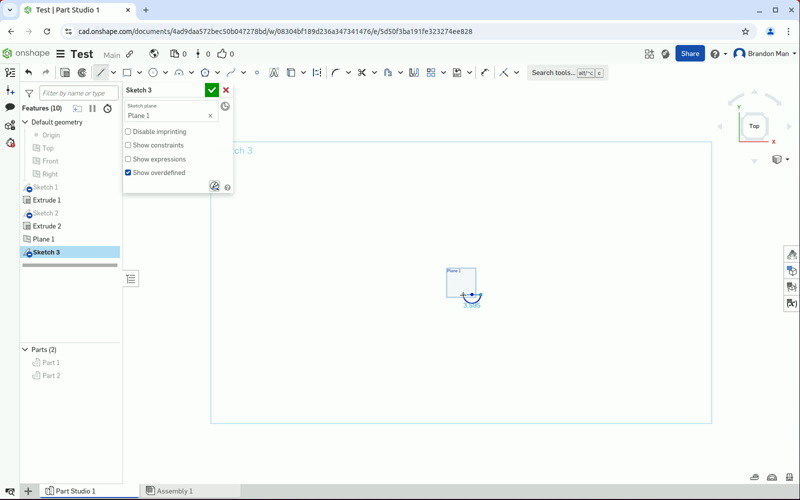
click(463, 294)
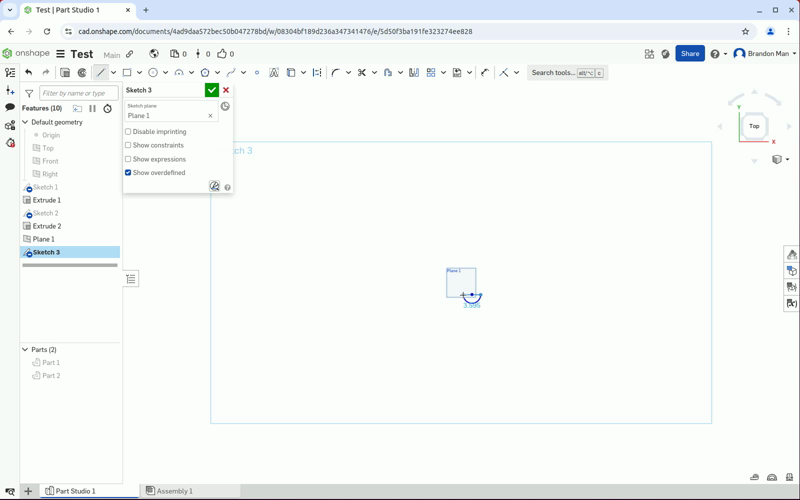
key(esc)
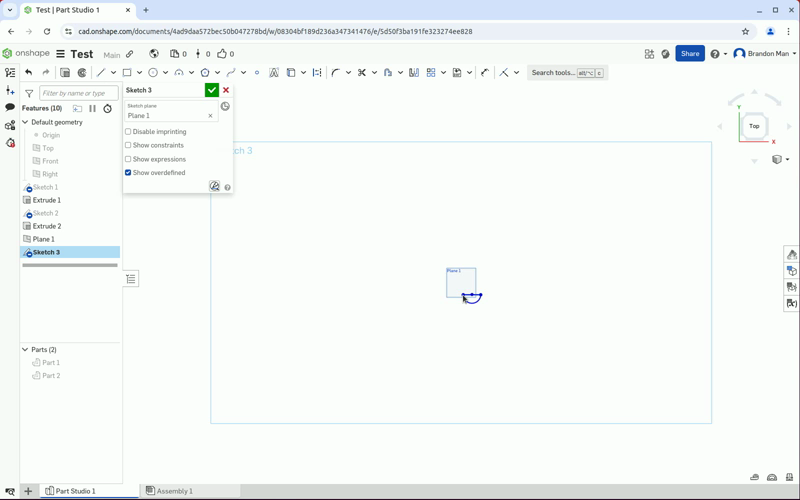
mouse_move(470, 301)
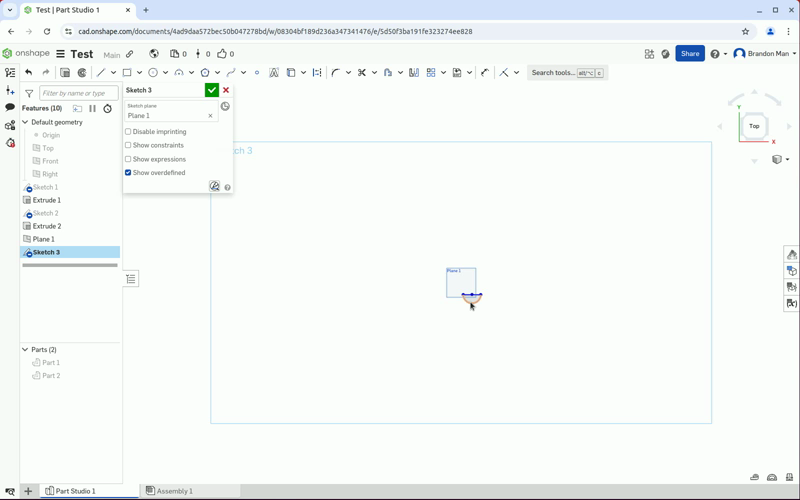
scroll(6)
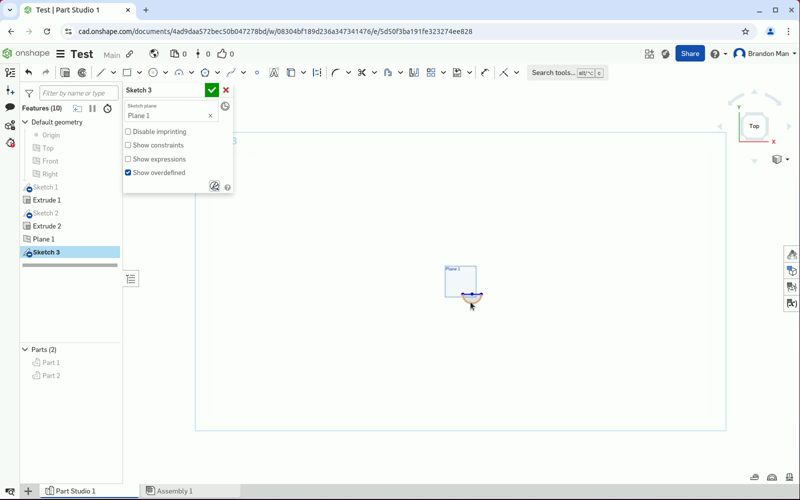
scroll(6)
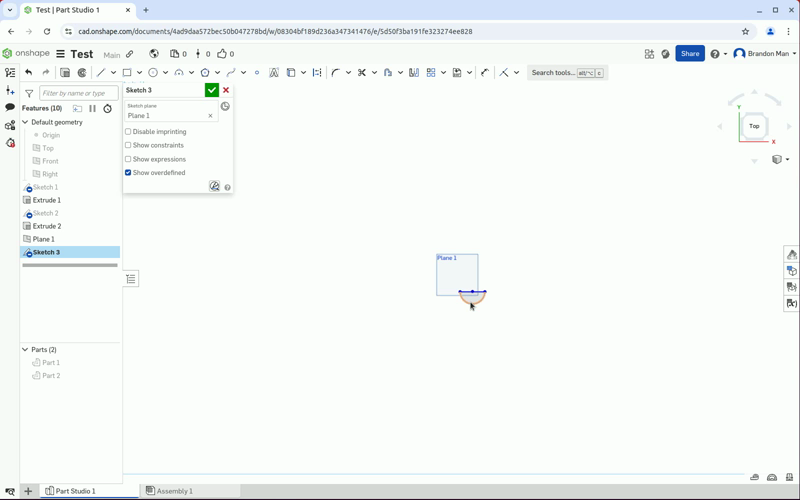
scroll(6)
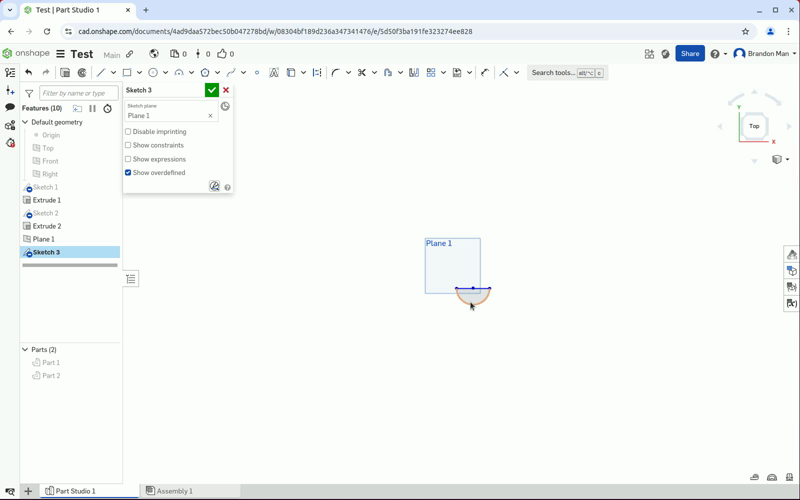
scroll(6)
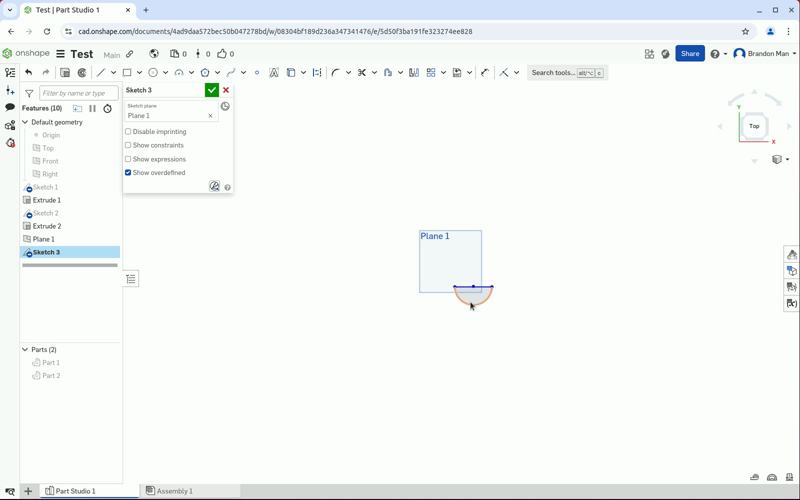
scroll(6)
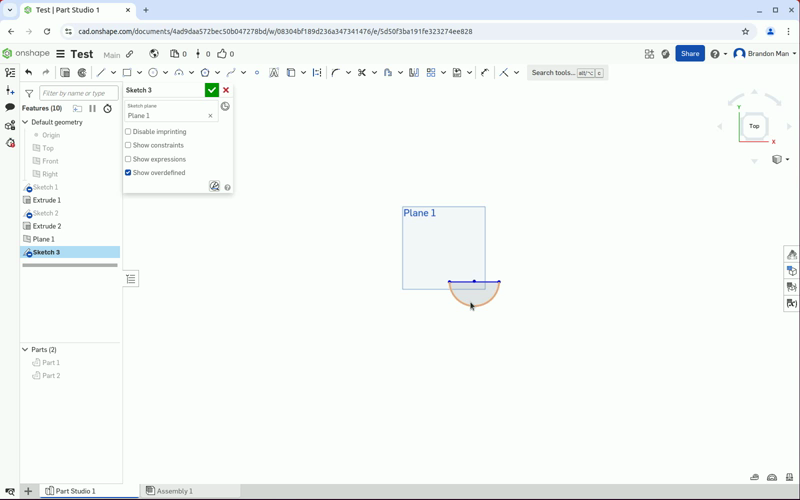
scroll(6)
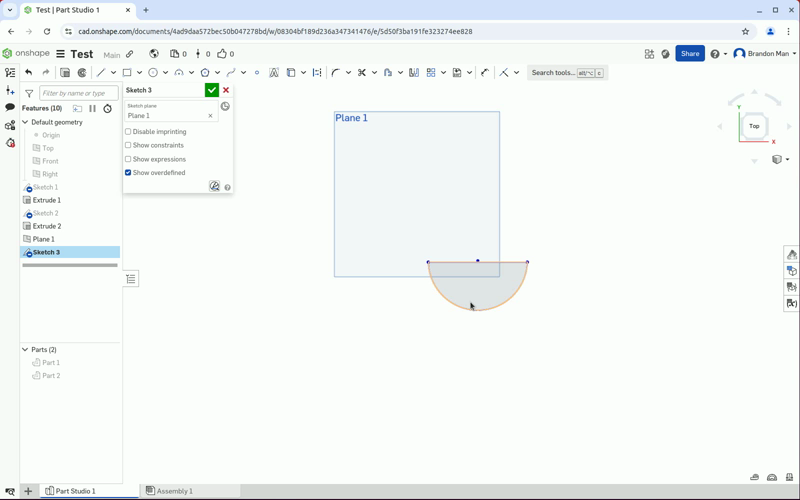
scroll(6)
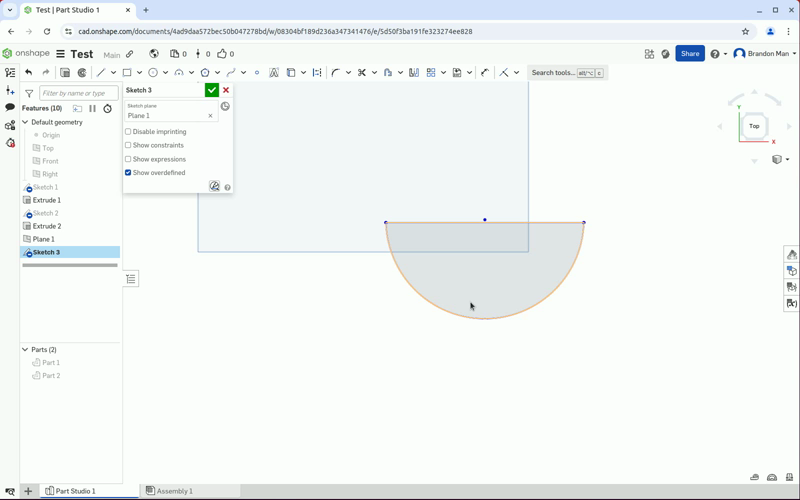
click(470, 301)
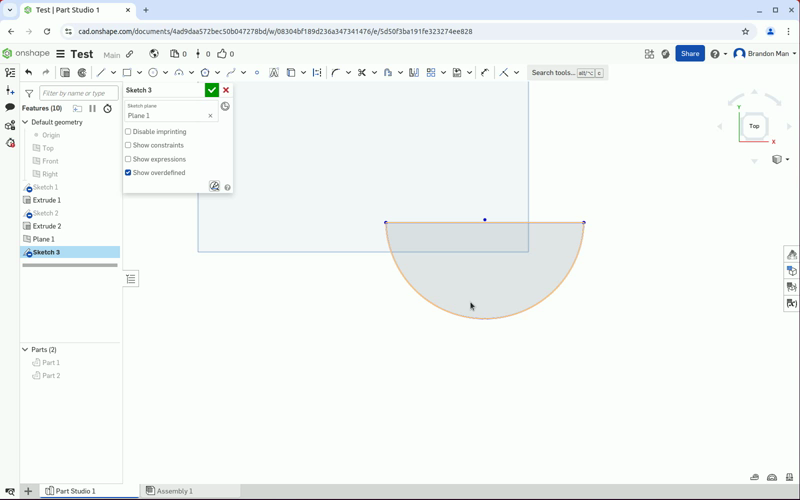
scroll(-6)
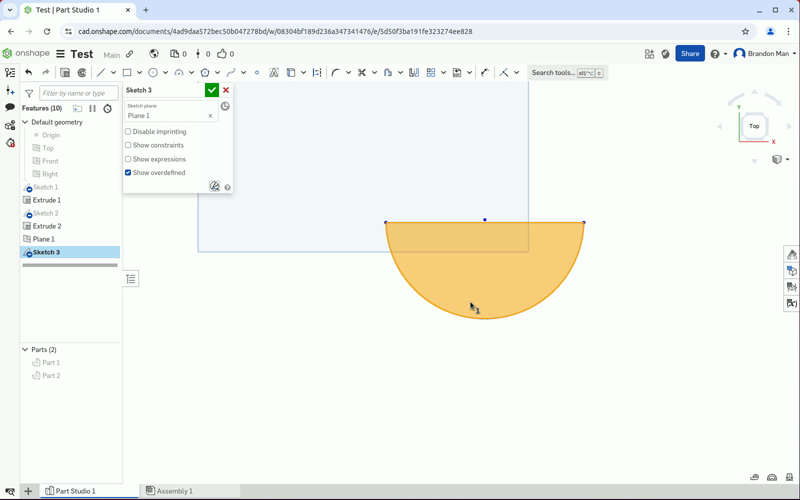
scroll(-6)
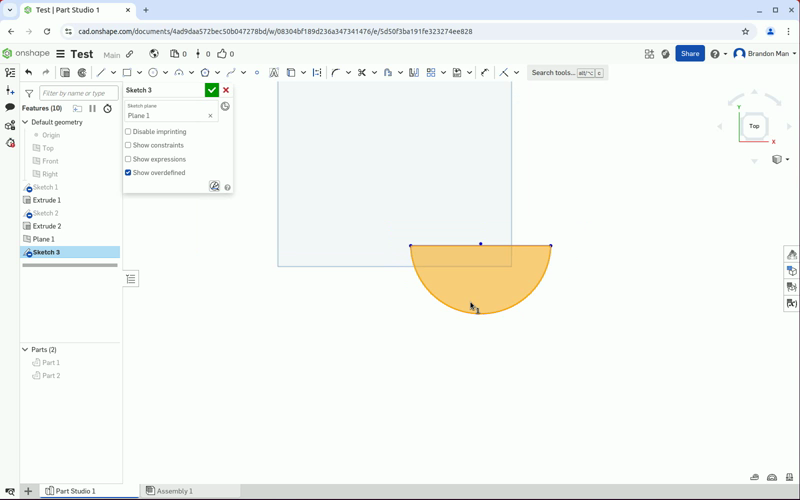
scroll(-6)
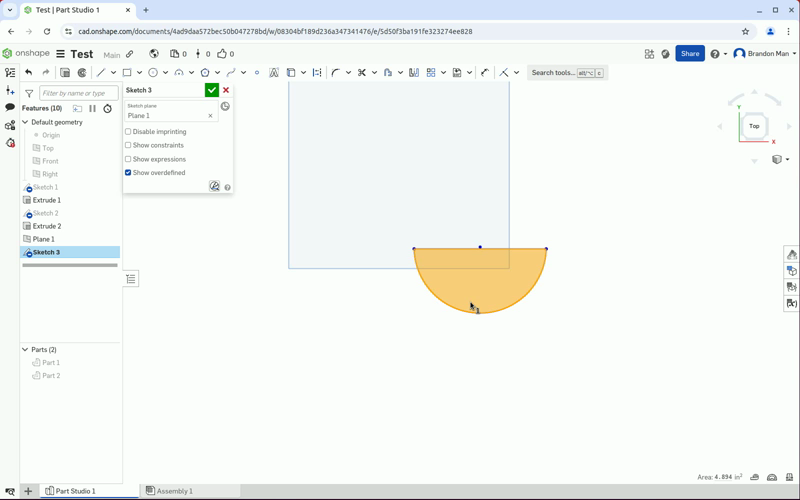
scroll(-6)
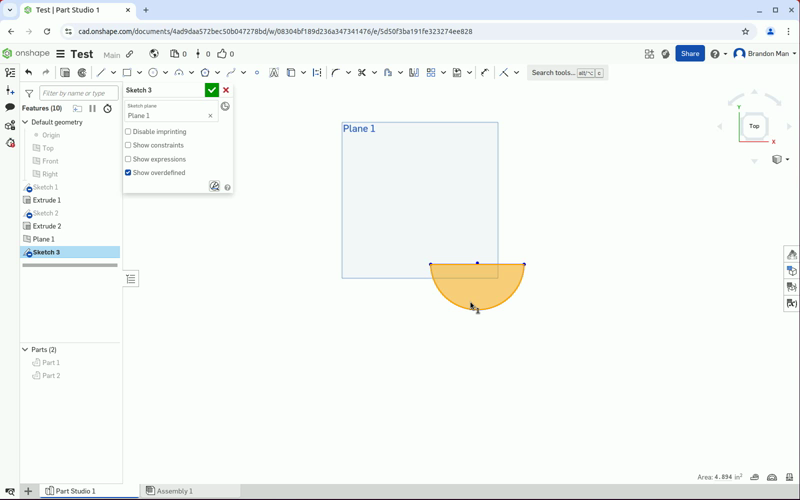
scroll(-6)
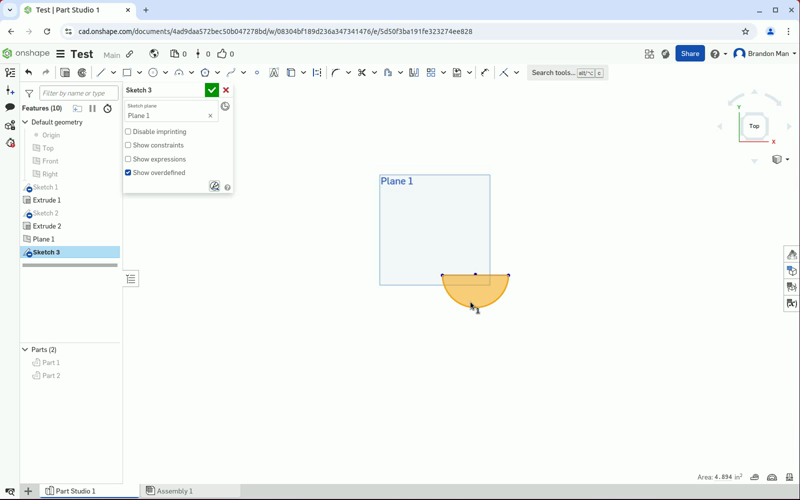
scroll(-6)
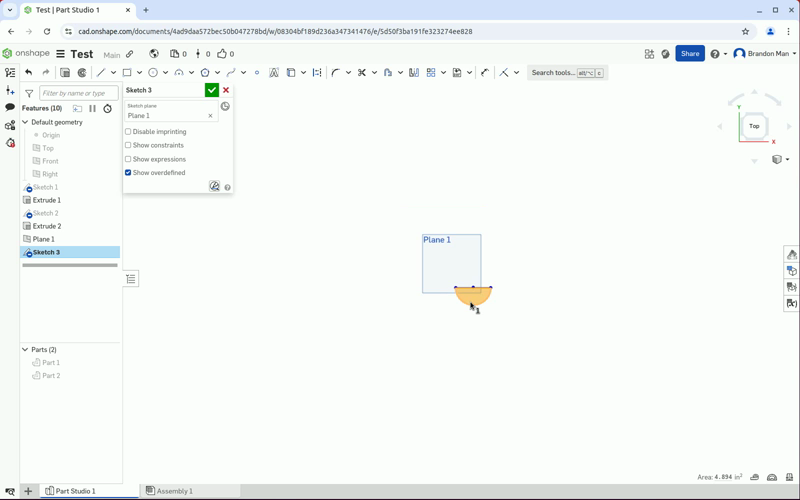
scroll(-6)
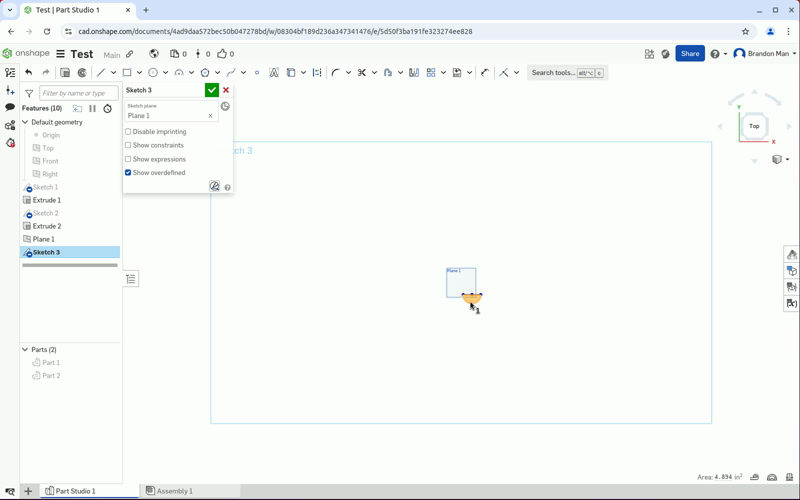
mouse_move(73, 352)
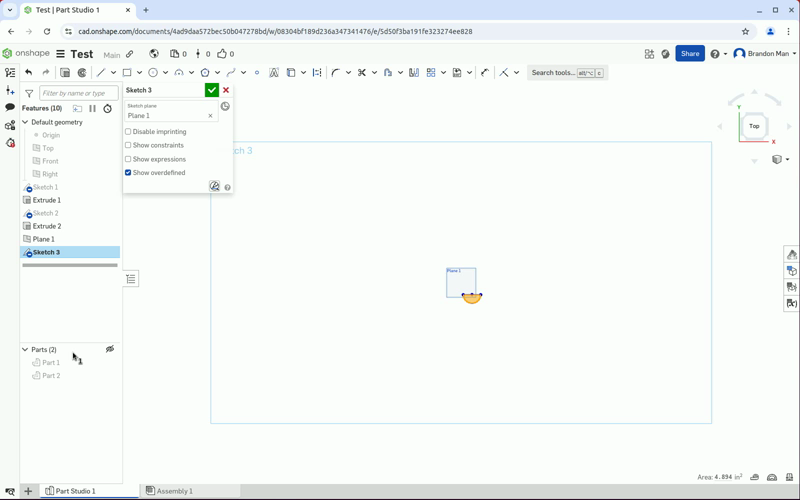
key(shift+y)
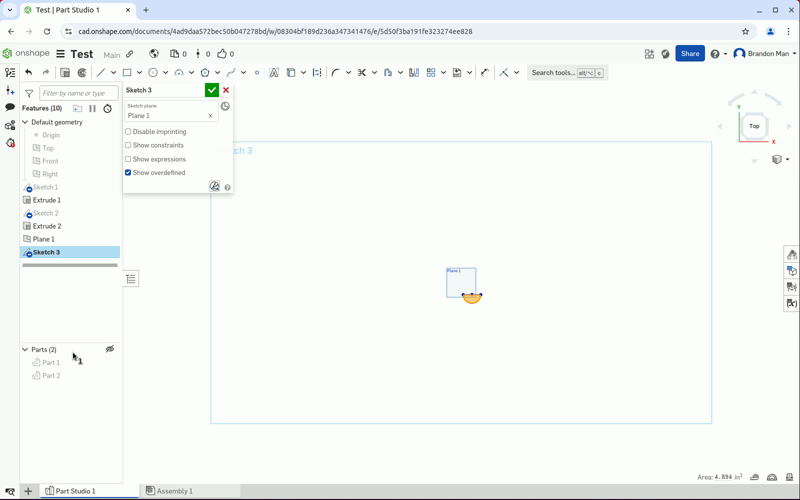
key(shift+e)
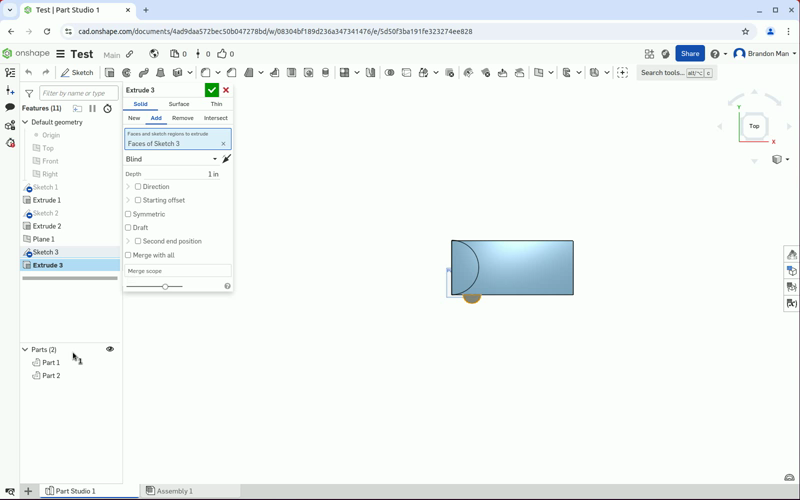
mouse_move(143, 106)
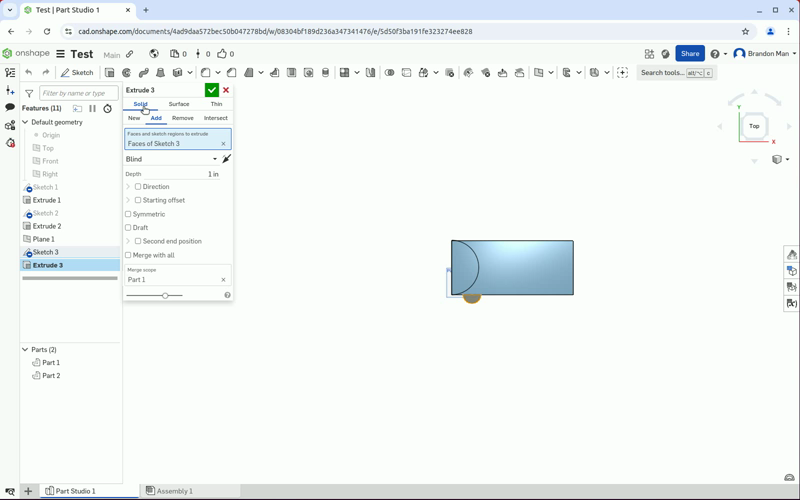
click(143, 106)
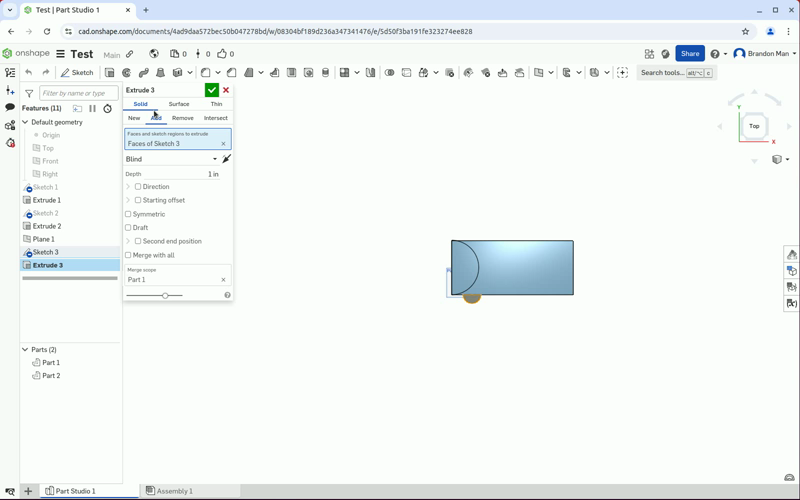
mouse_move(186, 120)
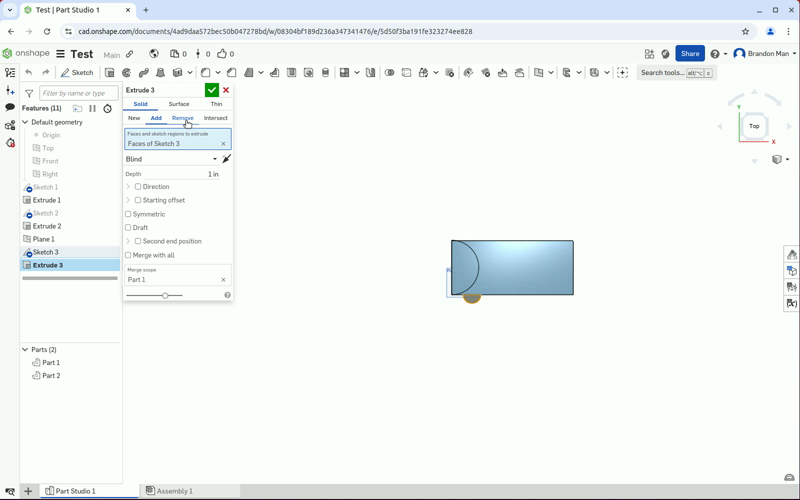
click(186, 120)
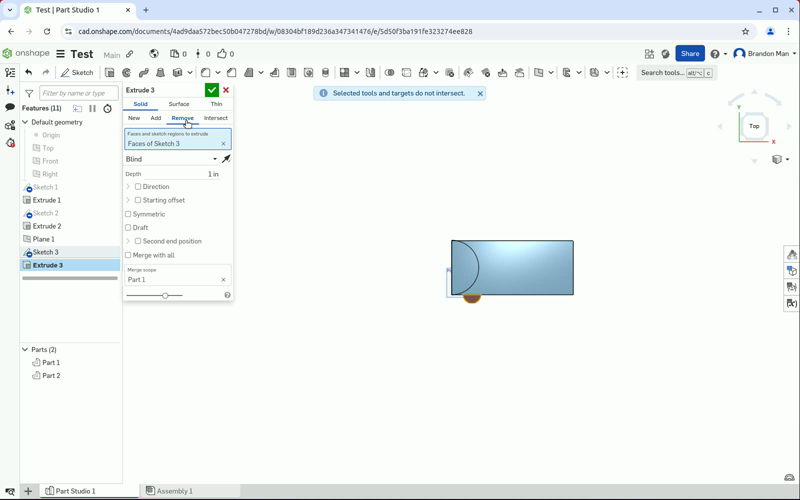
key(tab, 4)
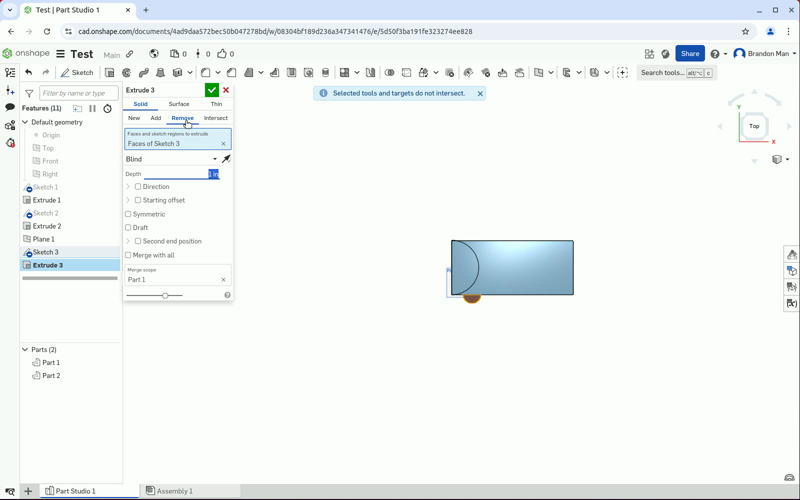
text(13.48)
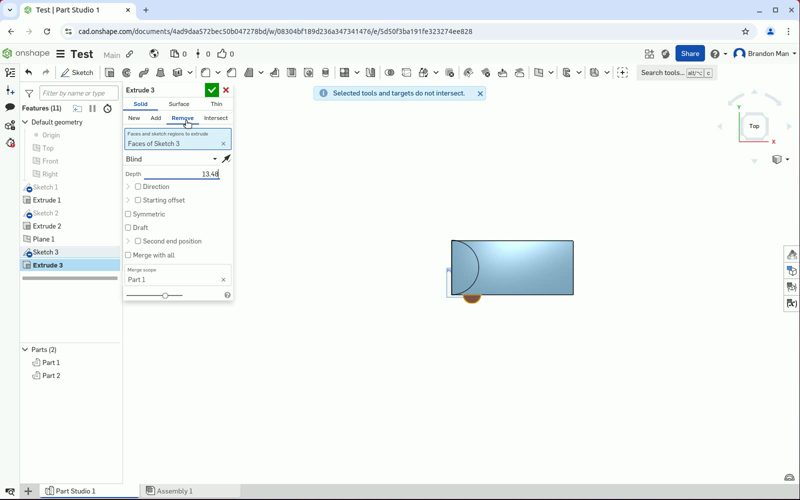
key(tab, 6)
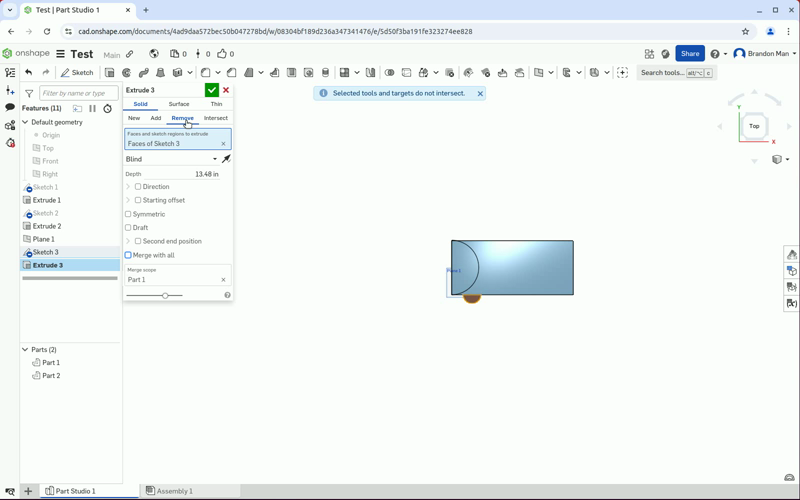
key(space)
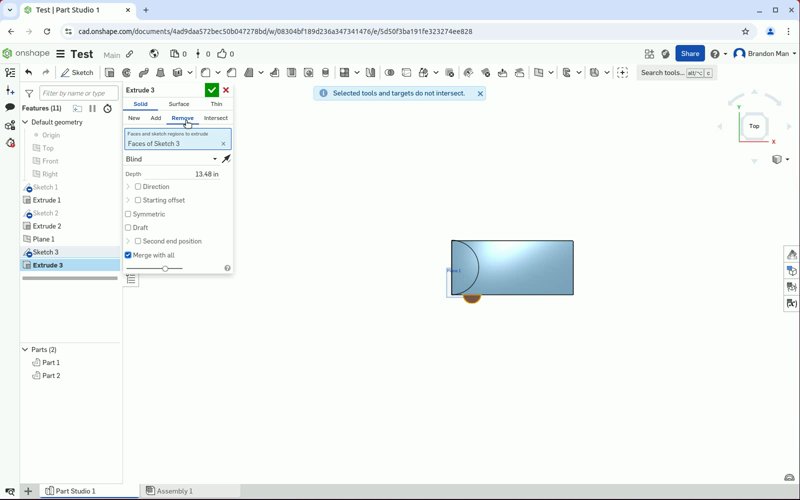
key(enter)
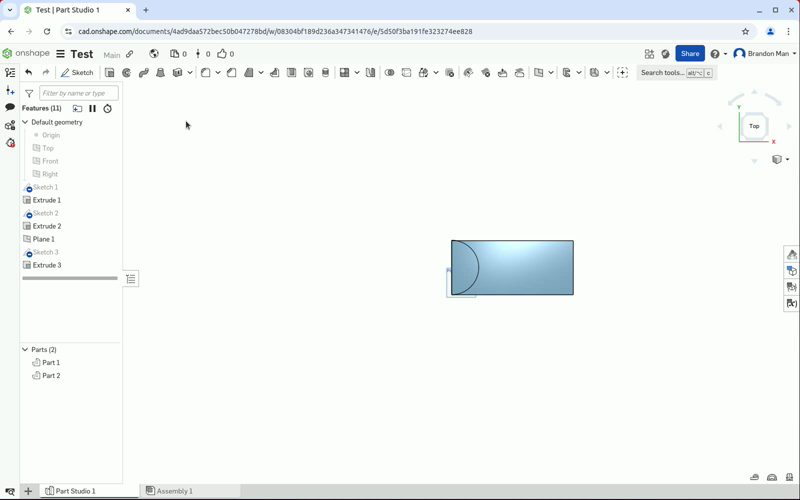
key(shift+h)
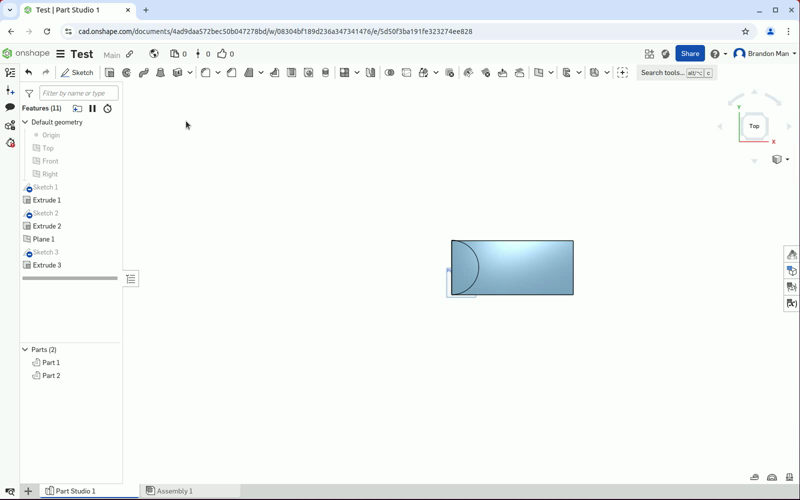
key(shift+h)
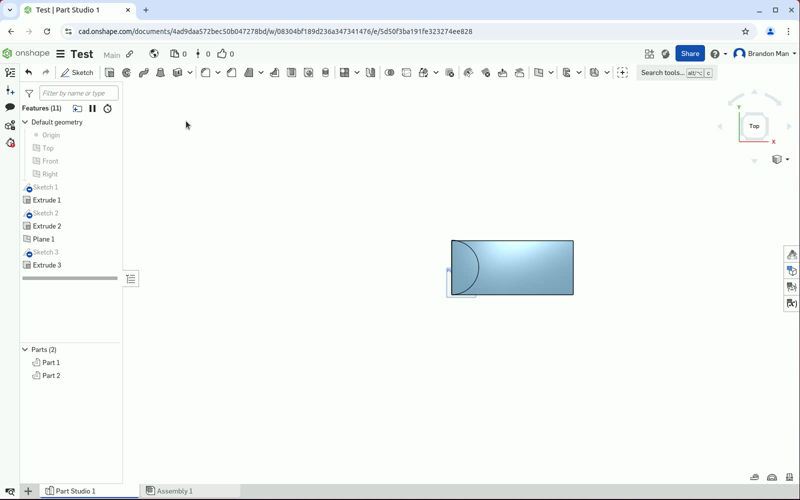
mouse_move(73, 189)
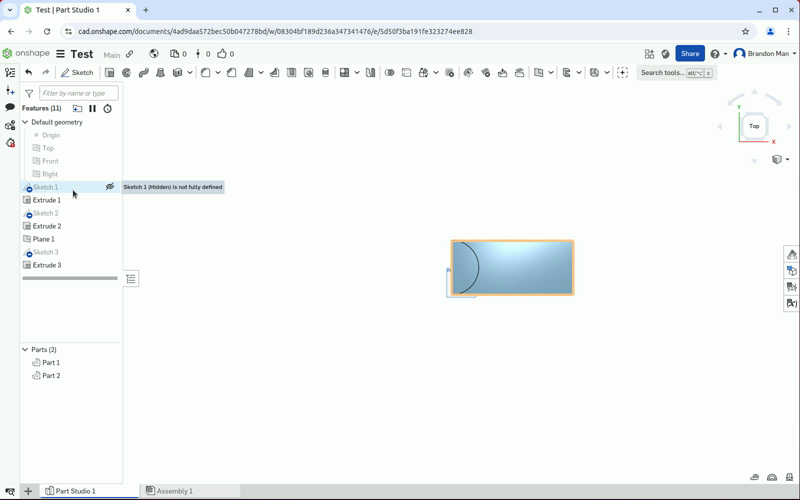
click(73, 189)
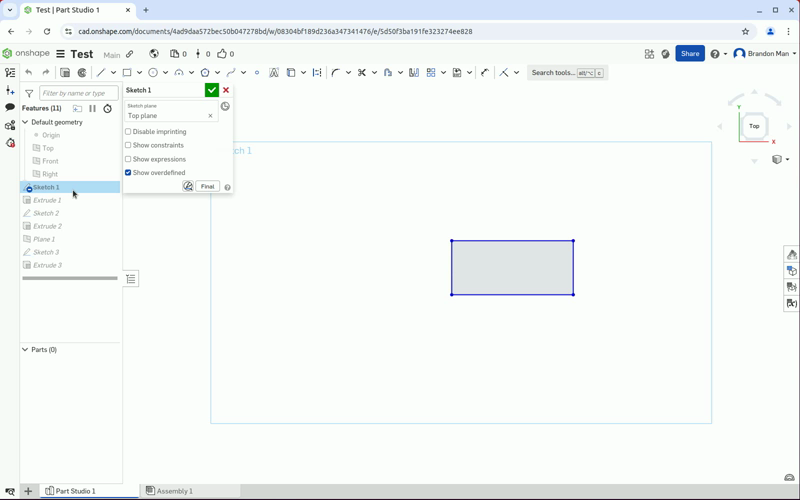
mouse_move(229, 92)
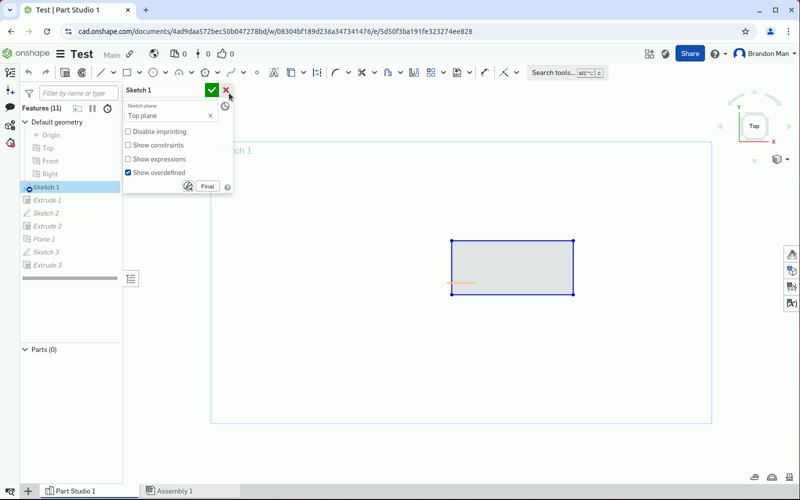
click(229, 92)
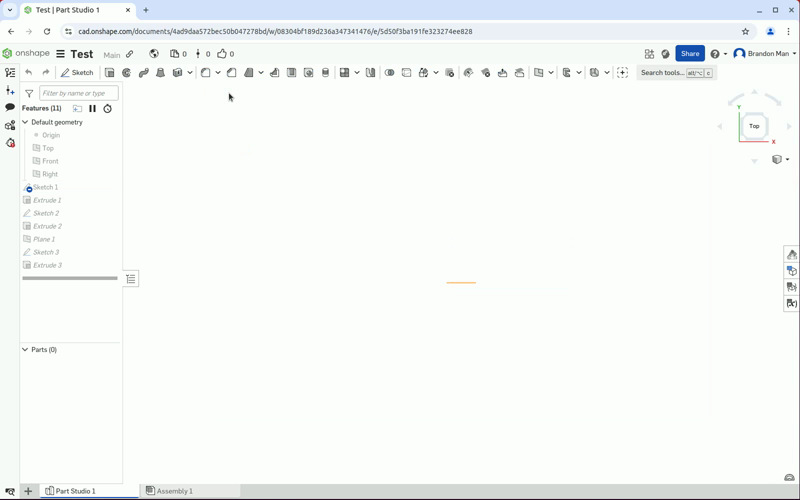
key(shift+s)
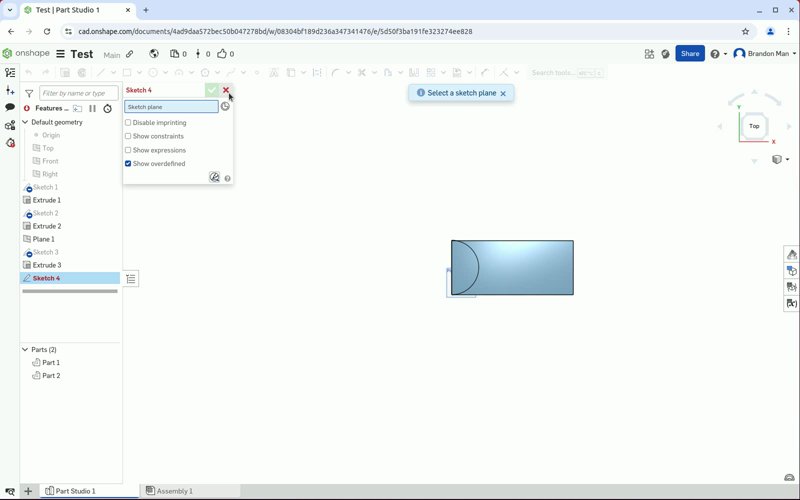
mouse_move(73, 241)
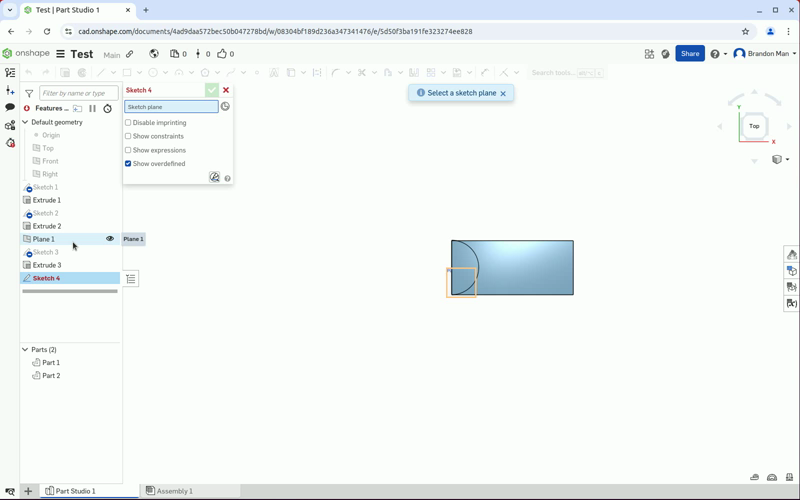
click(73, 241)
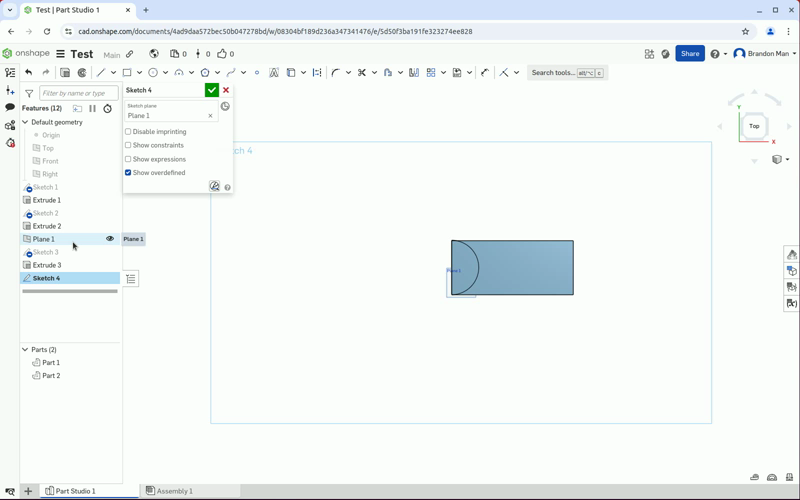
mouse_move(73, 352)
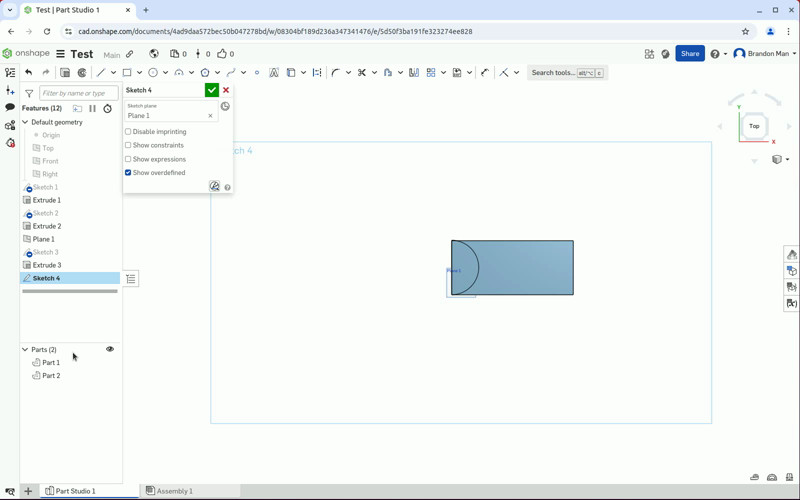
key(y)
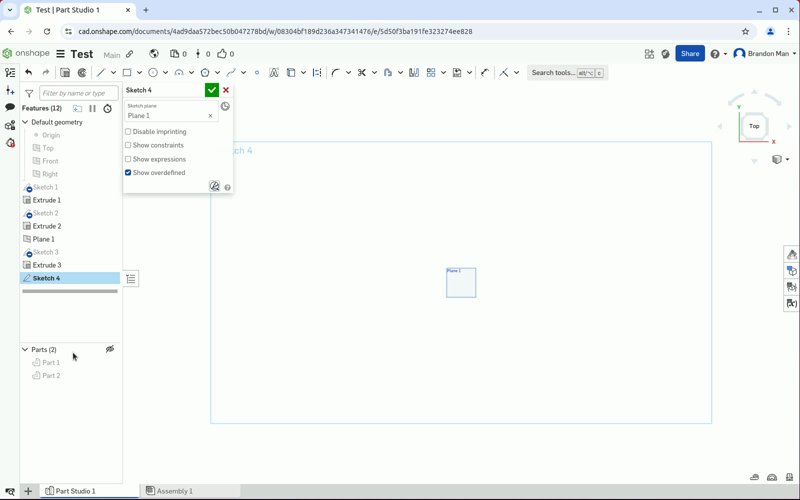
key(a)
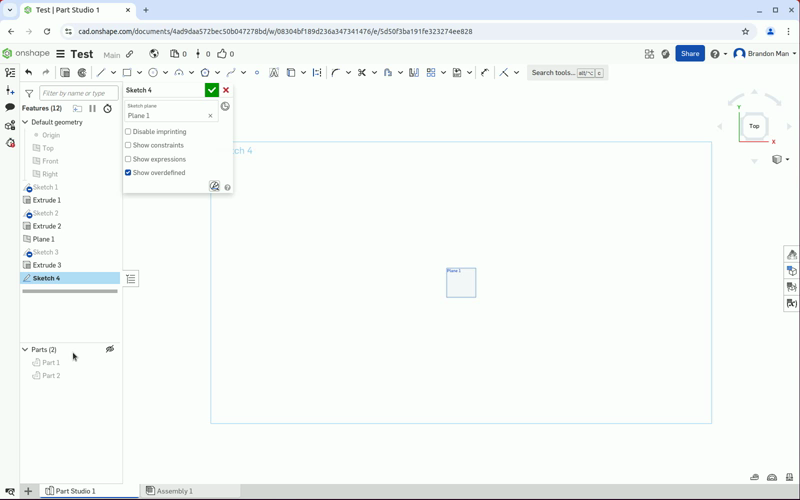
key_down(shift)
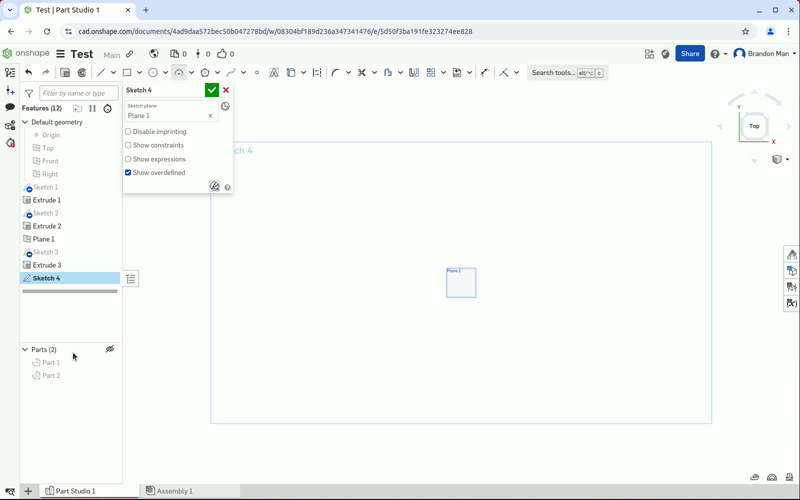
mouse_move(463, 294)
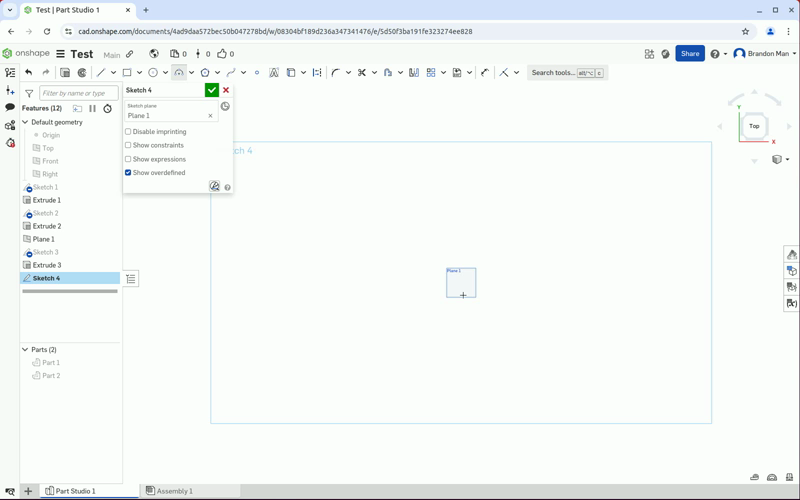
click(463, 294)
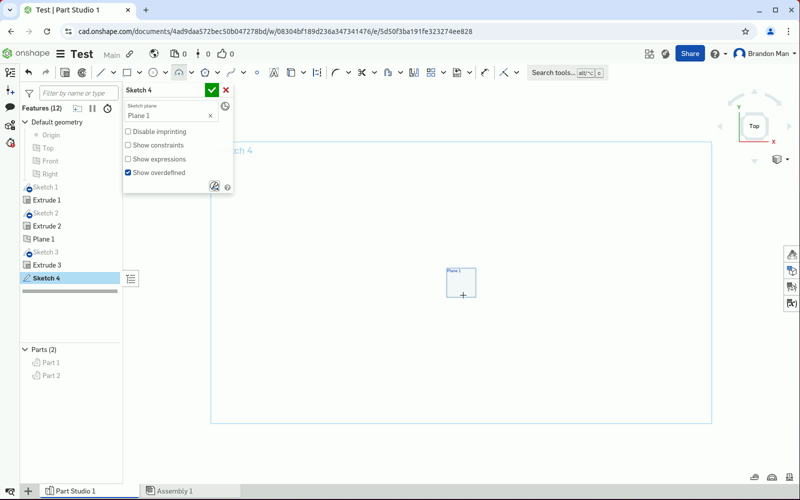
key_up(shift)
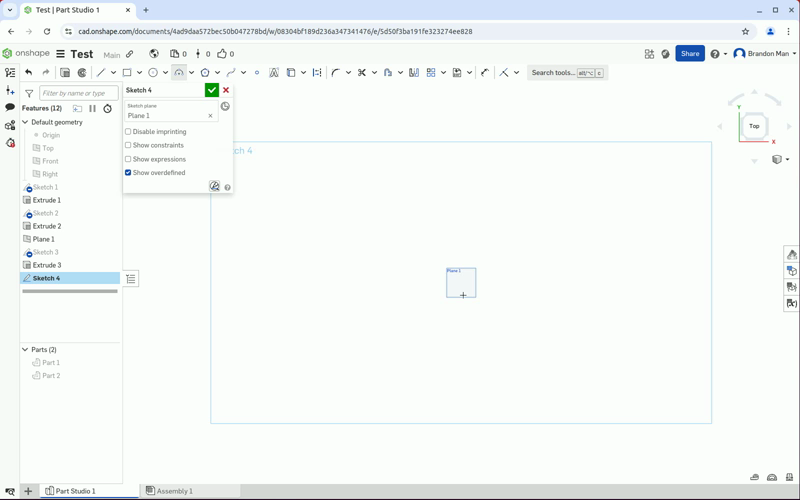
key_down(shift)
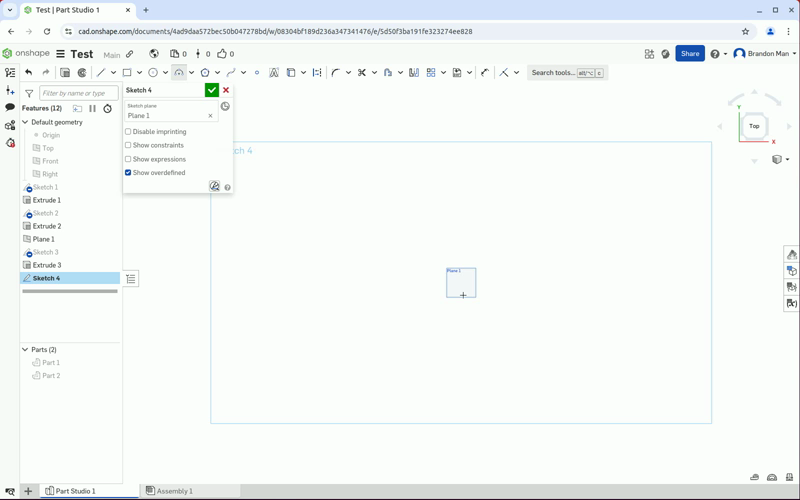
mouse_move(480, 294)
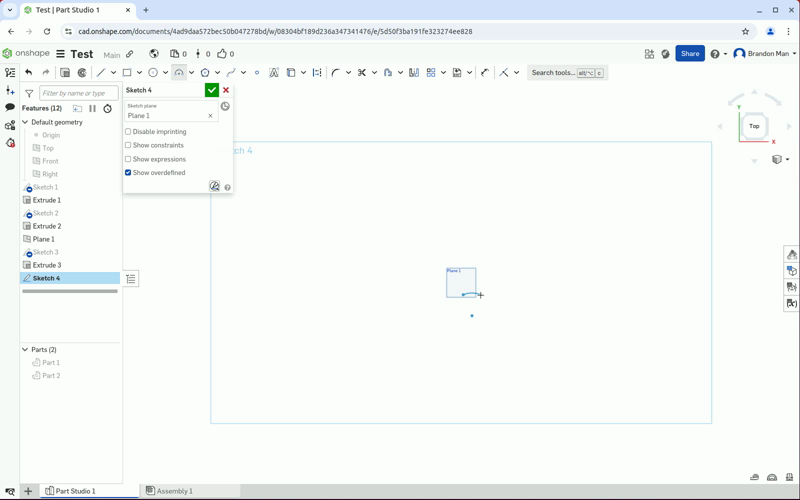
click(480, 294)
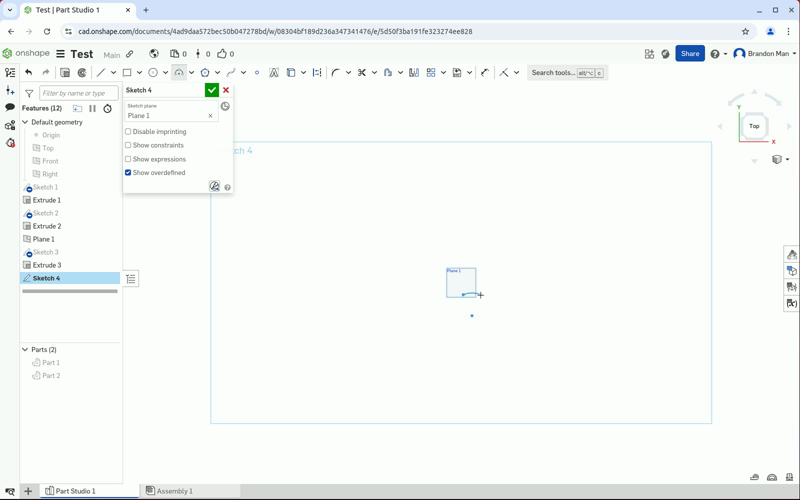
mouse_move(471, 303)
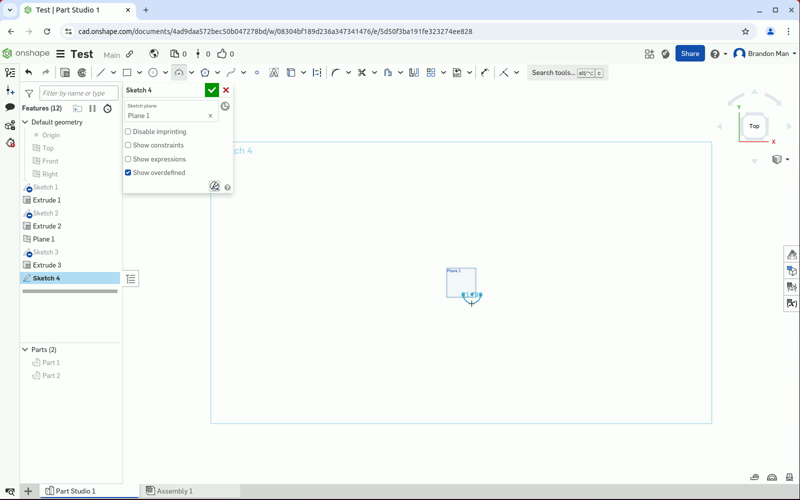
click(471, 303)
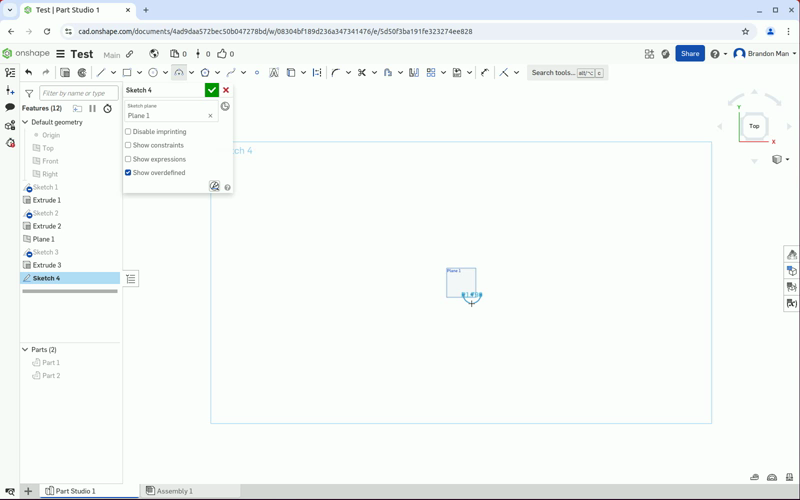
key_up(shift)
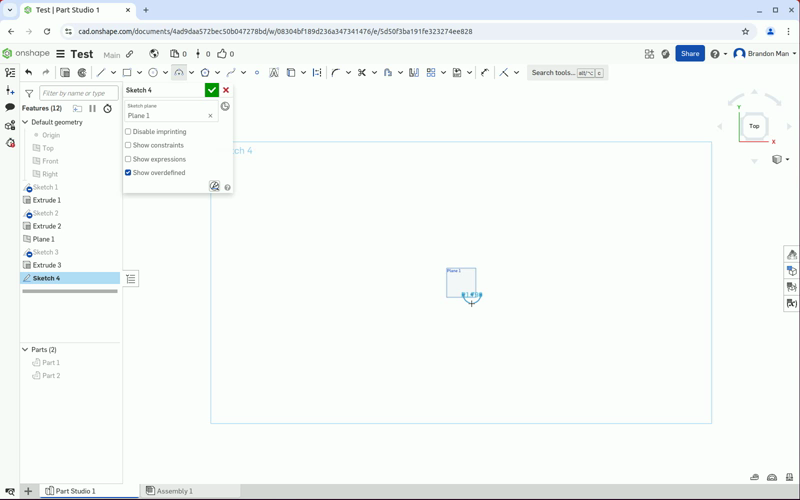
key(esc)
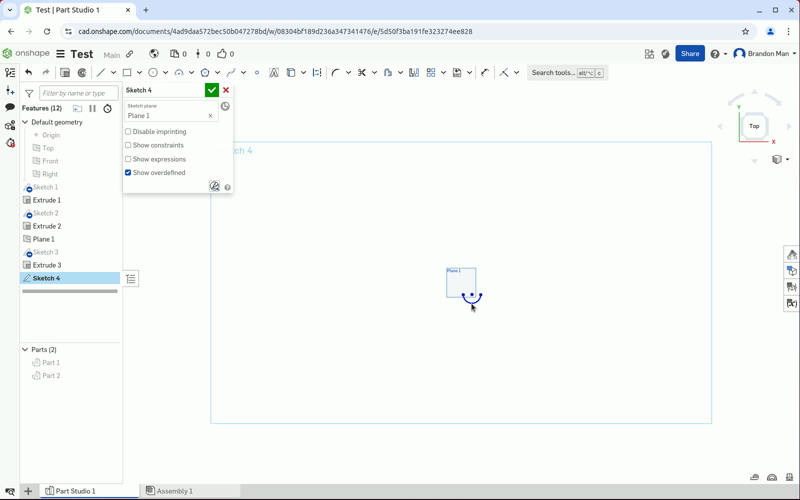
key(l)
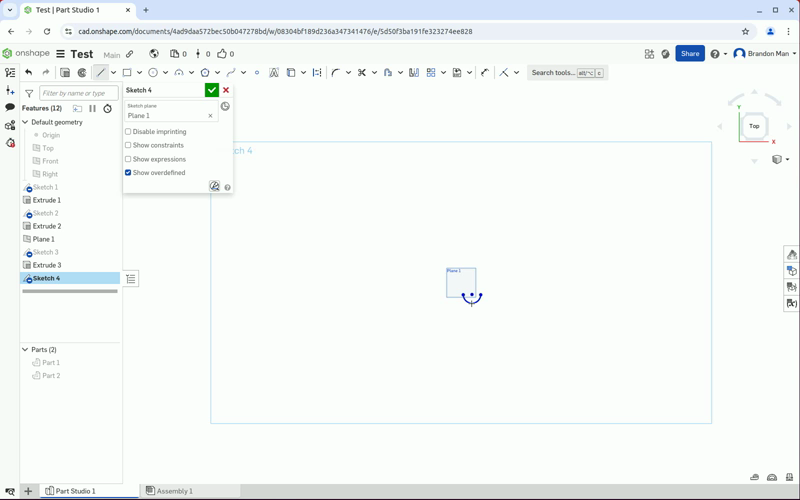
mouse_move(480, 294)
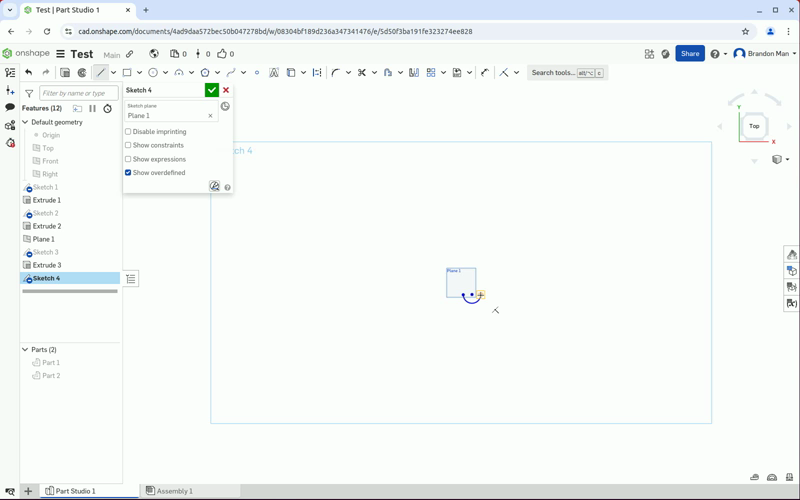
click(480, 294)
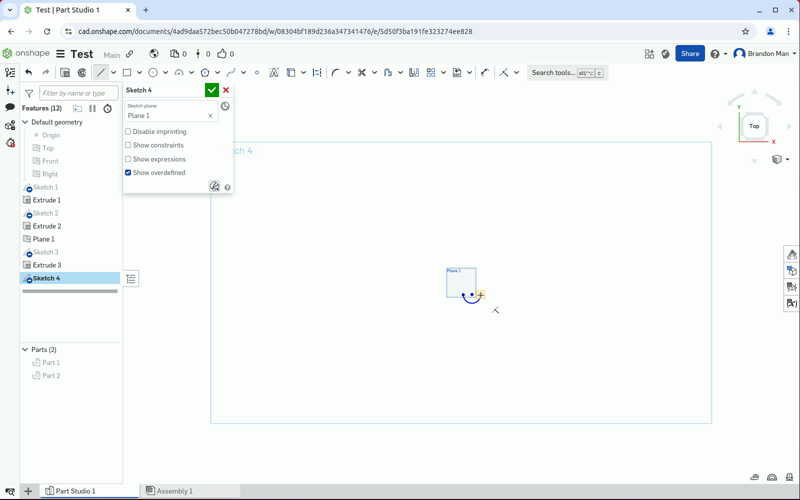
mouse_move(510, 294)
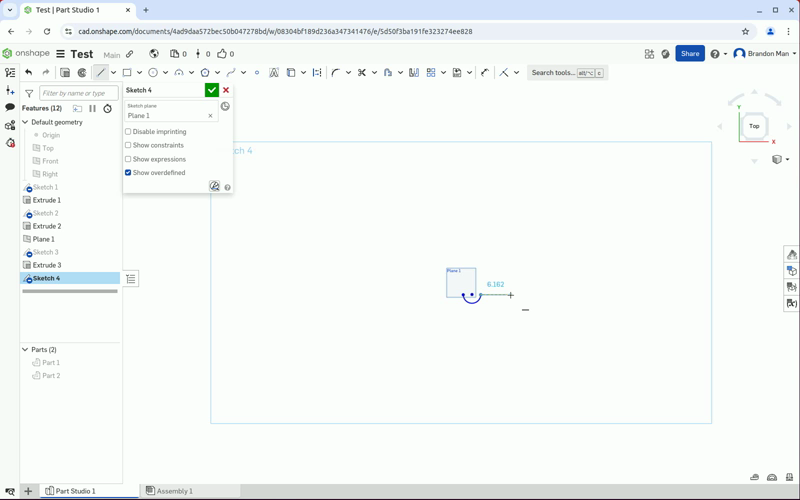
key_down(shift)
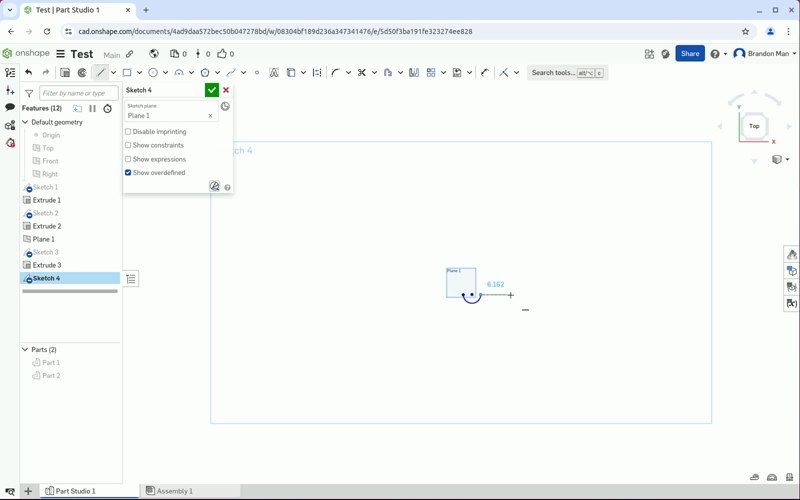
mouse_move(463, 294)
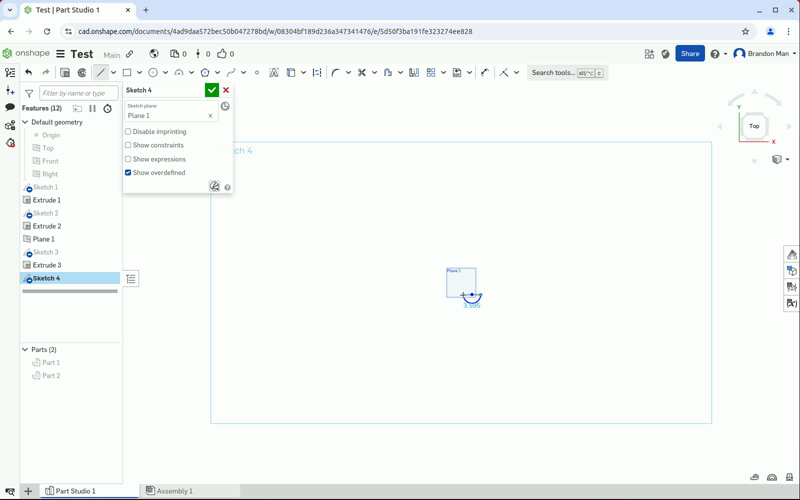
key_up(shift)
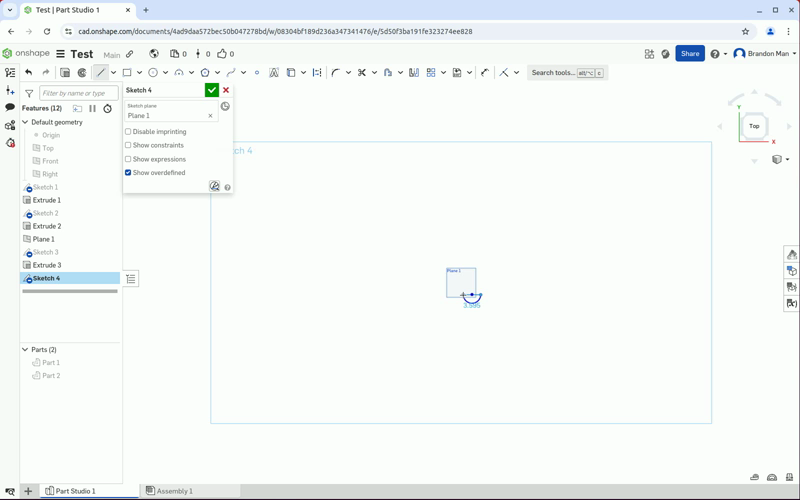
click(463, 294)
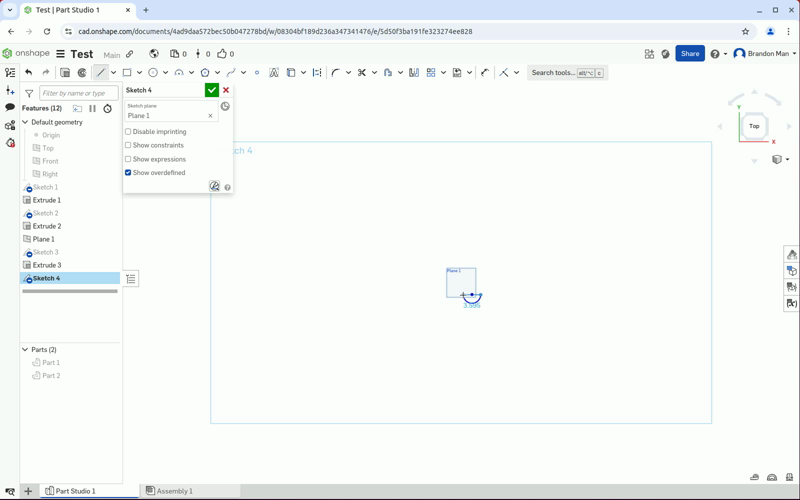
key(esc)
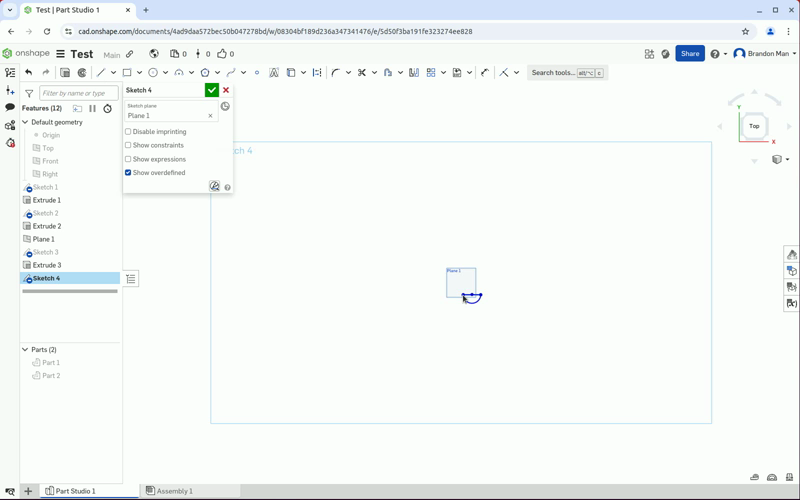
mouse_move(478, 294)
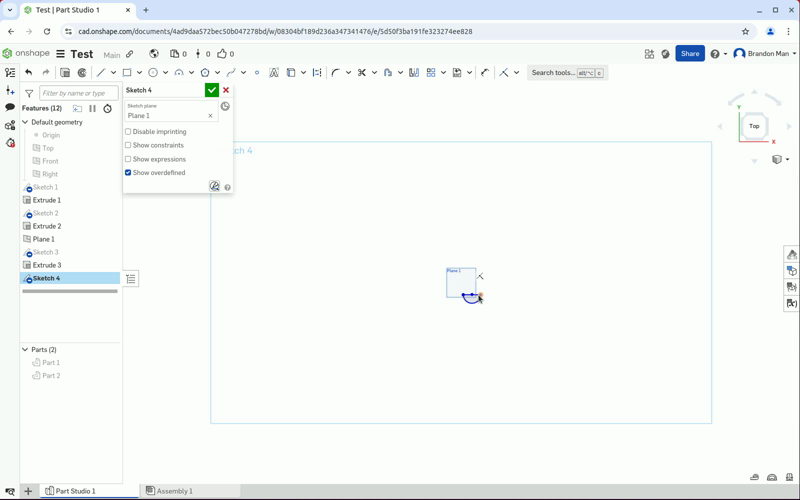
scroll(6)
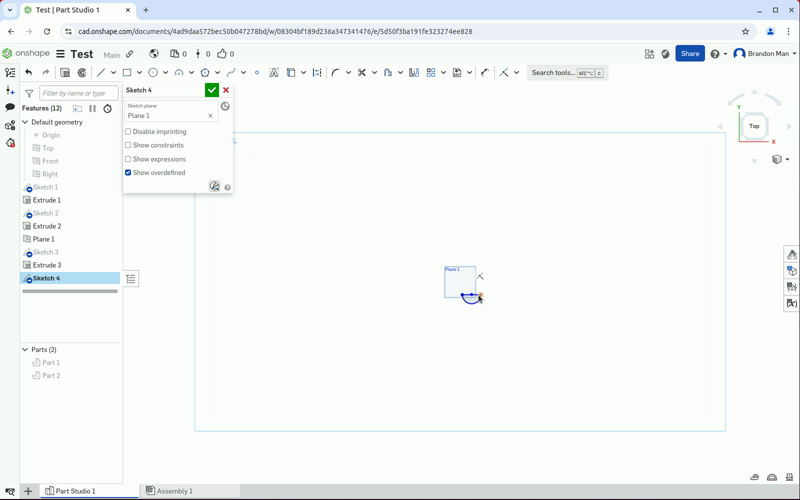
scroll(6)
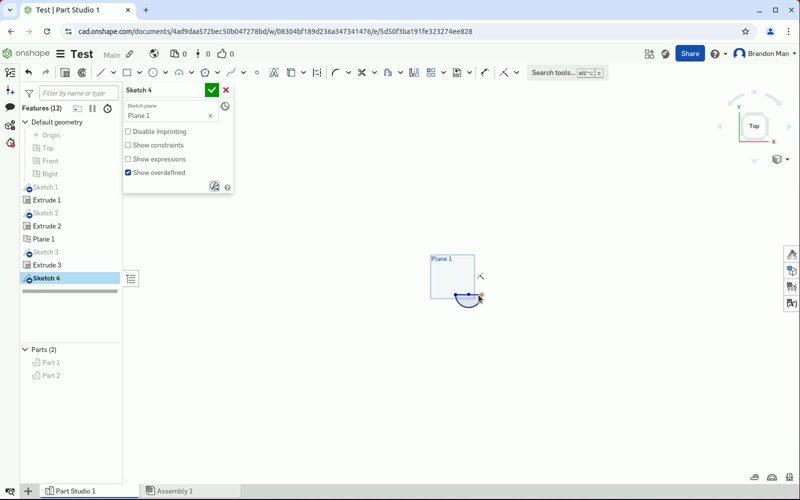
scroll(6)
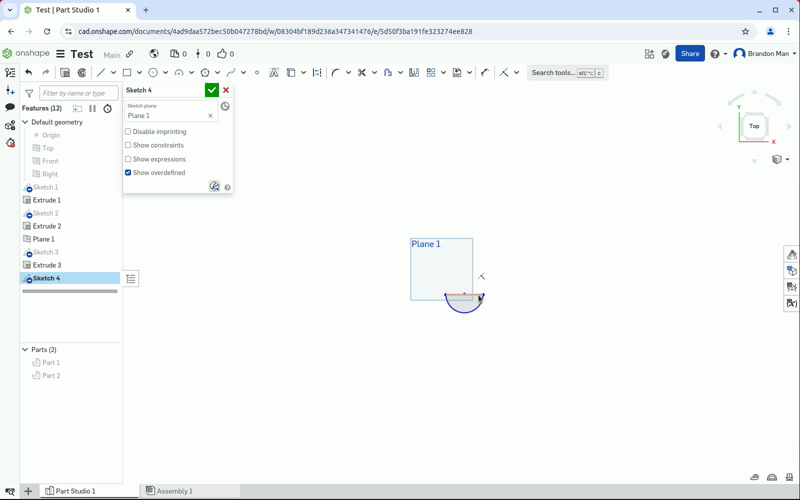
scroll(6)
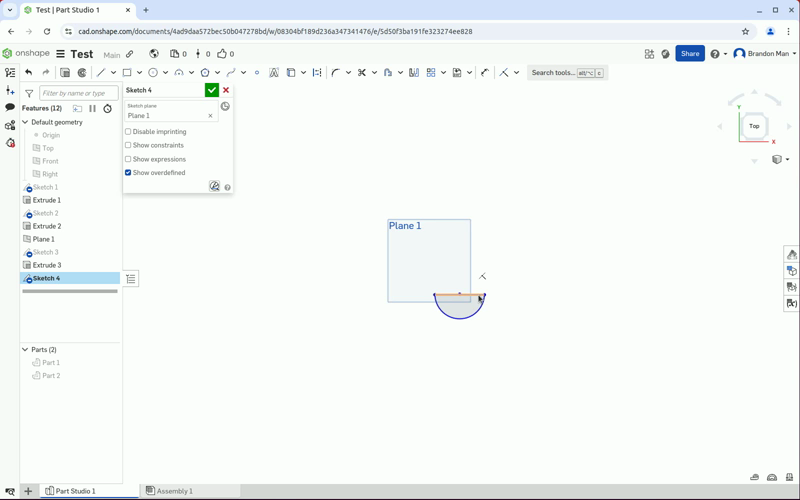
scroll(6)
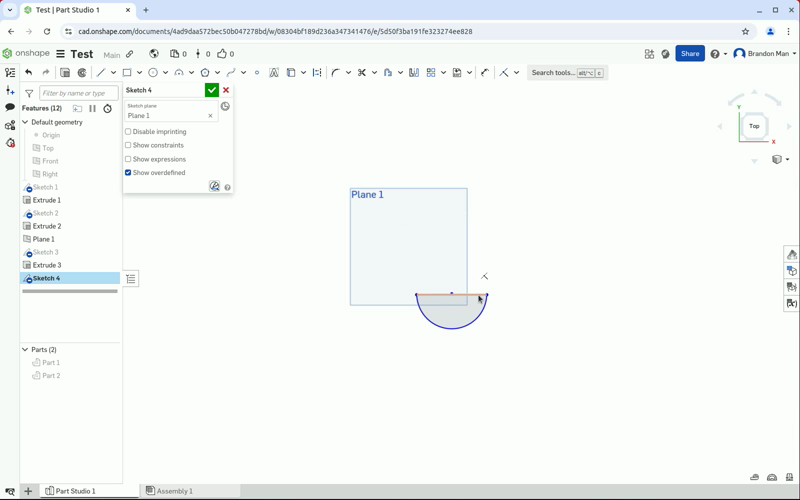
scroll(6)
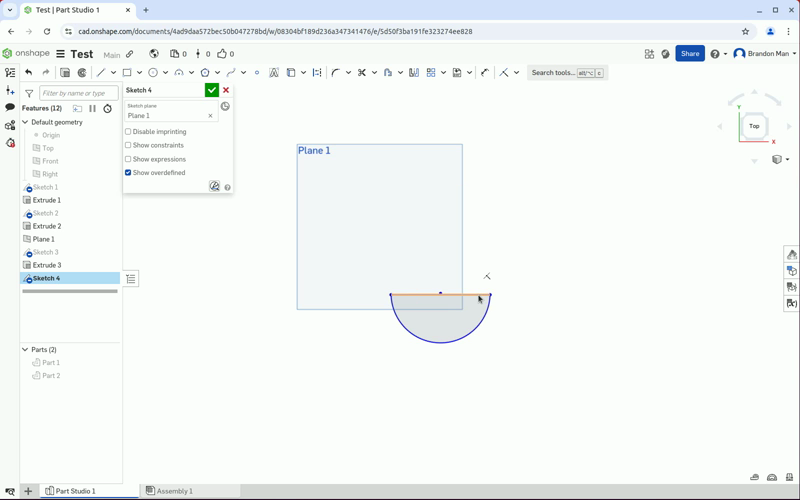
scroll(6)
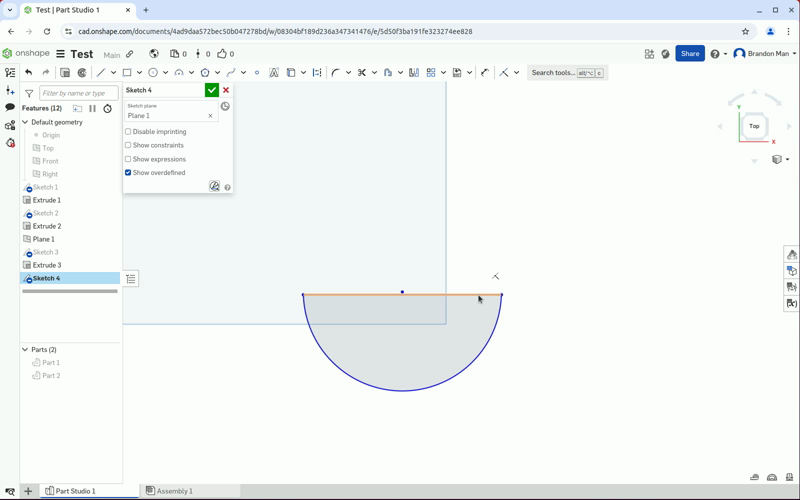
click(478, 294)
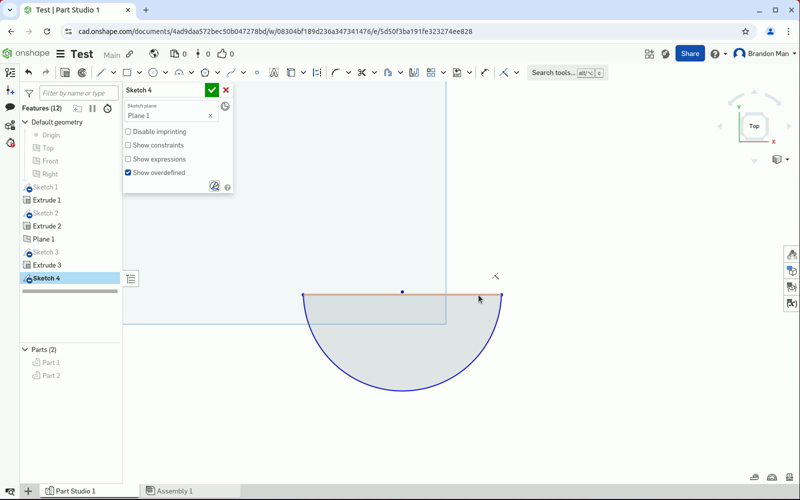
scroll(-6)
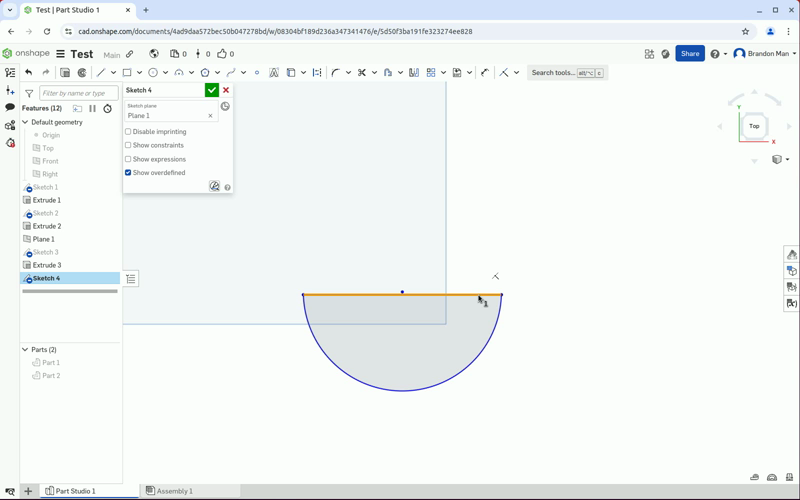
scroll(-6)
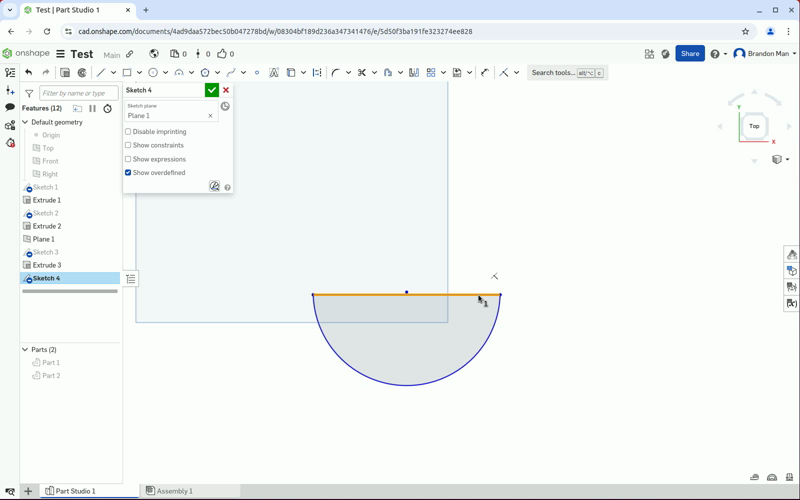
scroll(-6)
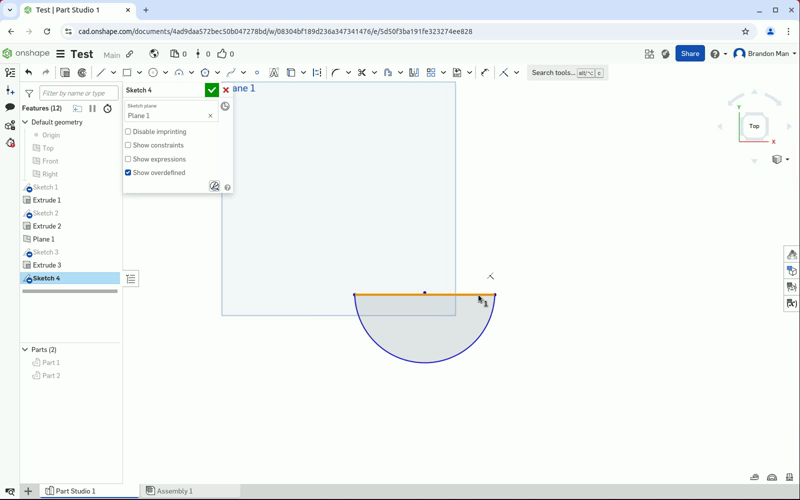
scroll(-6)
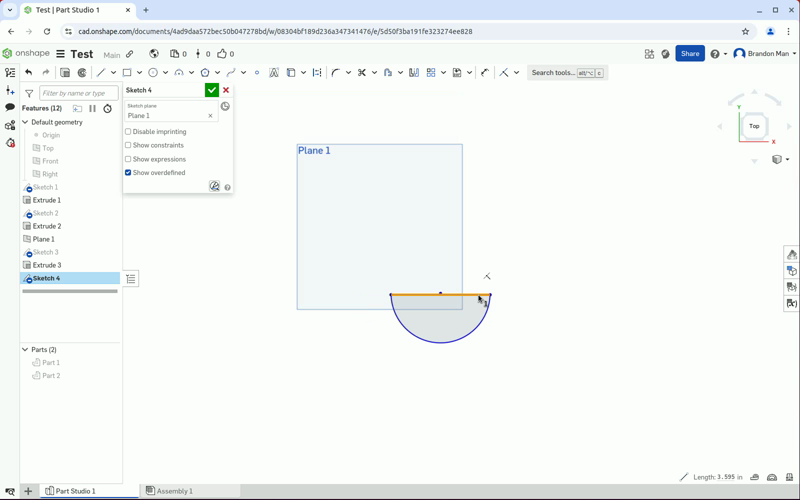
scroll(-6)
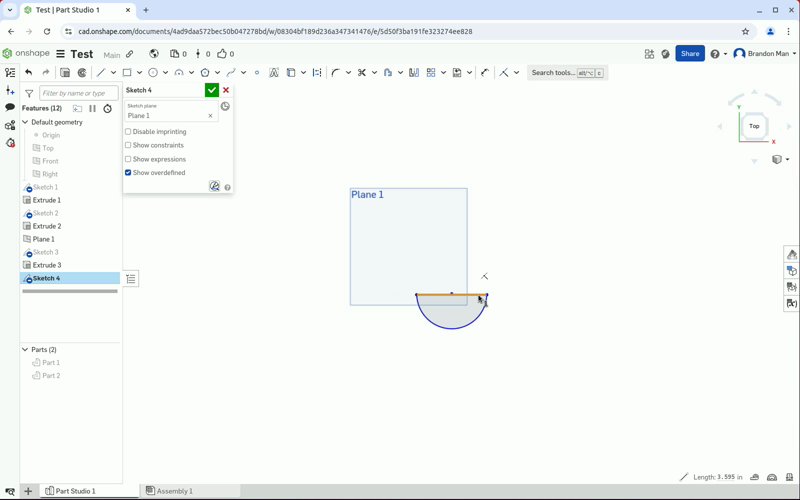
scroll(-6)
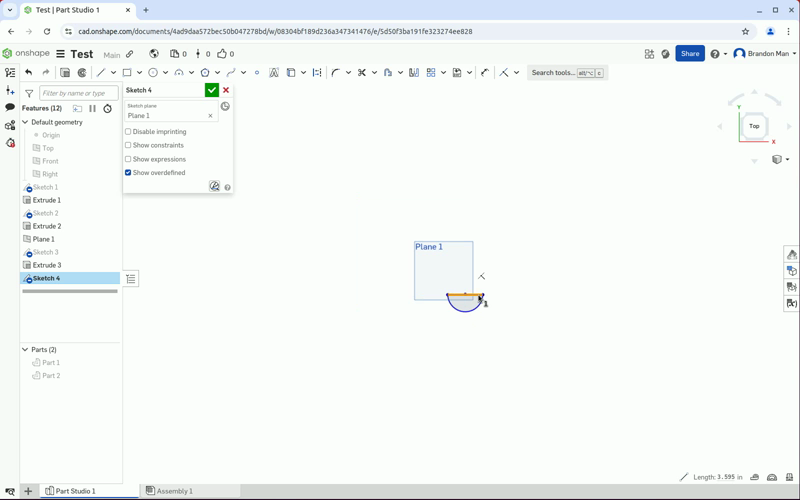
scroll(-6)
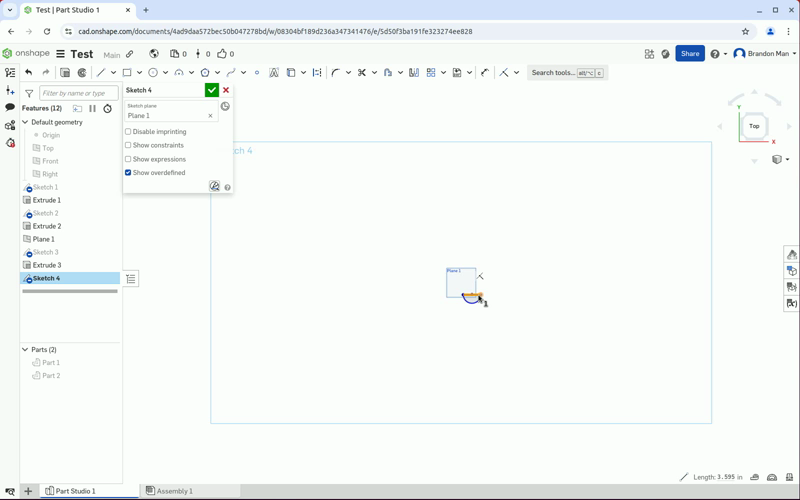
mouse_move(73, 352)
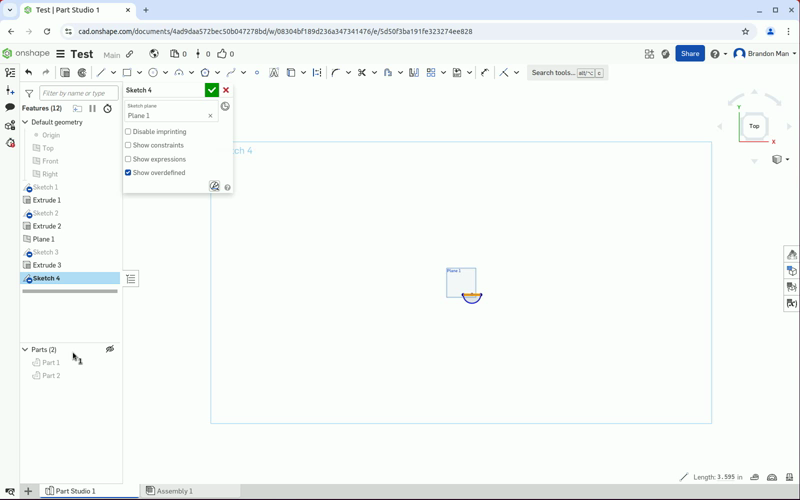
key(shift+y)
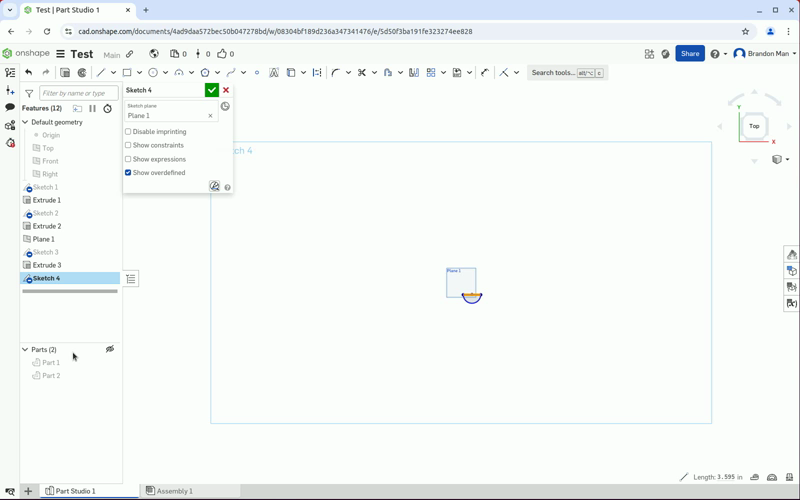
key(shift+e)
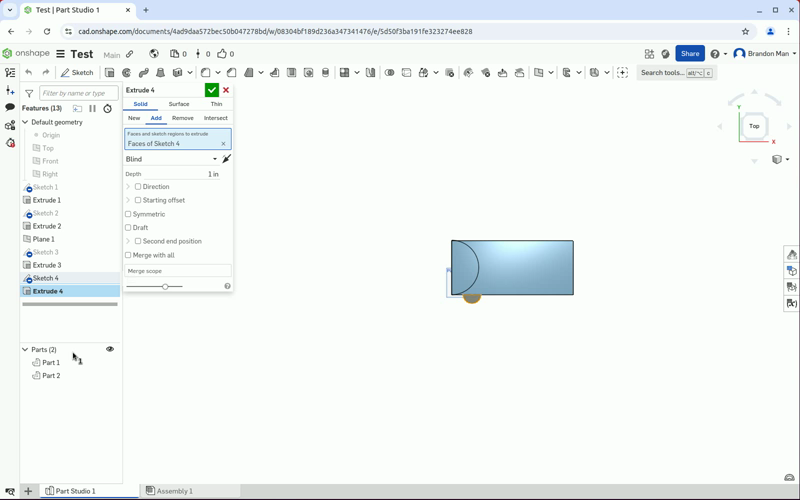
mouse_move(143, 106)
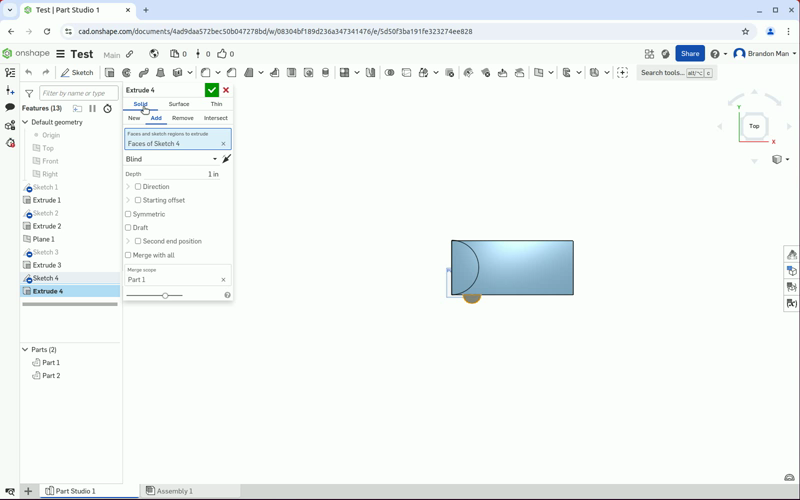
click(143, 106)
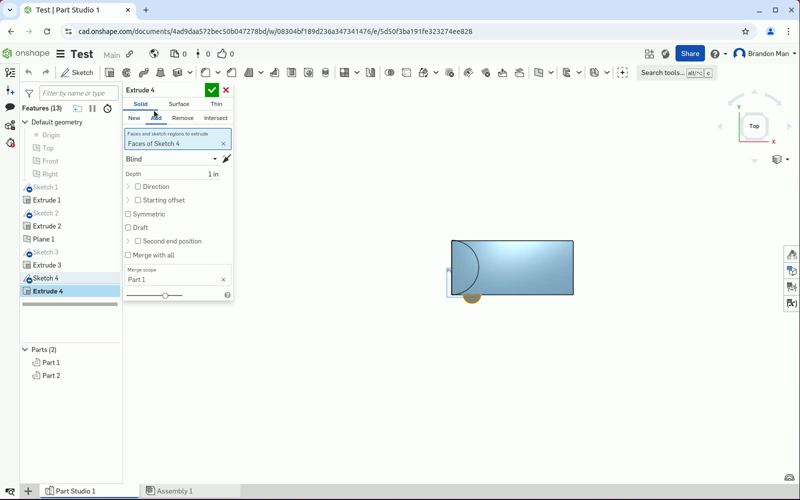
mouse_move(186, 120)
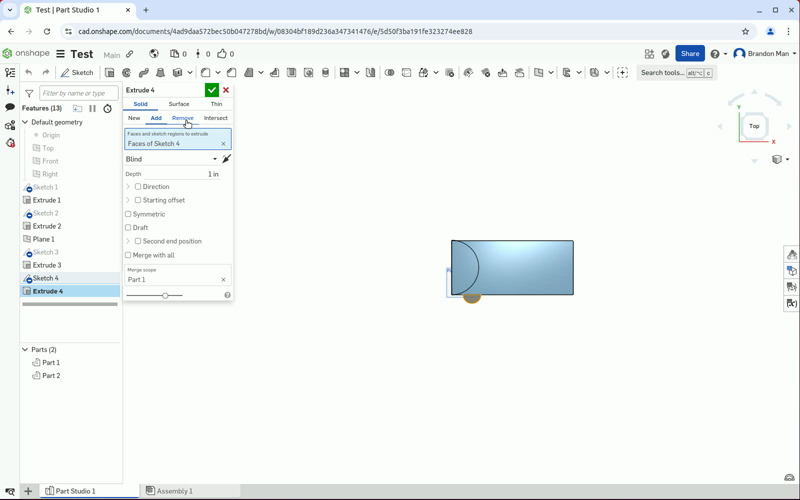
click(186, 120)
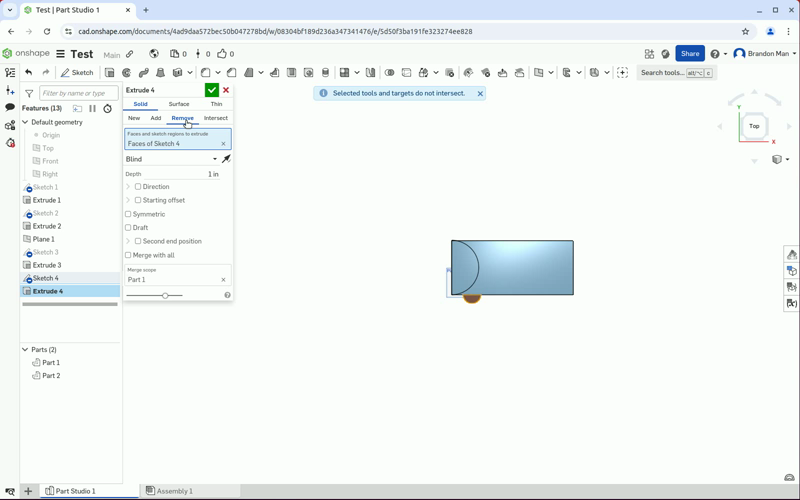
key(tab, 4)
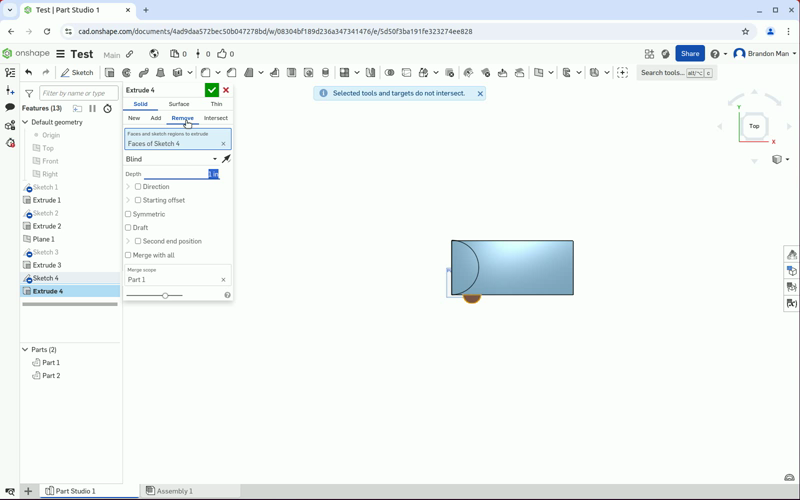
text(13.48)
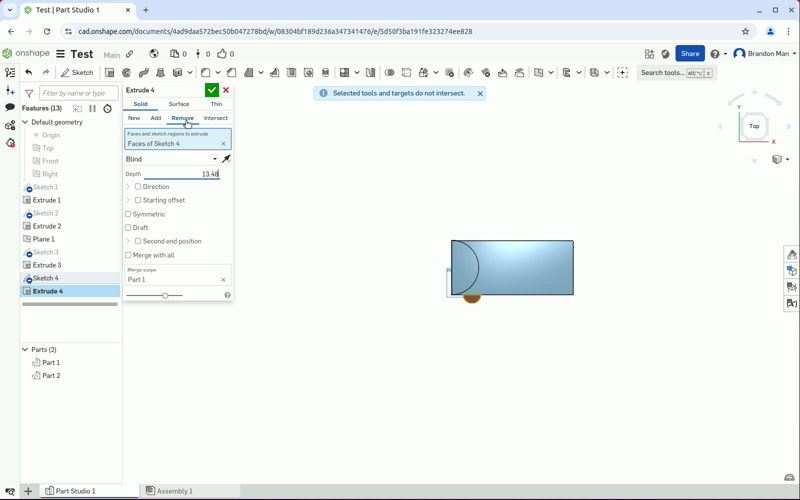
key(tab, 6)
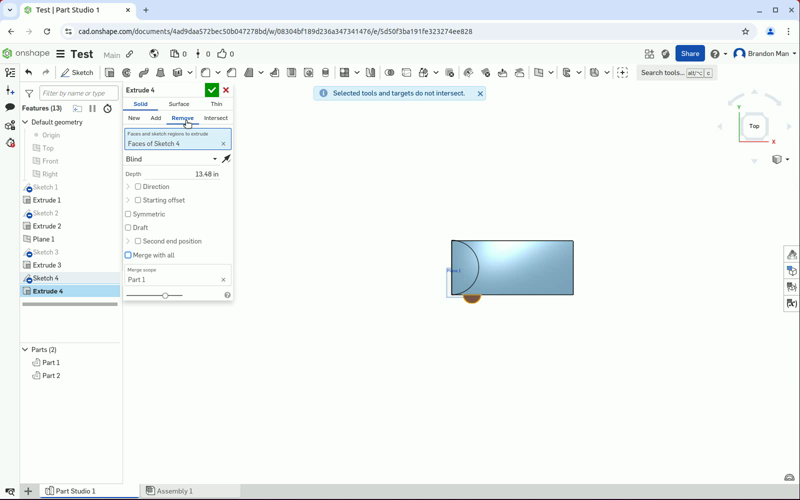
key(space)
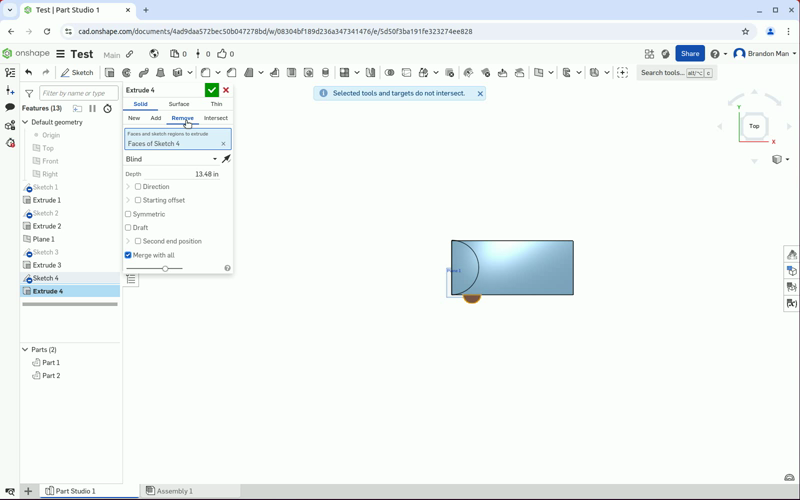
key(enter)
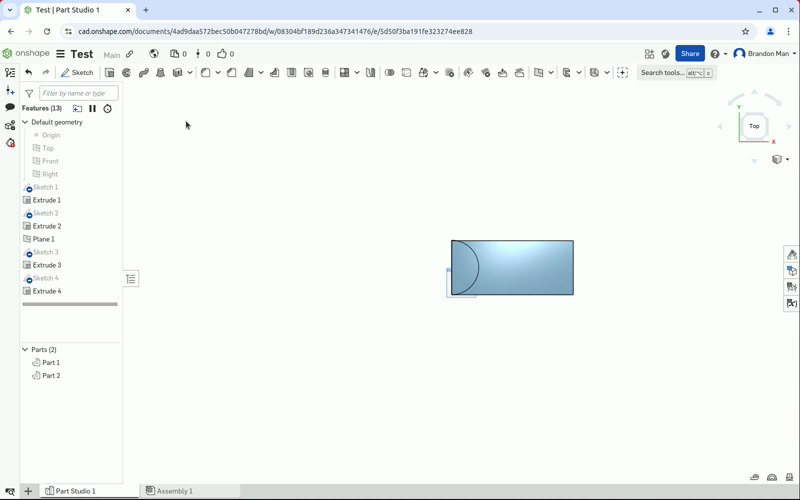
key(shift+h)
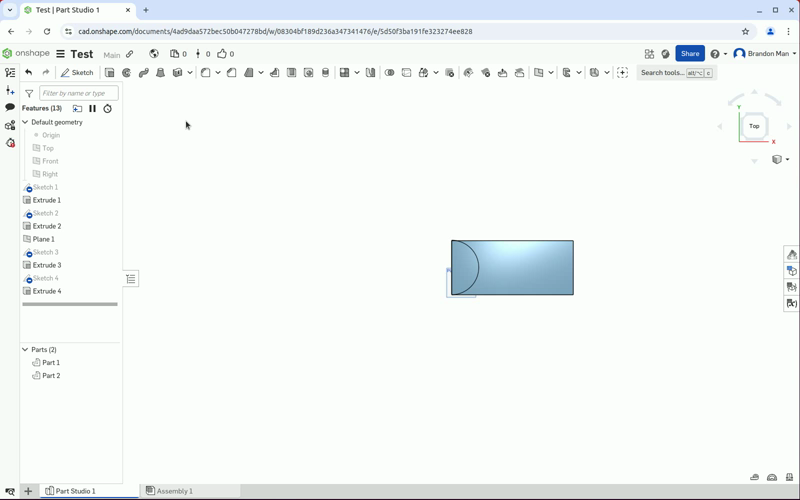
key(shift+h)
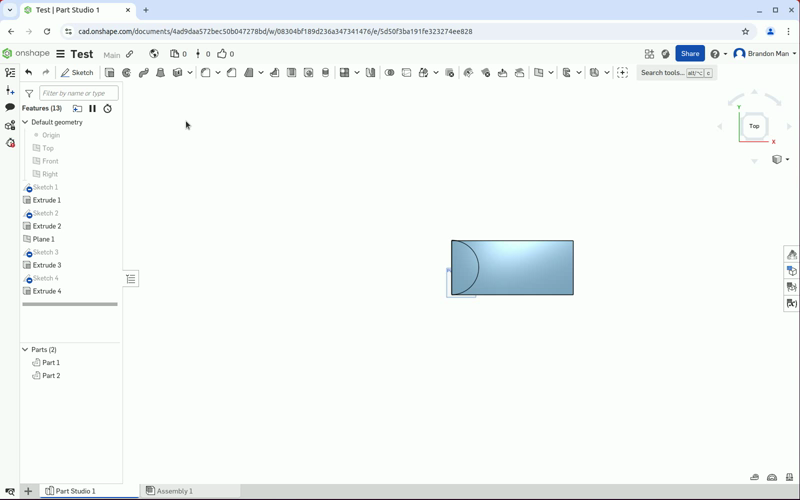
mouse_move(73, 189)
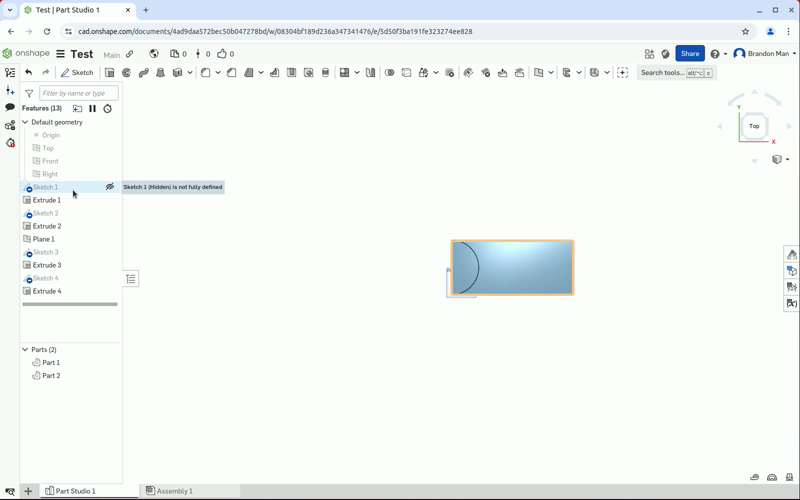
click(73, 189)
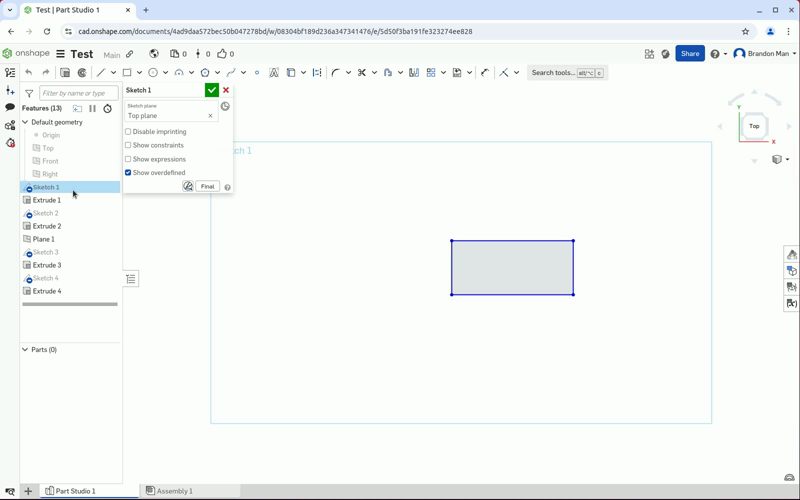
mouse_move(229, 92)
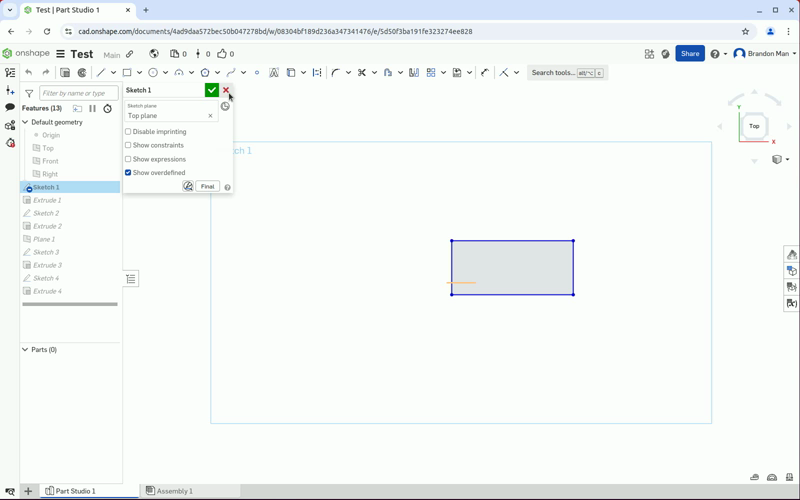
click(229, 92)
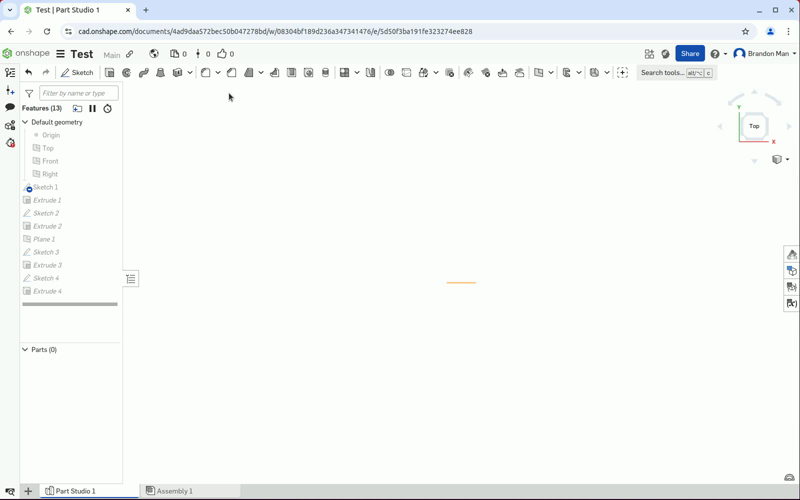
key(shift+s)
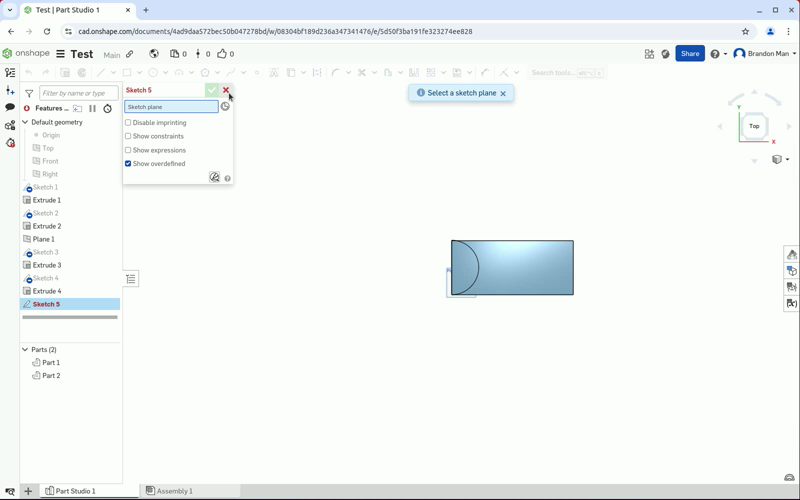
mouse_move(73, 241)
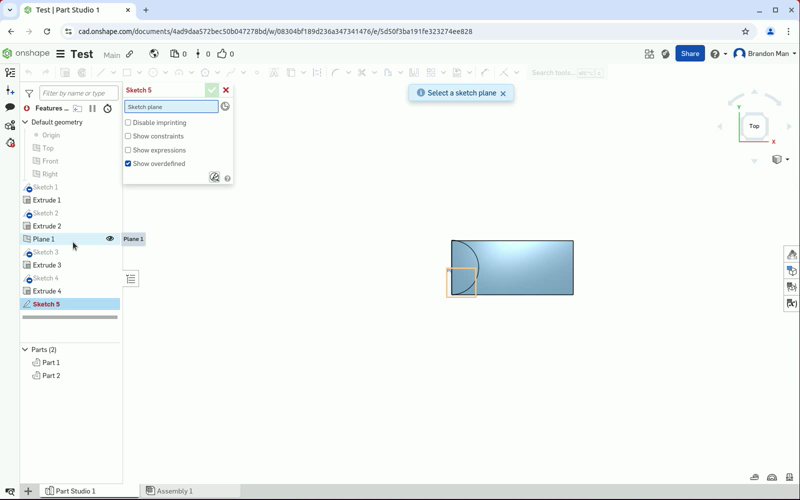
click(73, 241)
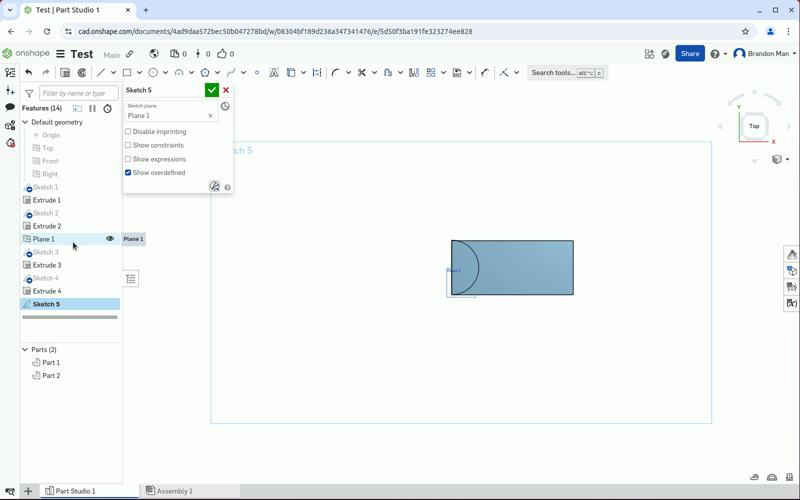
mouse_move(73, 352)
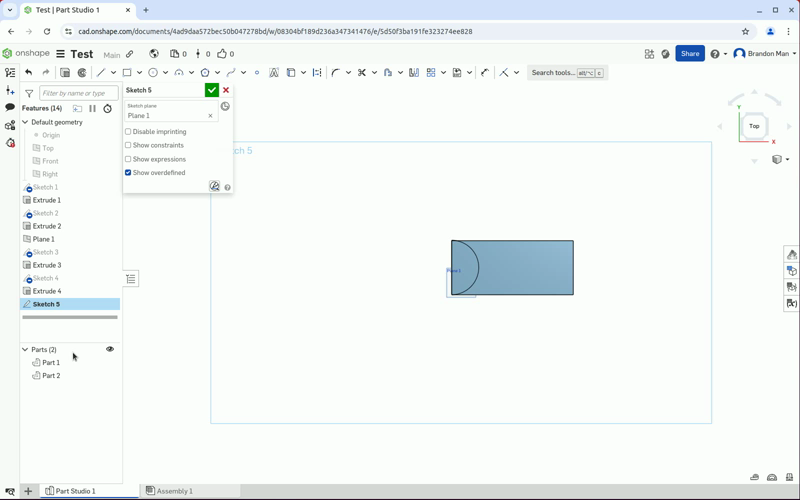
key(y)
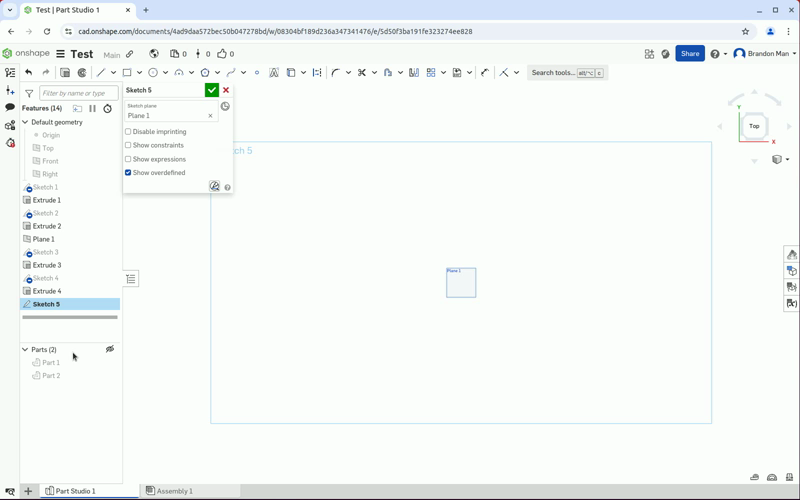
key(a)
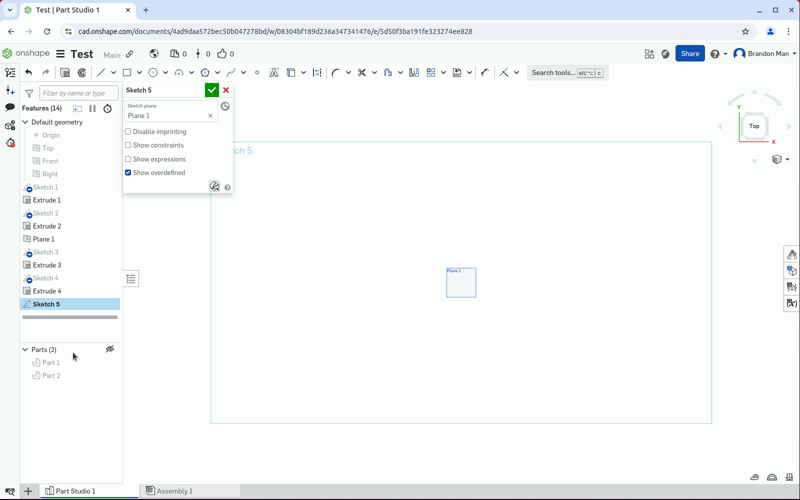
key_down(shift)
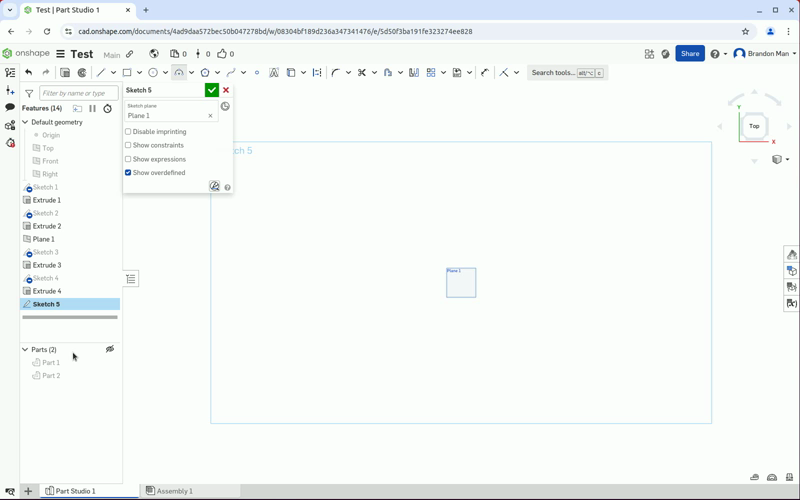
mouse_move(443, 293)
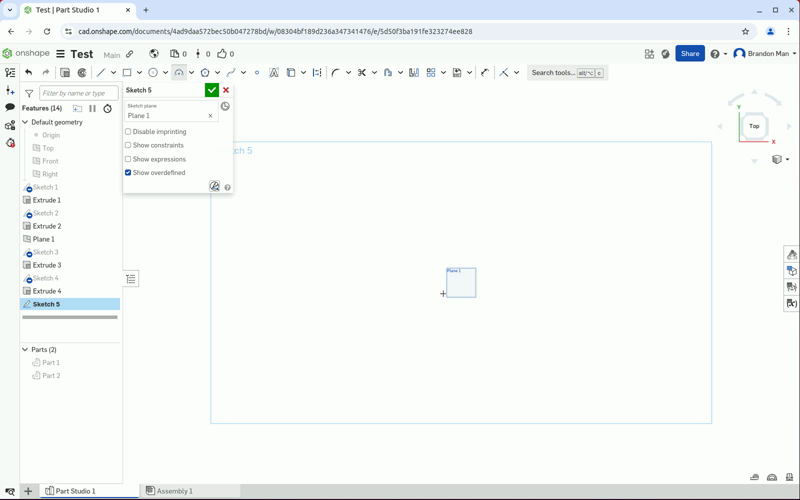
click(443, 293)
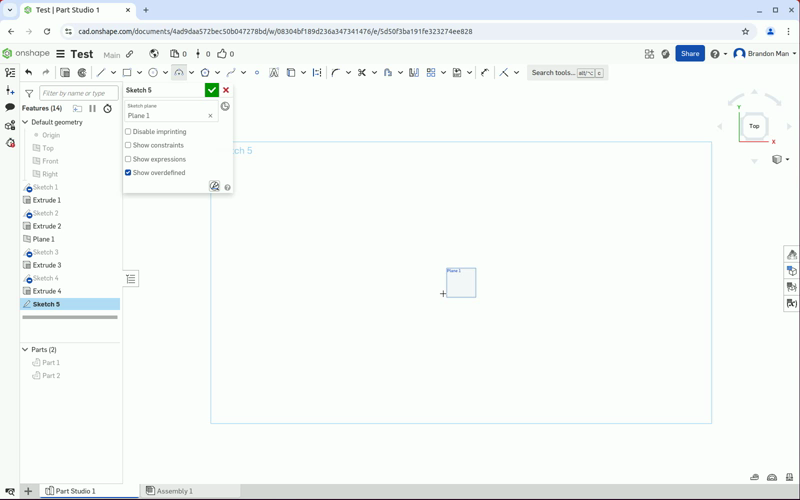
key_up(shift)
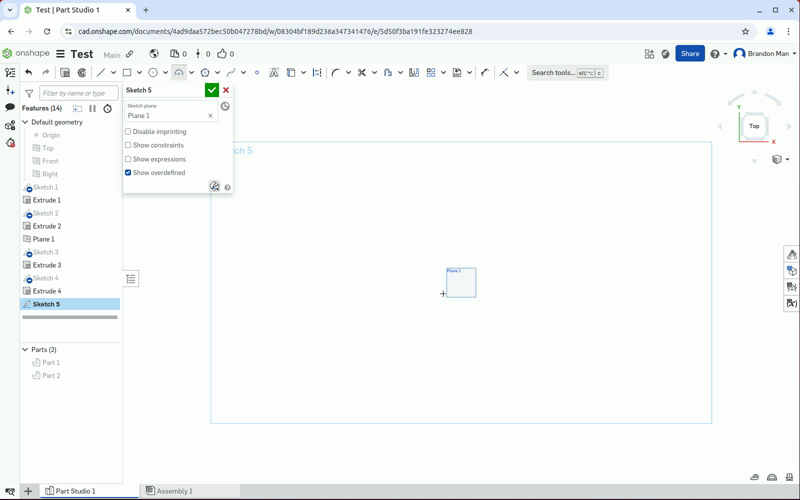
key_down(shift)
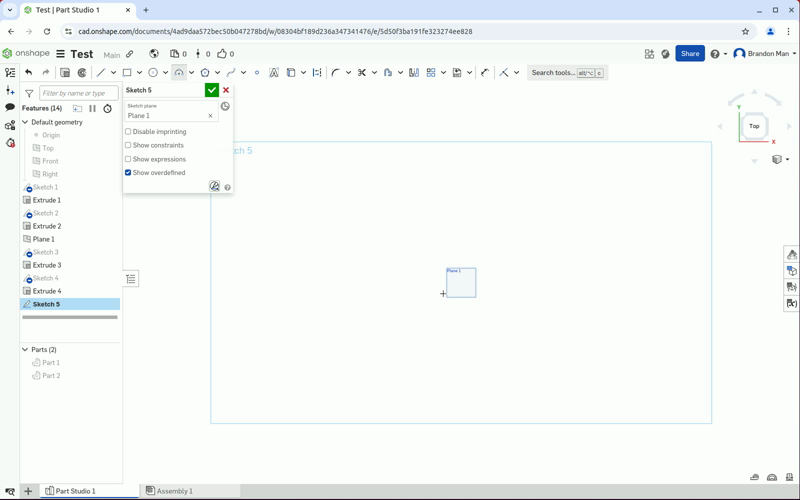
mouse_move(451, 294)
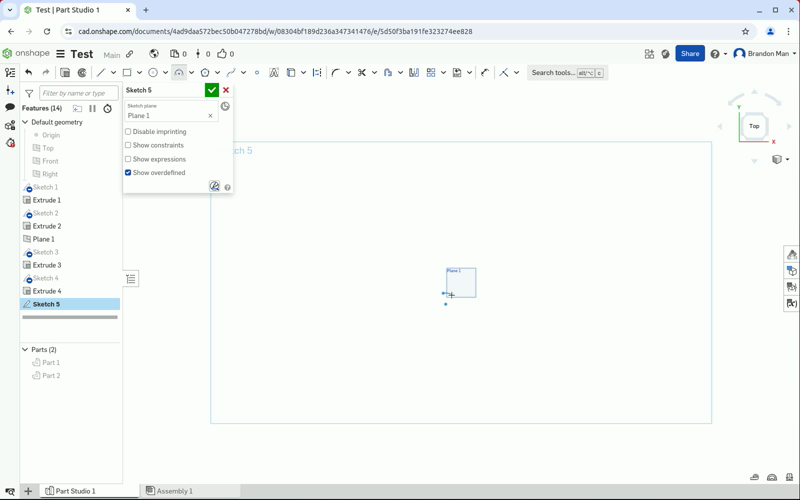
click(451, 294)
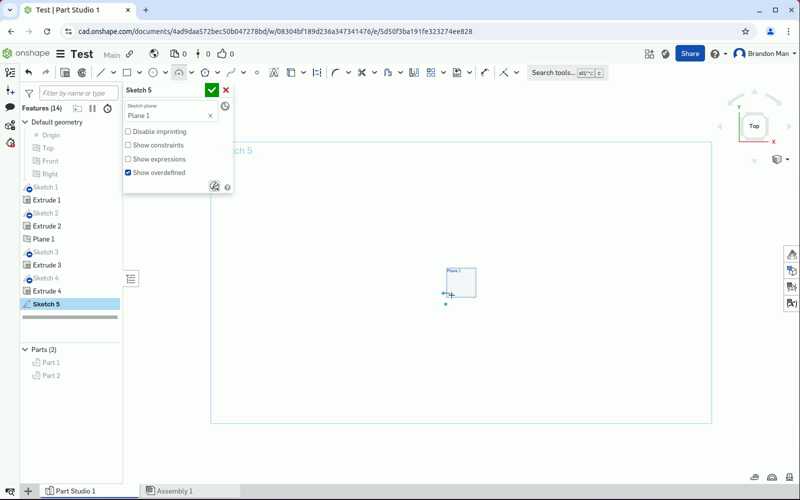
mouse_move(447, 294)
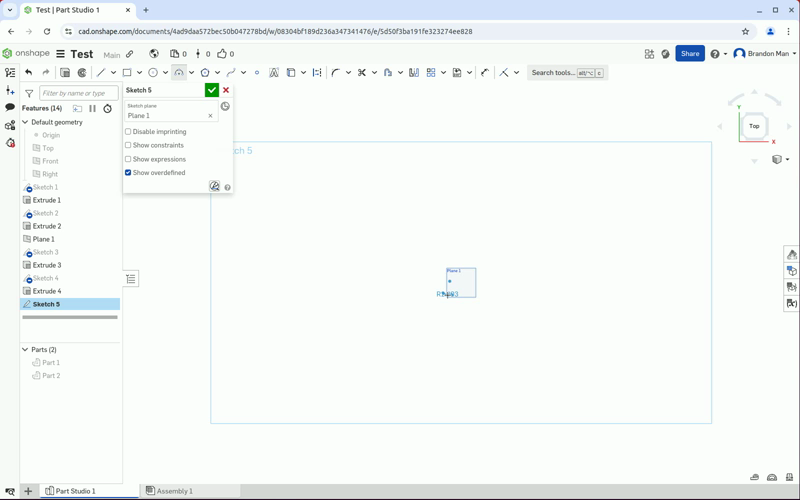
click(447, 294)
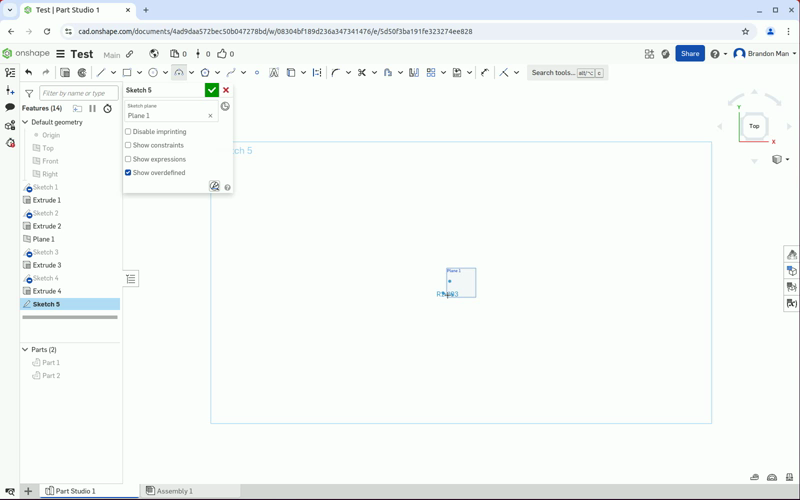
key_up(shift)
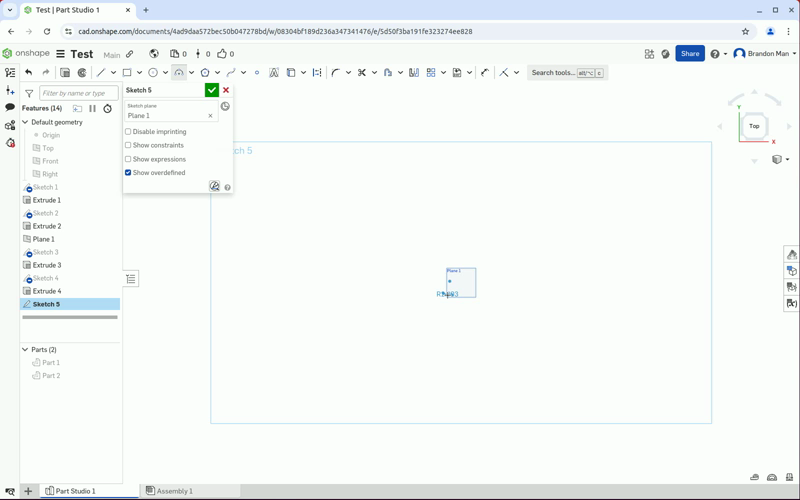
key(esc)
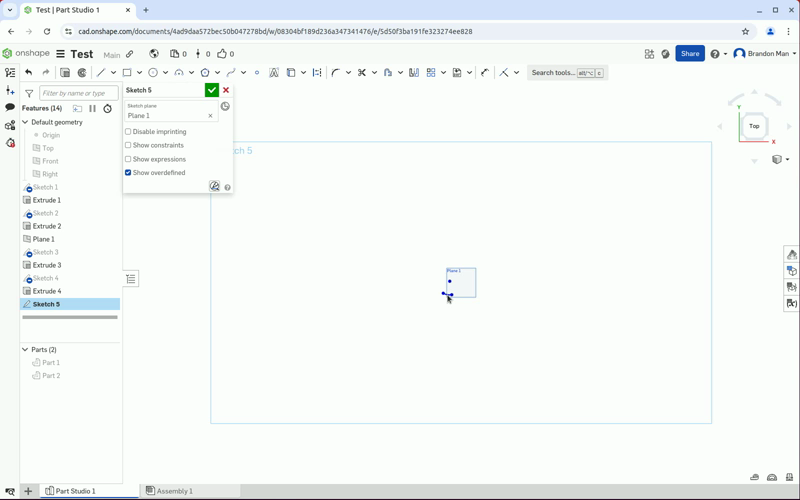
key(l)
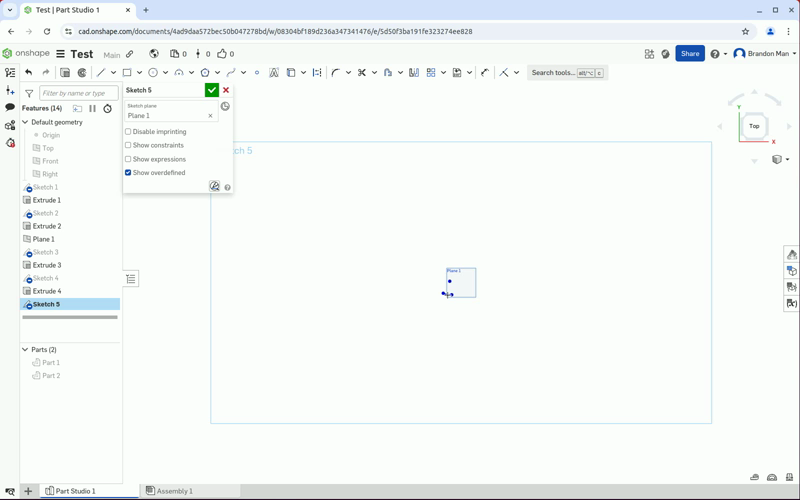
mouse_move(451, 294)
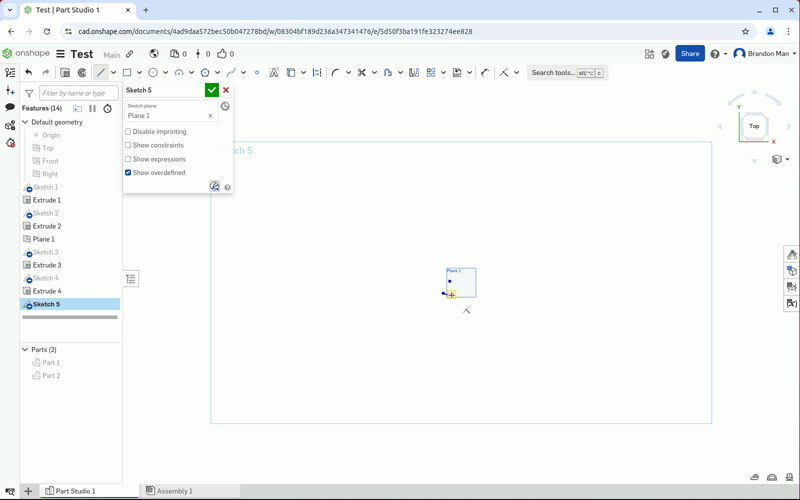
scroll(6)
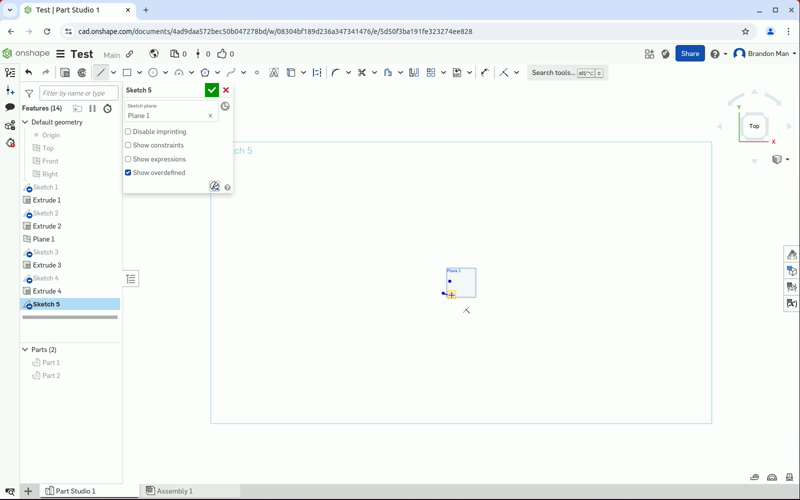
scroll(6)
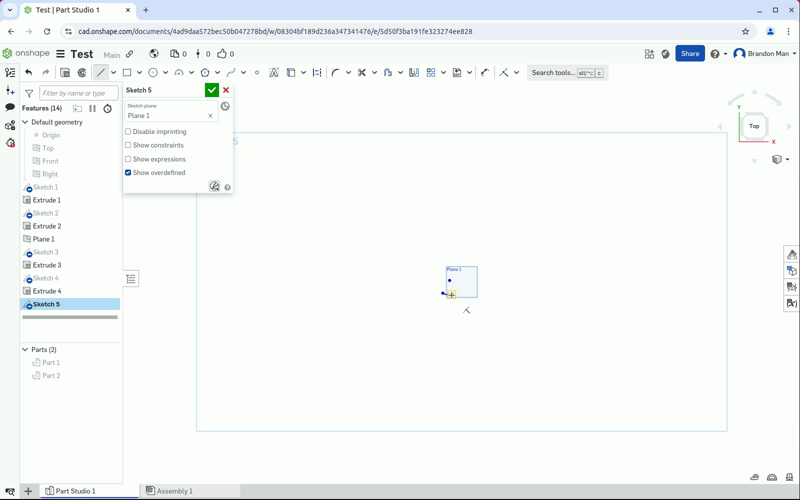
scroll(6)
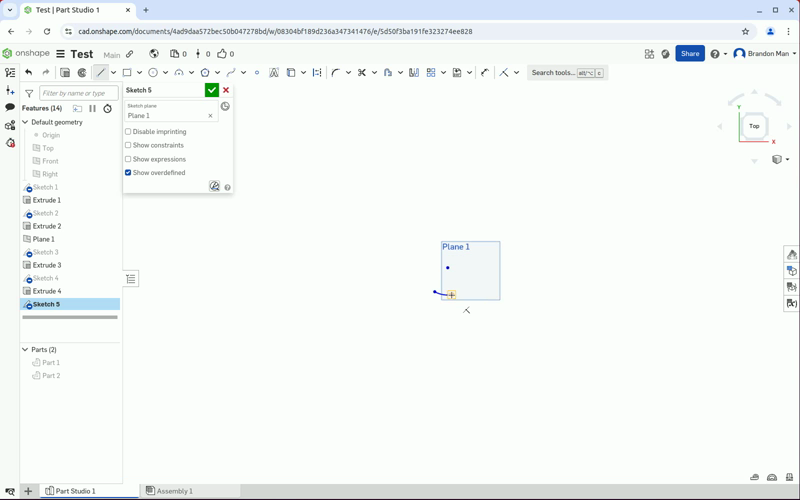
scroll(6)
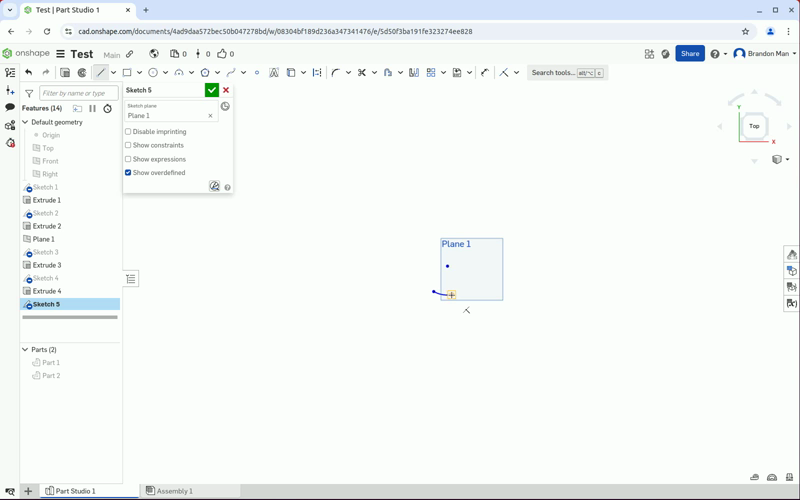
scroll(6)
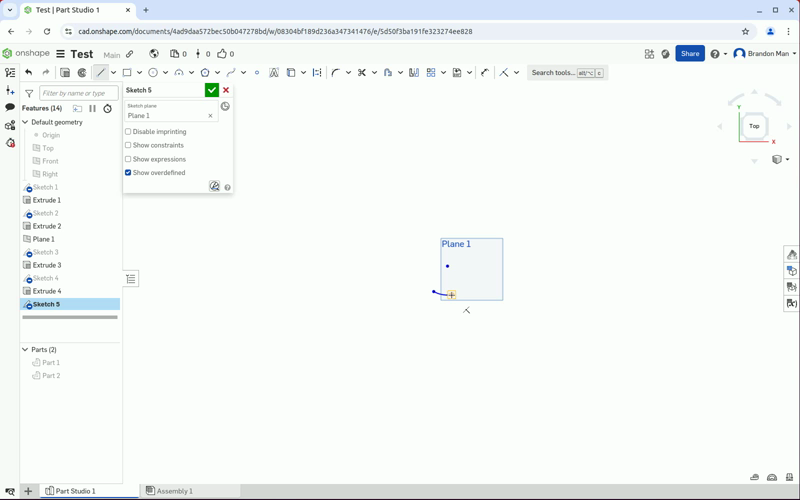
scroll(6)
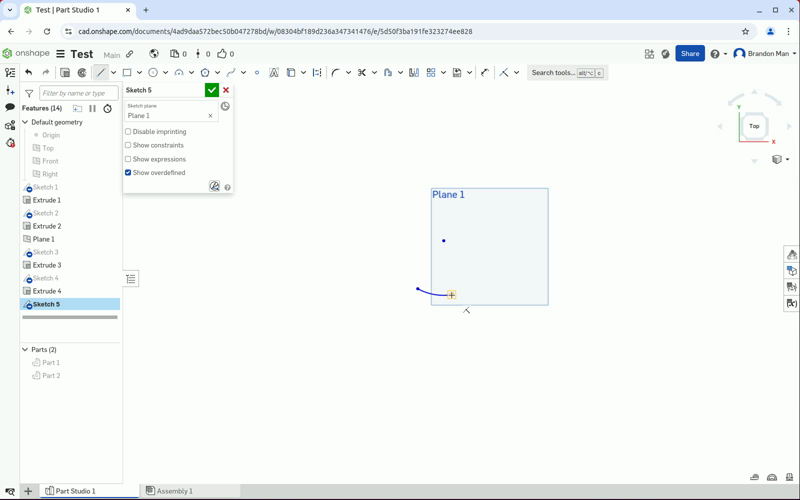
scroll(6)
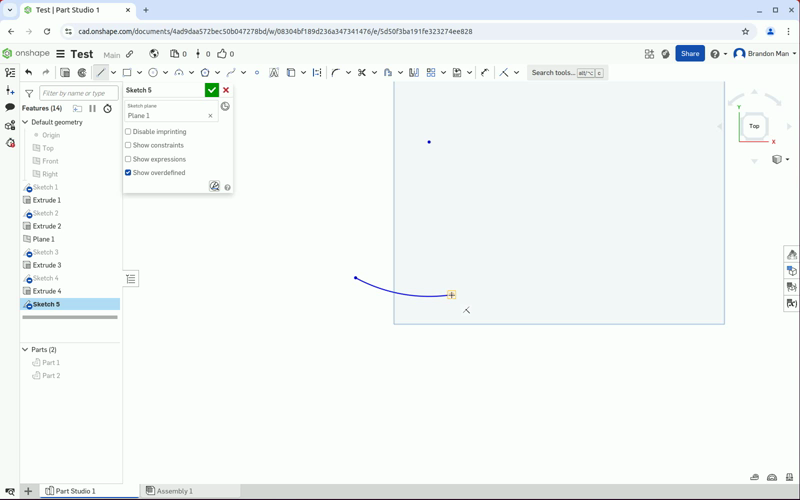
click(451, 294)
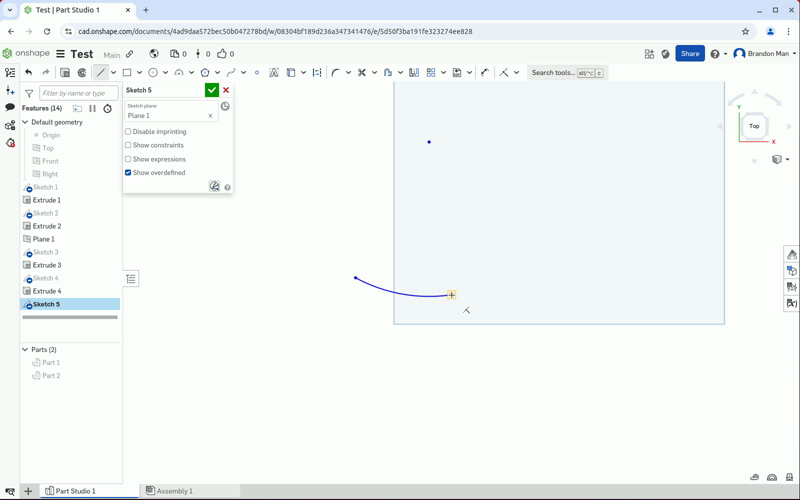
scroll(-6)
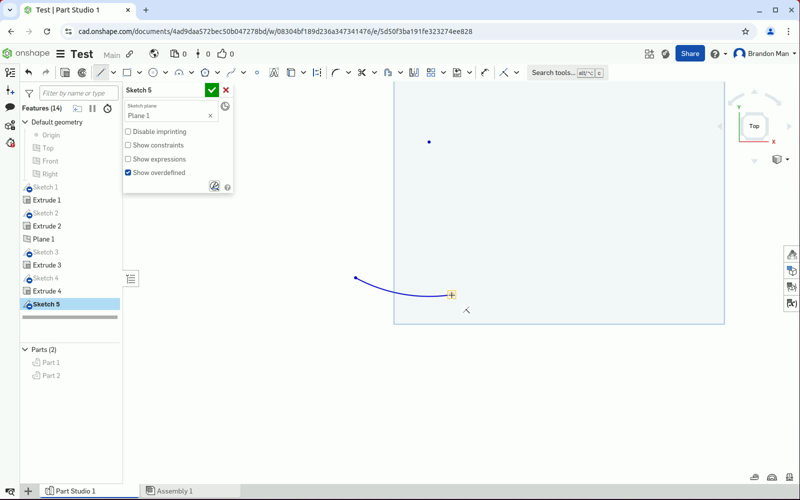
scroll(-6)
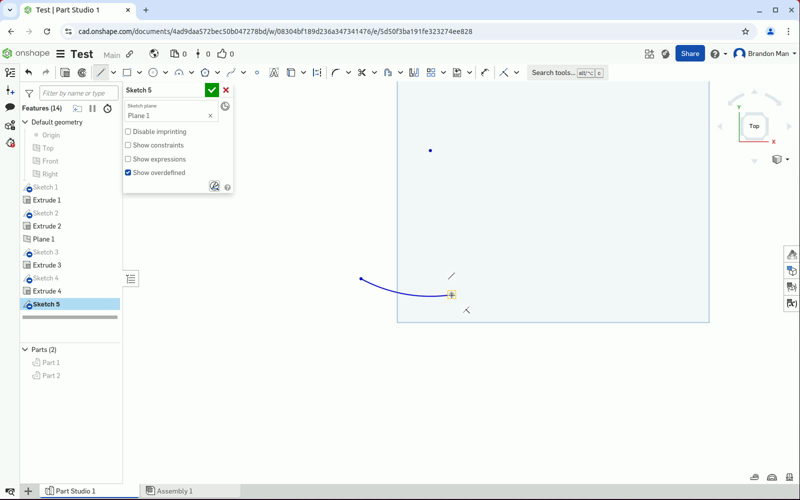
scroll(-6)
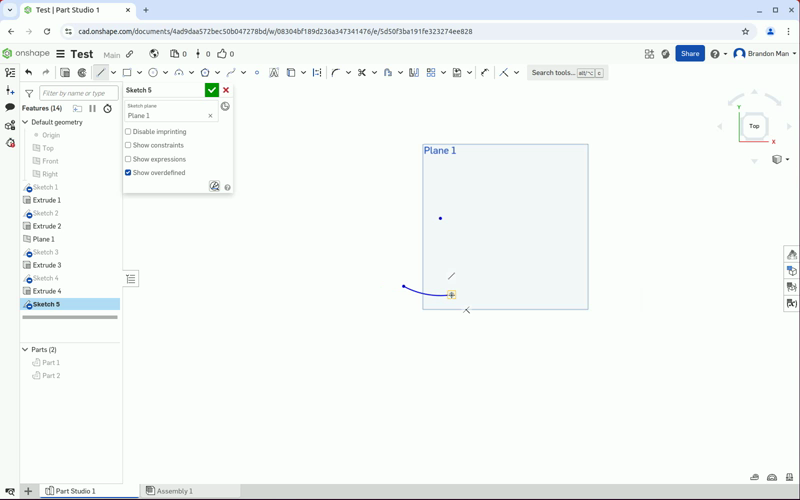
scroll(-6)
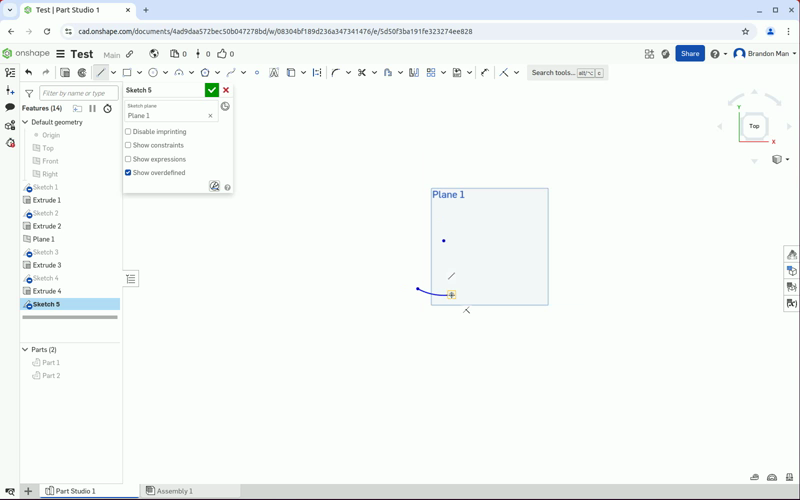
scroll(-6)
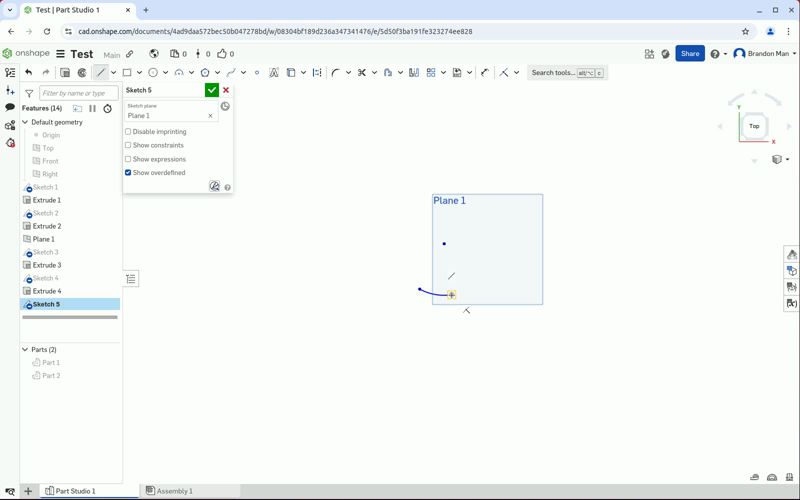
scroll(-6)
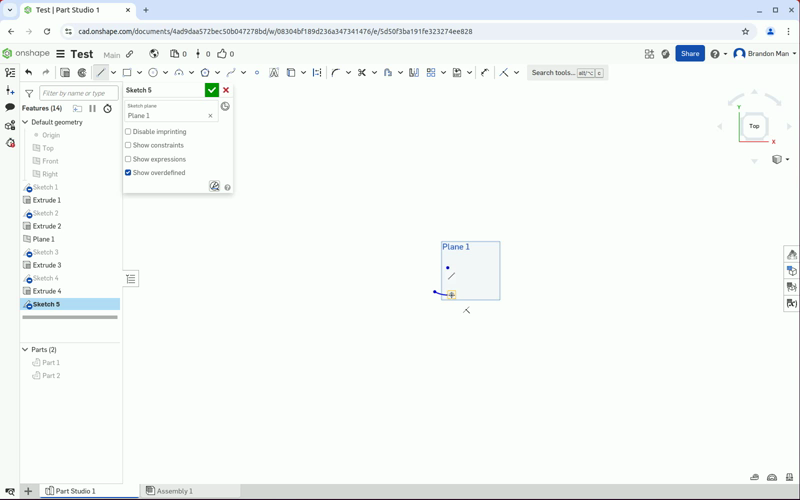
scroll(-6)
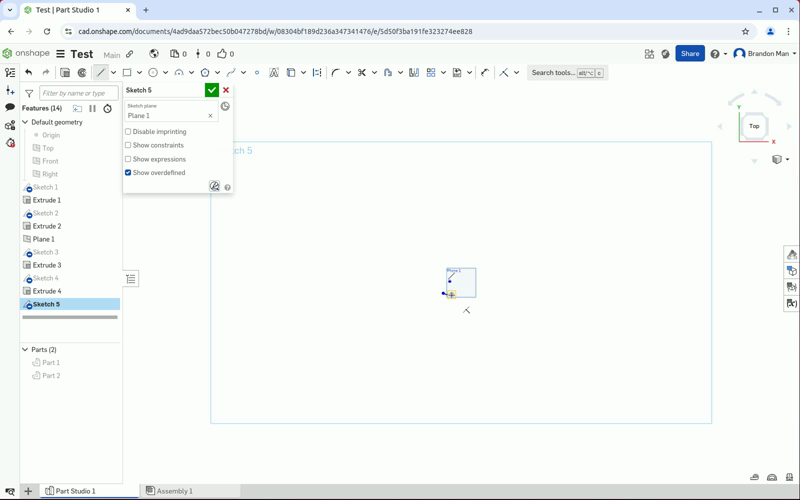
key_down(shift)
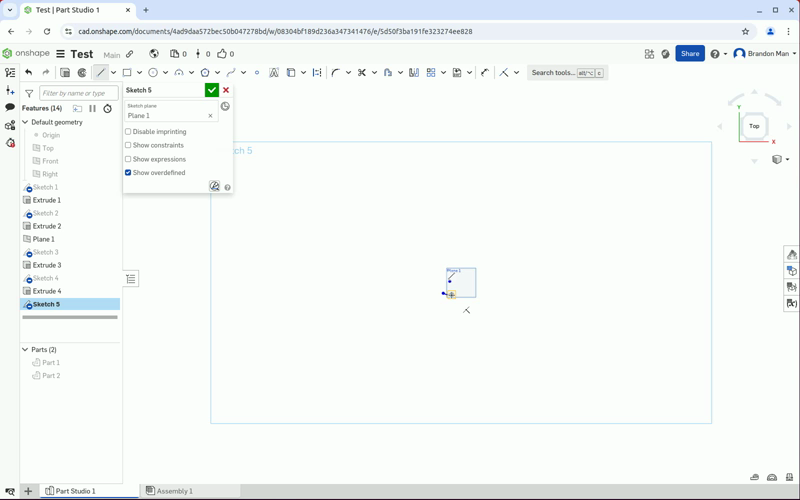
mouse_move(481, 294)
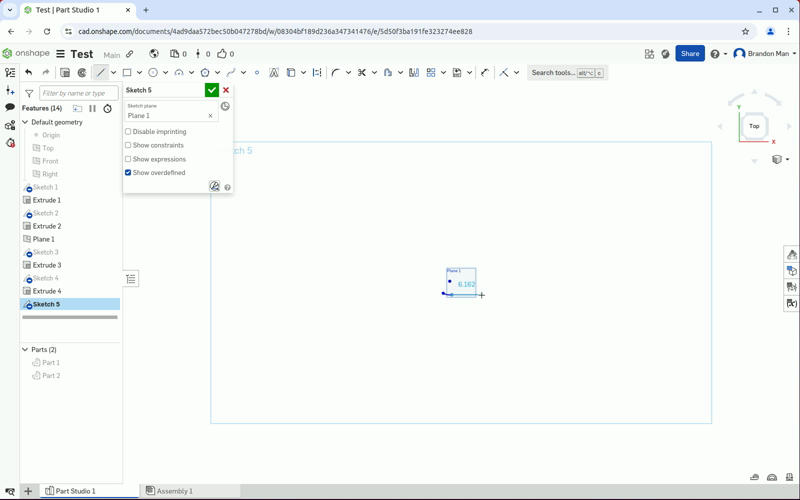
mouse_move(460, 294)
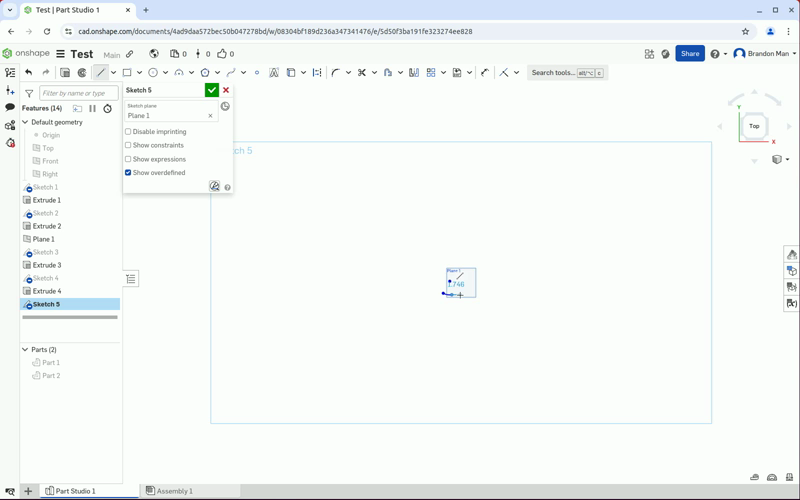
click(460, 294)
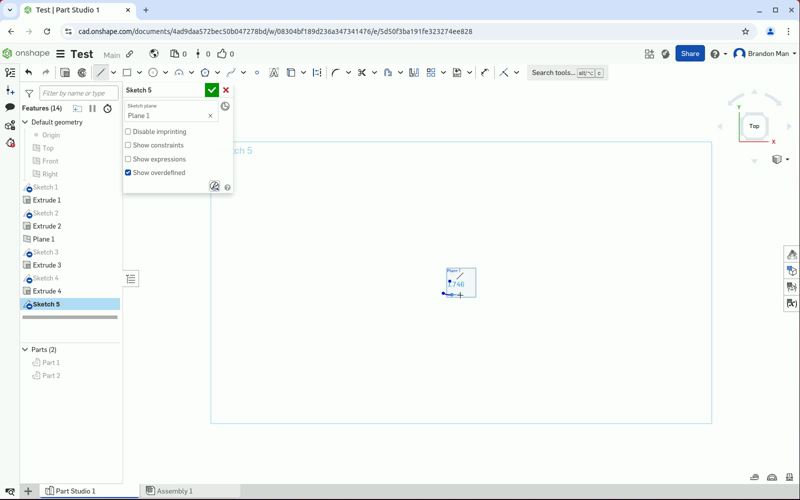
key_up(shift)
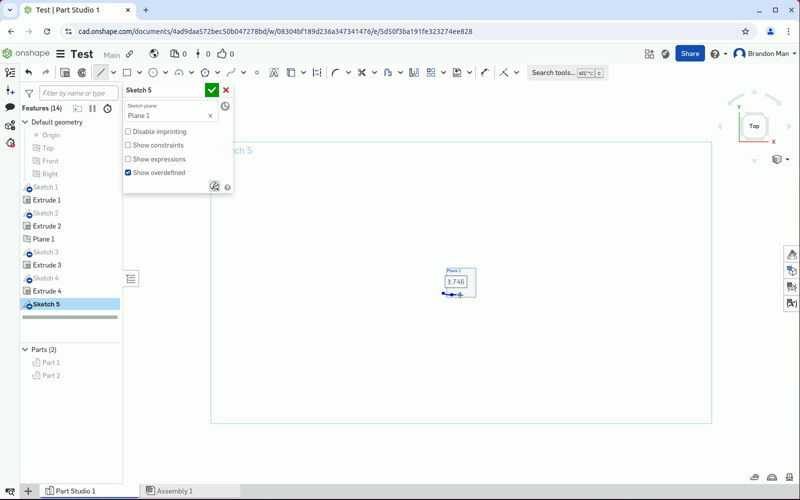
key(esc)
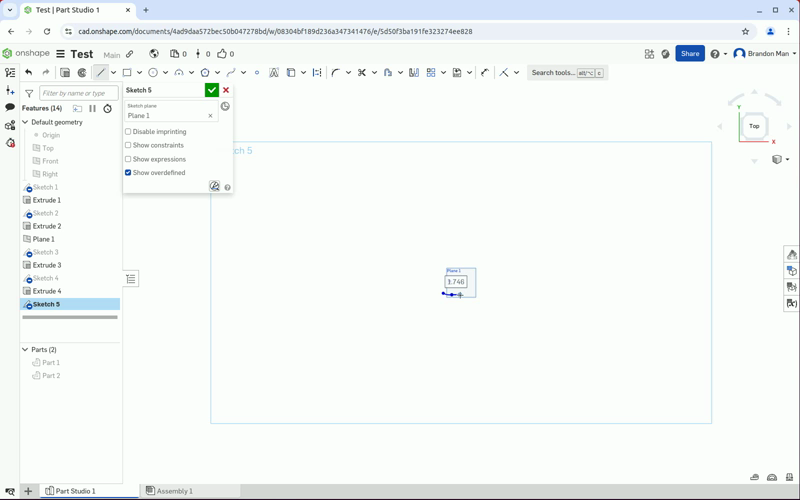
key(a)
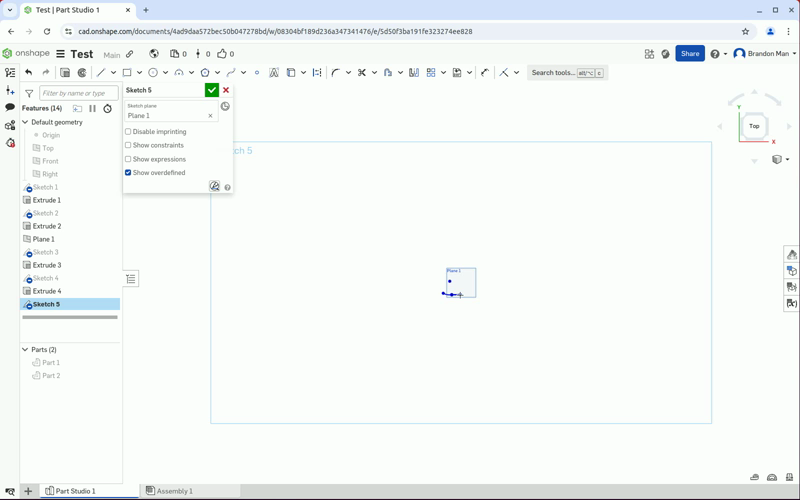
mouse_move(460, 294)
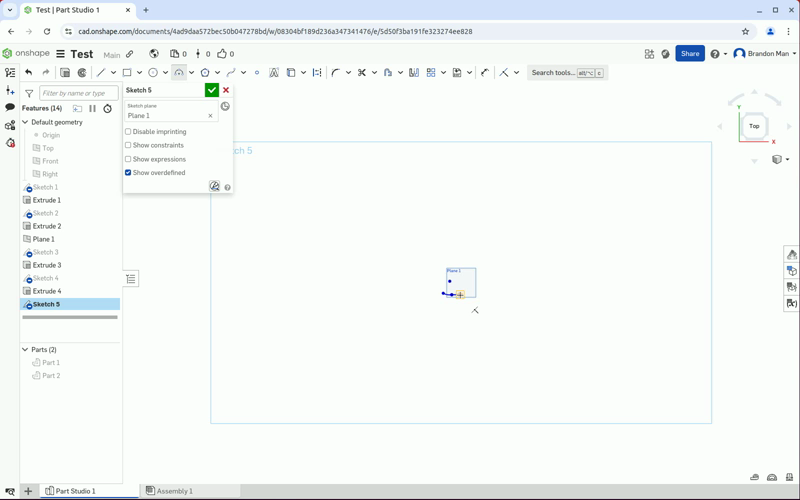
click(460, 294)
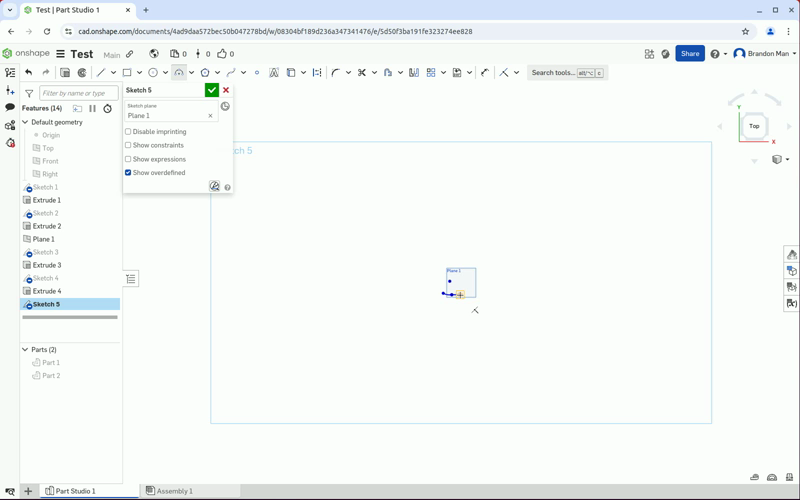
mouse_move(443, 293)
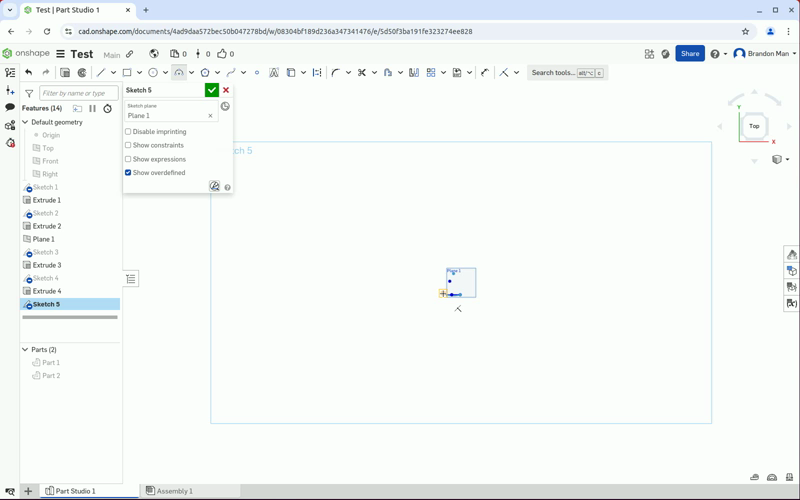
click(443, 293)
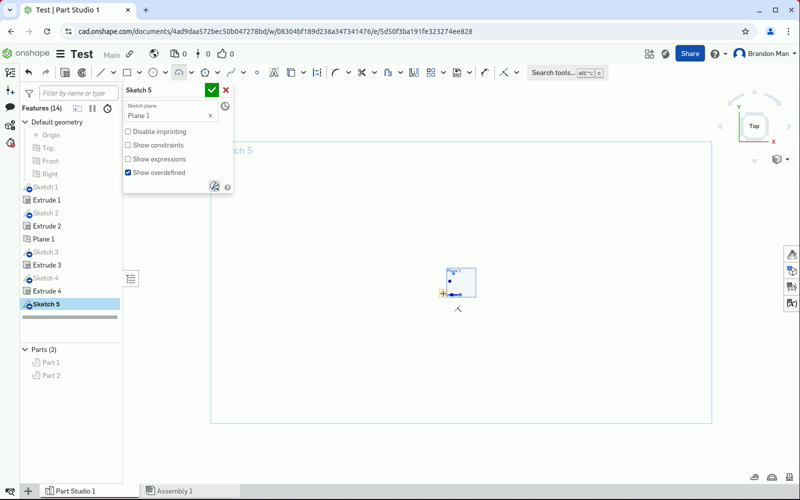
key_down(shift)
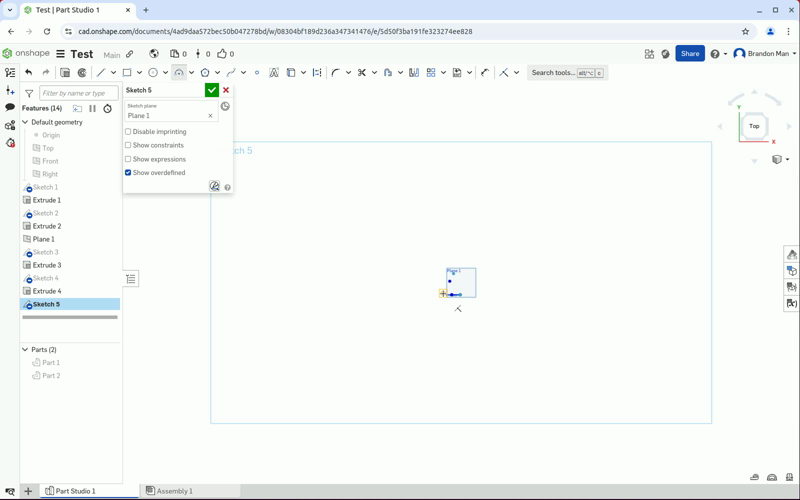
mouse_move(452, 285)
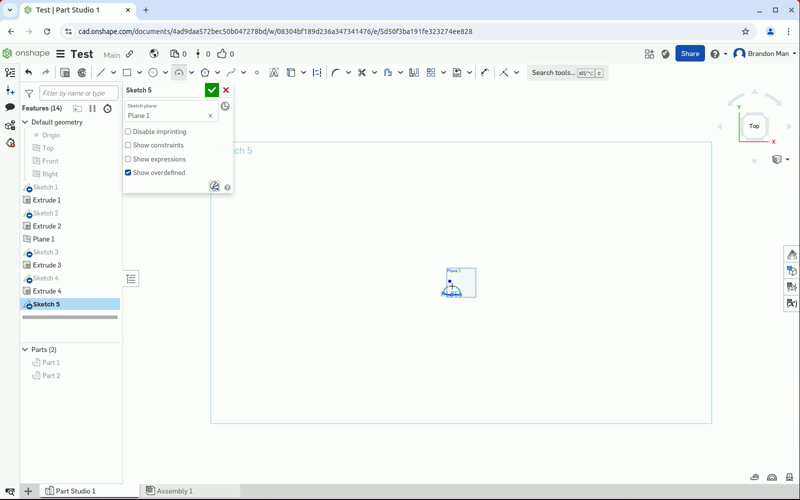
click(452, 285)
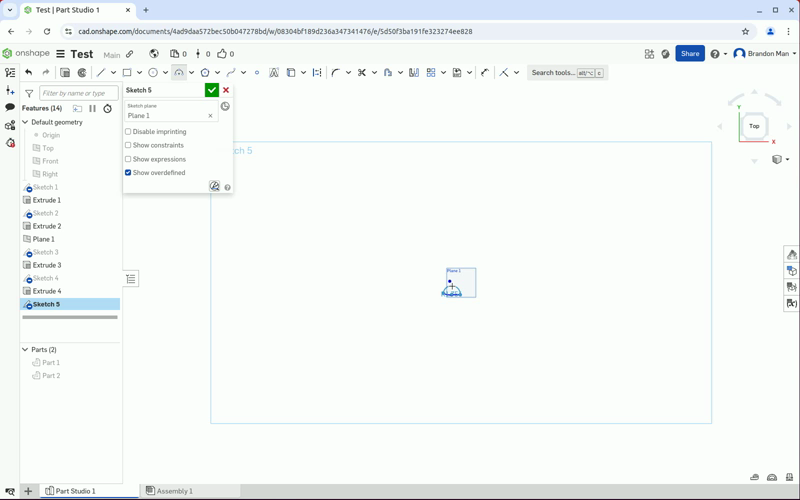
key_up(shift)
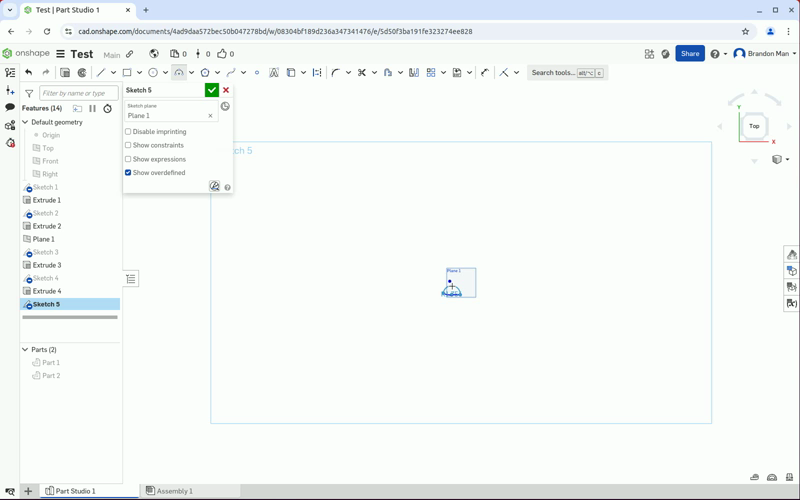
key(esc)
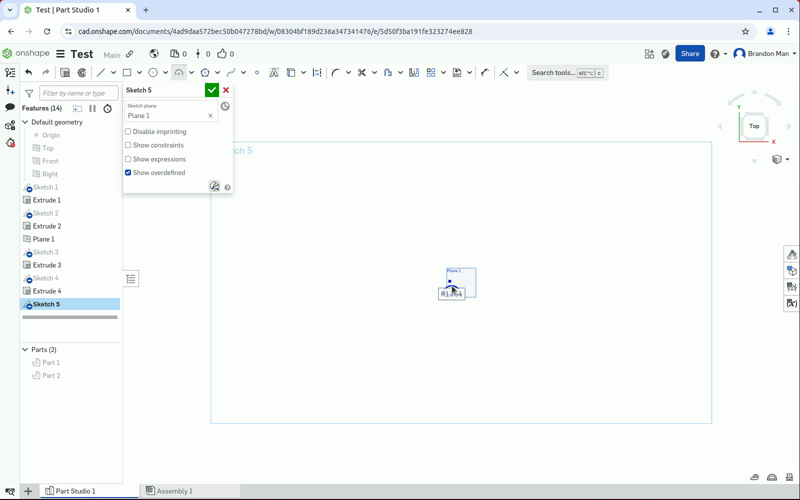
mouse_move(451, 290)
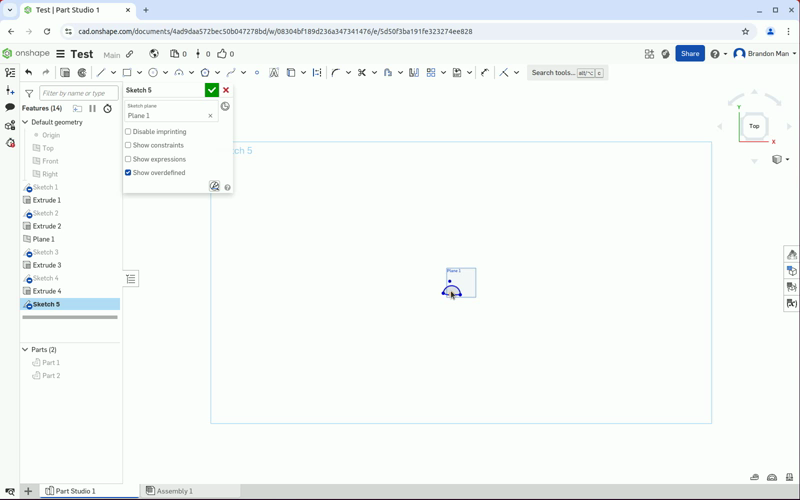
scroll(6)
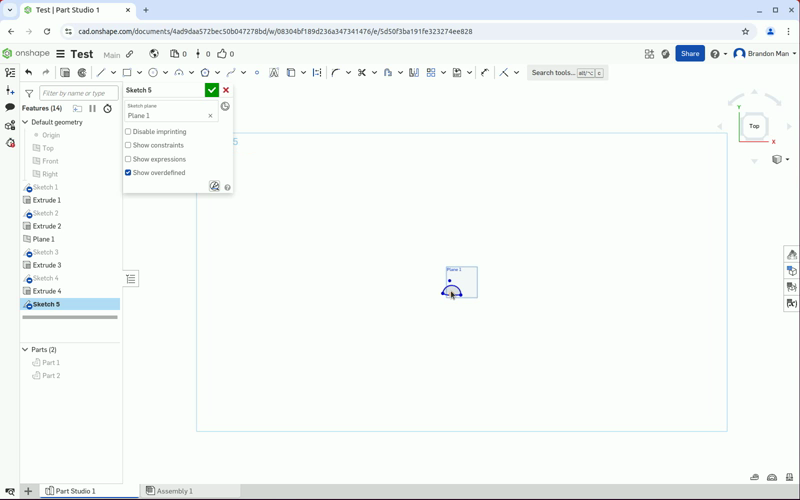
scroll(6)
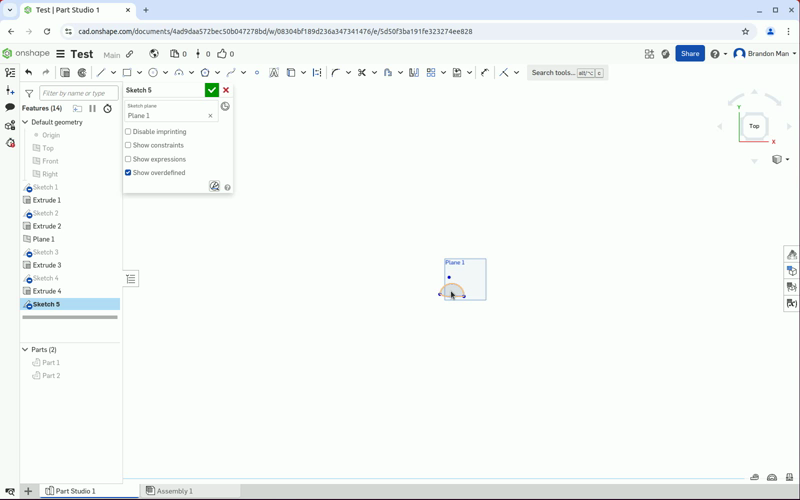
scroll(6)
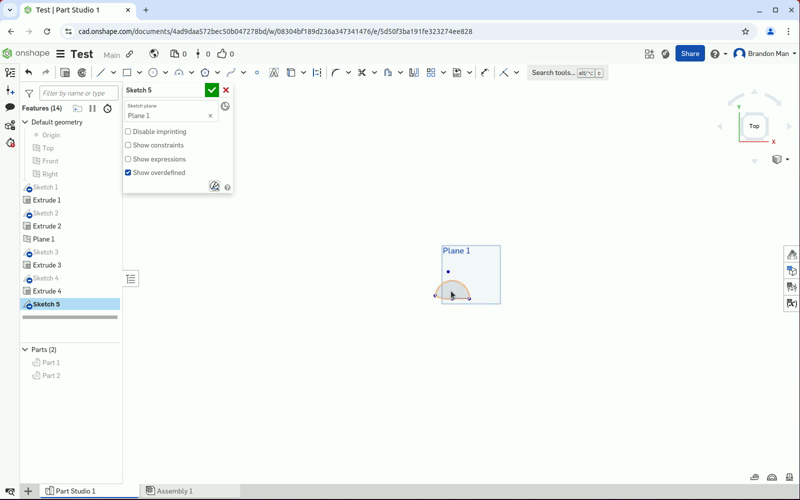
scroll(6)
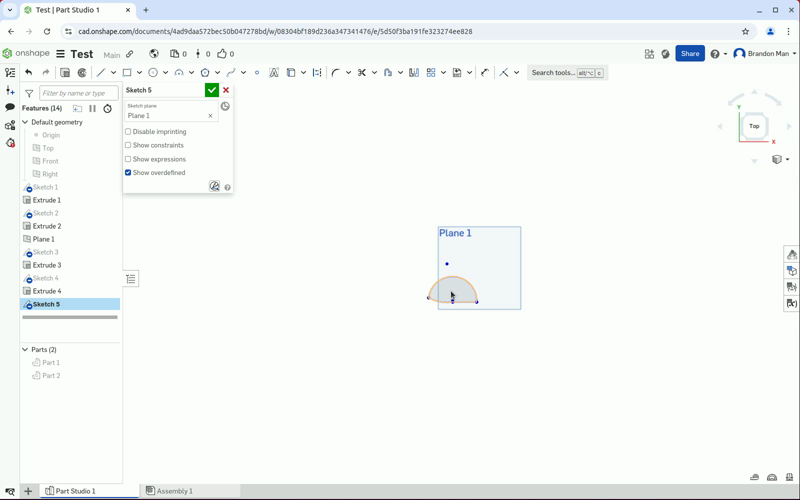
scroll(6)
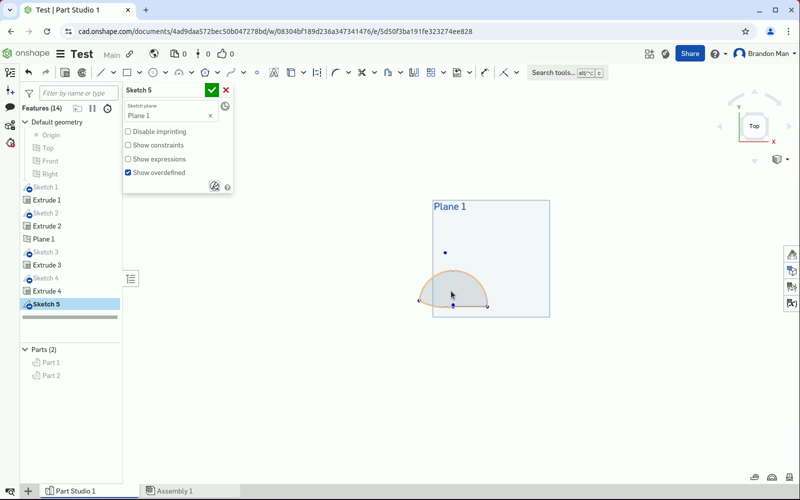
scroll(6)
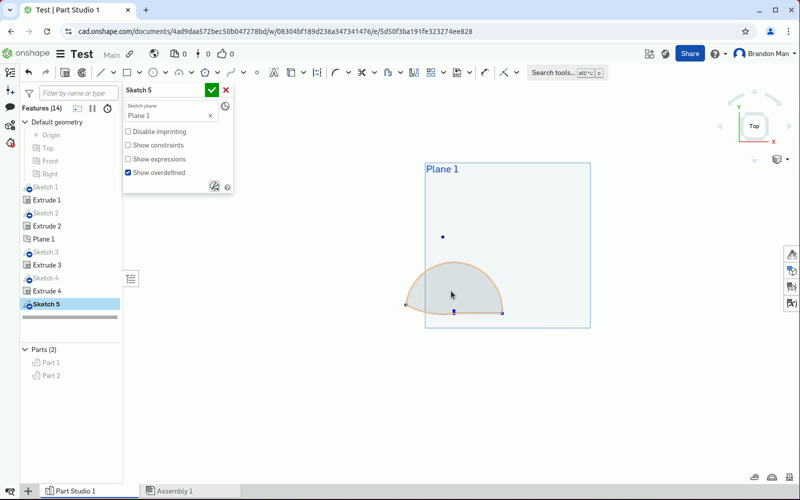
scroll(6)
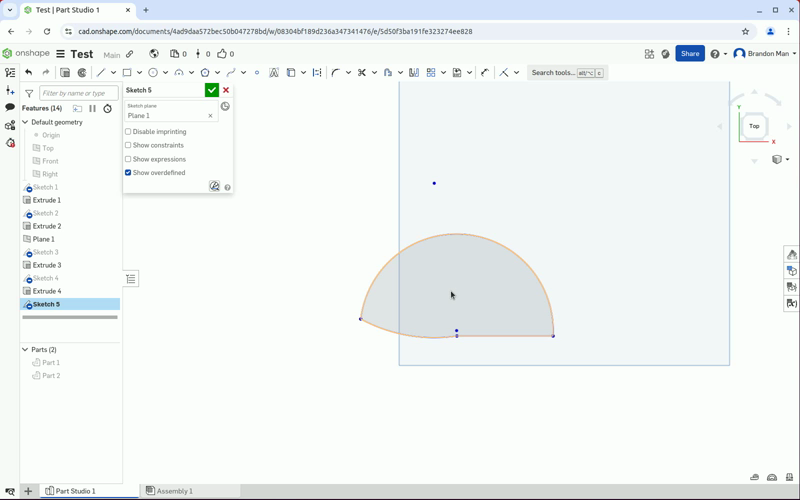
click(451, 290)
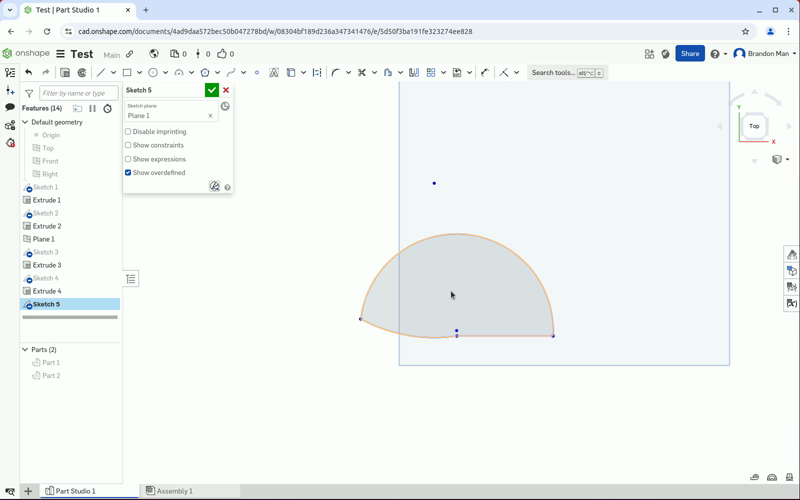
scroll(-6)
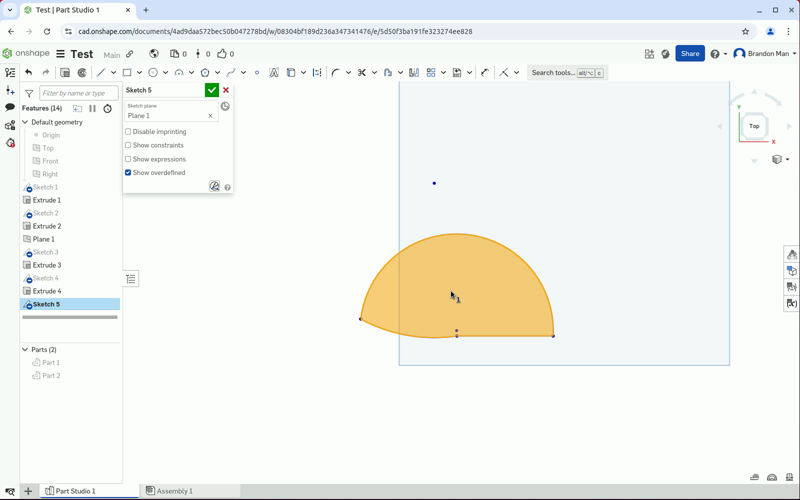
scroll(-6)
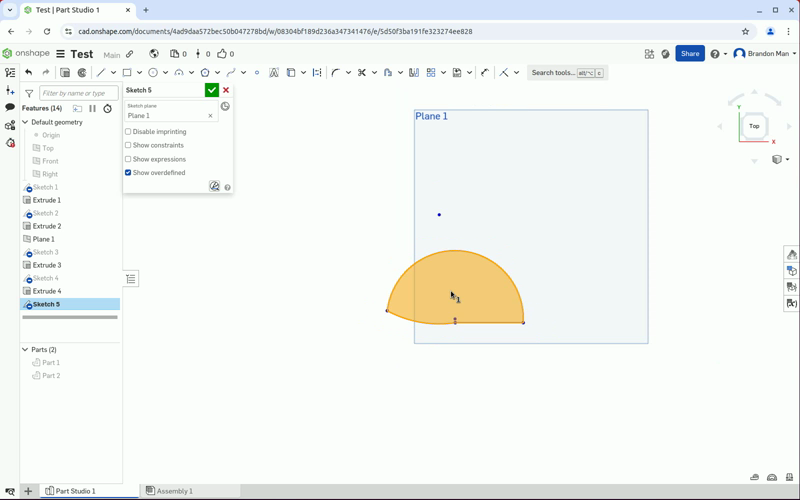
scroll(-6)
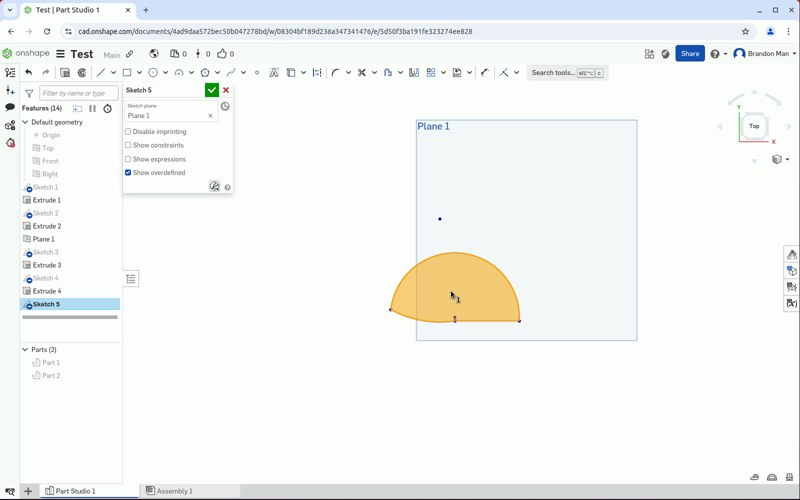
scroll(-6)
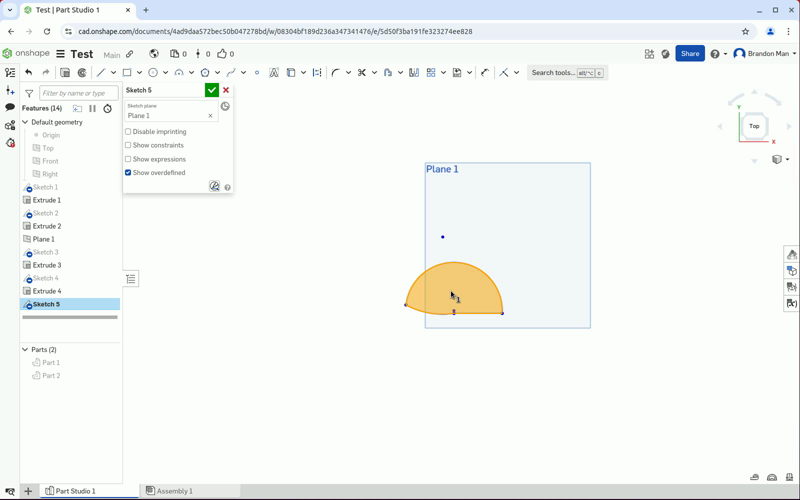
scroll(-6)
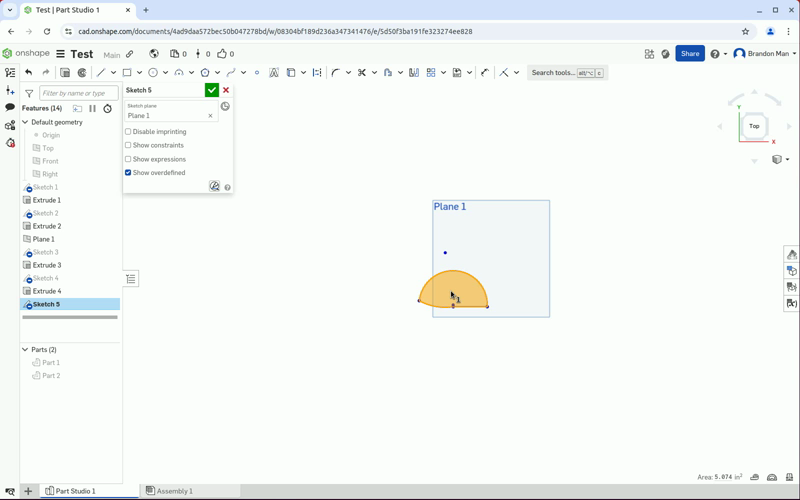
scroll(-6)
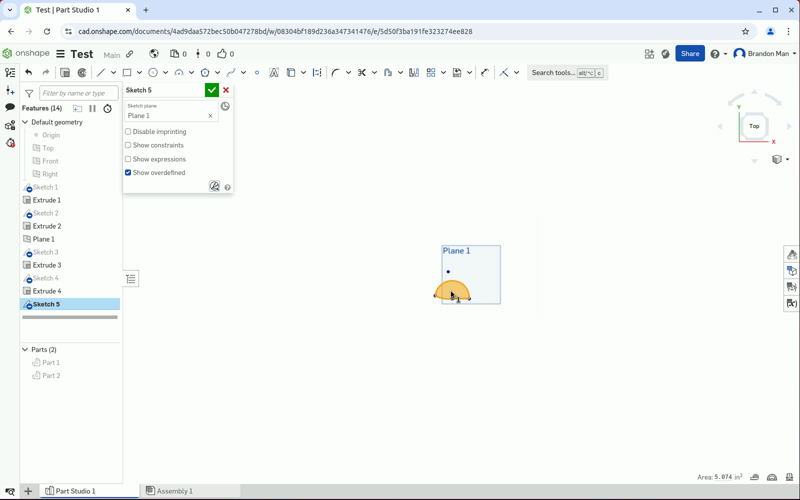
scroll(-6)
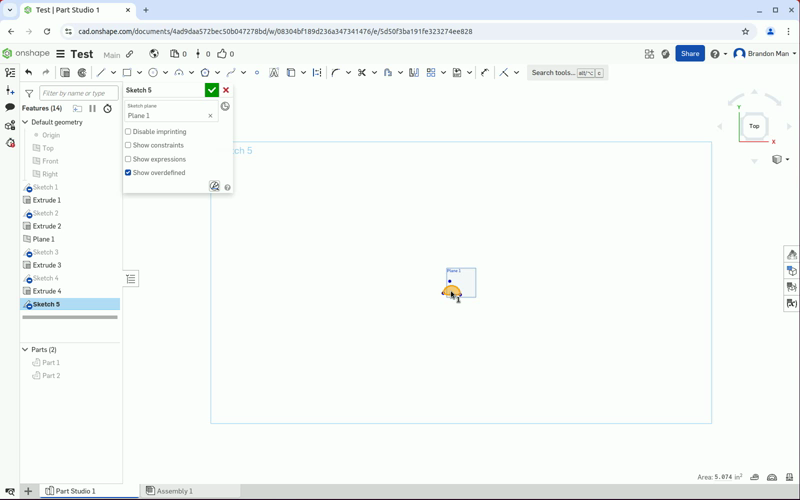
mouse_move(73, 352)
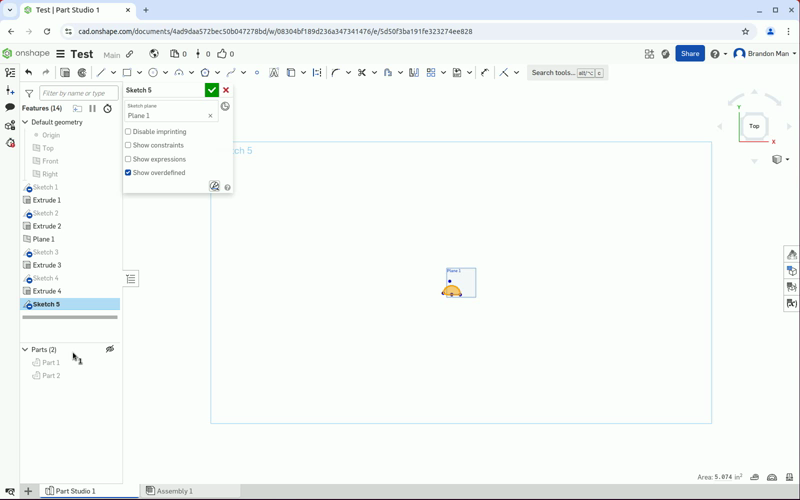
key(shift+y)
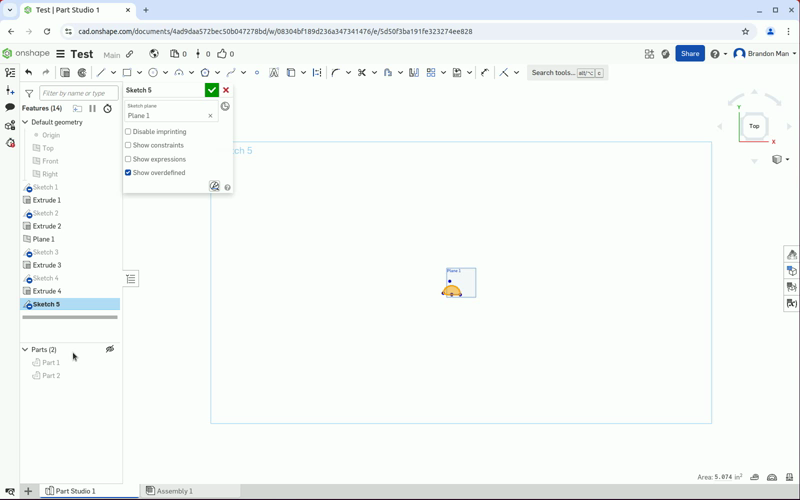
key(shift+e)
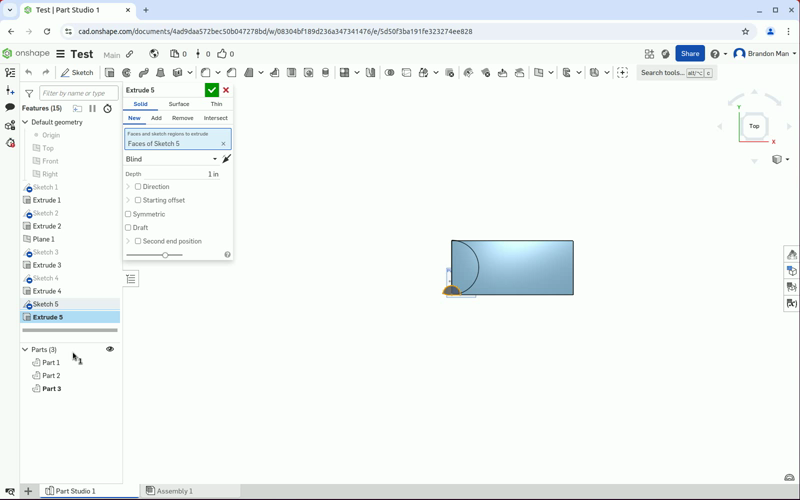
mouse_move(143, 106)
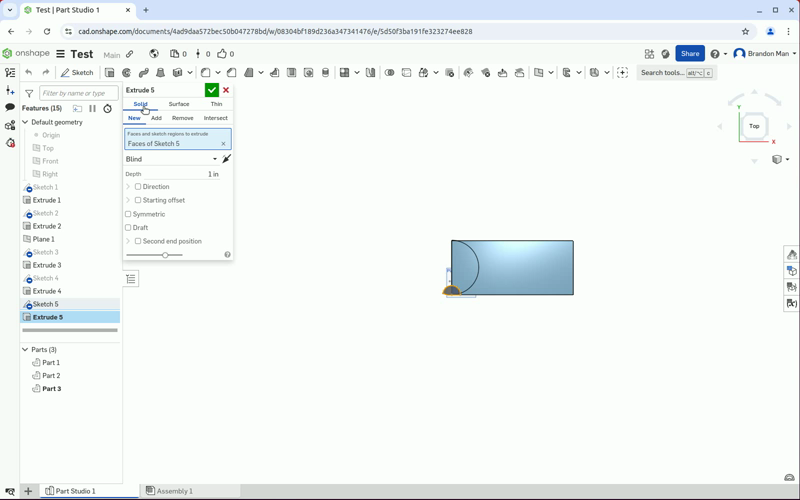
click(143, 106)
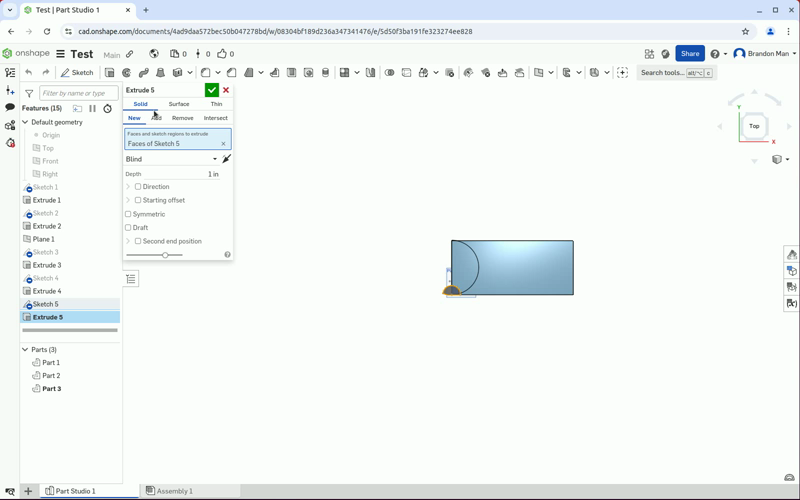
mouse_move(186, 120)
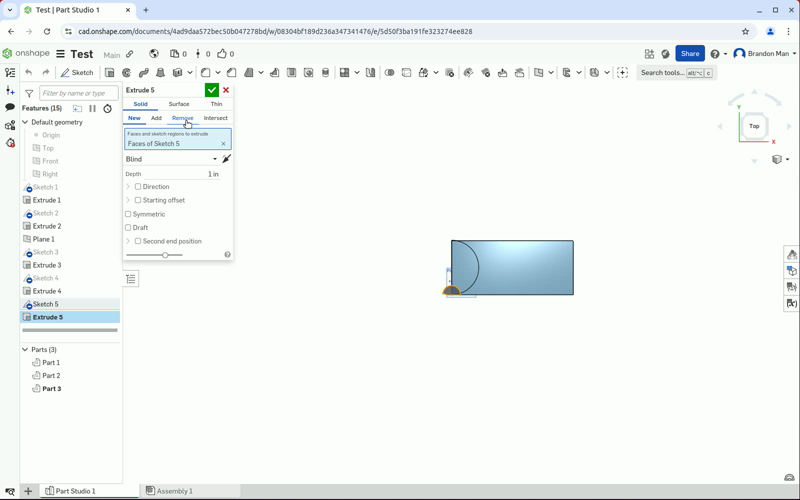
click(186, 120)
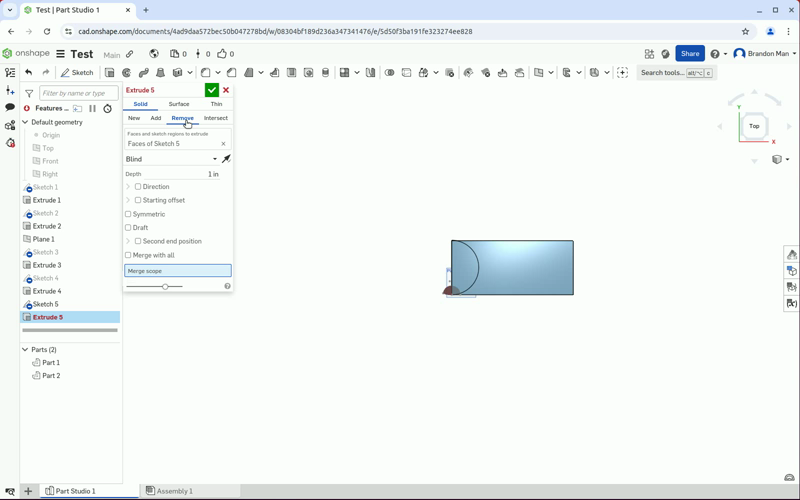
key(tab, 4)
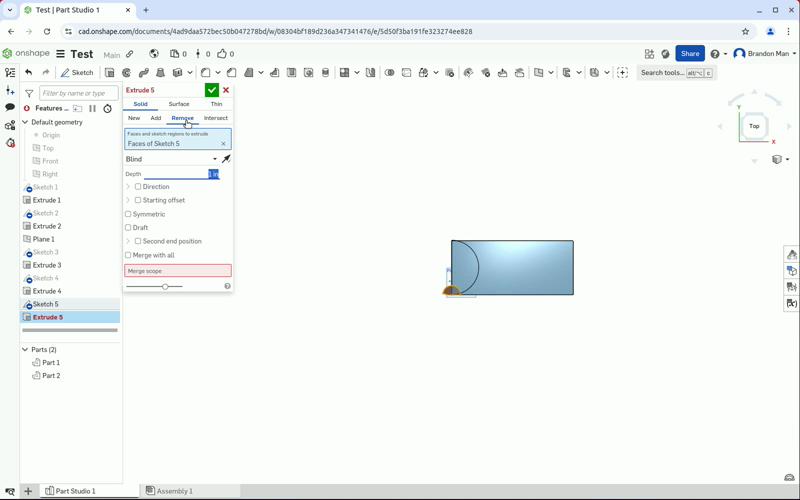
text(13.48)
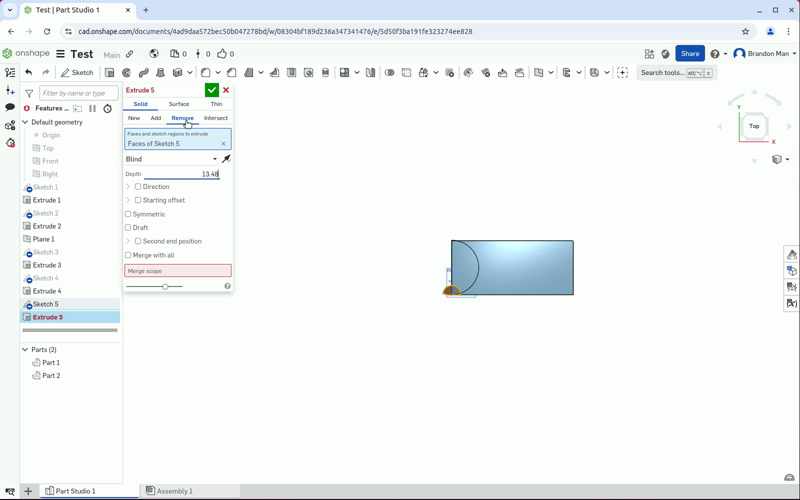
key(tab, 6)
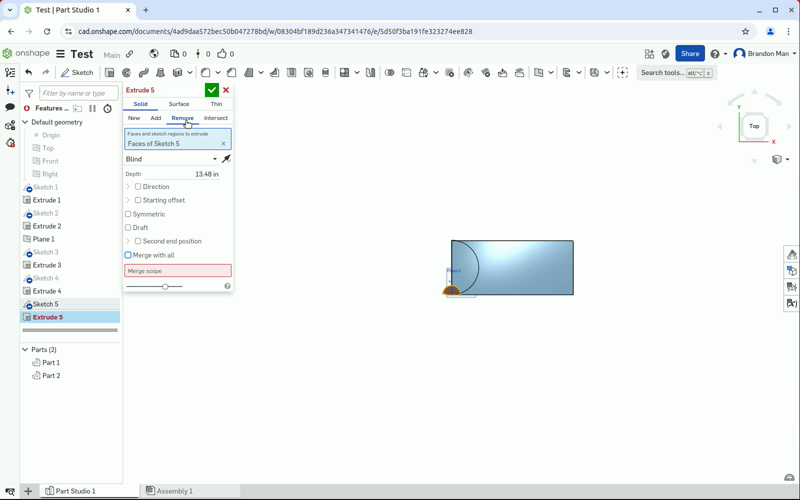
key(space)
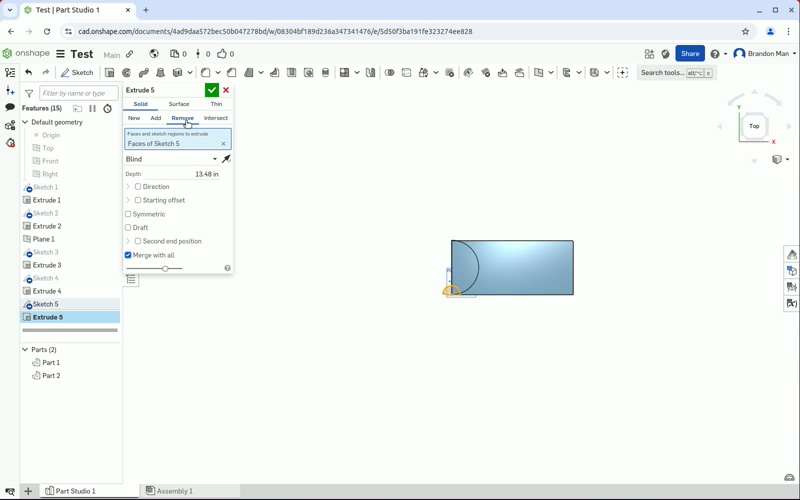
key(enter)
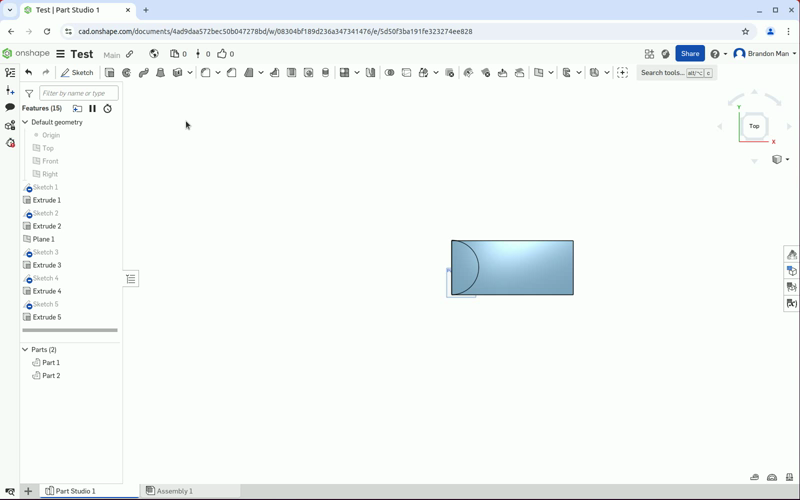
key(shift+h)
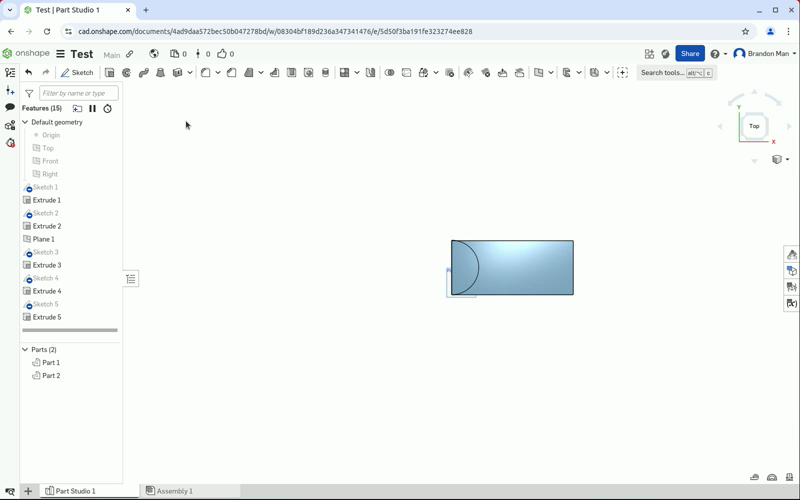
key(shift+h)
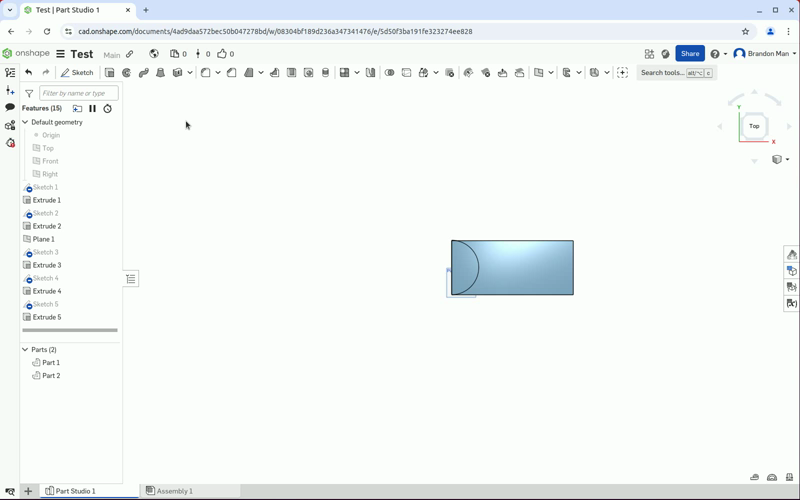
mouse_move(73, 189)
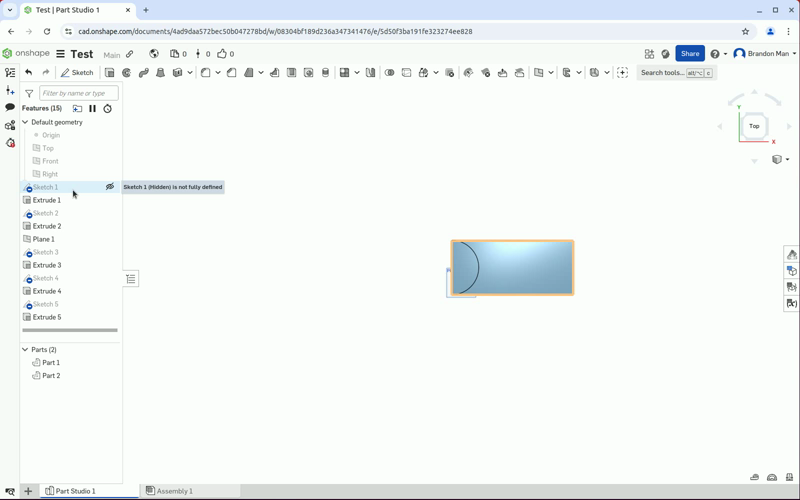
click(73, 189)
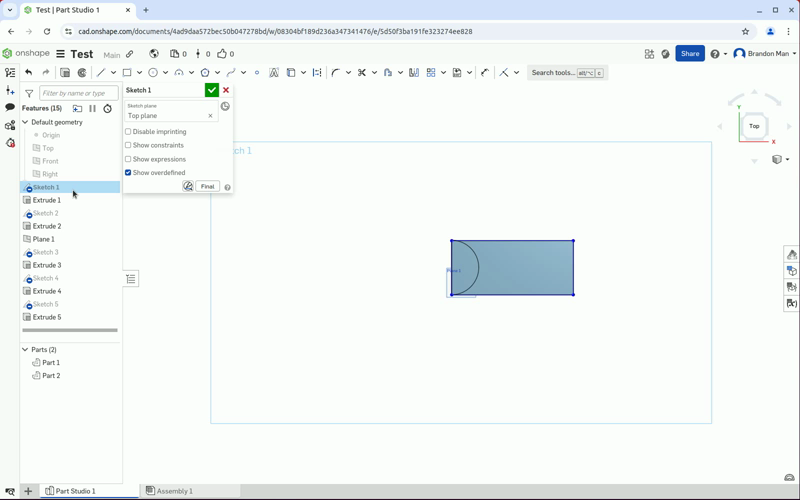
mouse_move(229, 92)
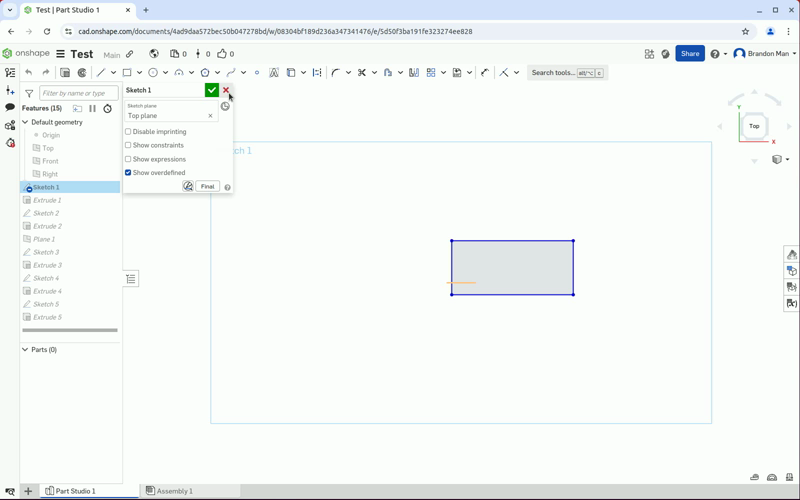
click(229, 92)
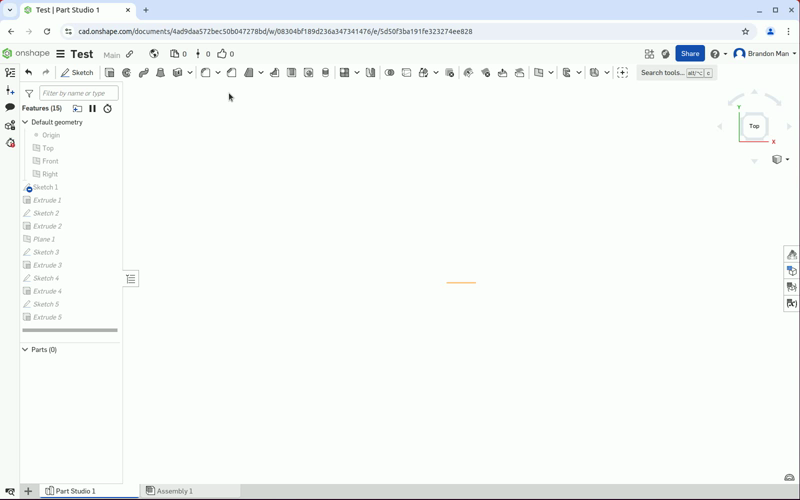
key(shift+s)
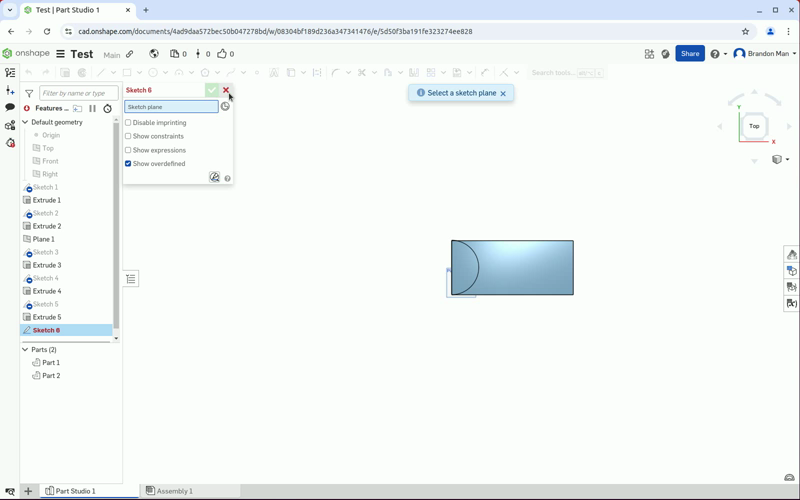
mouse_move(69, 241)
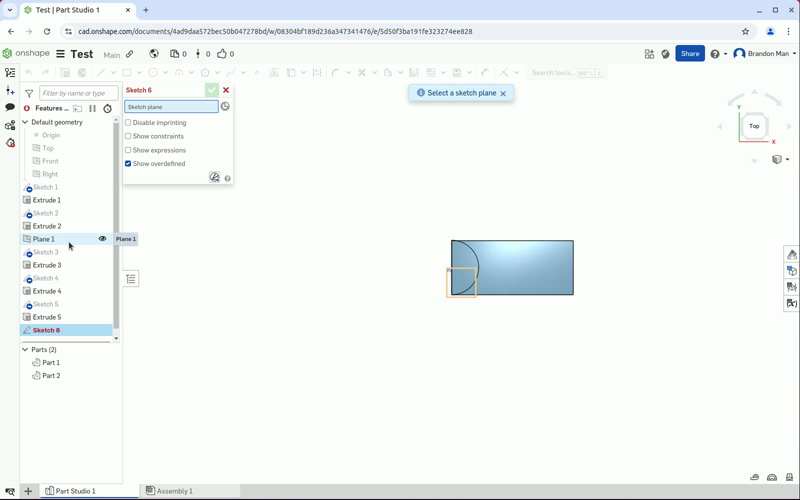
click(69, 241)
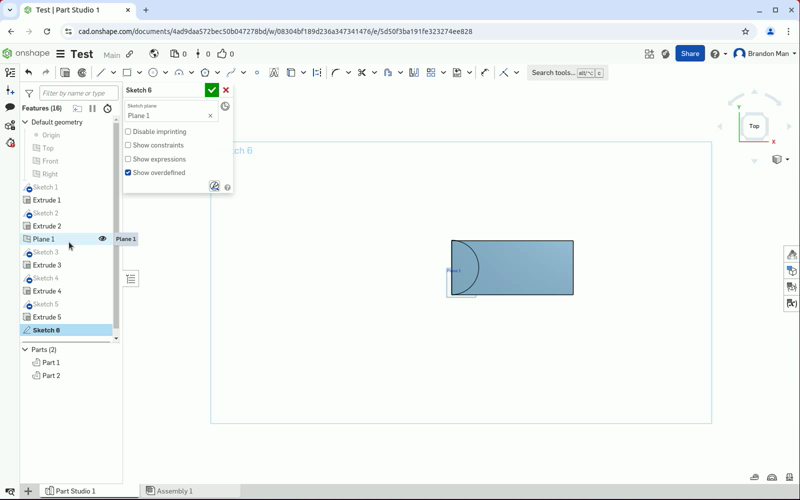
mouse_move(73, 352)
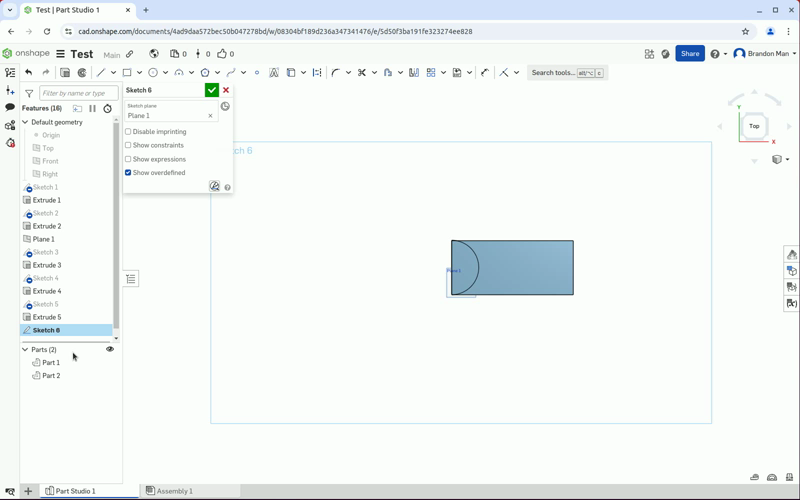
key(y)
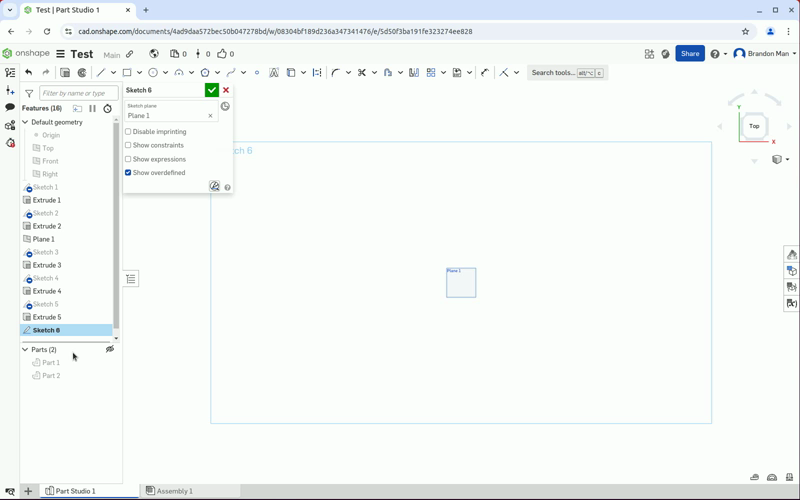
key(a)
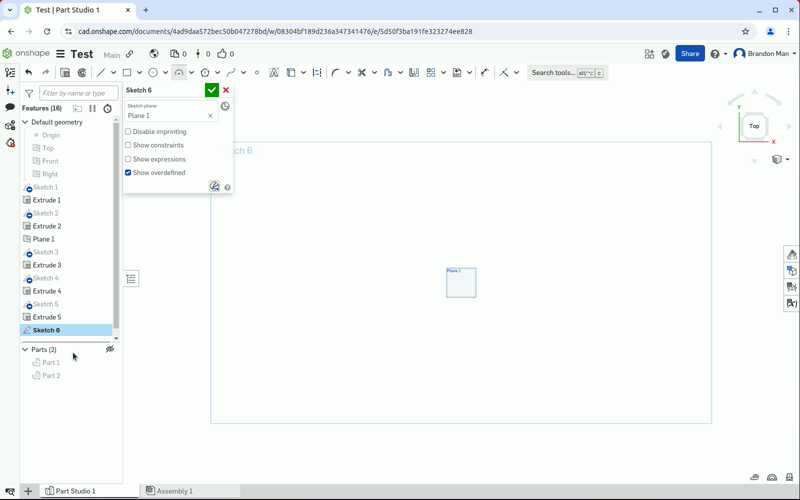
key_down(shift)
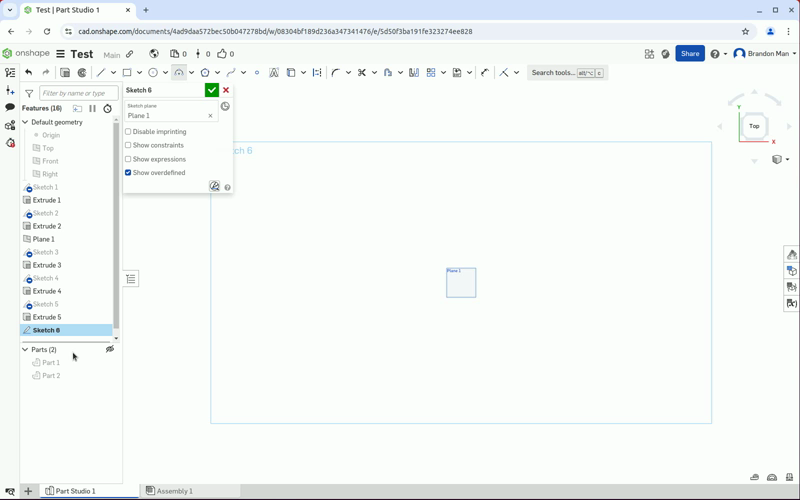
mouse_move(483, 294)
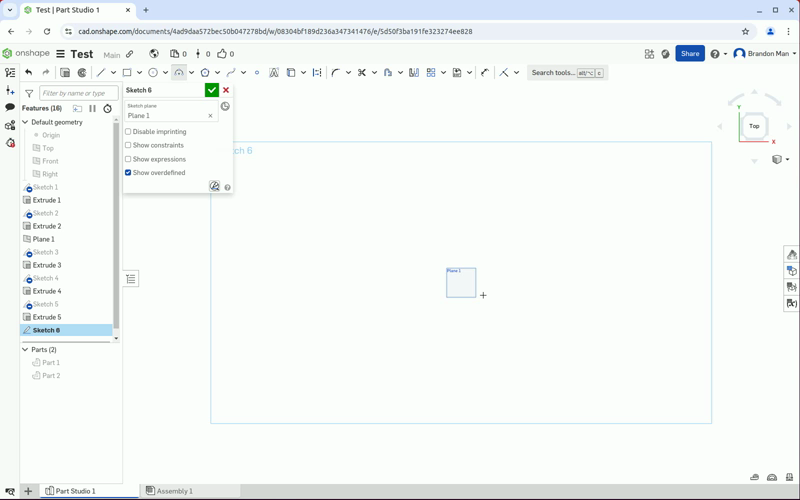
click(483, 294)
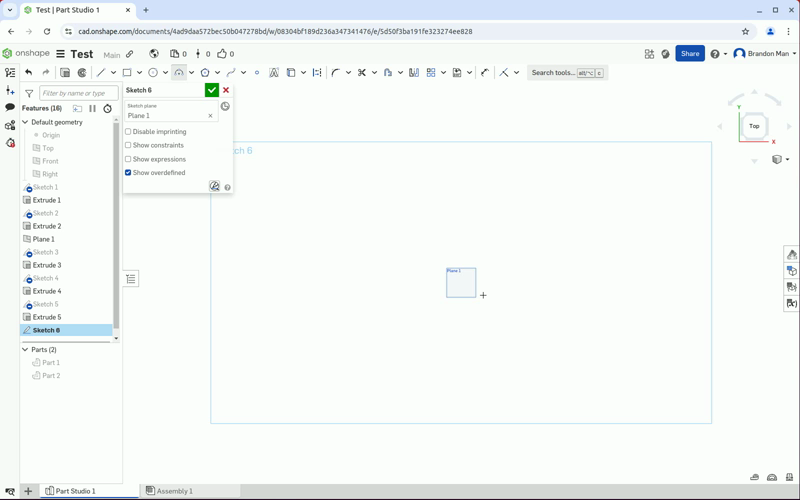
key_up(shift)
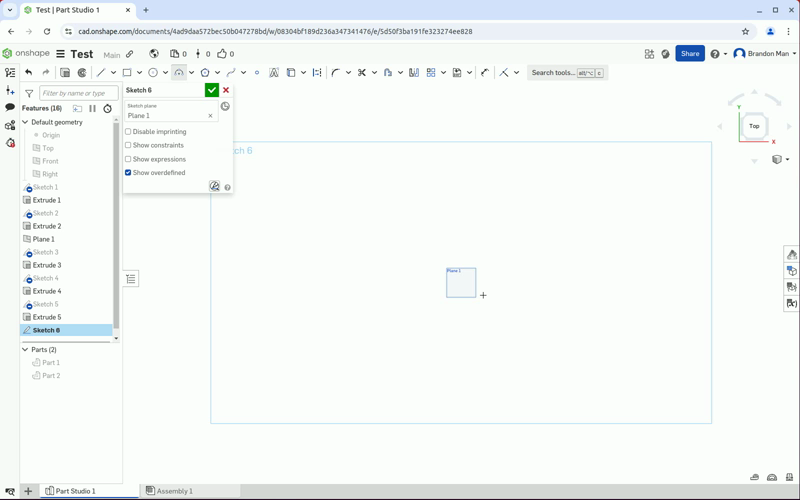
key_down(shift)
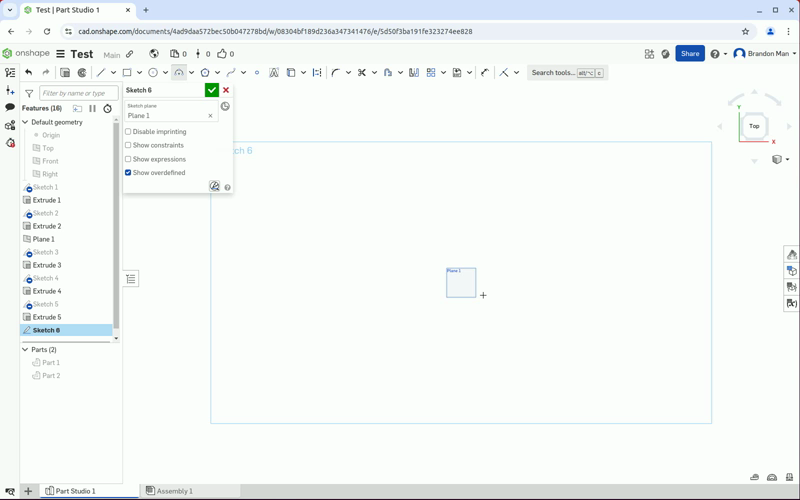
mouse_move(500, 294)
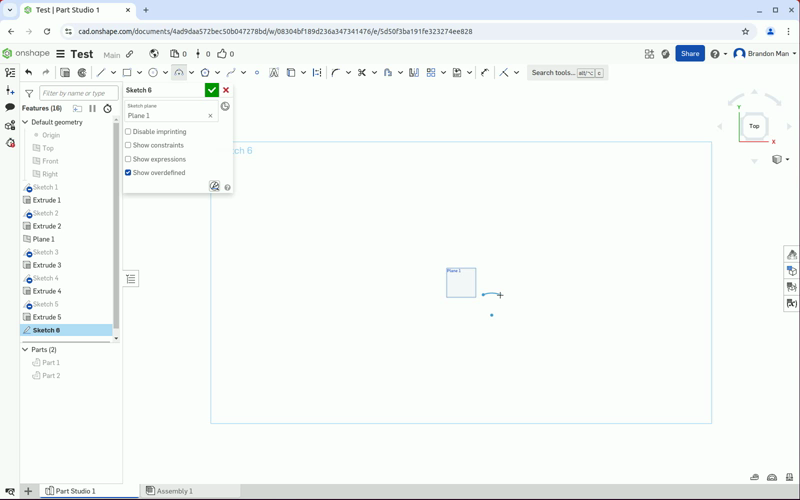
click(500, 294)
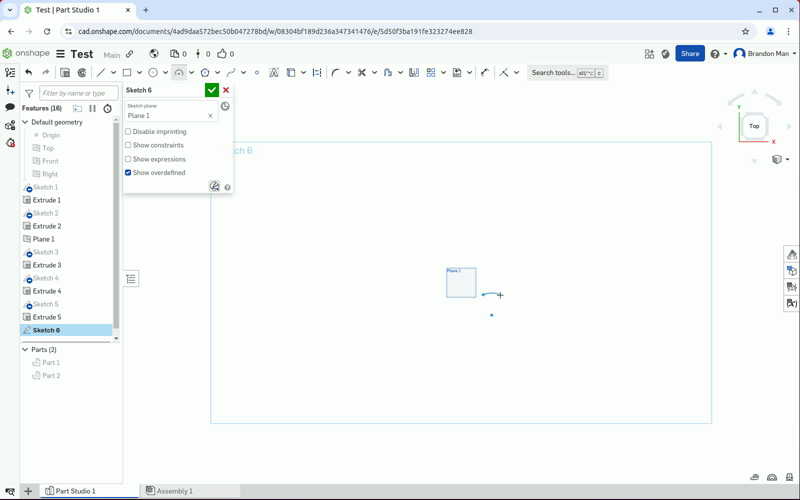
mouse_move(491, 303)
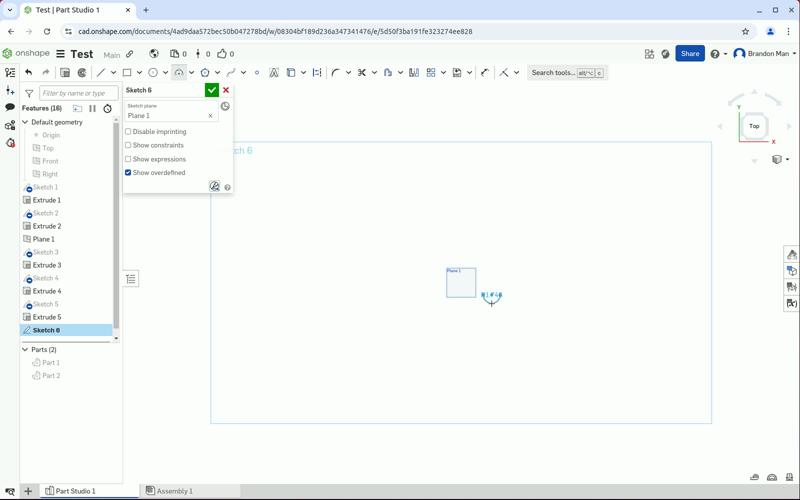
click(491, 303)
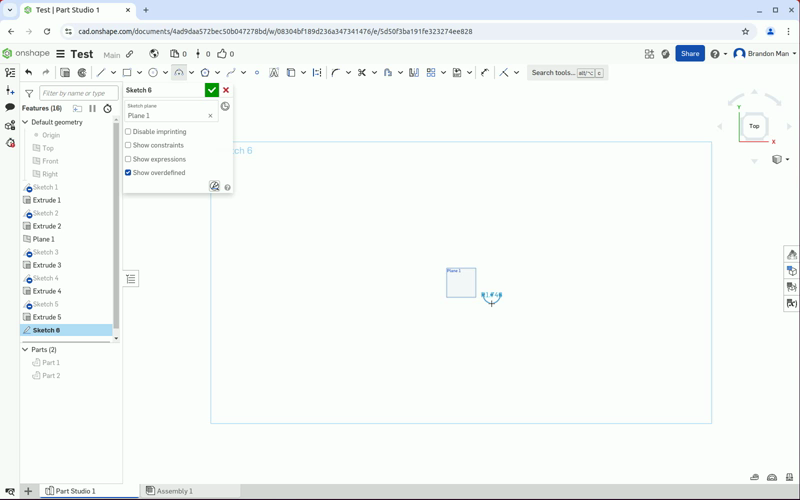
key_up(shift)
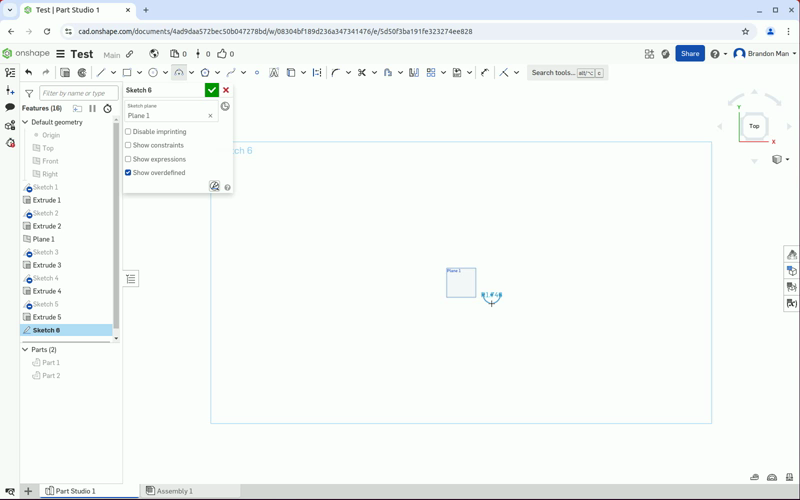
key(esc)
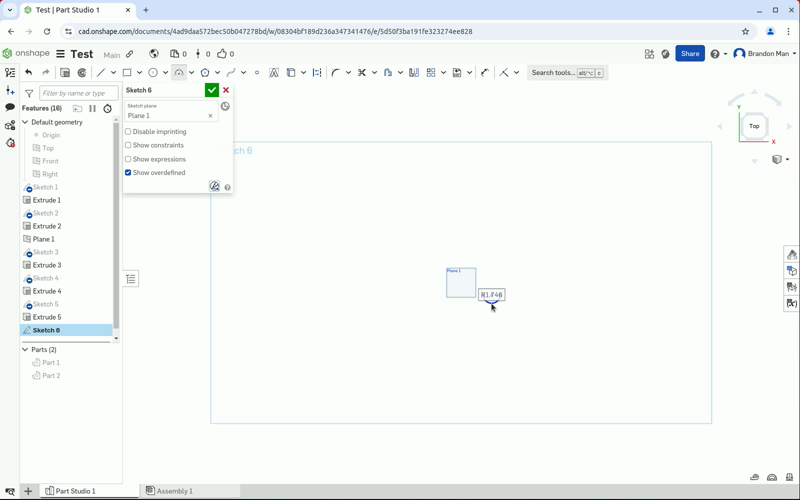
key(l)
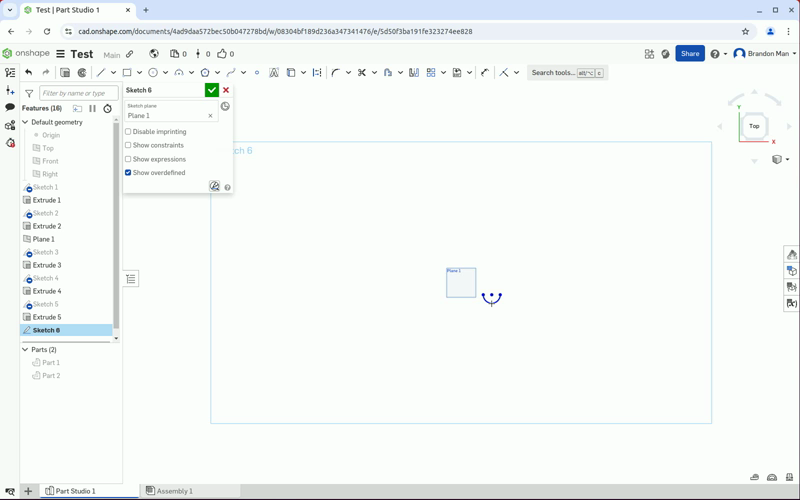
mouse_move(500, 294)
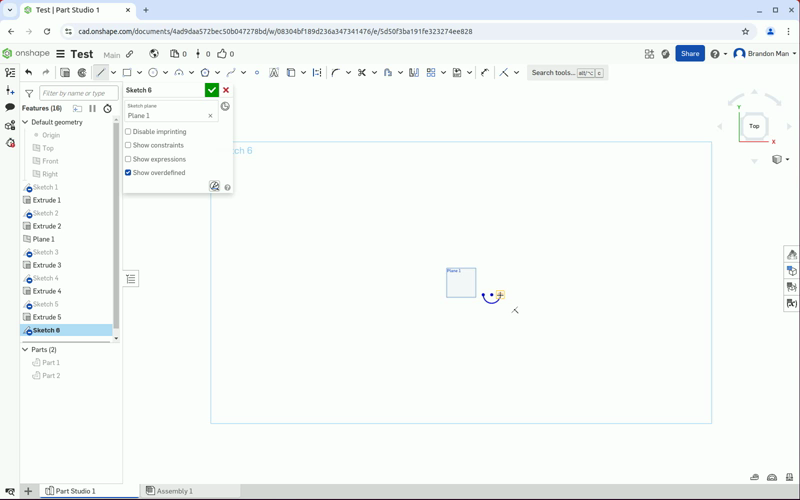
click(500, 294)
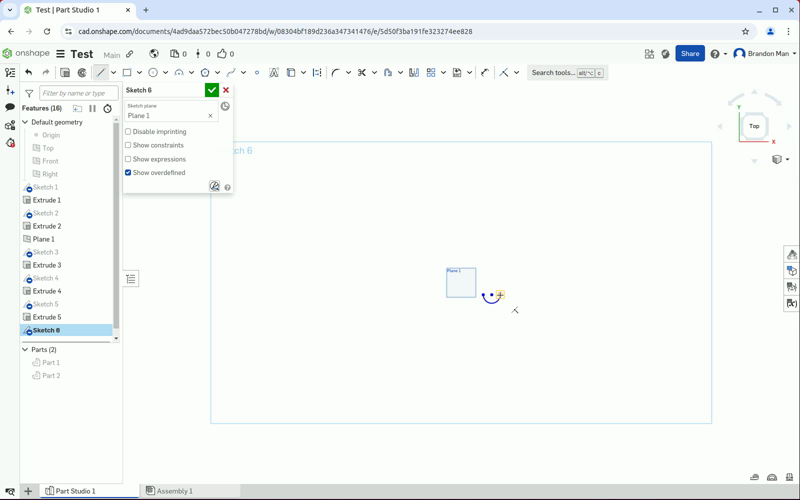
mouse_move(530, 294)
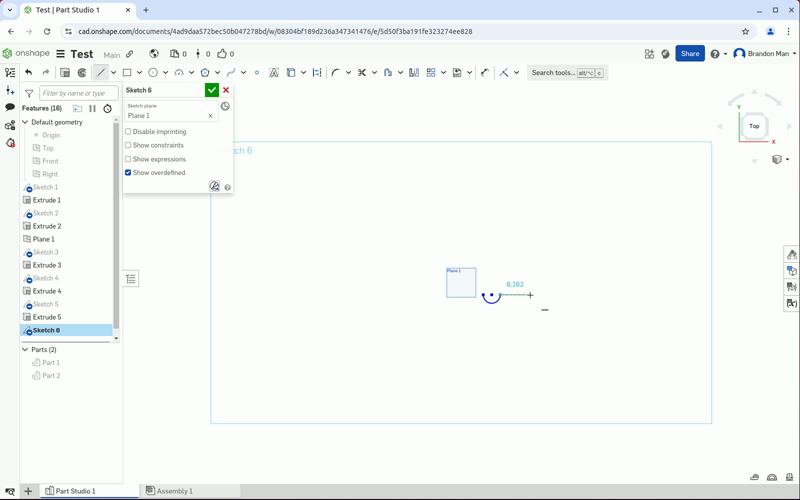
key_down(shift)
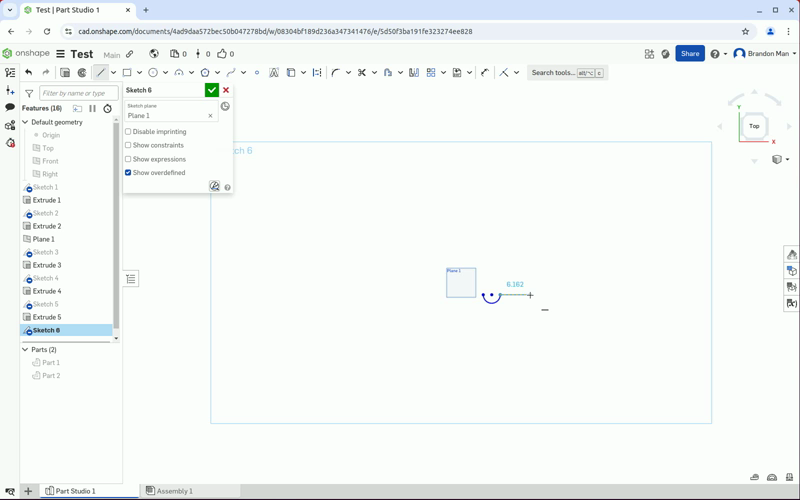
mouse_move(483, 294)
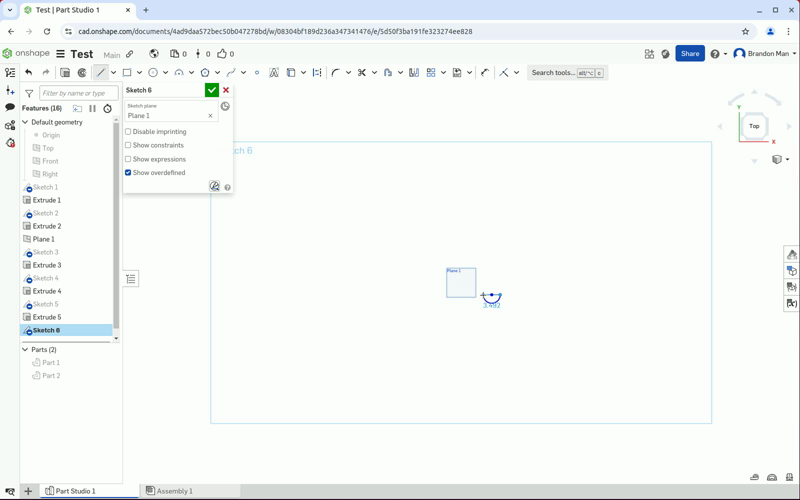
key_up(shift)
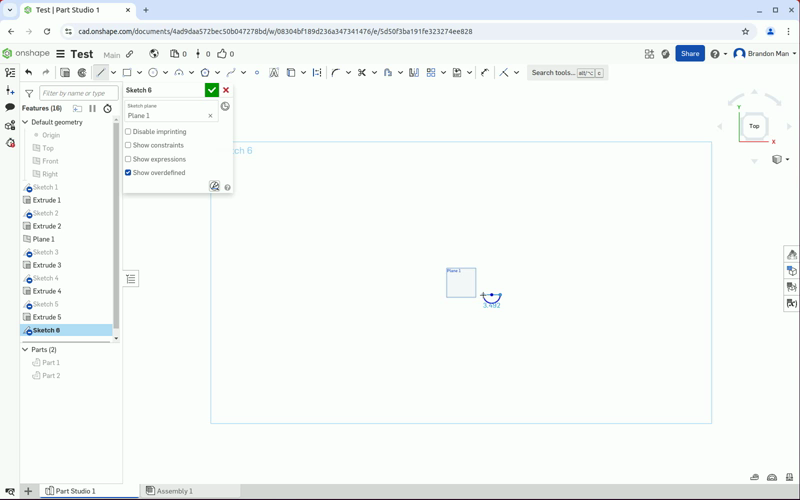
click(483, 294)
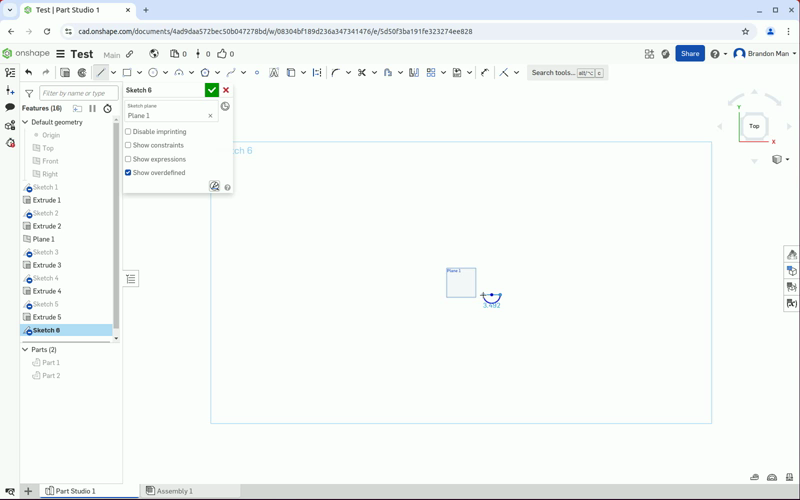
key(esc)
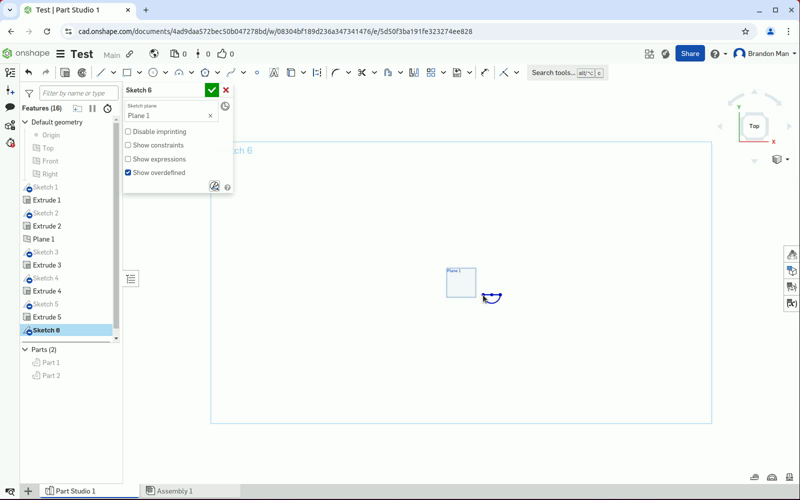
mouse_move(498, 297)
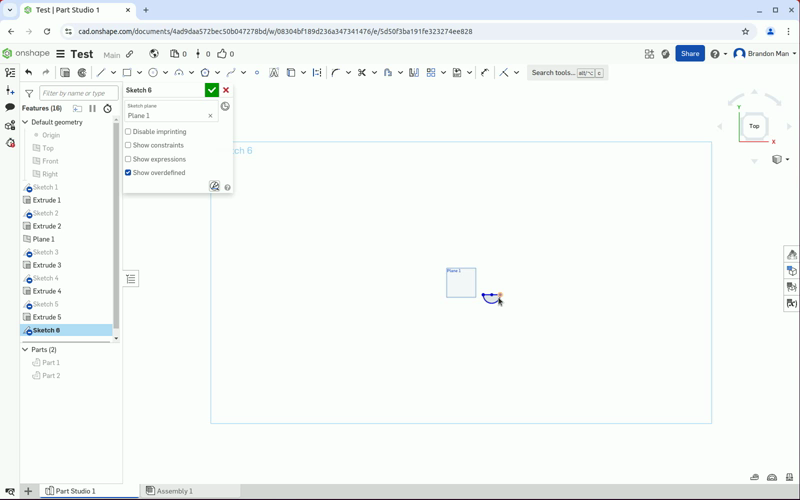
scroll(6)
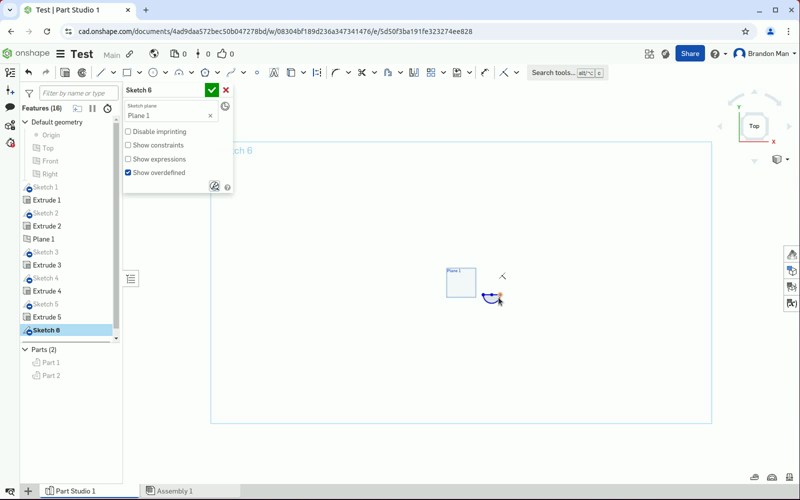
scroll(6)
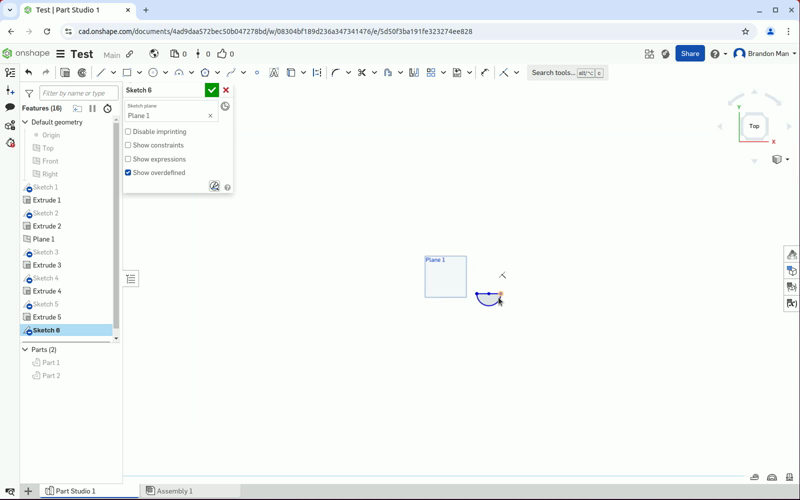
scroll(6)
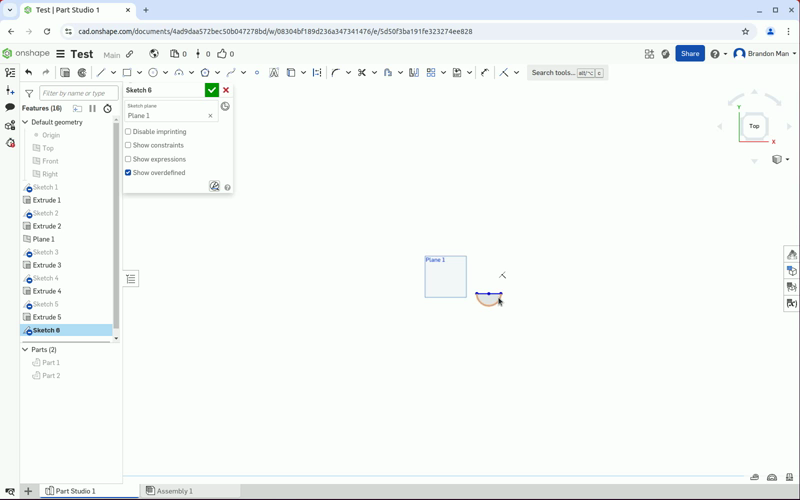
scroll(6)
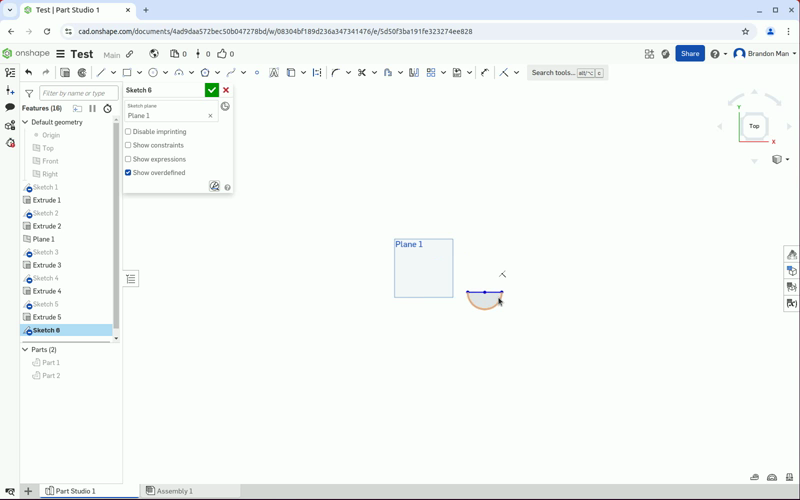
scroll(6)
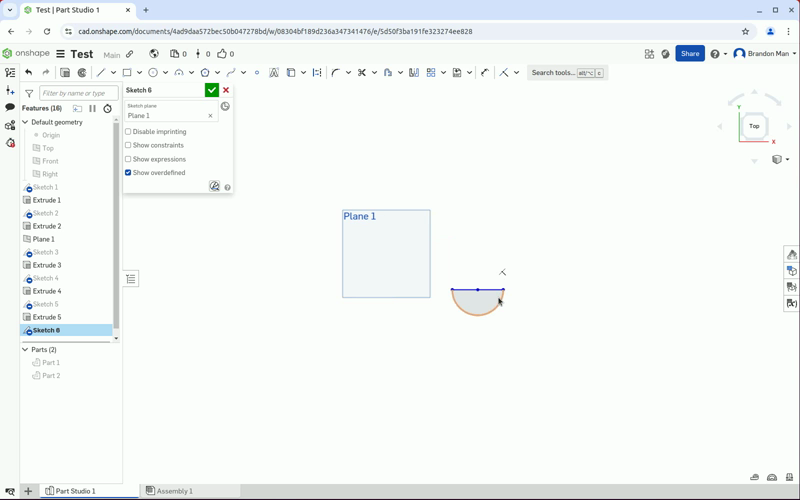
scroll(6)
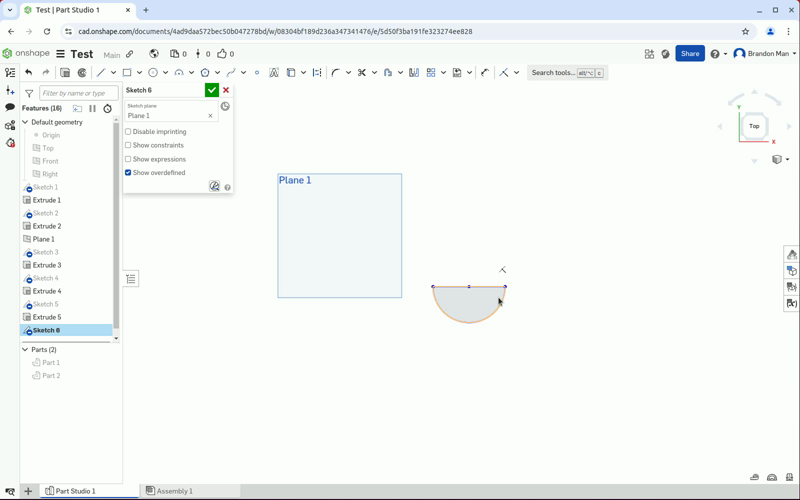
scroll(6)
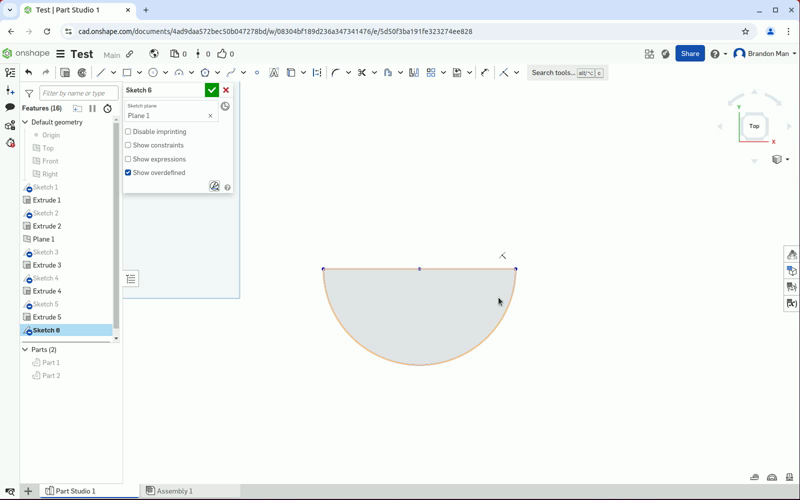
click(498, 297)
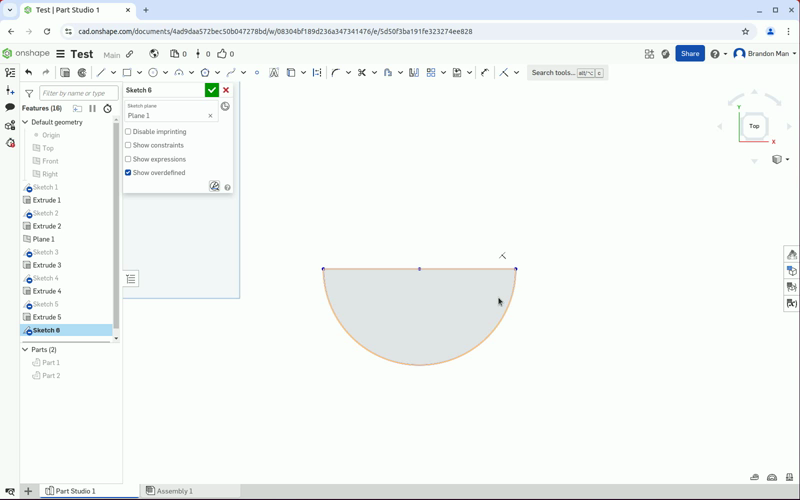
scroll(-6)
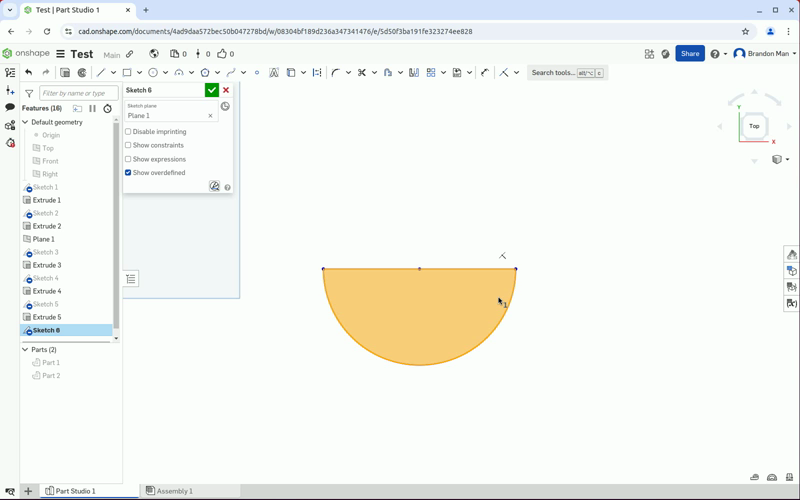
scroll(-6)
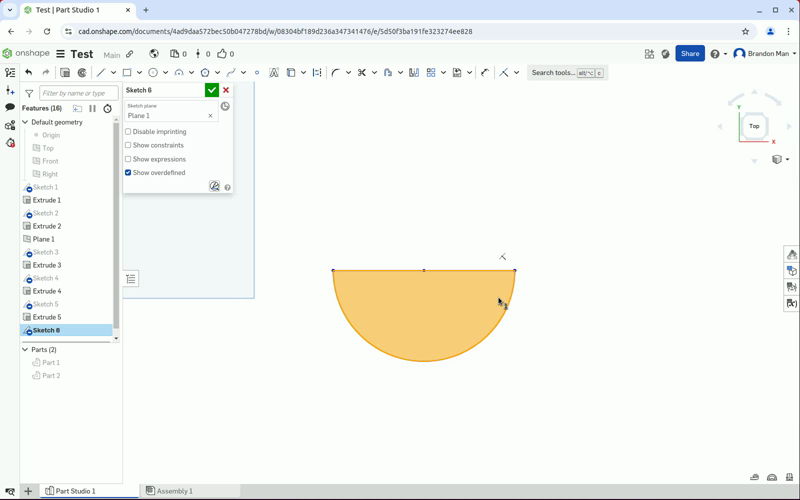
scroll(-6)
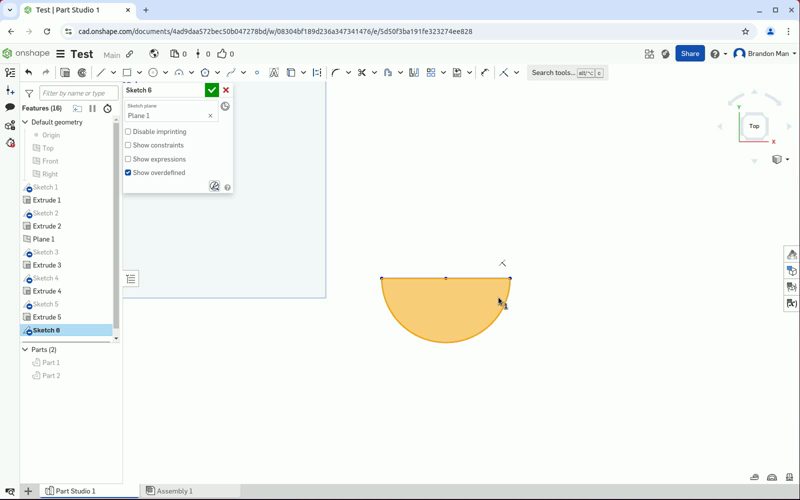
scroll(-6)
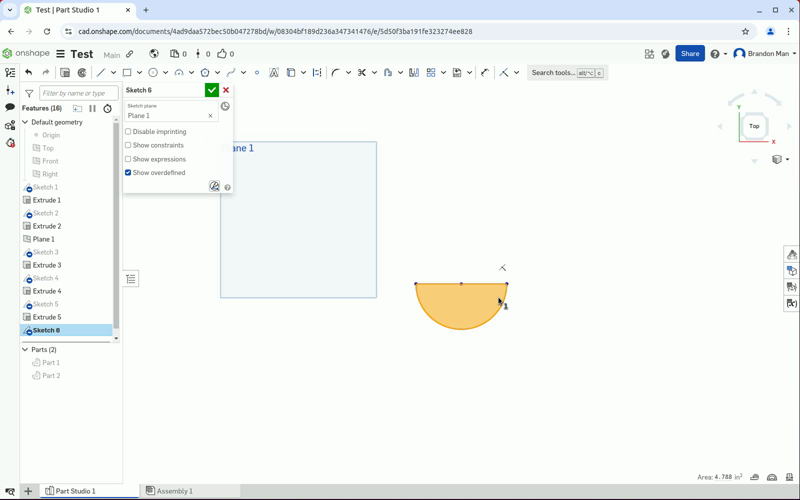
scroll(-6)
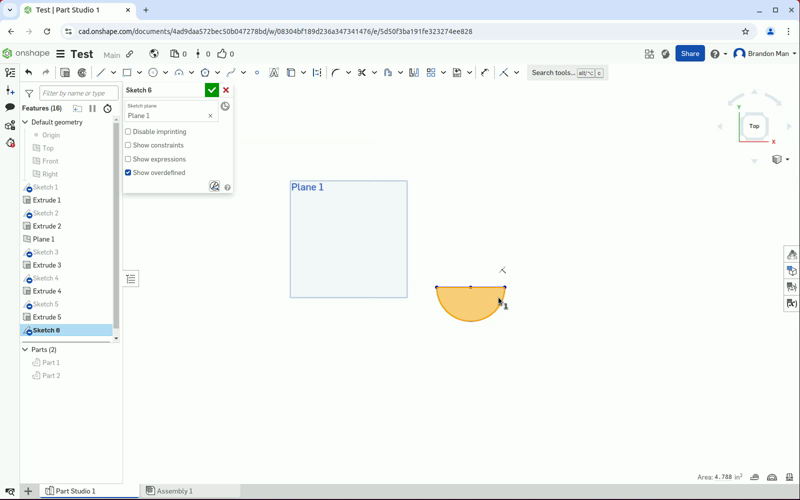
scroll(-6)
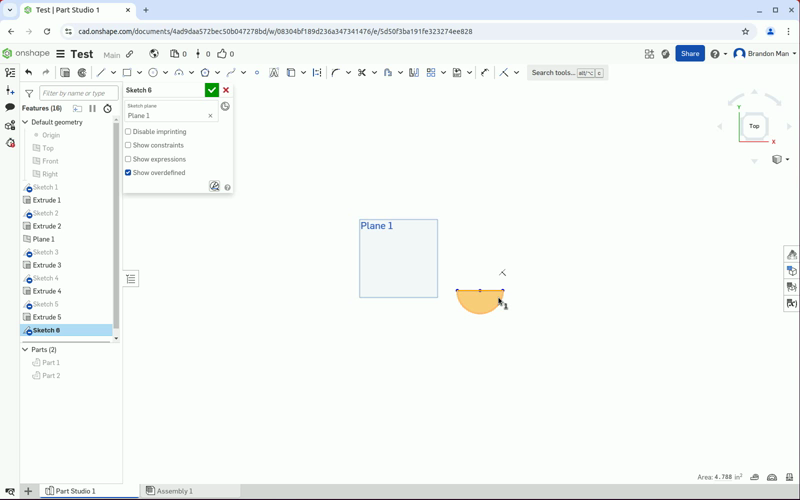
scroll(-6)
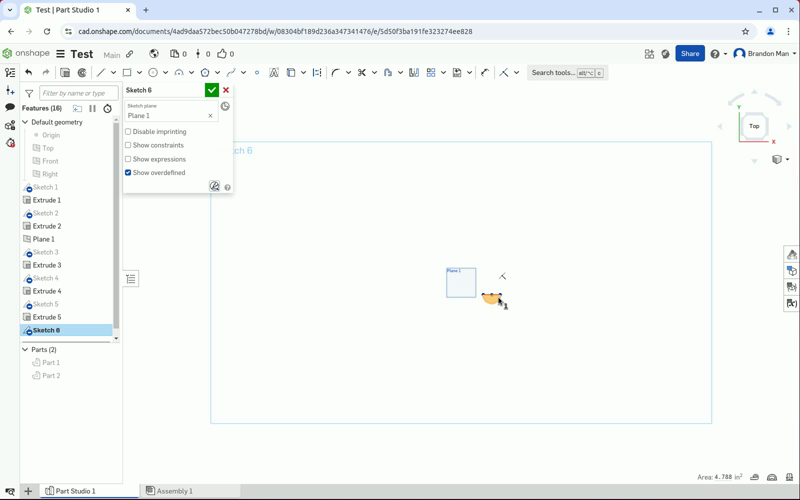
mouse_move(73, 352)
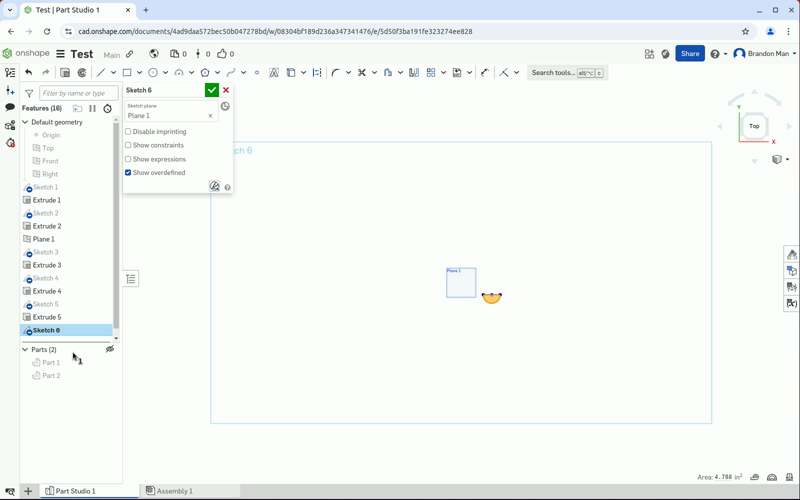
key(shift+y)
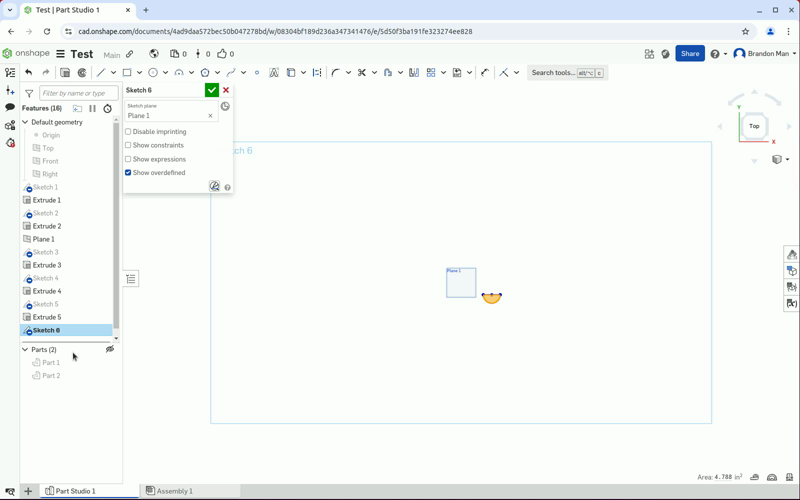
key(shift+e)
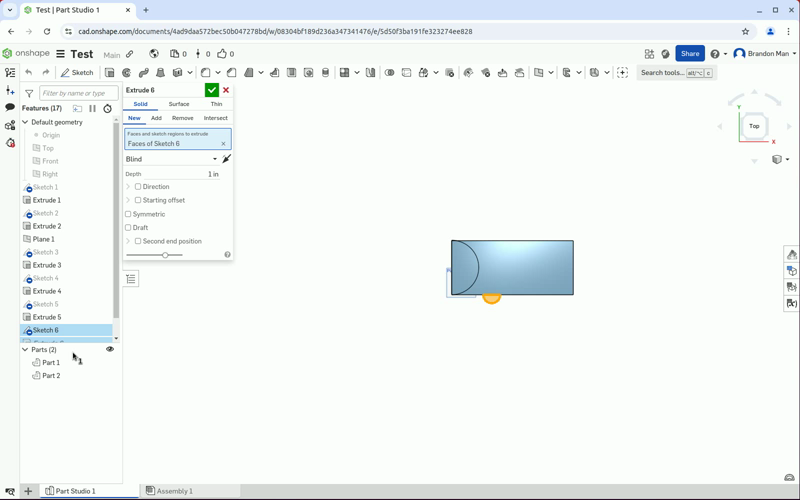
mouse_move(143, 106)
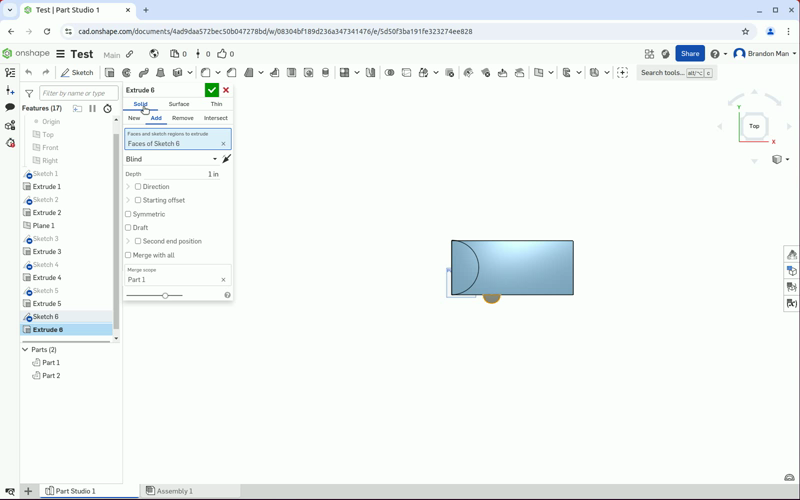
click(143, 106)
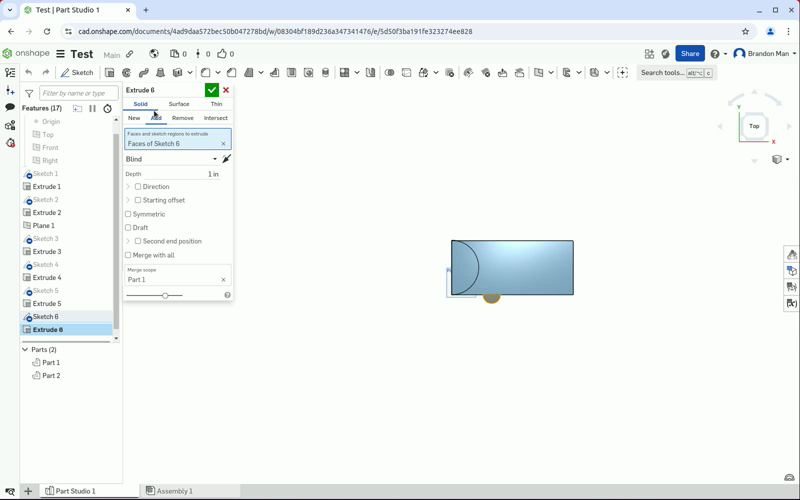
mouse_move(186, 120)
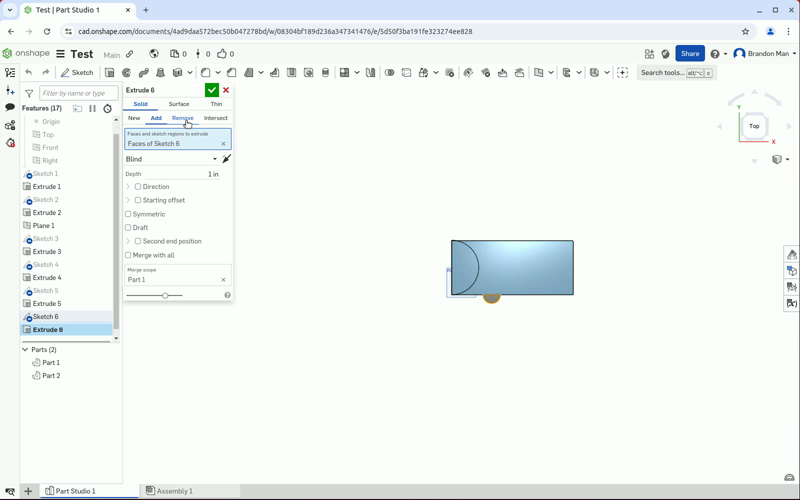
click(186, 120)
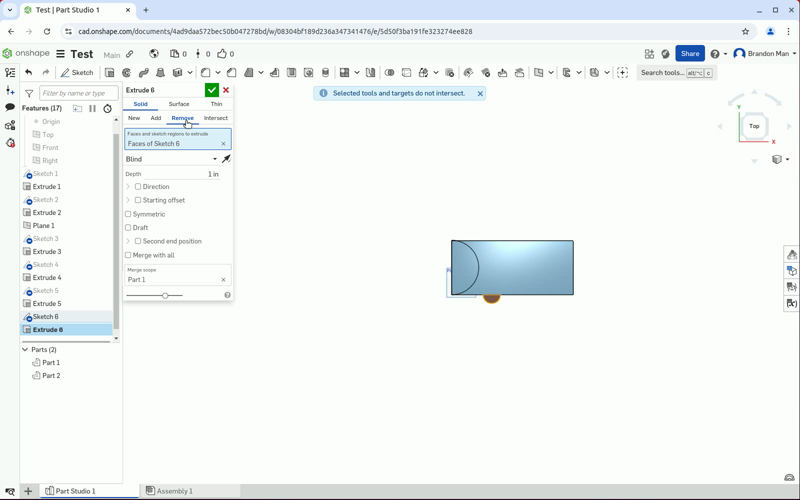
key(tab, 4)
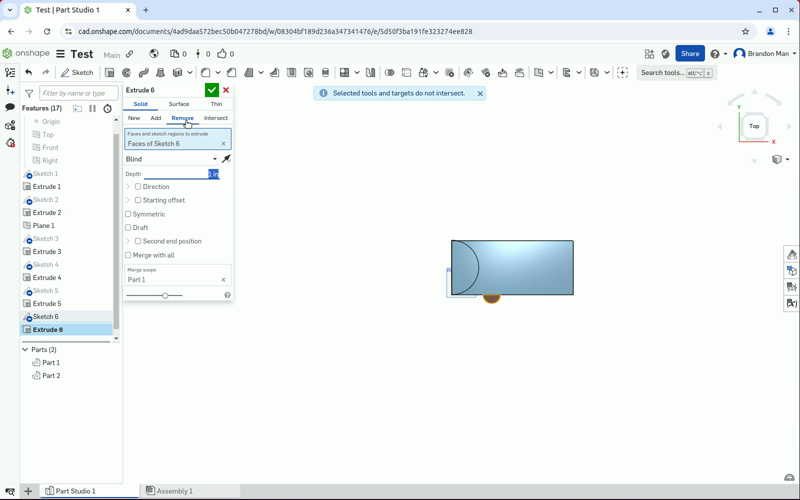
text(13.48)
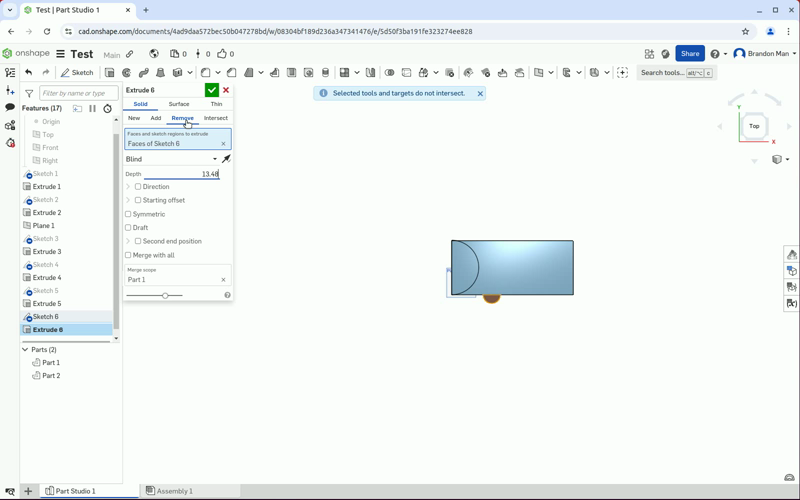
key(tab, 6)
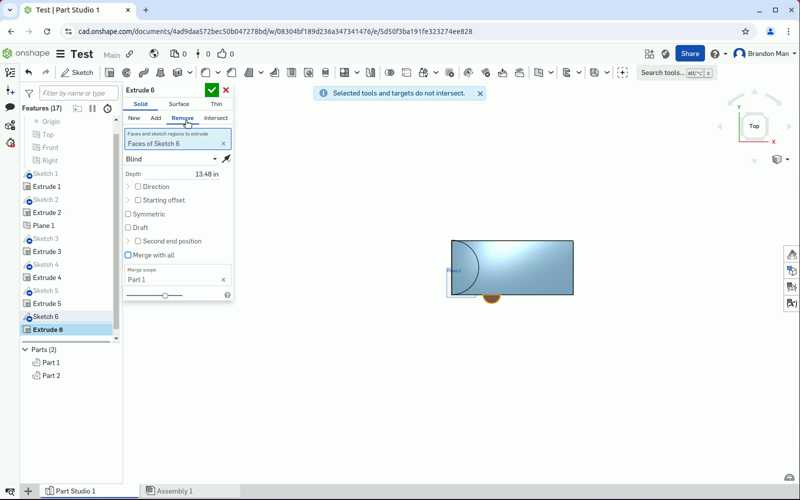
key(space)
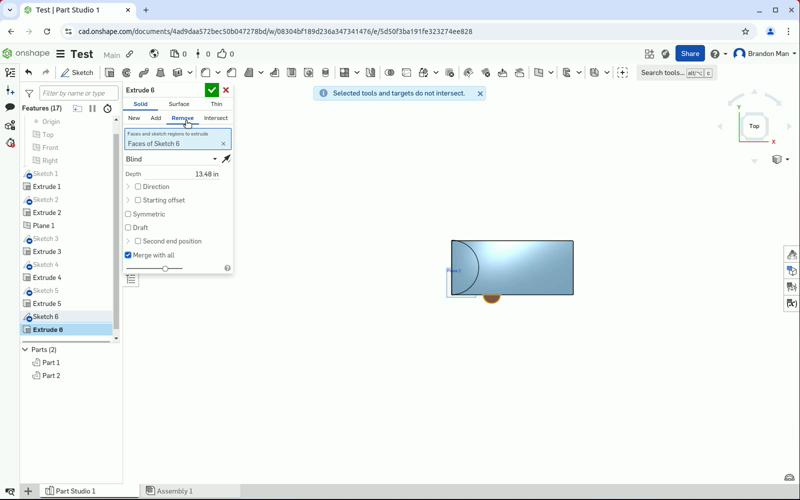
key(enter)
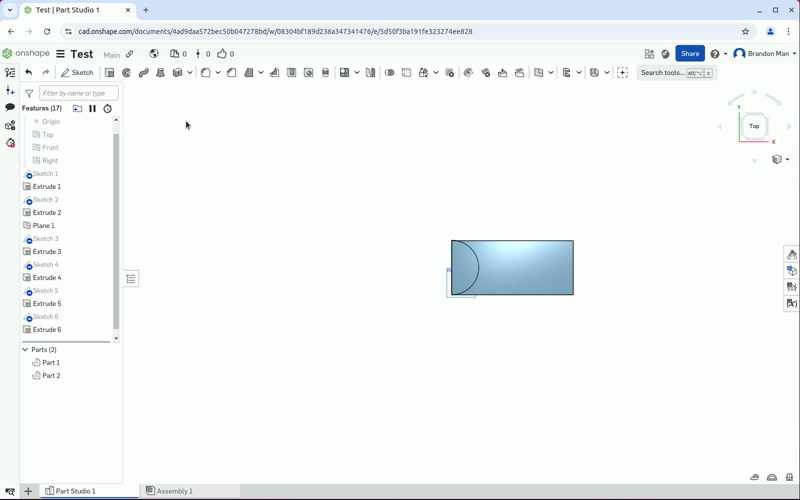
key(shift+h)
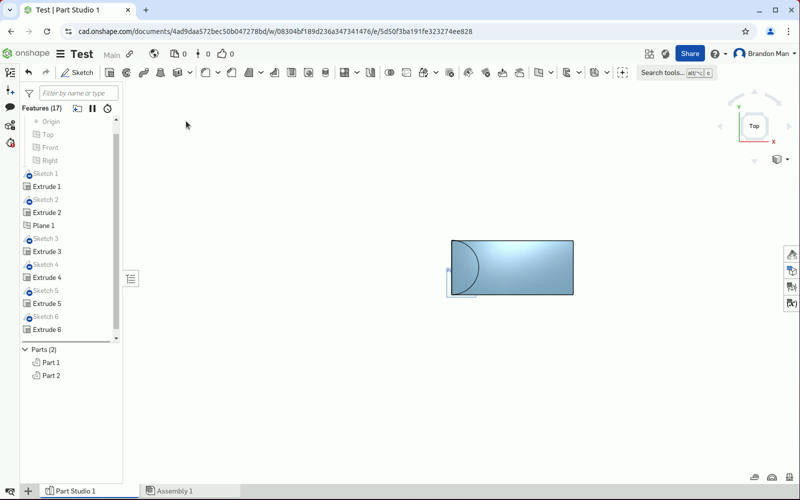
key(shift+h)
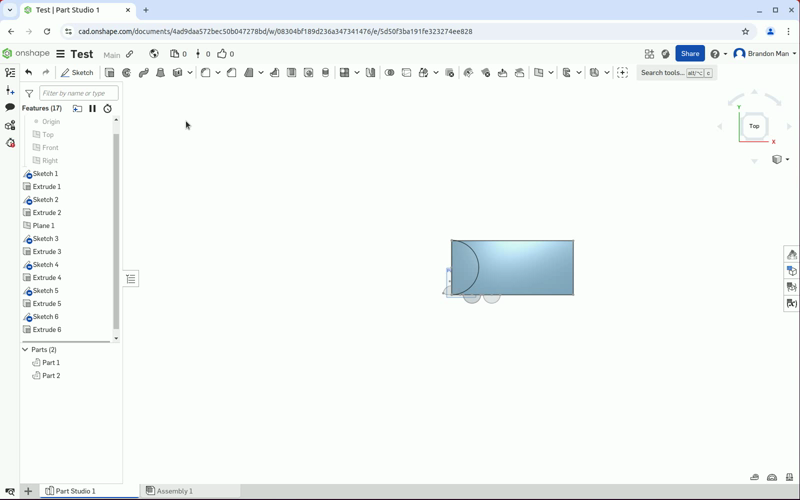
key(shift+7)
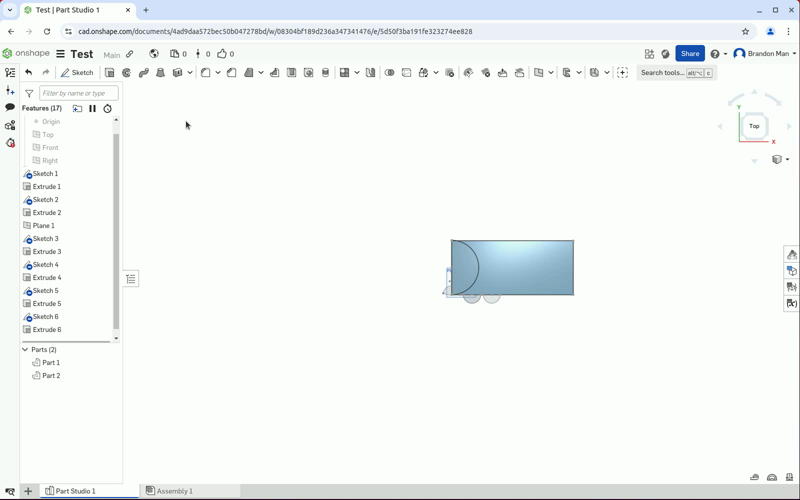
key(up, 3)
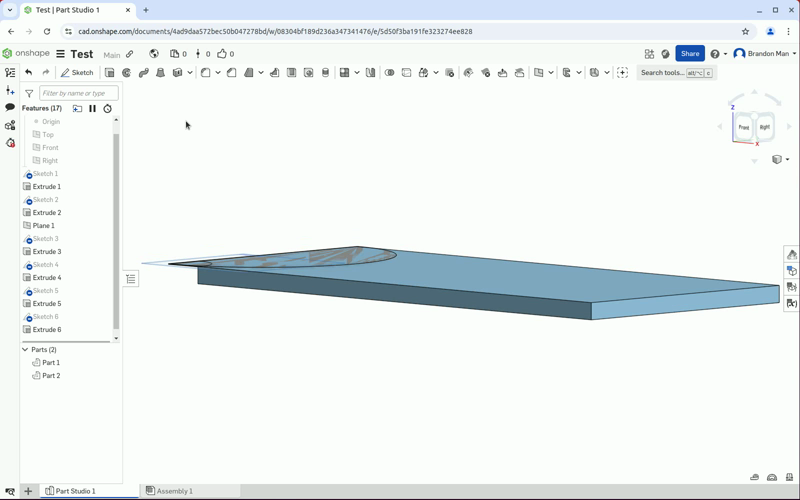
key(left, 3)
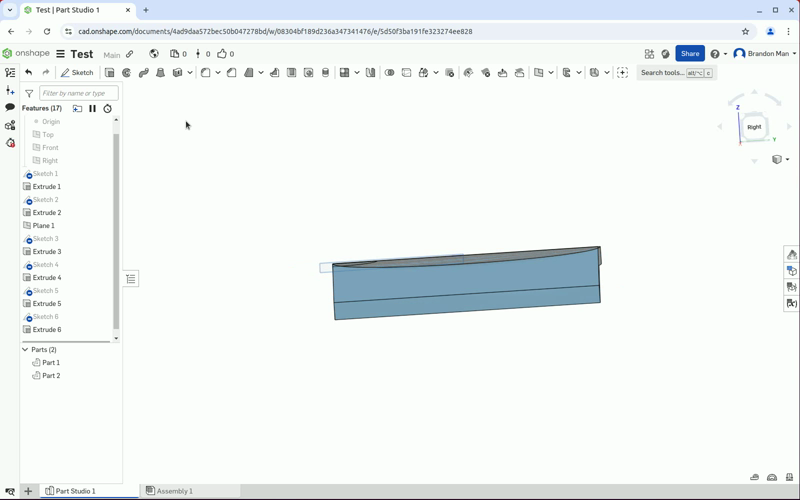
key(right, 3)
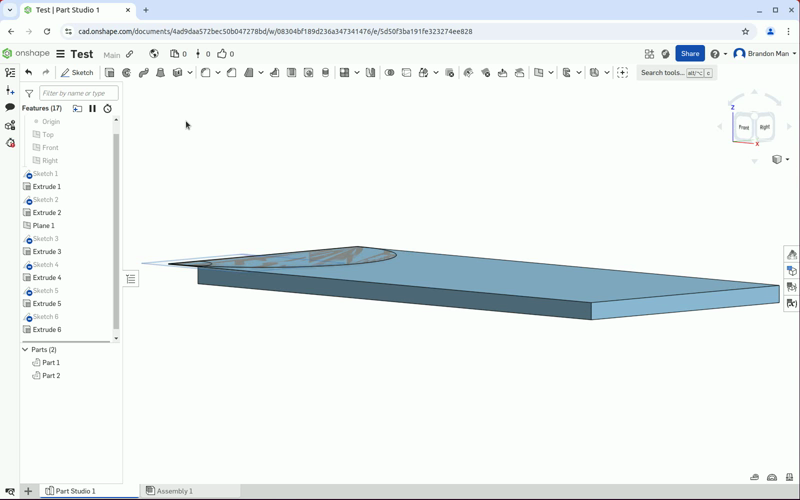
key(down, 3)
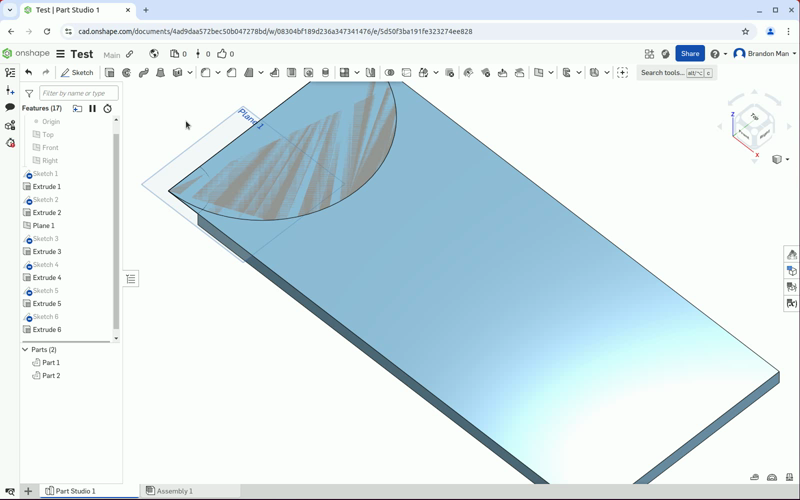
mouse_move(69, 176)
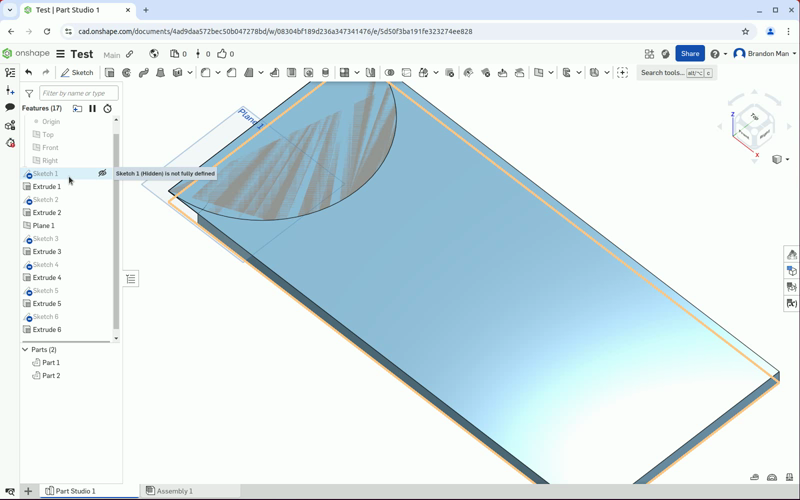
click(69, 176)